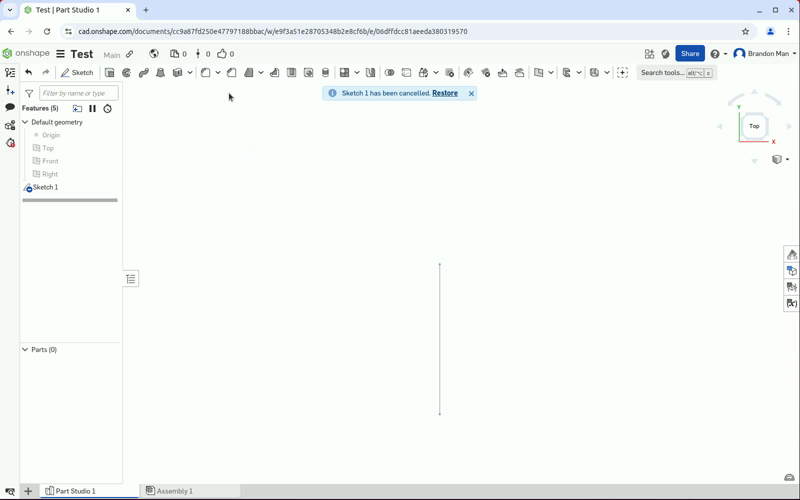
key(shift+h)
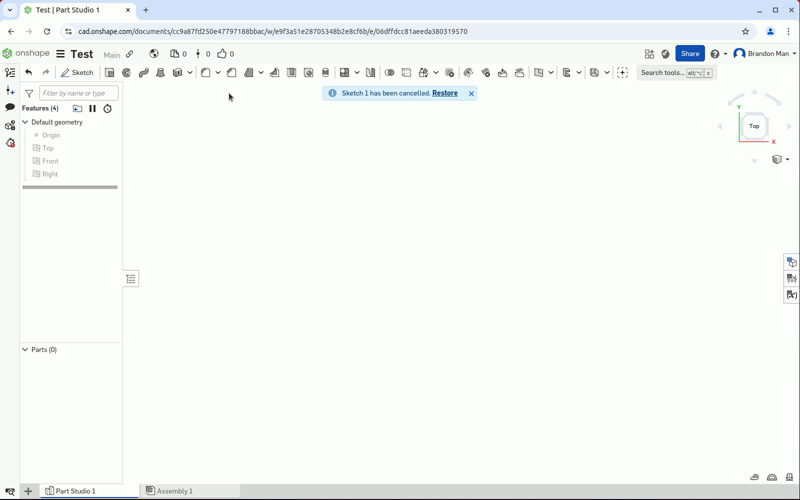
mouse_move(73, 352)
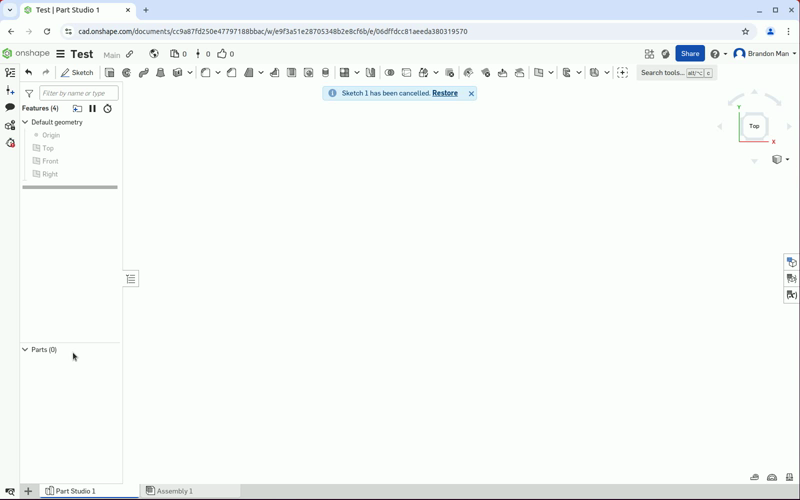
key(y)
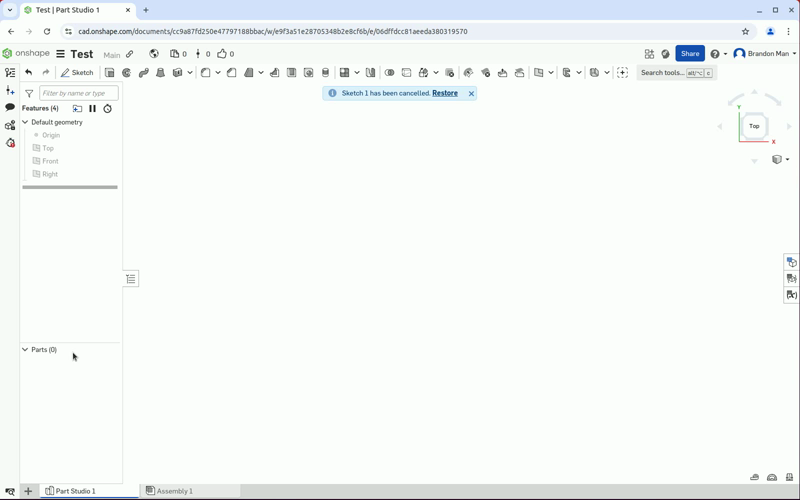
key(shift+p)
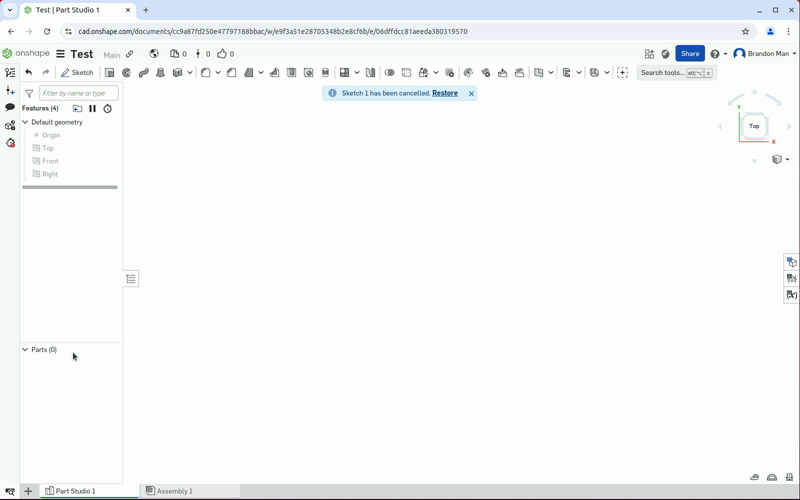
key(space)
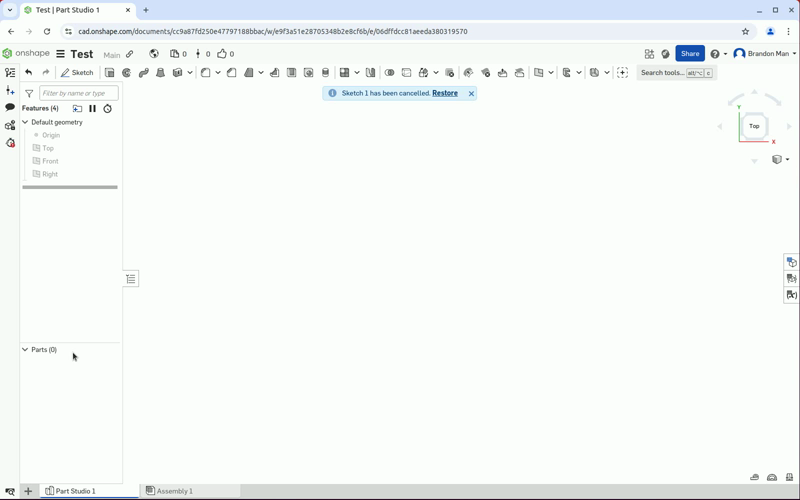
key_down(shift)
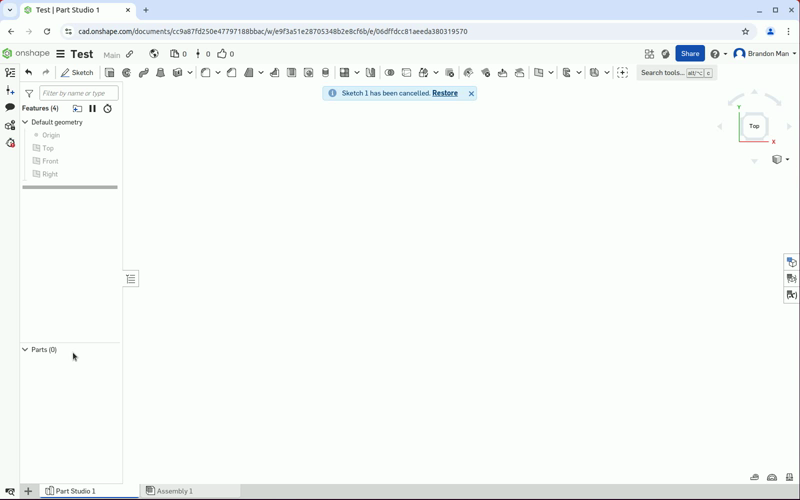
key(up)
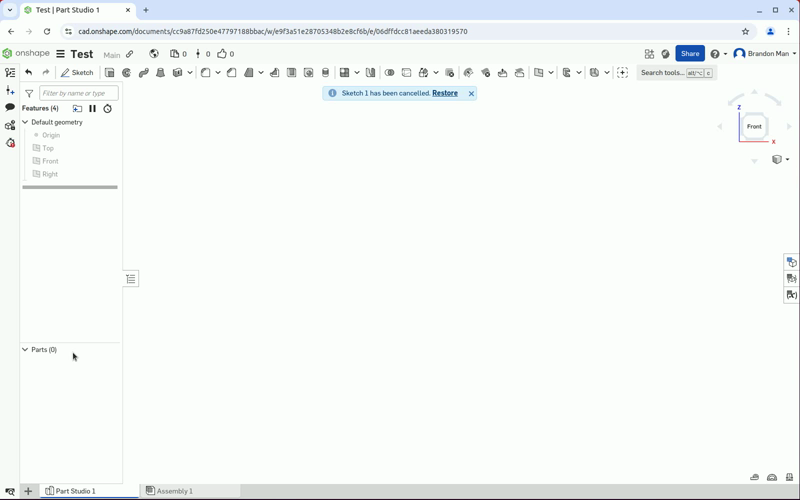
key_up(shift)
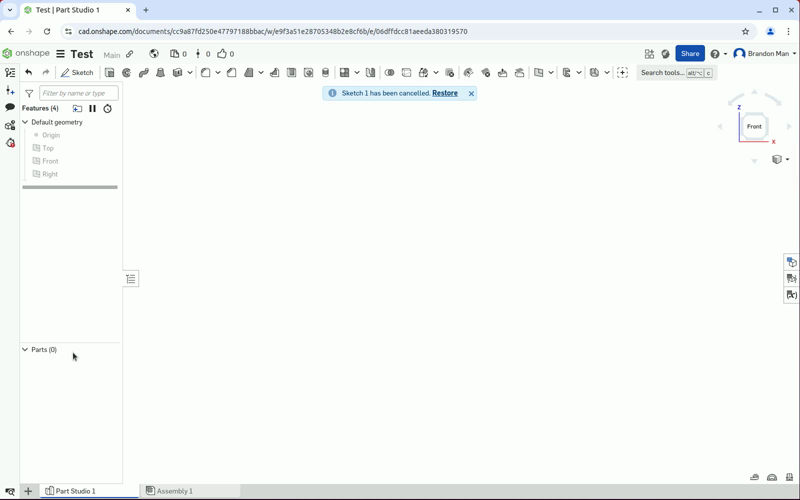
key(space)
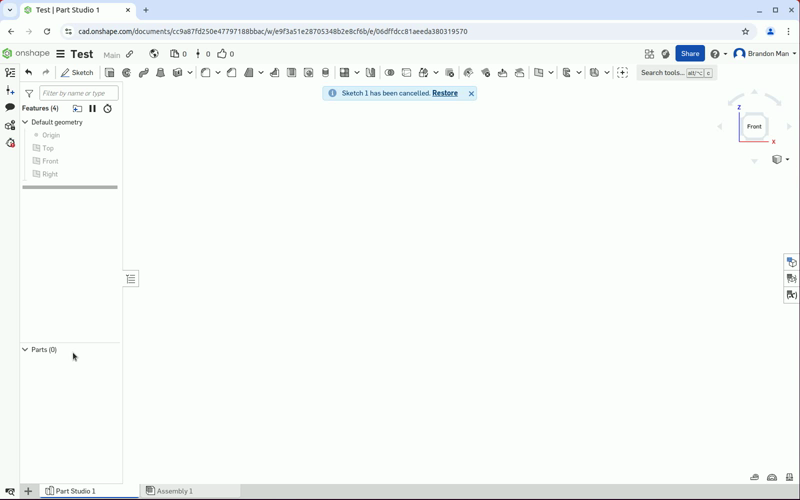
key_down(shift)
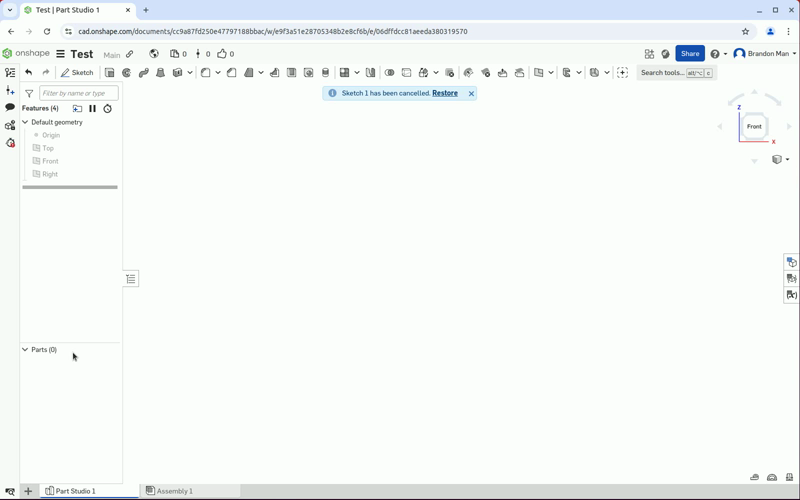
key(left)
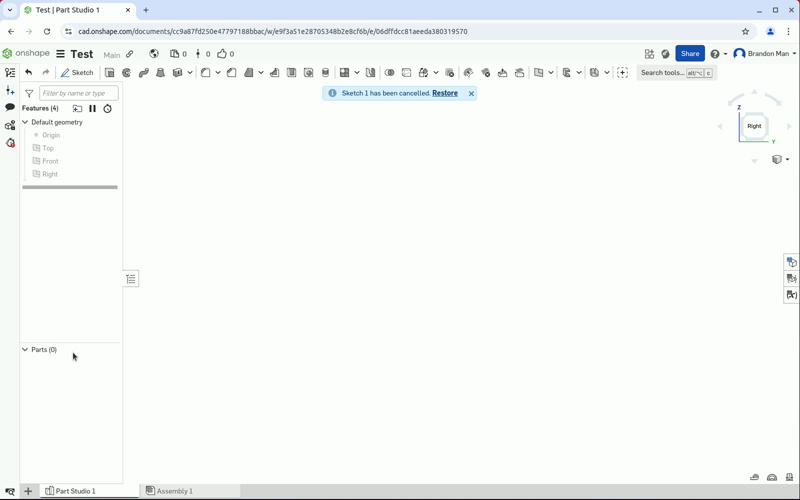
key_up(shift)
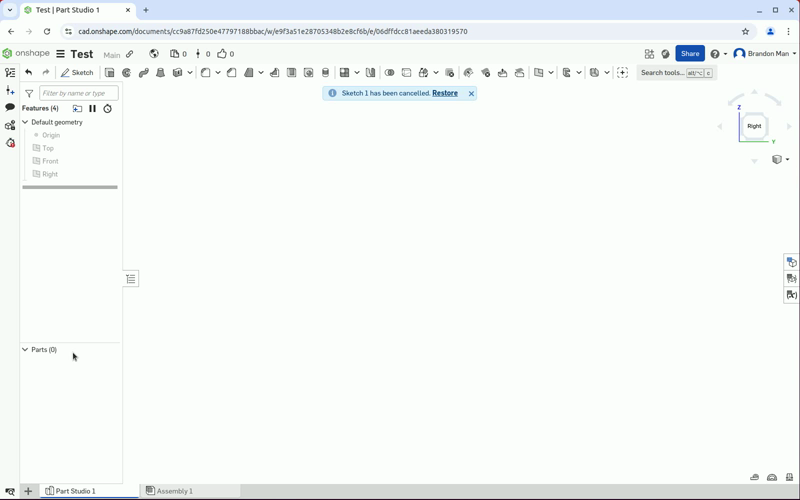
mouse_move(73, 352)
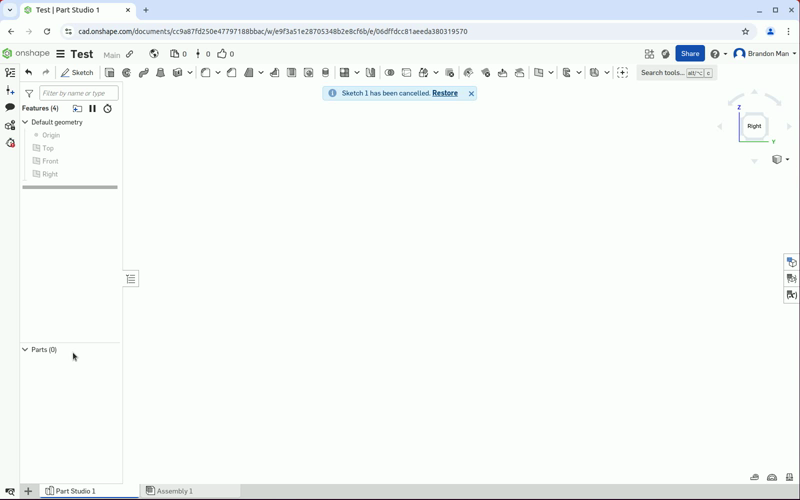
key(shift+y)
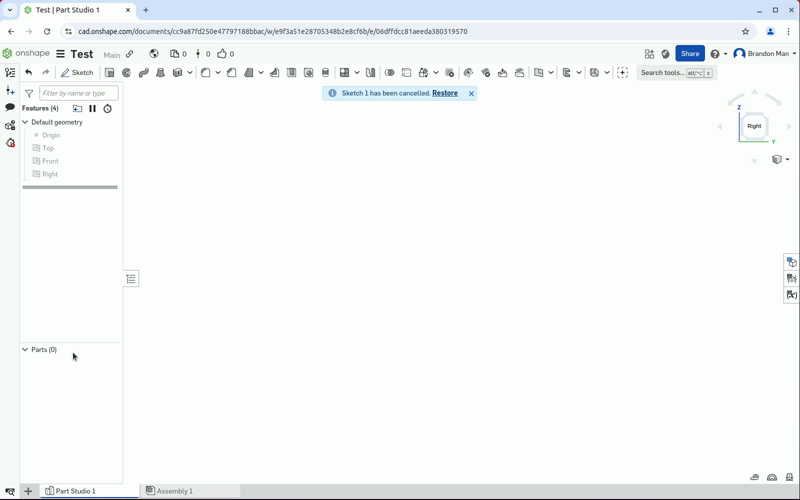
key(shift+s)
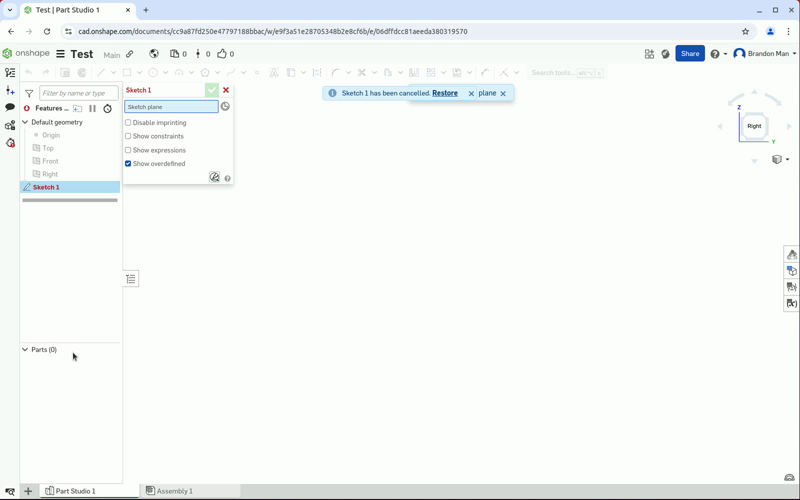
mouse_move(73, 176)
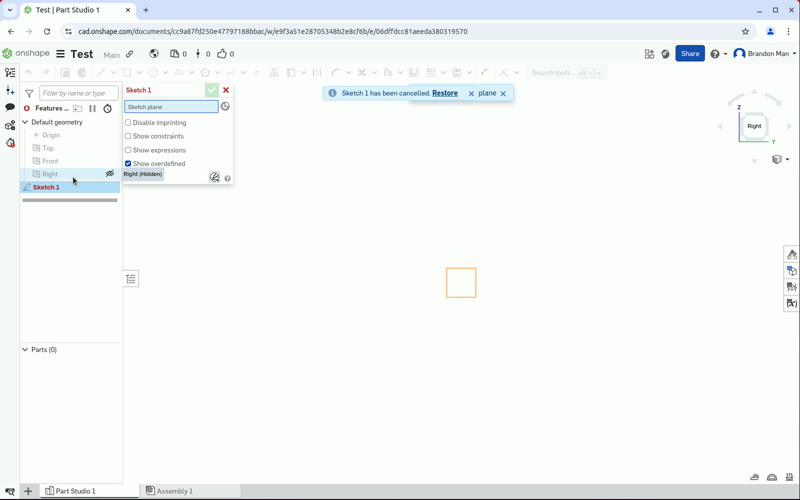
click(73, 176)
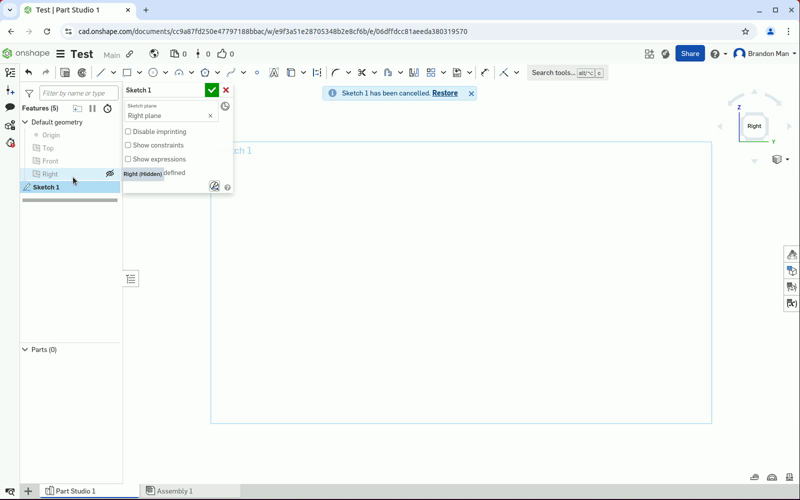
mouse_move(73, 352)
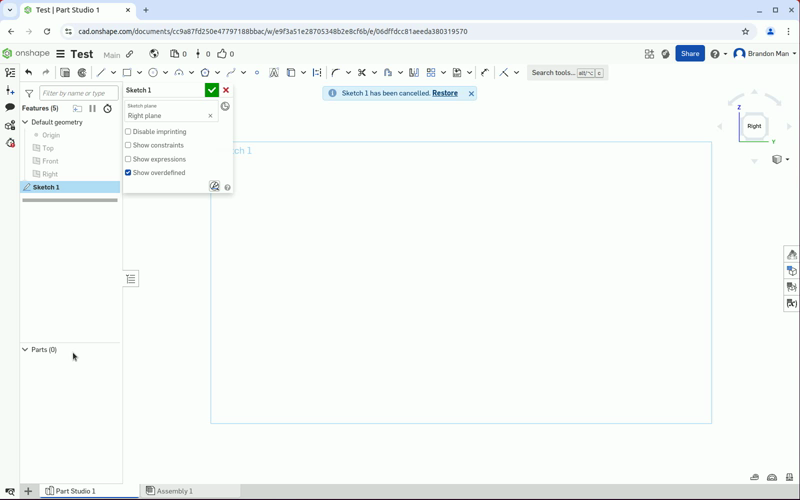
key(y)
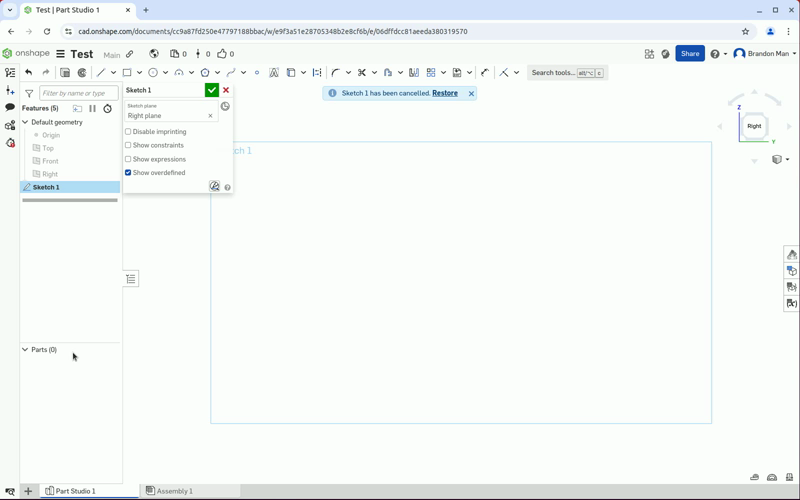
key(l)
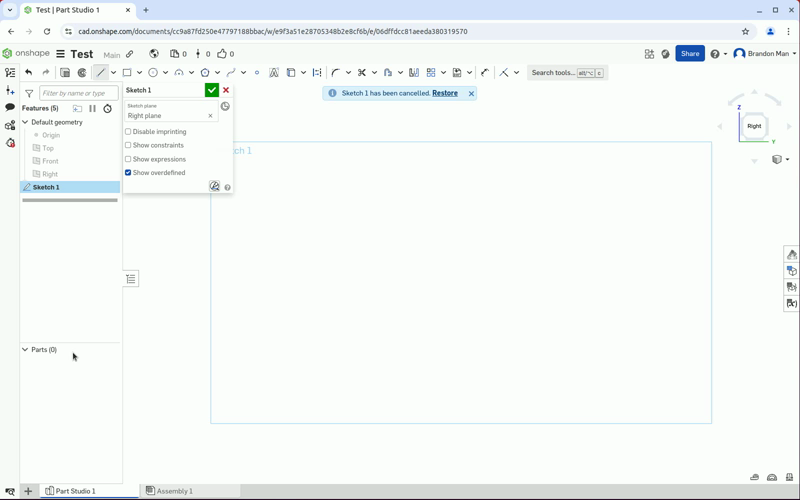
key_down(shift)
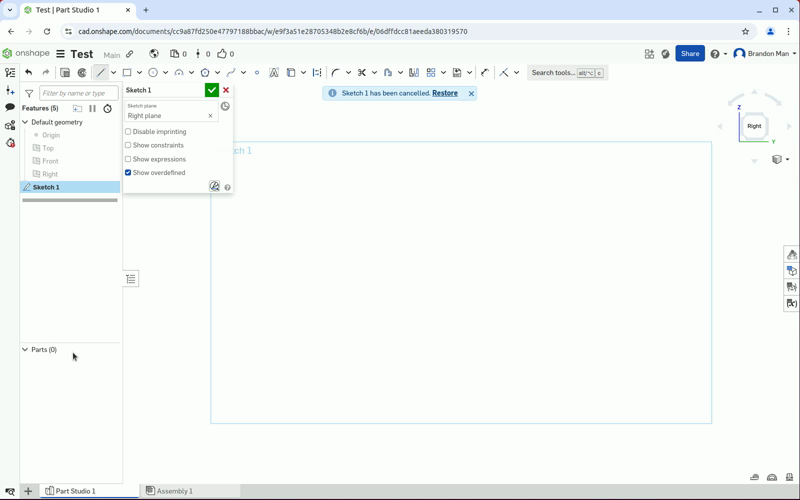
mouse_move(413, 282)
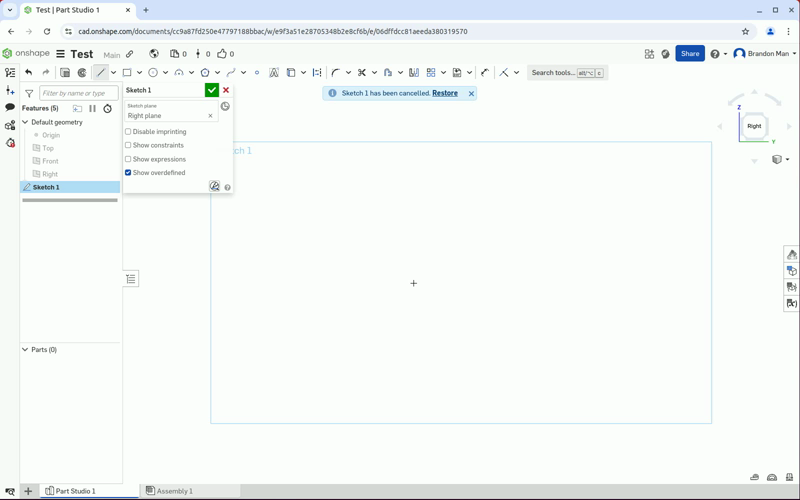
click(413, 282)
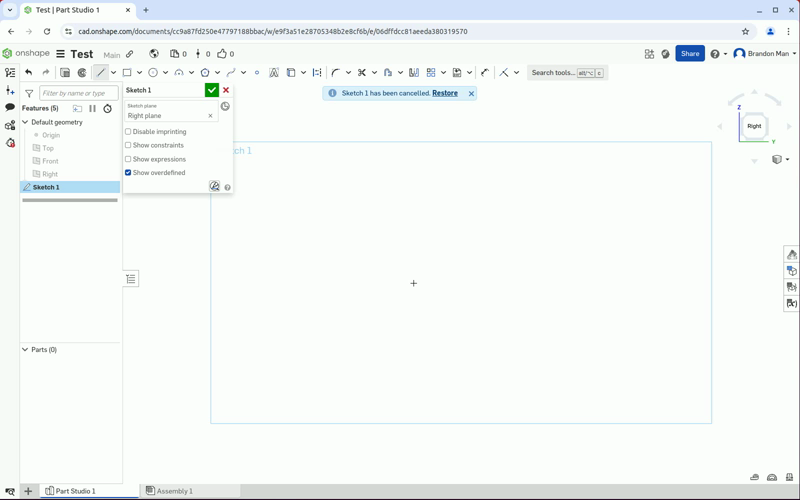
key_up(shift)
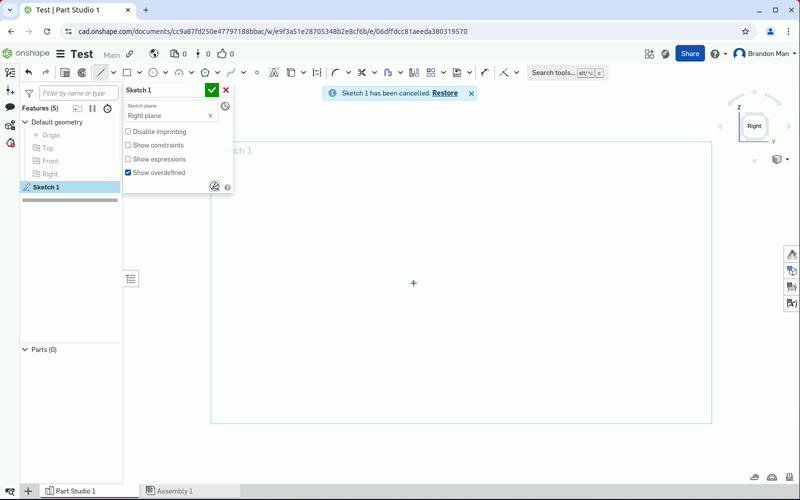
key_down(shift)
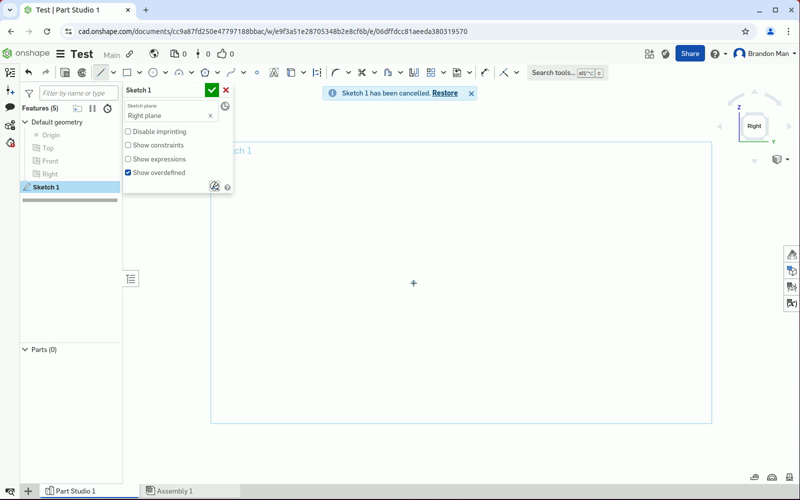
mouse_move(444, 282)
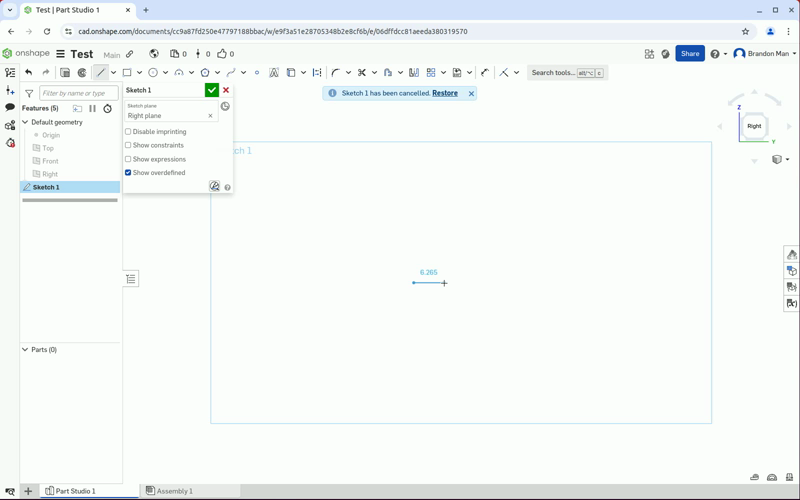
mouse_move(461, 282)
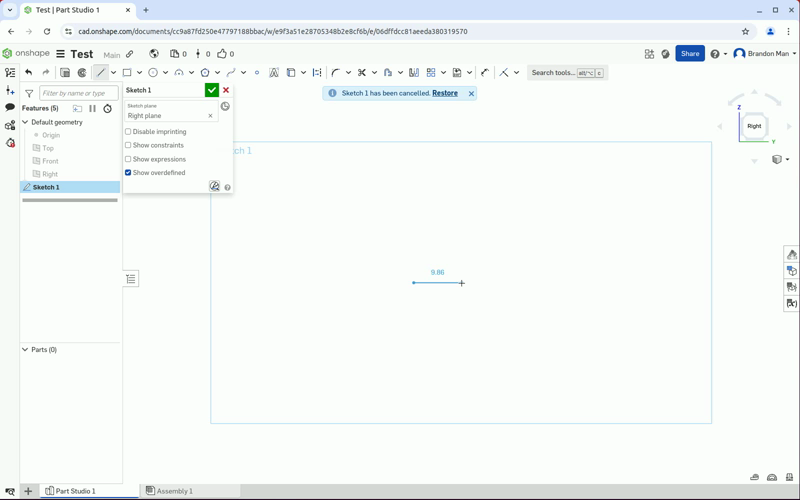
click(461, 282)
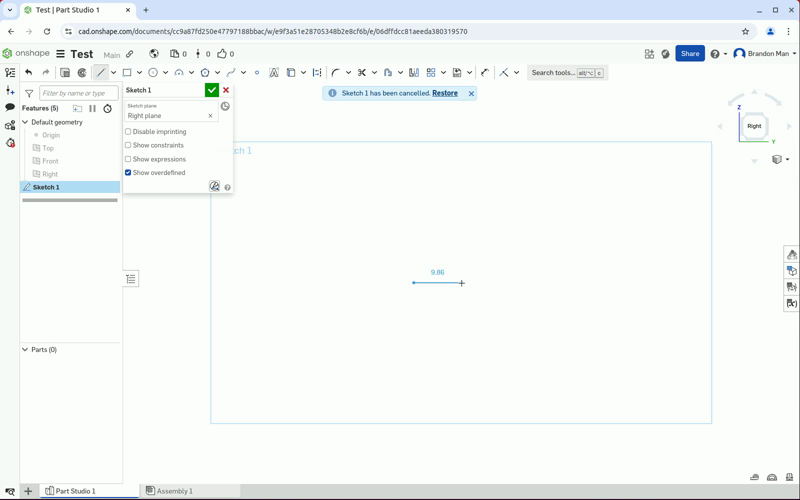
key_up(shift)
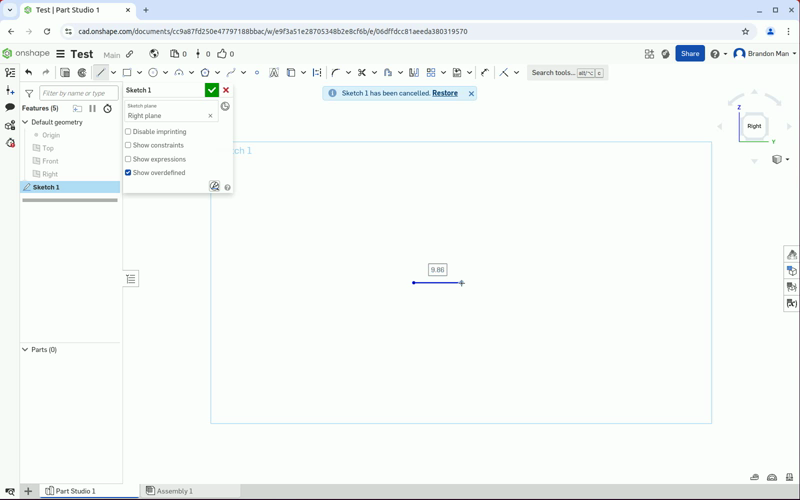
key_down(shift)
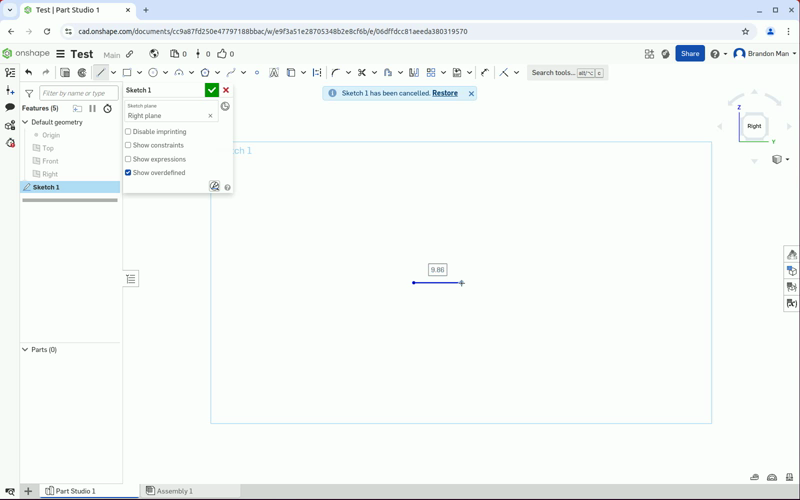
mouse_move(492, 282)
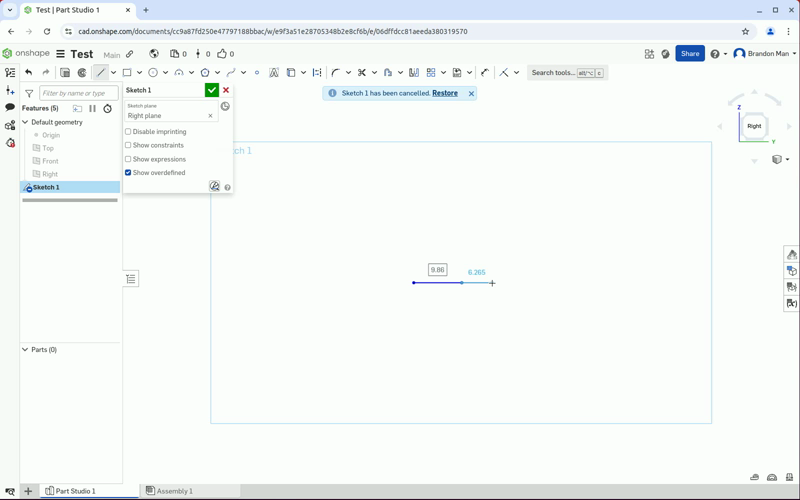
mouse_move(509, 282)
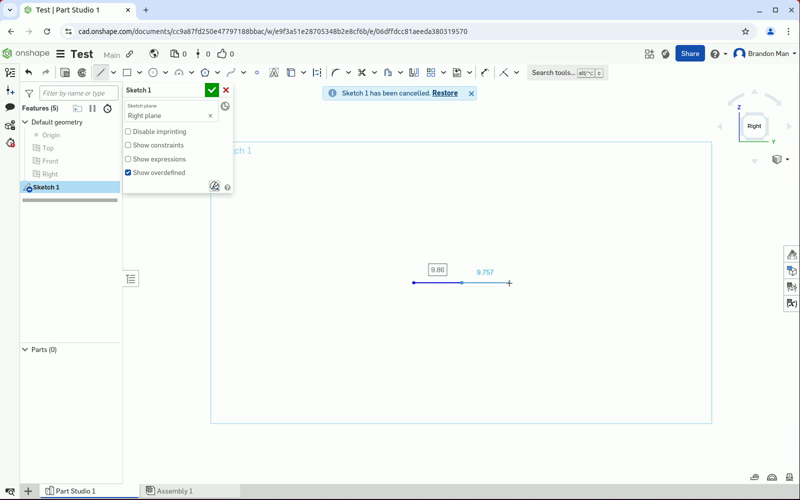
click(509, 282)
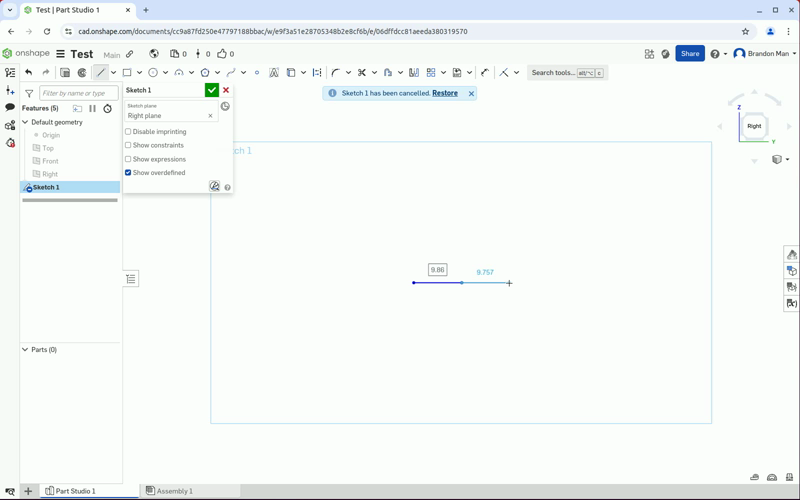
key_up(shift)
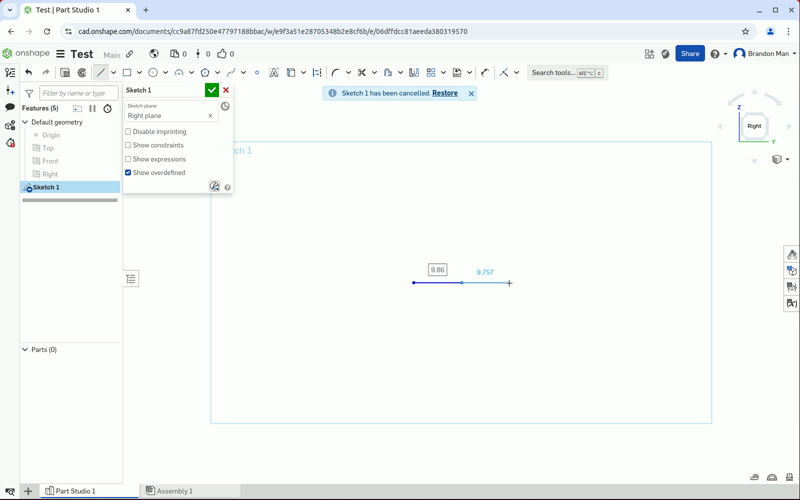
key_down(shift)
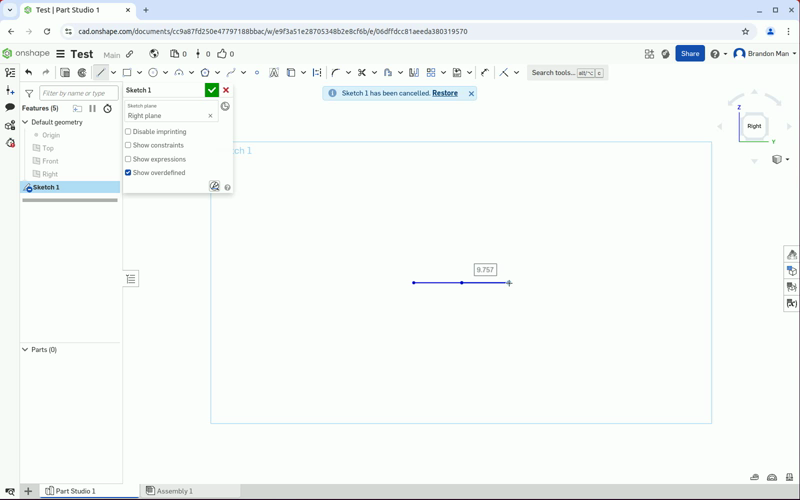
mouse_move(539, 282)
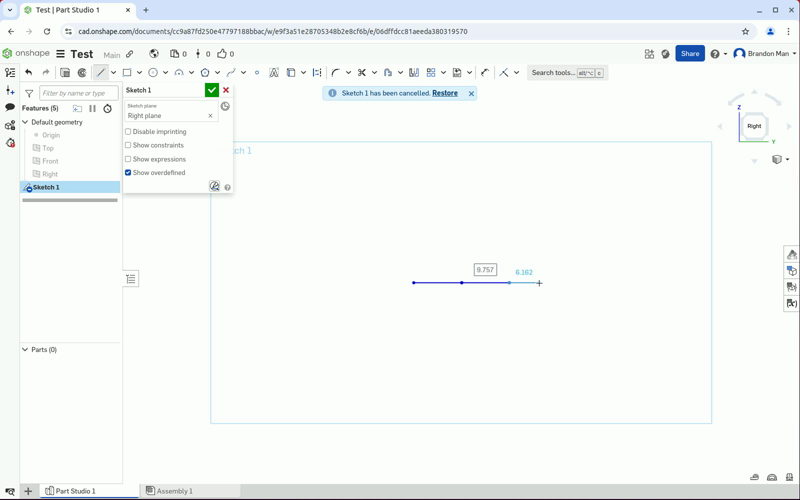
mouse_move(509, 279)
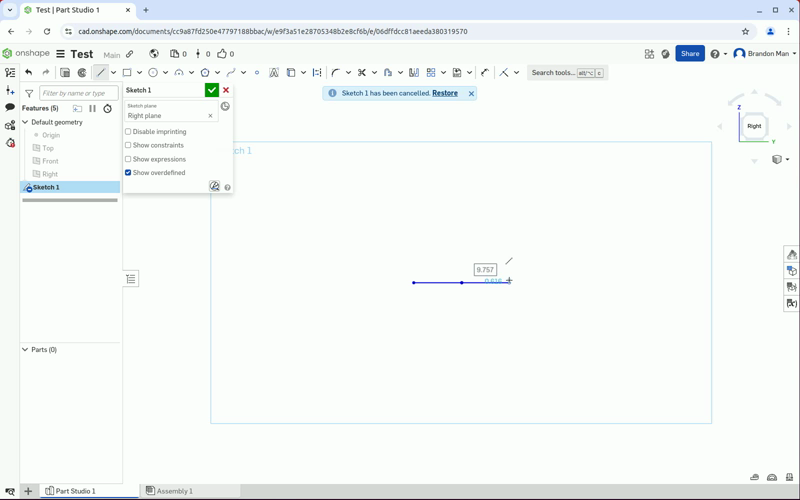
scroll(6)
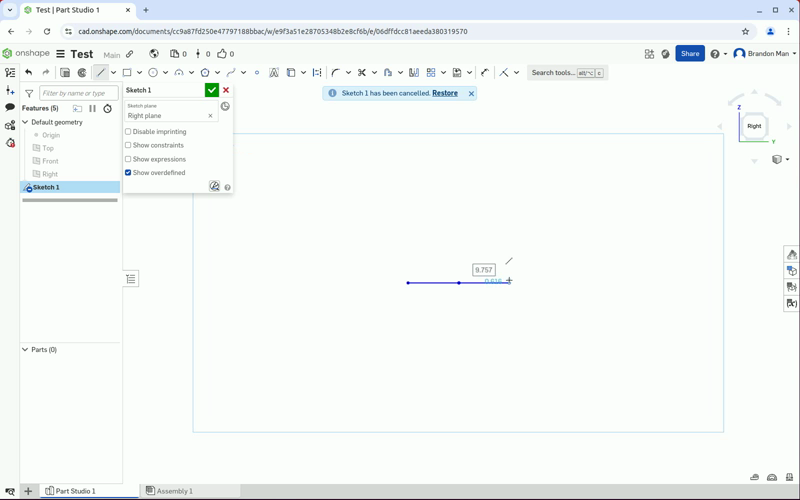
scroll(6)
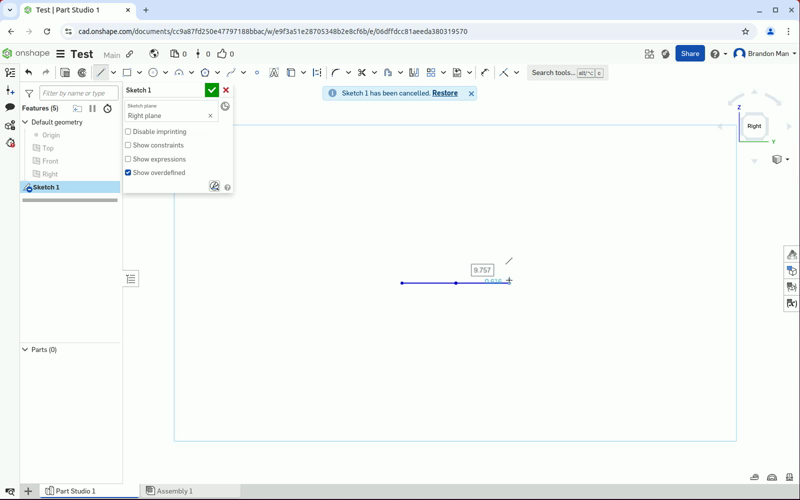
scroll(6)
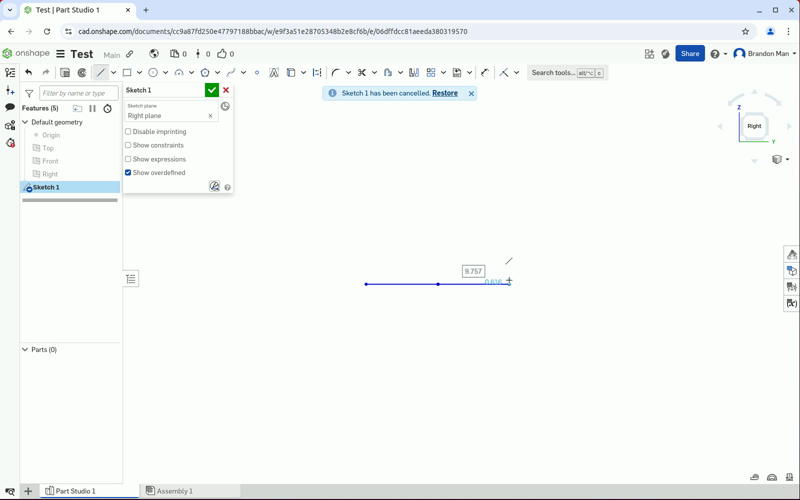
scroll(6)
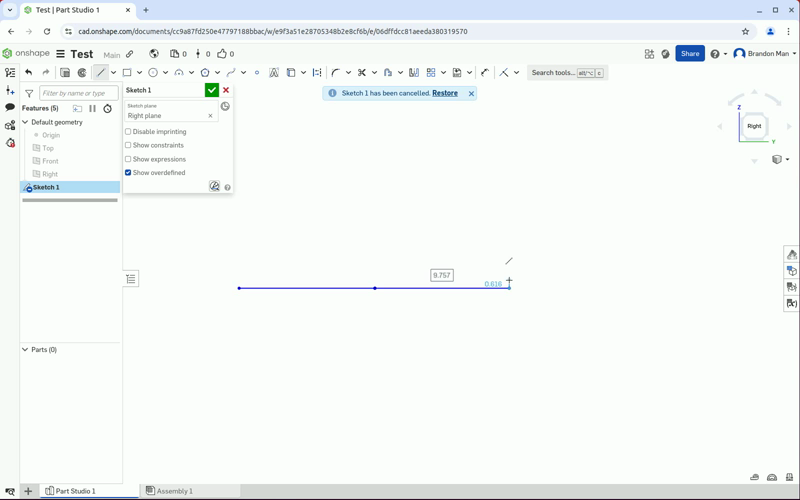
scroll(6)
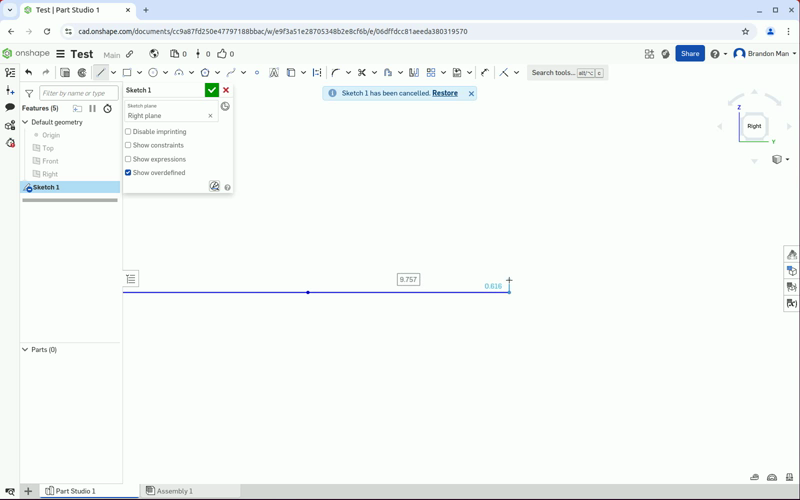
scroll(6)
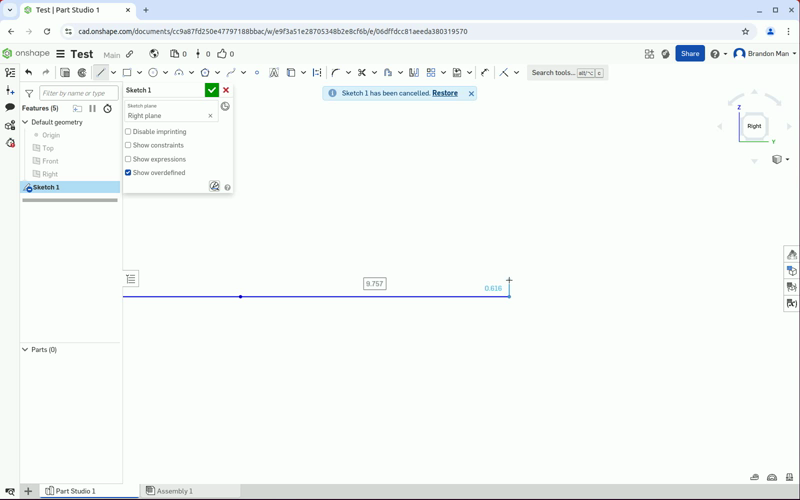
scroll(6)
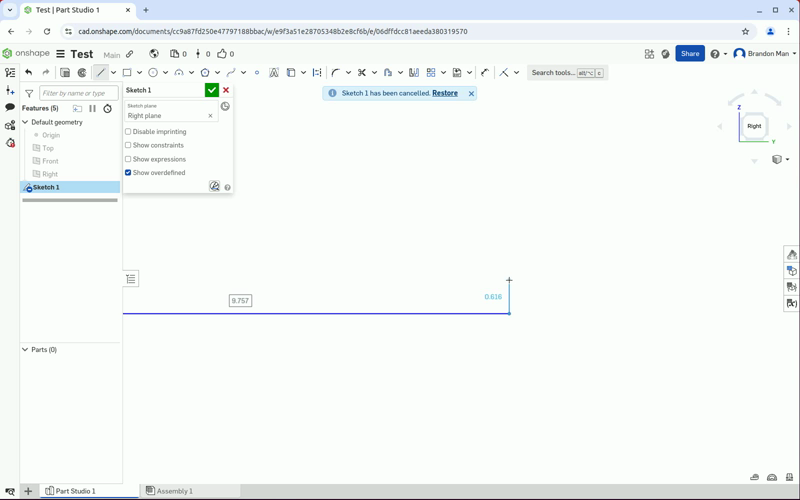
click(509, 279)
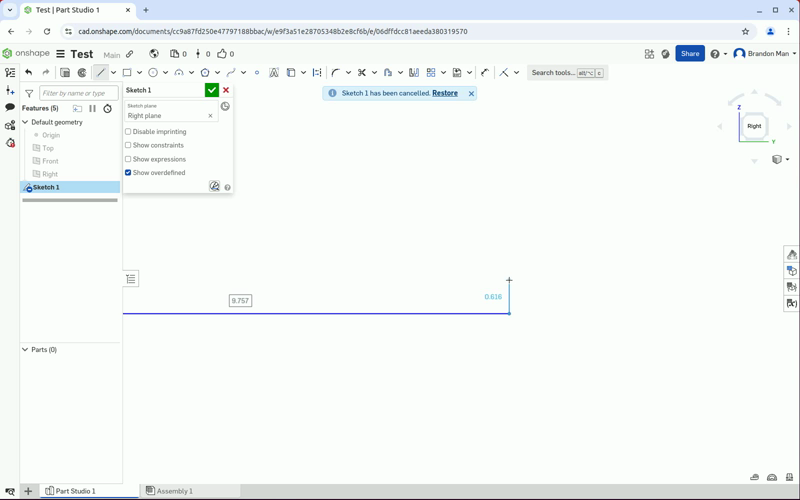
scroll(-6)
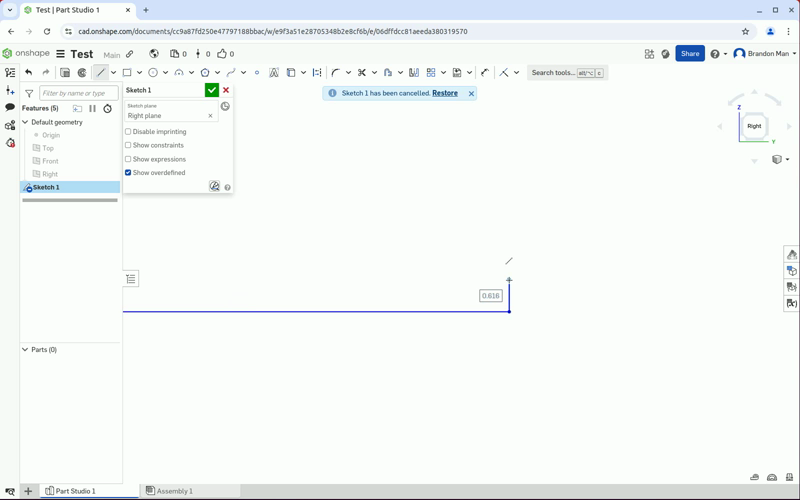
scroll(-6)
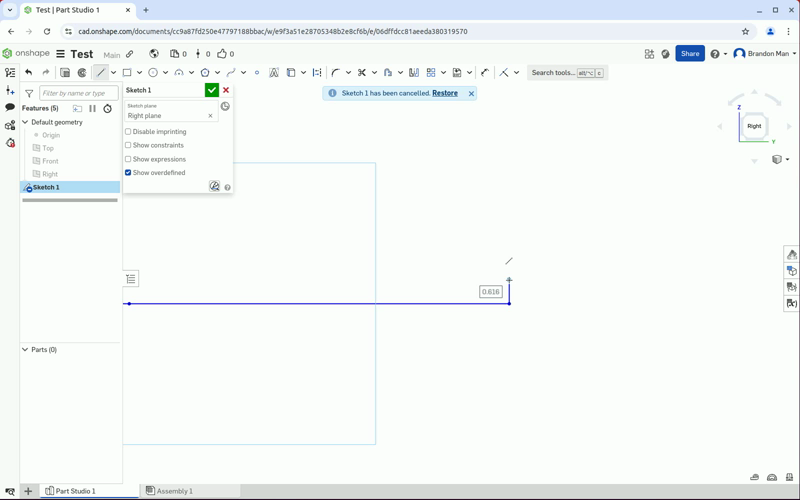
scroll(-6)
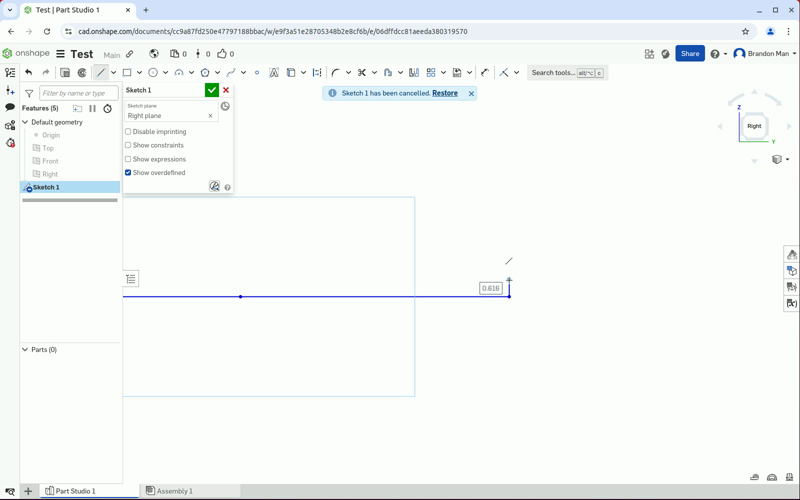
scroll(-6)
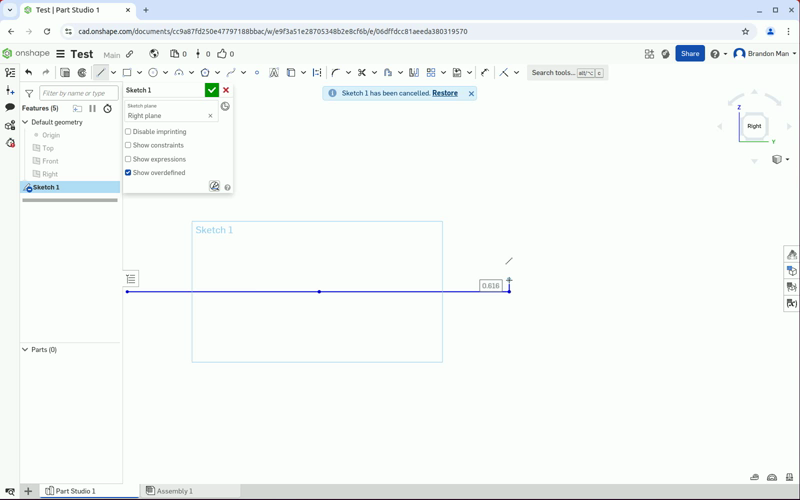
scroll(-6)
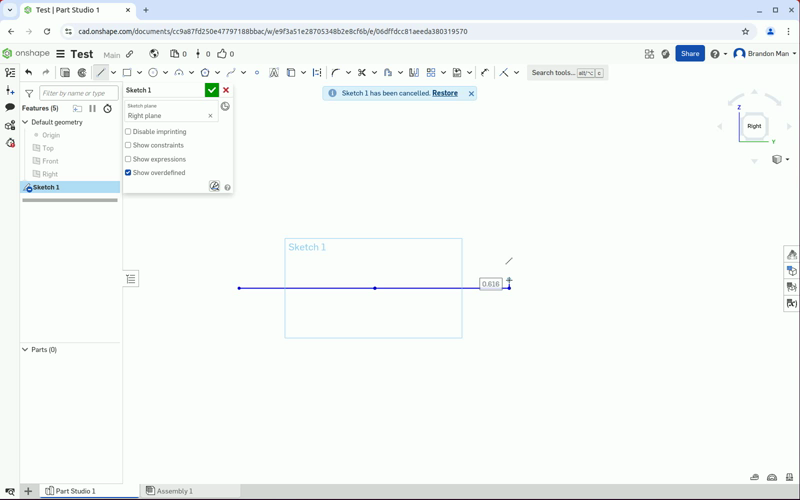
scroll(-6)
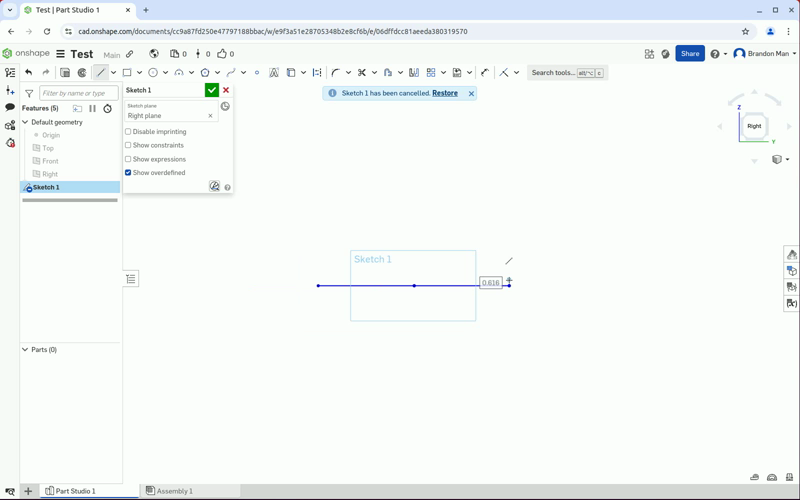
scroll(-6)
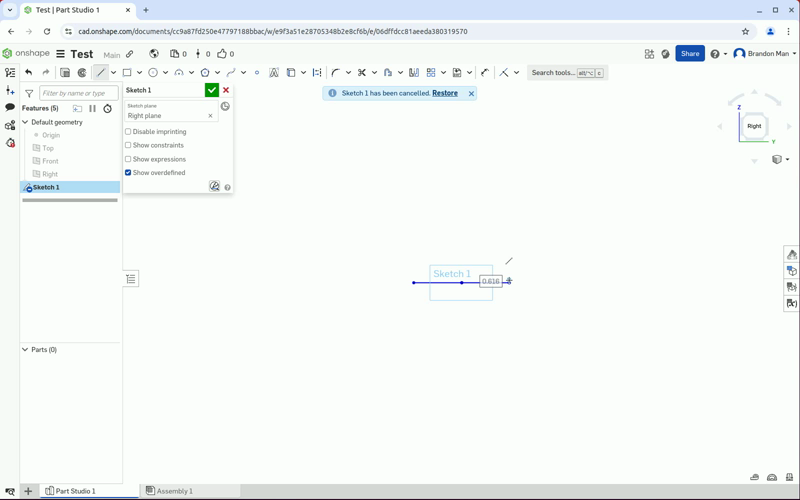
key_up(shift)
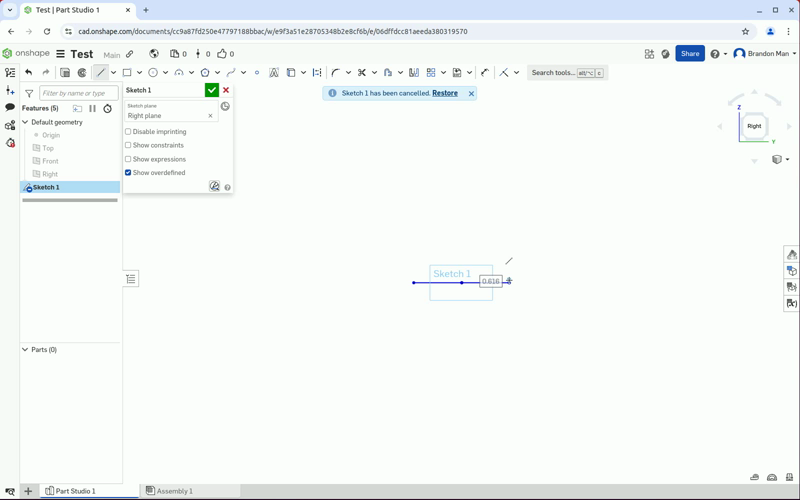
key_down(shift)
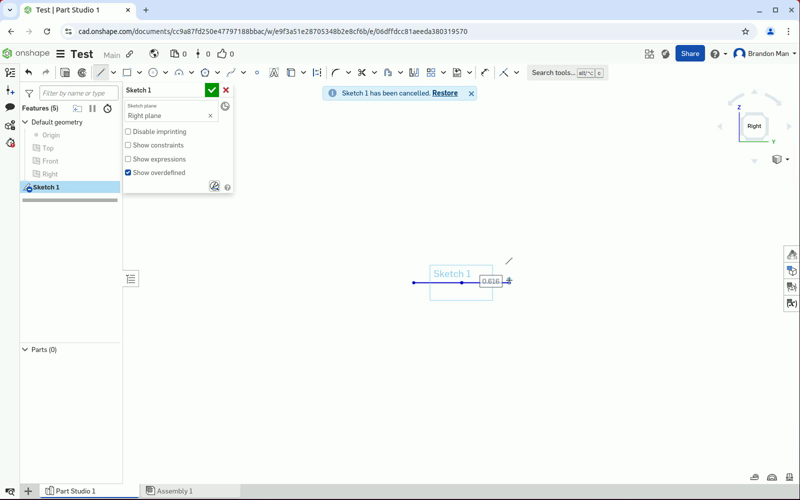
mouse_move(539, 279)
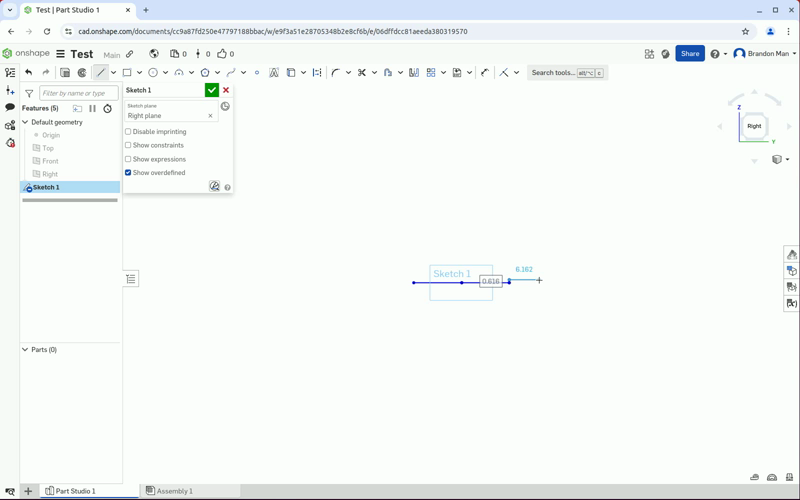
mouse_move(505, 279)
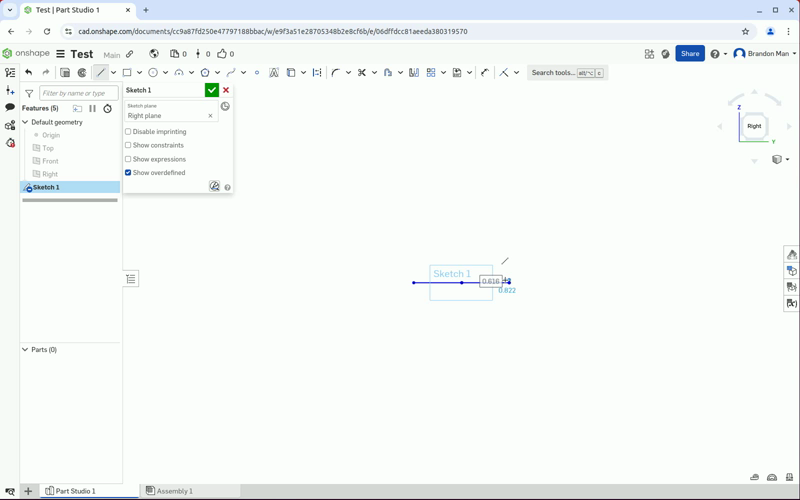
scroll(6)
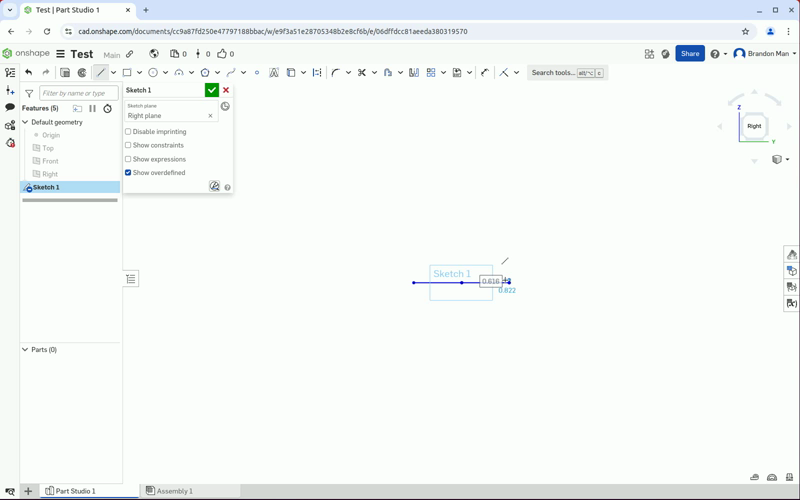
scroll(6)
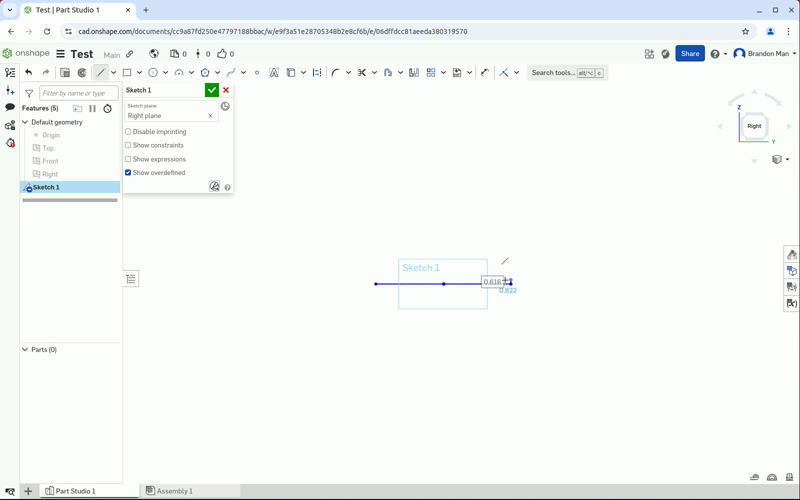
scroll(6)
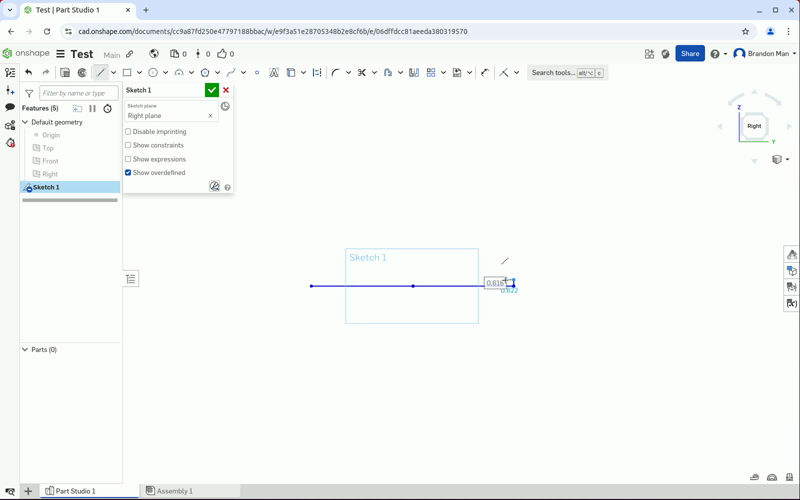
scroll(6)
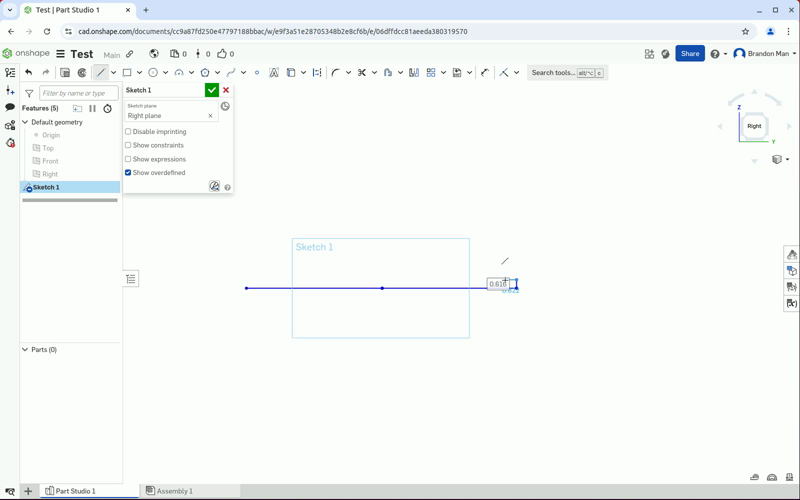
scroll(6)
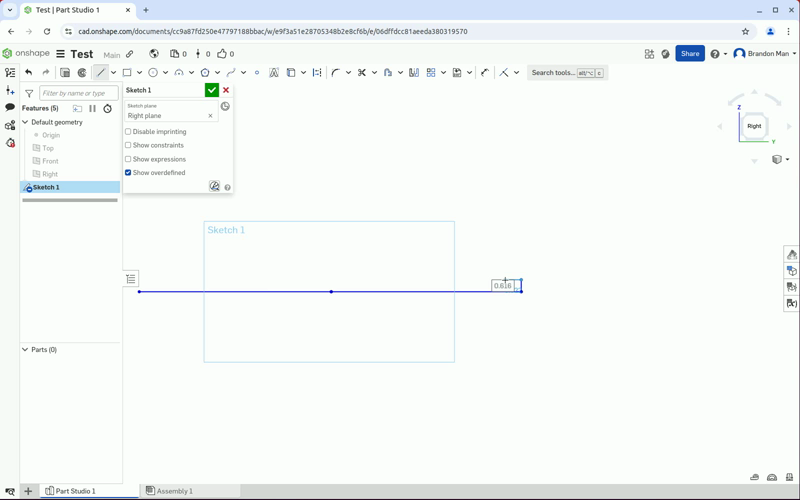
scroll(6)
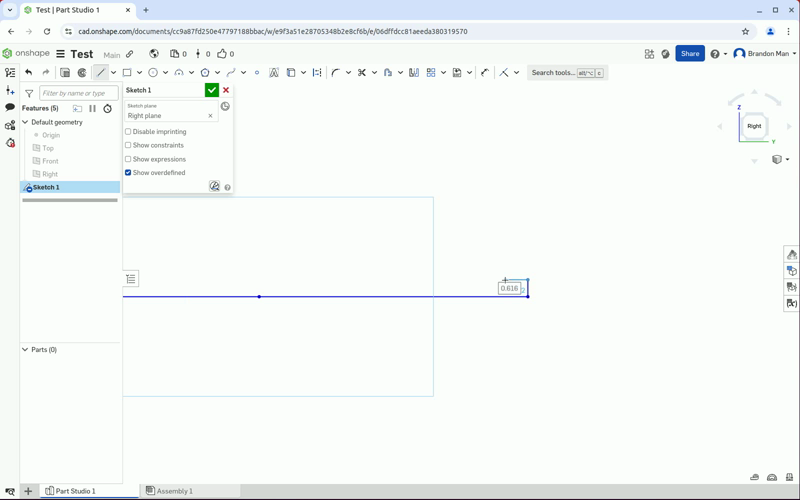
scroll(6)
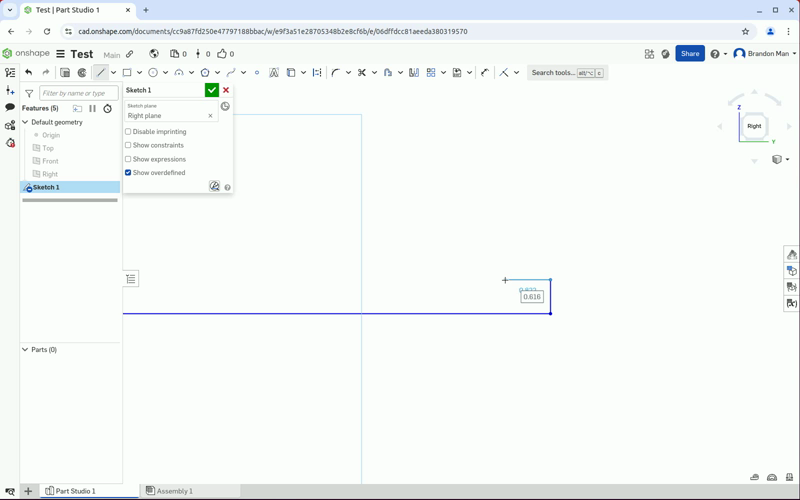
click(505, 279)
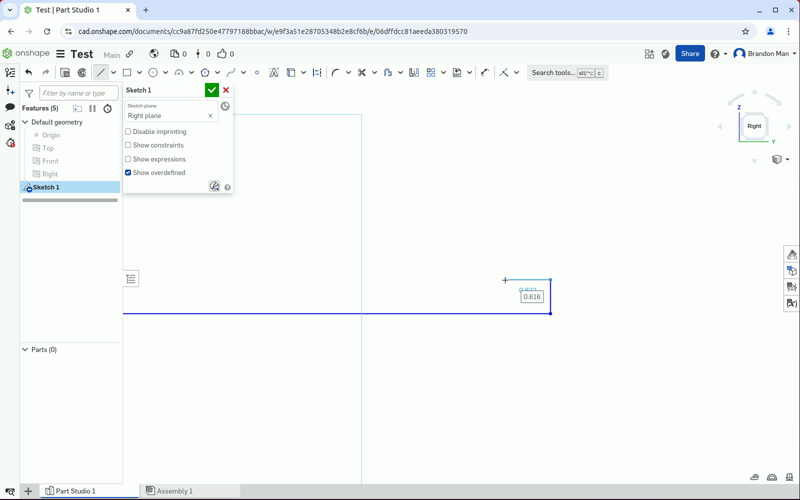
scroll(-6)
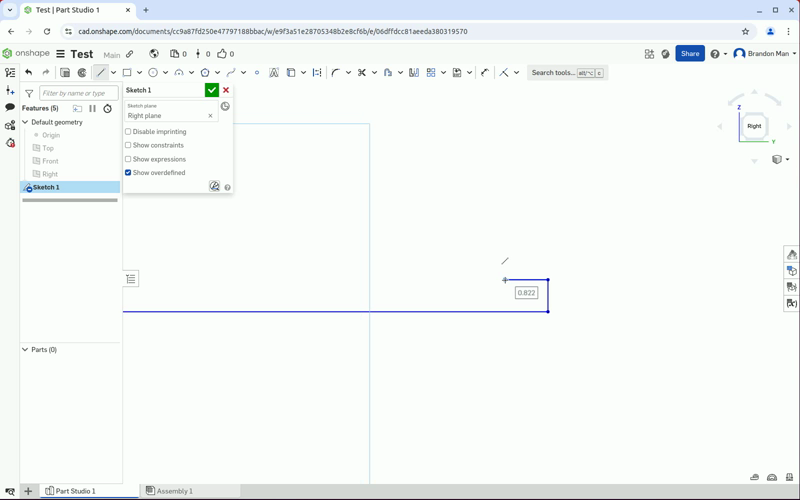
scroll(-6)
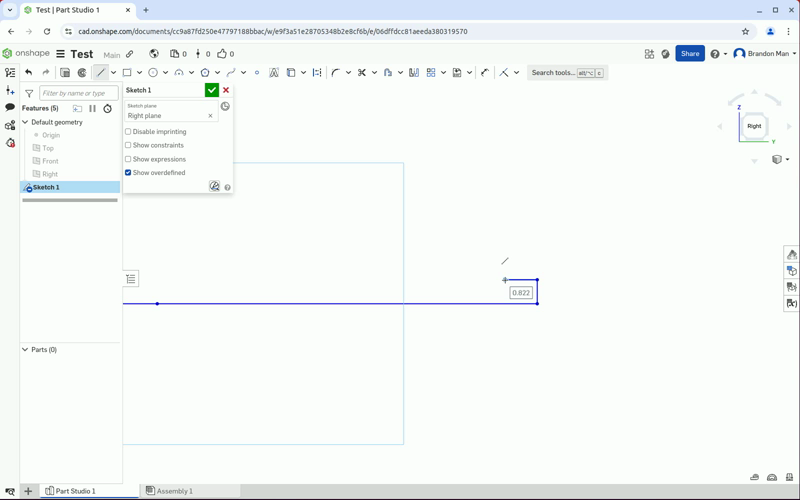
scroll(-6)
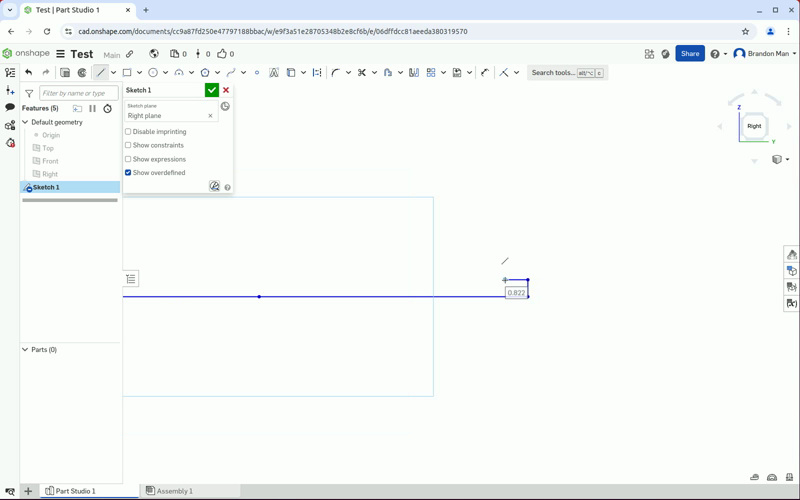
scroll(-6)
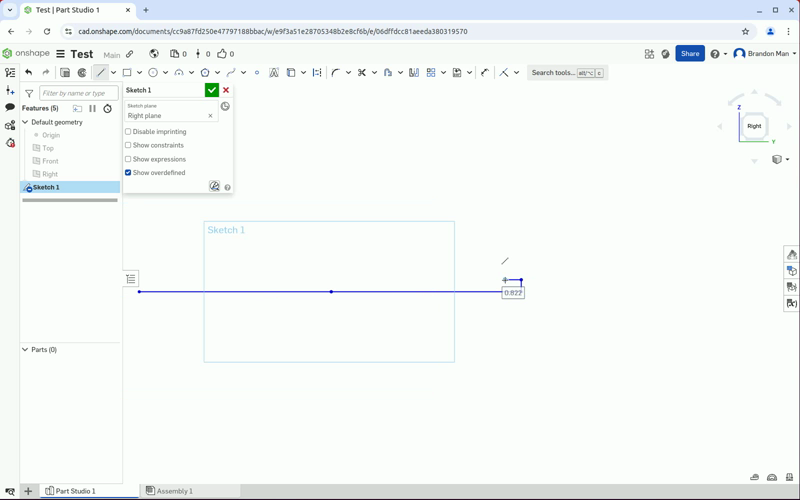
scroll(-6)
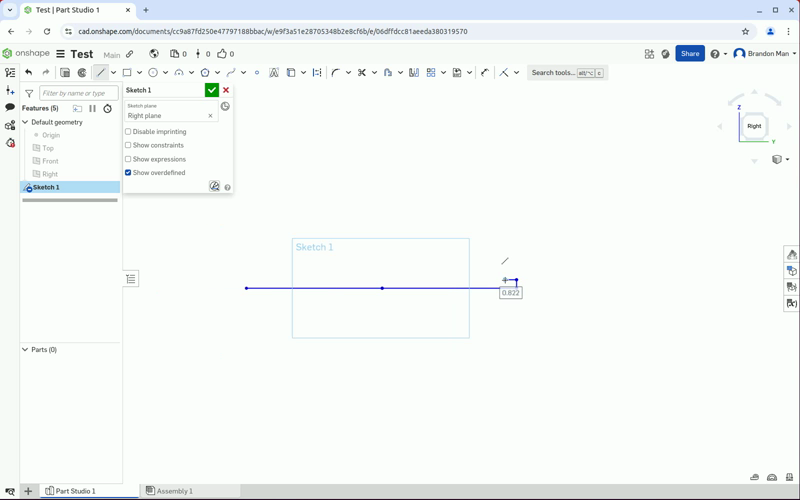
scroll(-6)
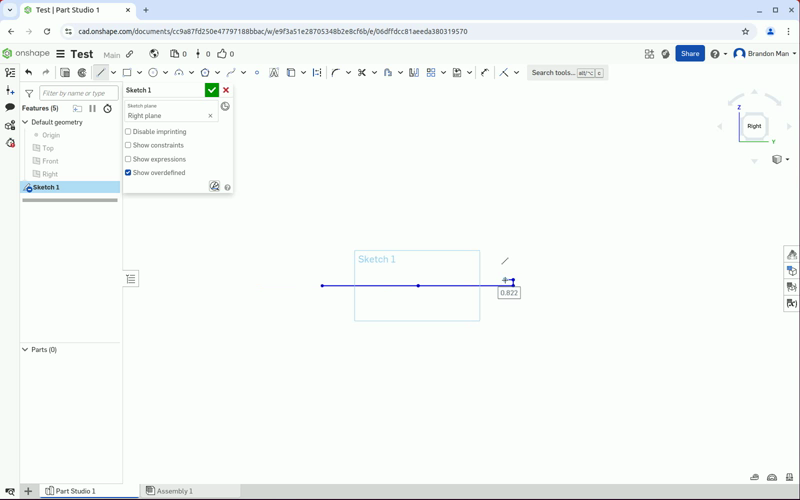
scroll(-6)
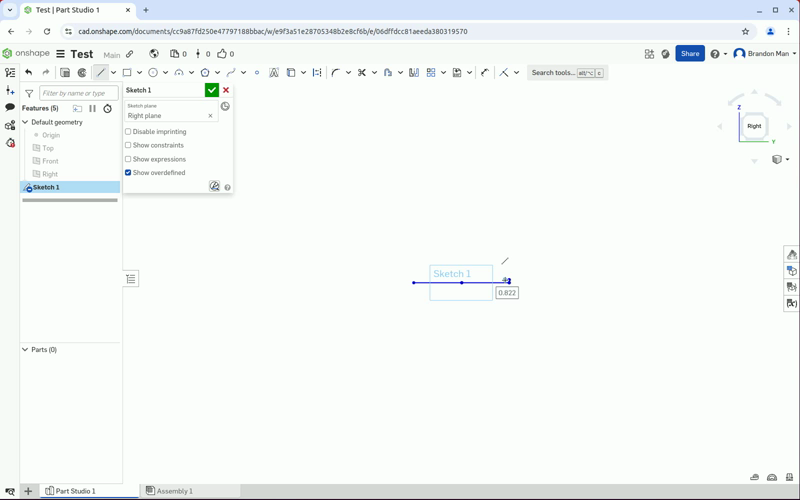
key_up(shift)
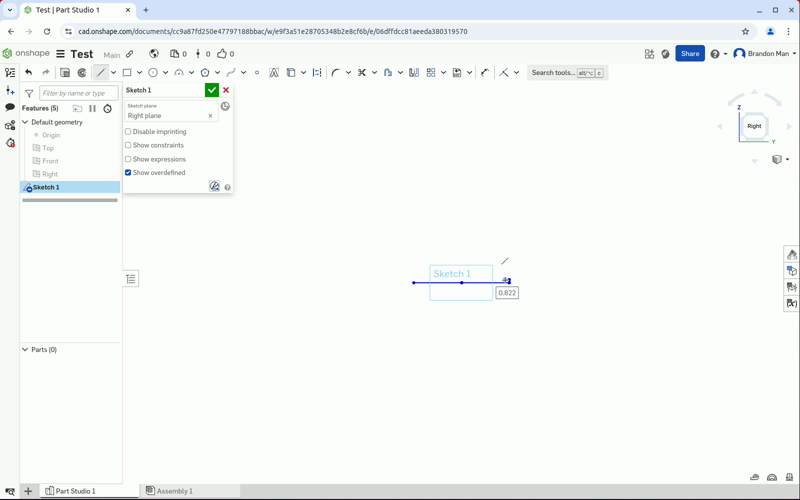
key_down(shift)
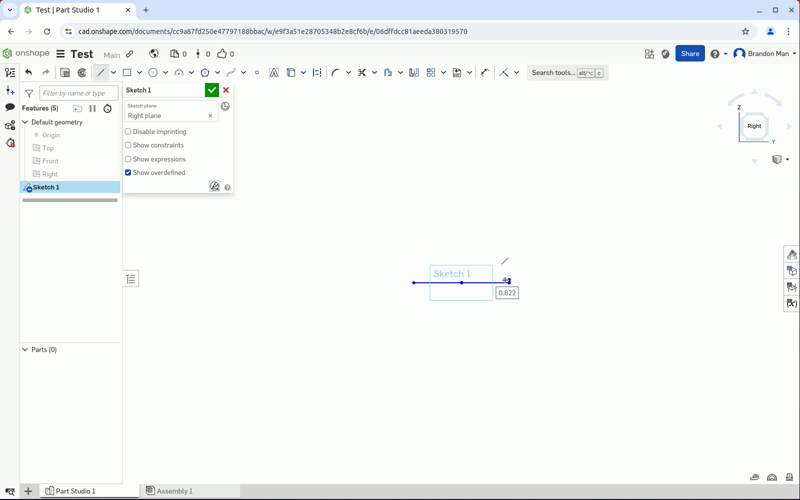
mouse_move(535, 279)
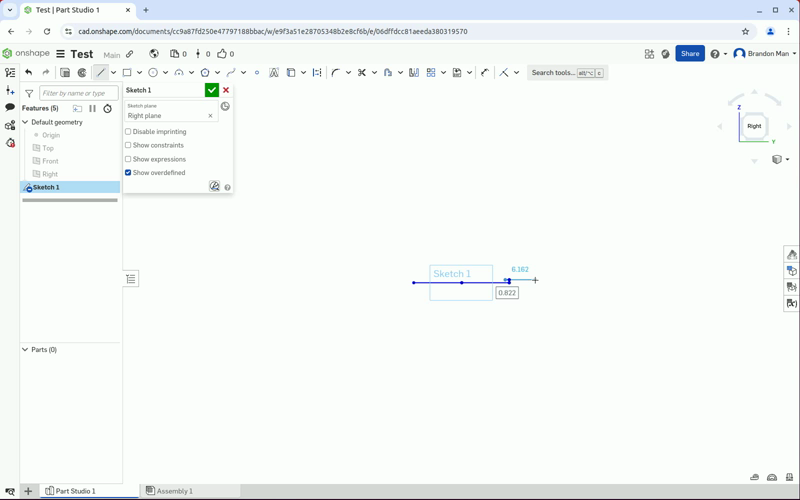
mouse_move(505, 277)
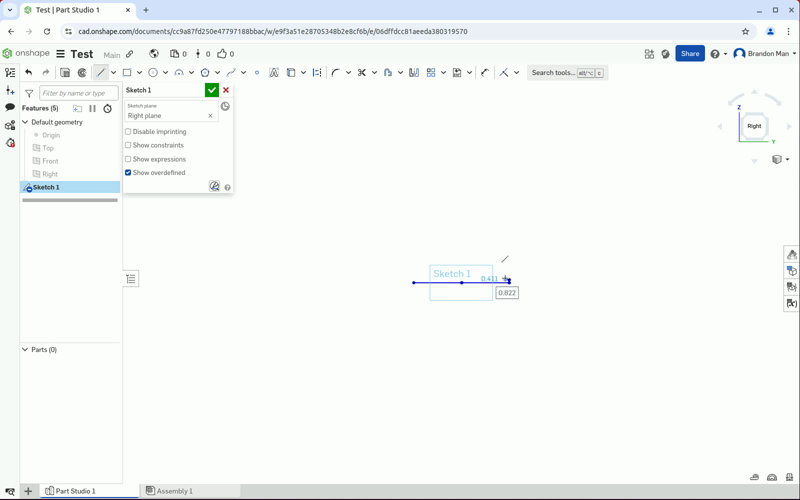
scroll(6)
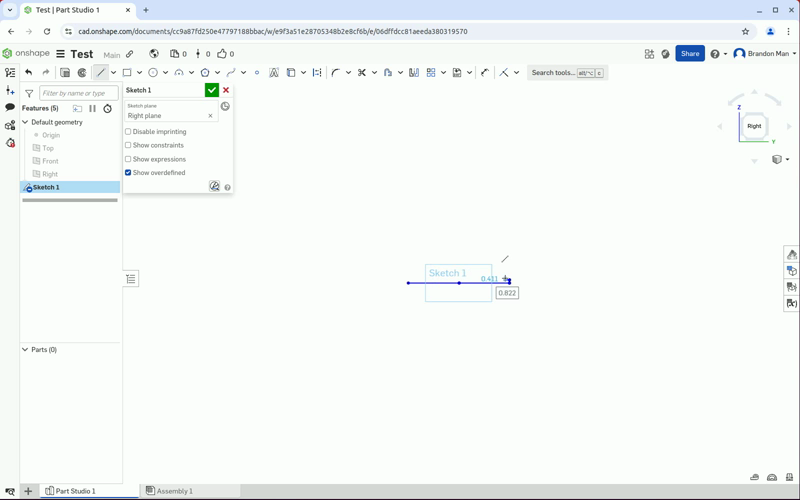
scroll(6)
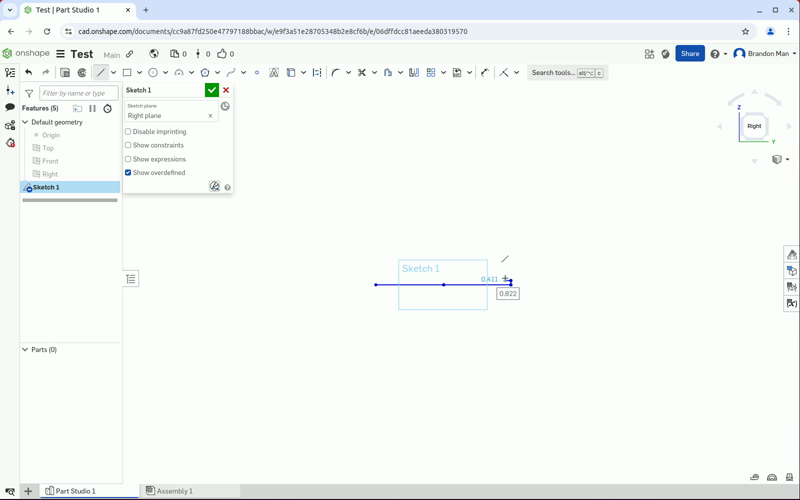
scroll(6)
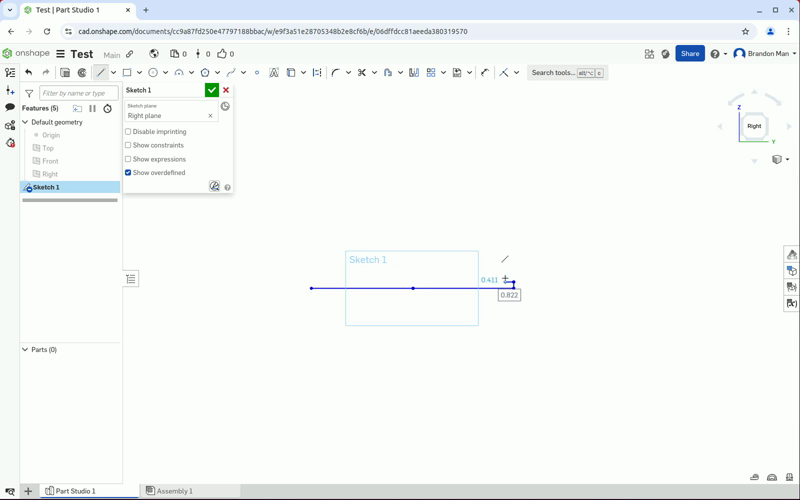
scroll(6)
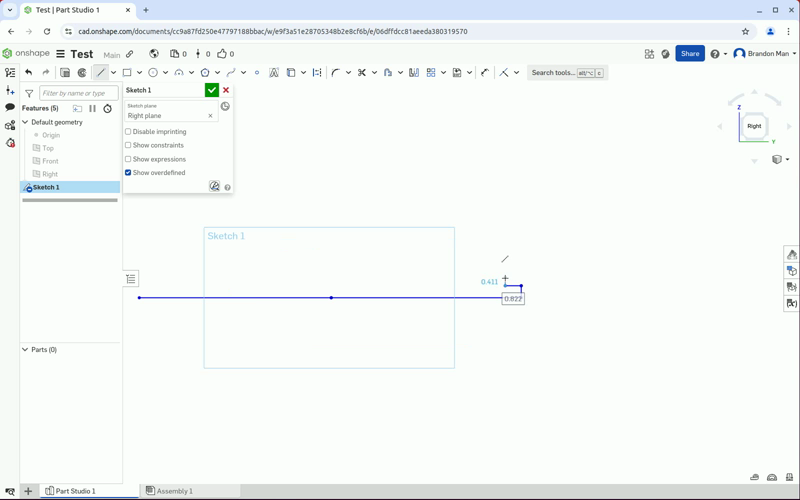
scroll(6)
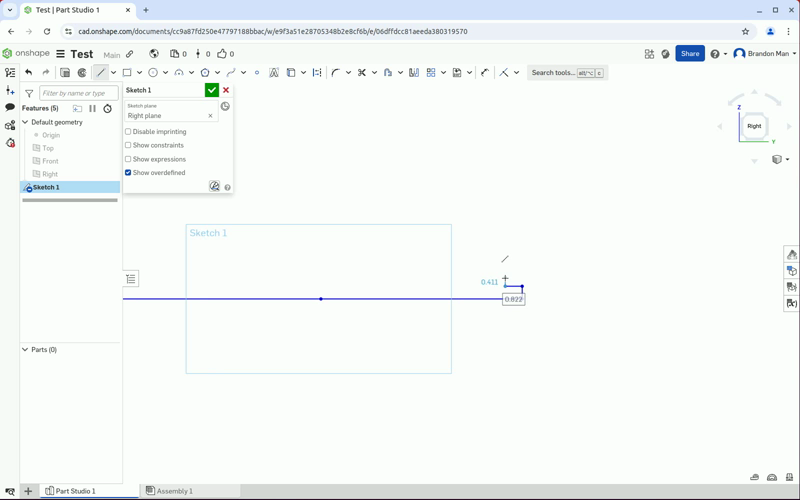
scroll(6)
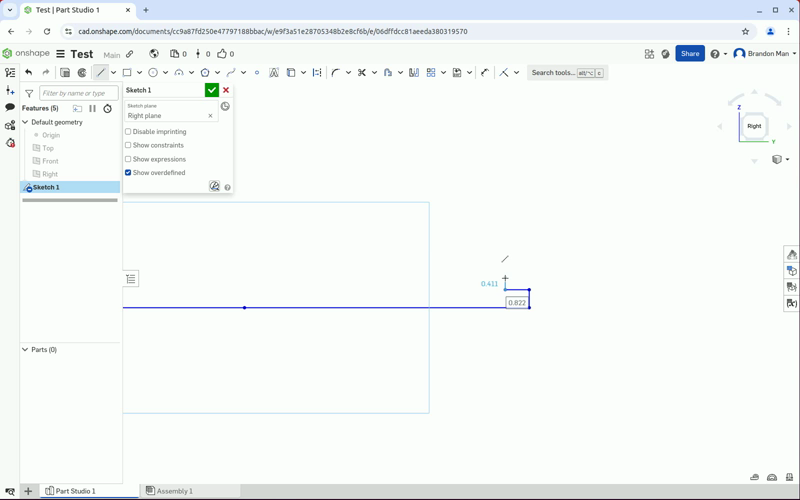
scroll(6)
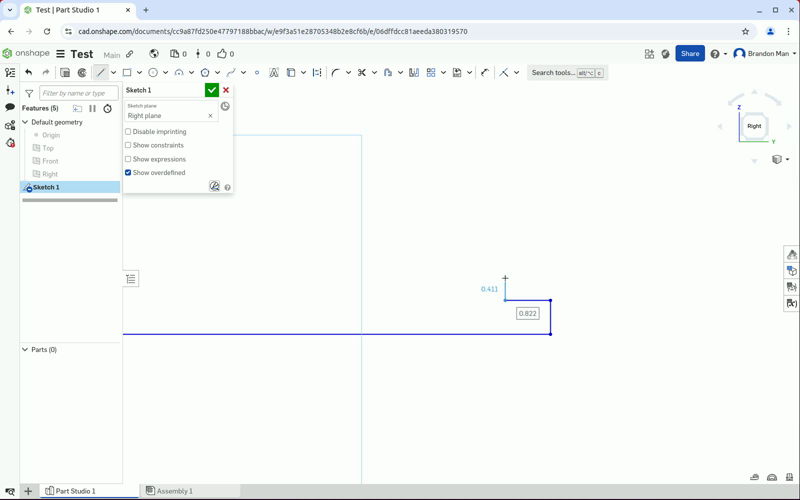
click(505, 277)
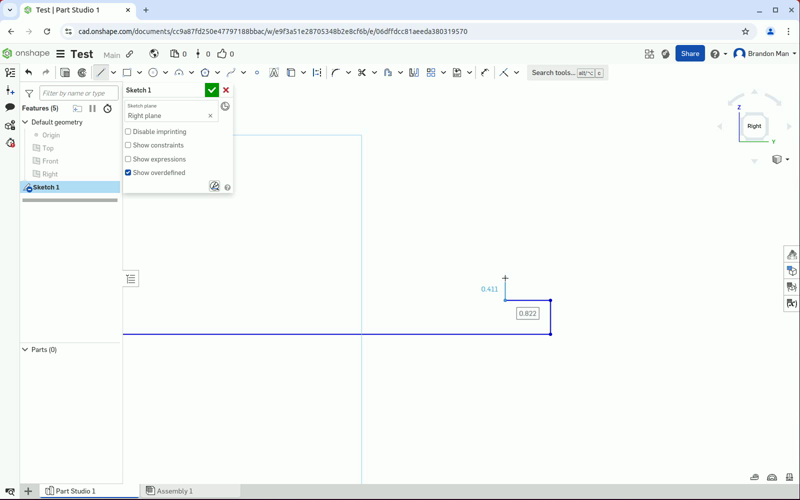
scroll(-6)
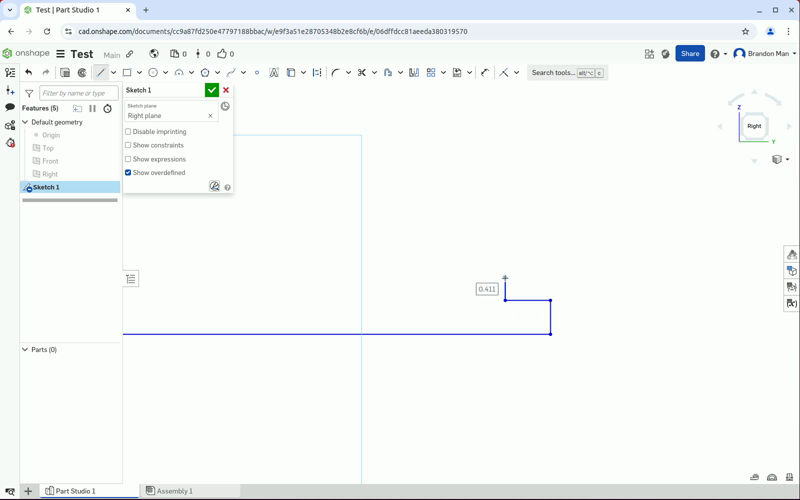
scroll(-6)
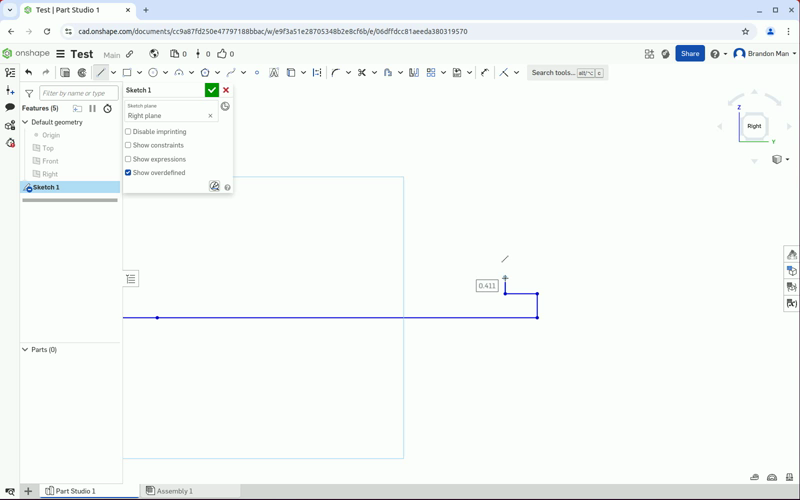
scroll(-6)
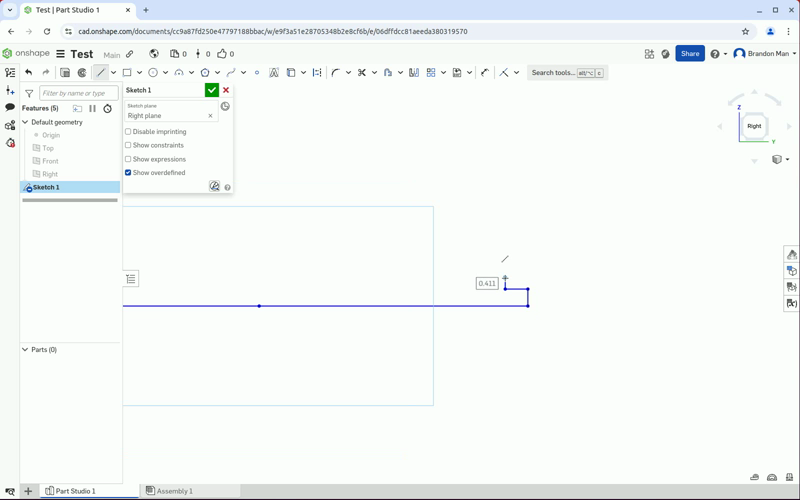
scroll(-6)
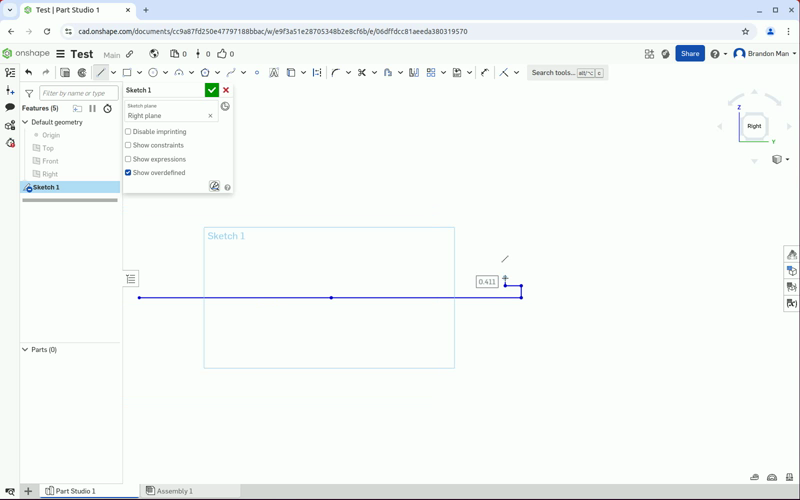
scroll(-6)
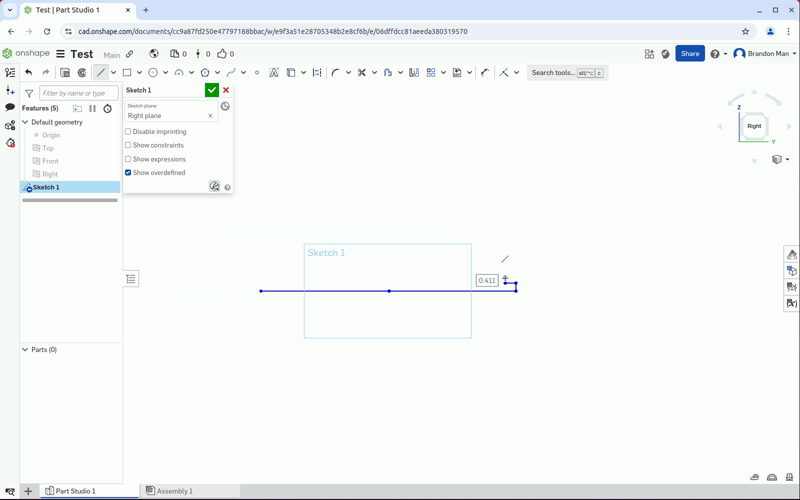
scroll(-6)
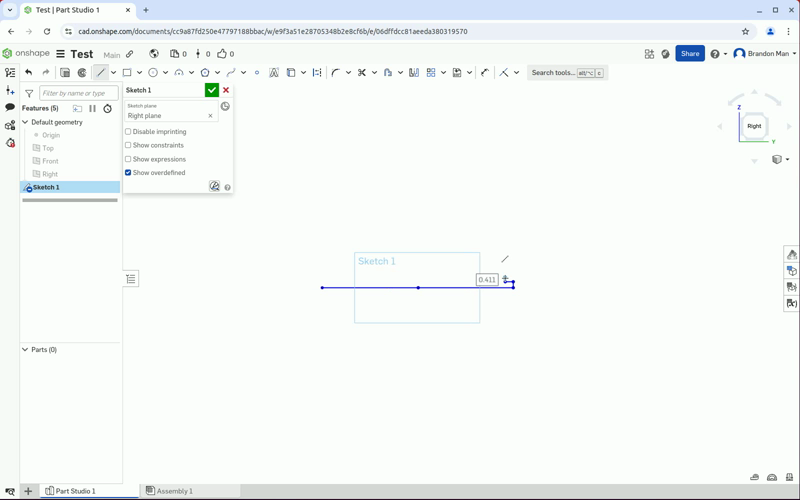
scroll(-6)
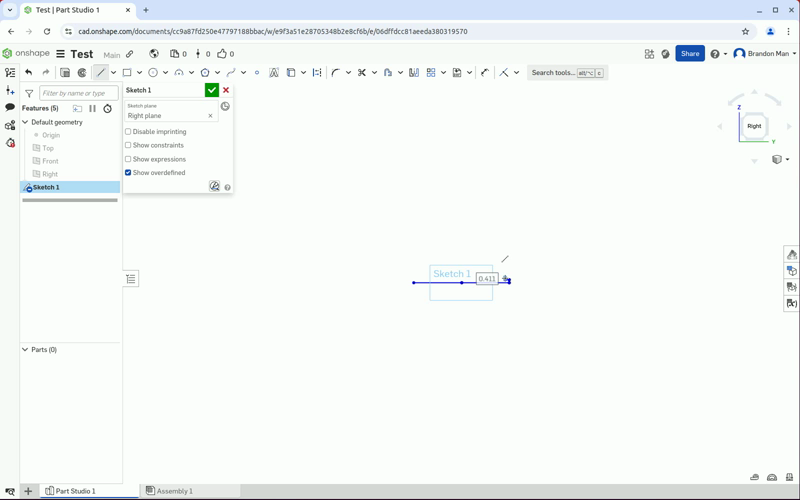
key_up(shift)
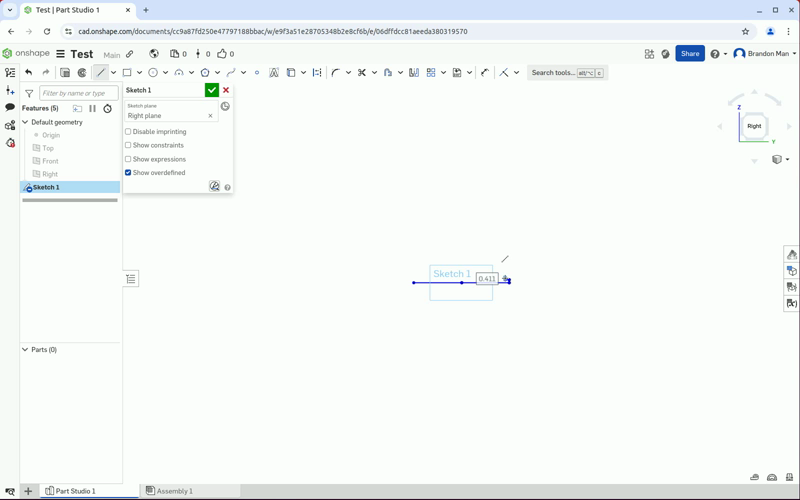
key_down(shift)
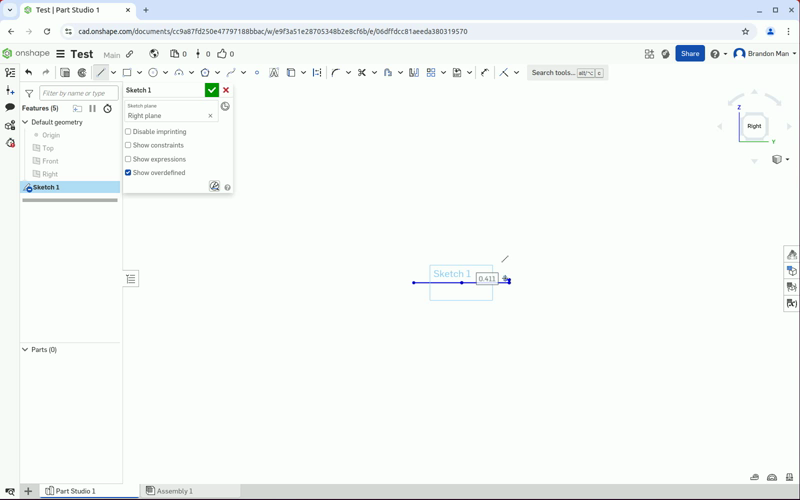
mouse_move(535, 277)
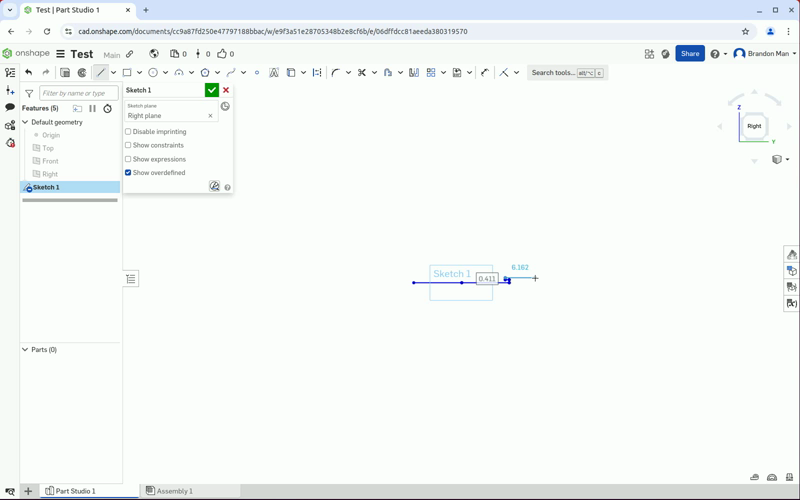
mouse_move(509, 277)
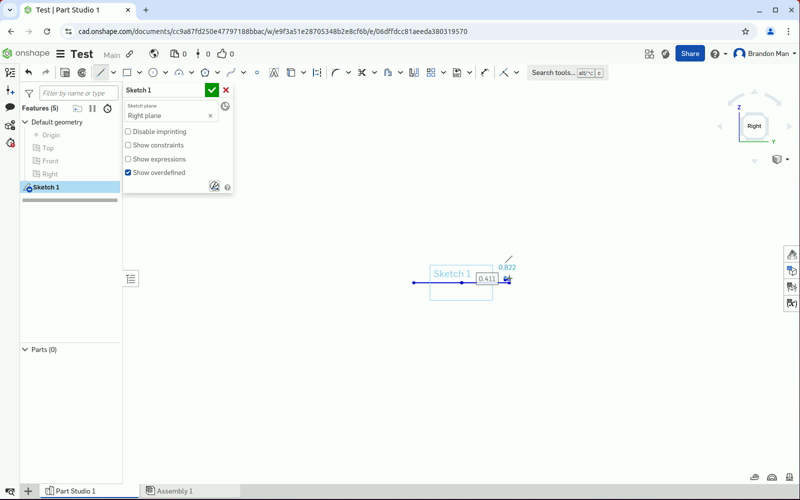
scroll(6)
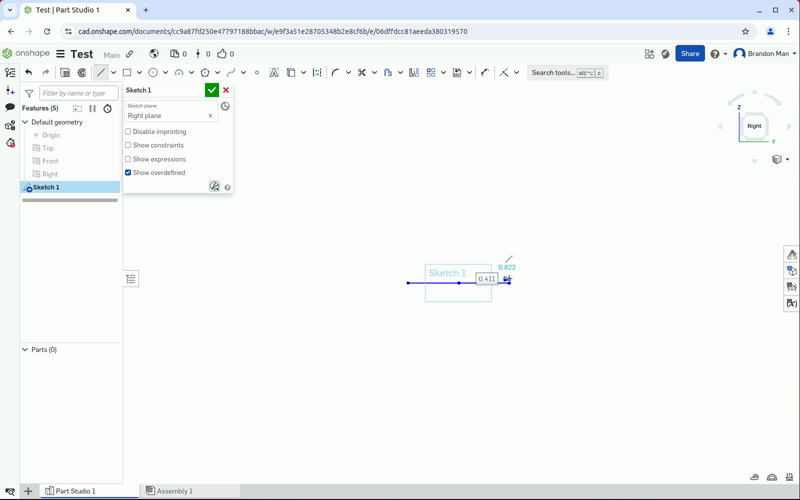
scroll(6)
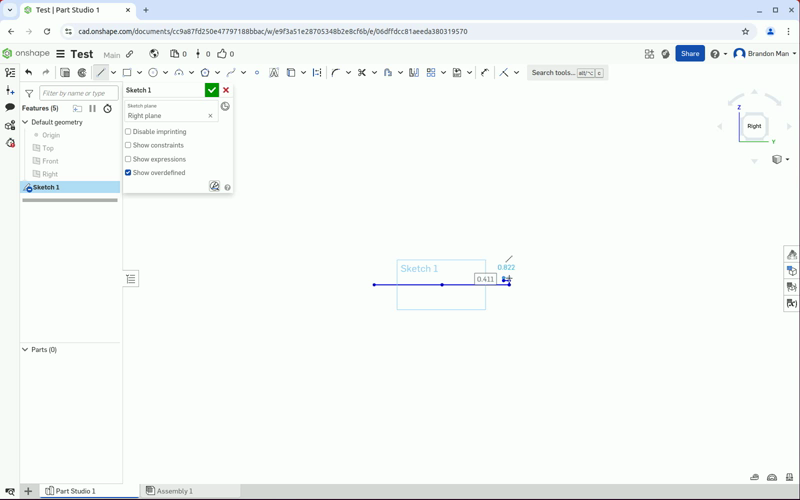
scroll(6)
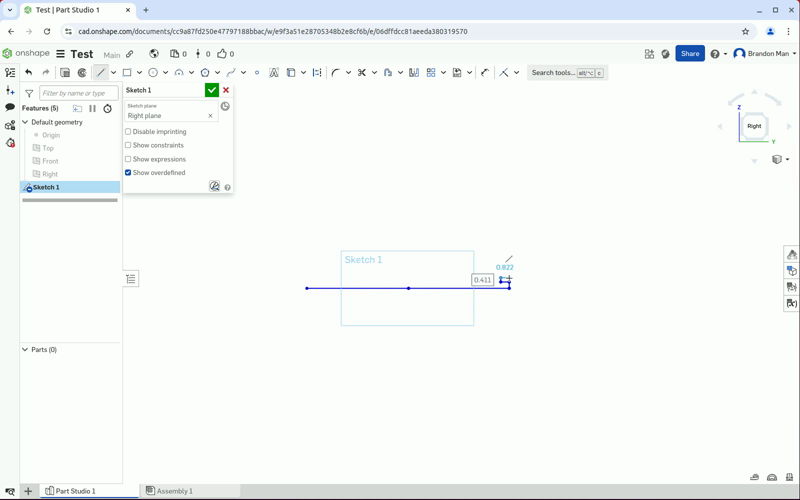
scroll(6)
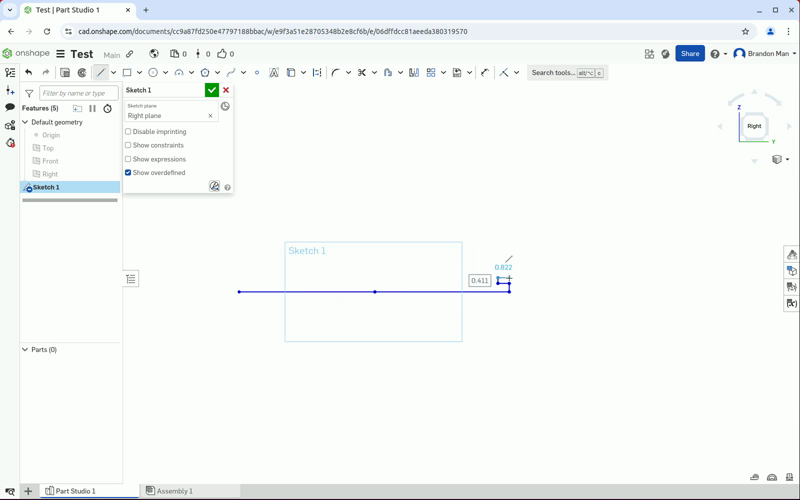
scroll(6)
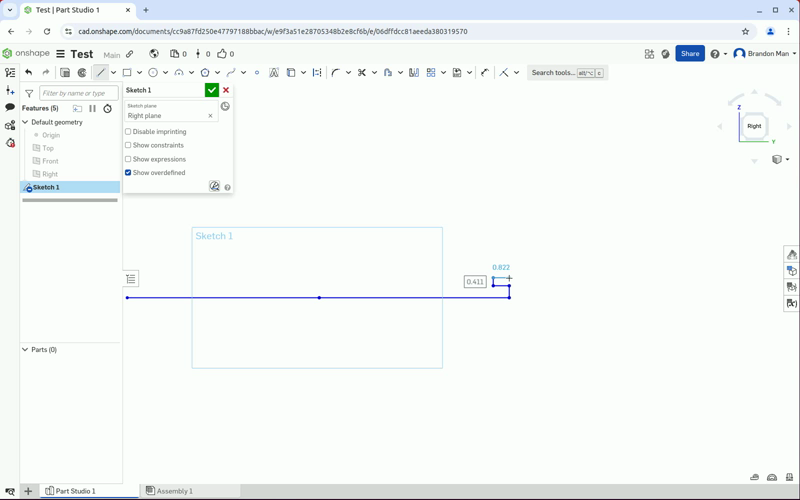
scroll(6)
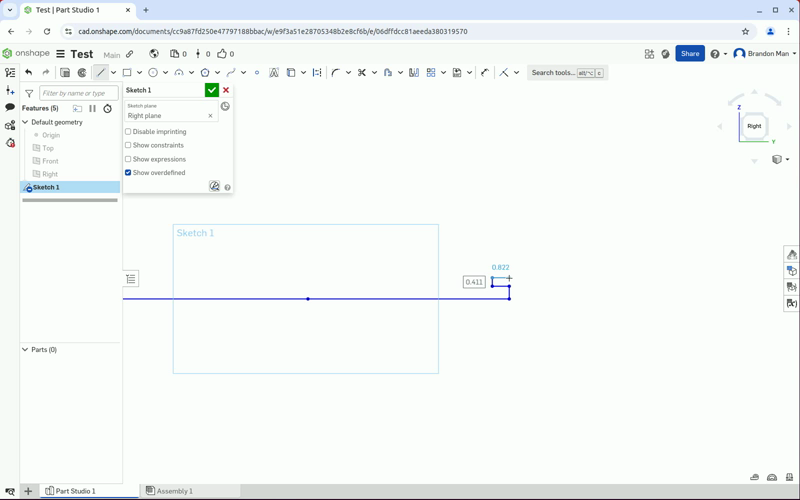
scroll(6)
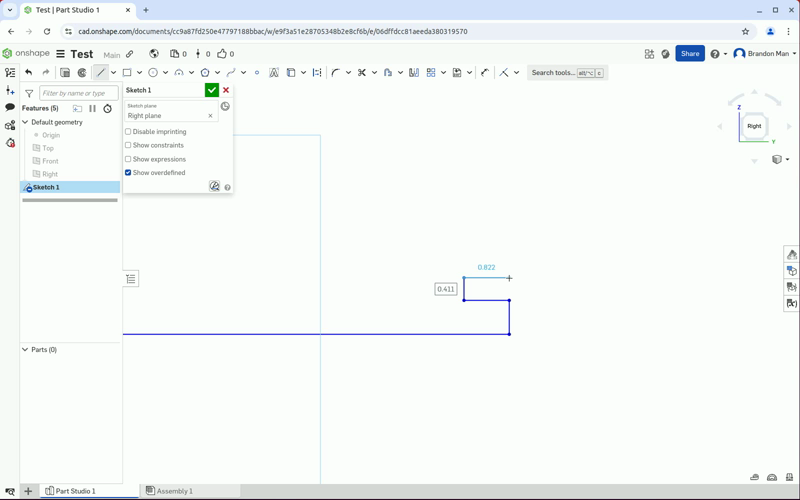
click(509, 277)
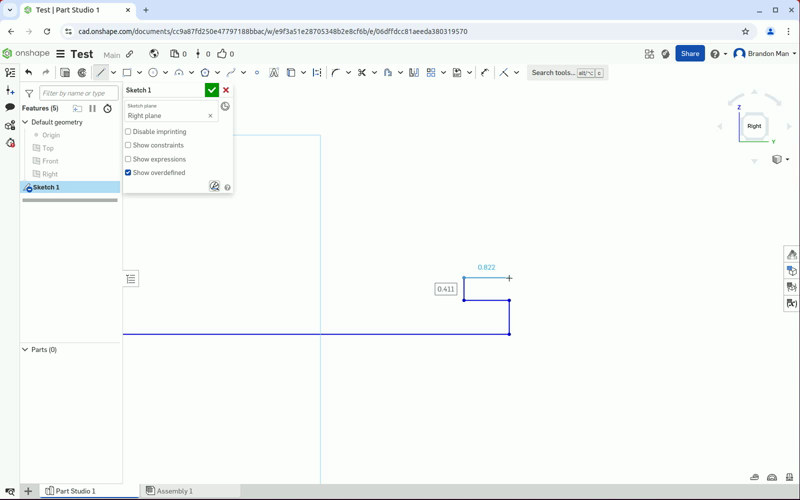
scroll(-6)
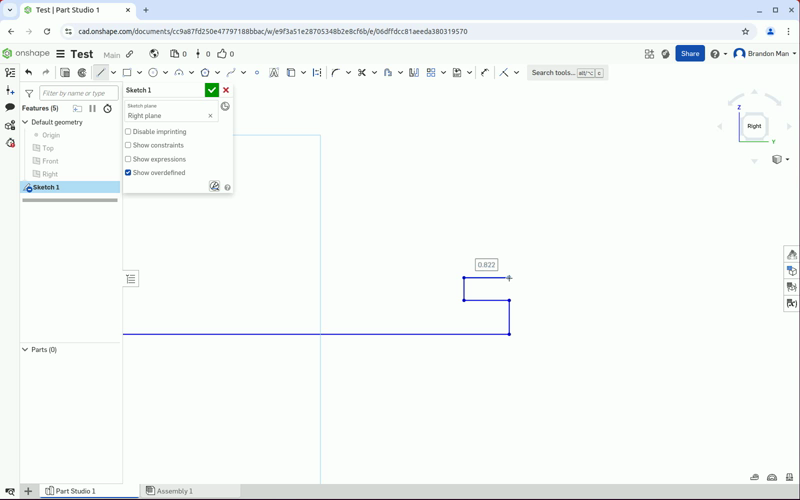
scroll(-6)
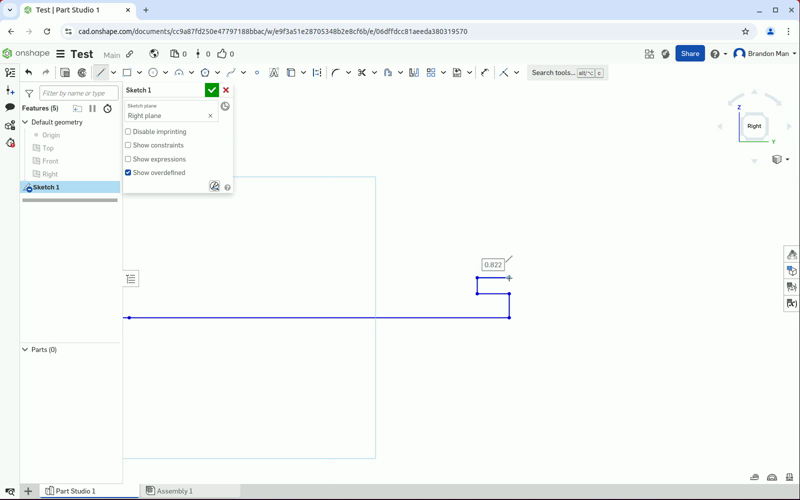
scroll(-6)
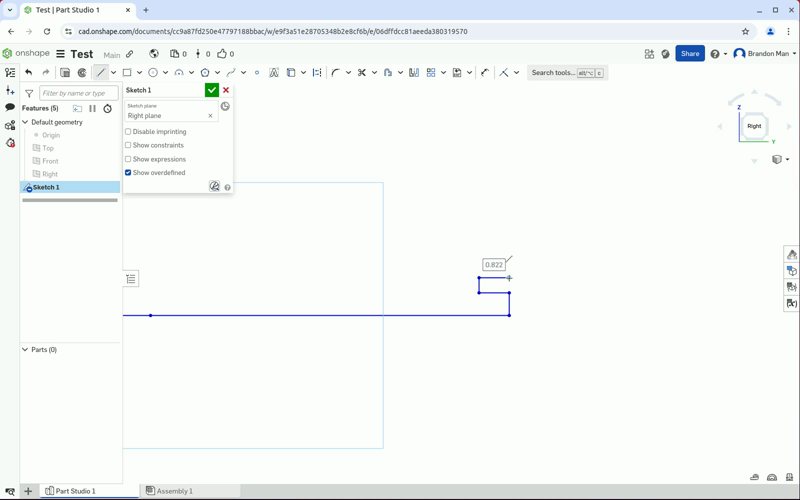
scroll(-6)
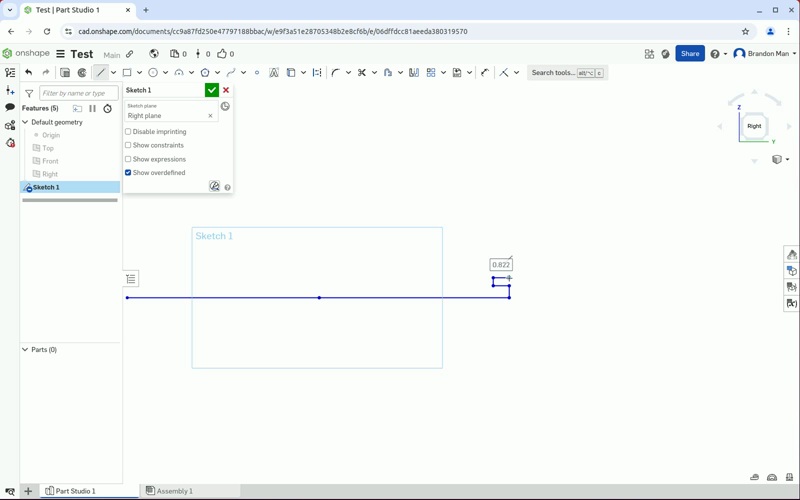
scroll(-6)
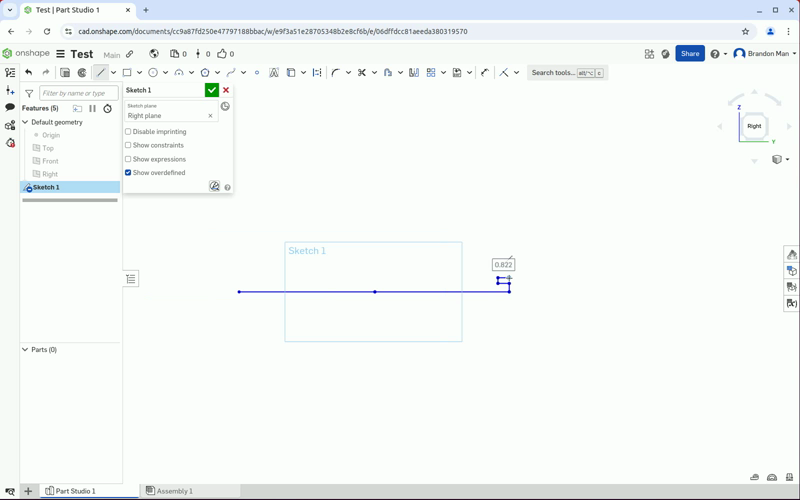
scroll(-6)
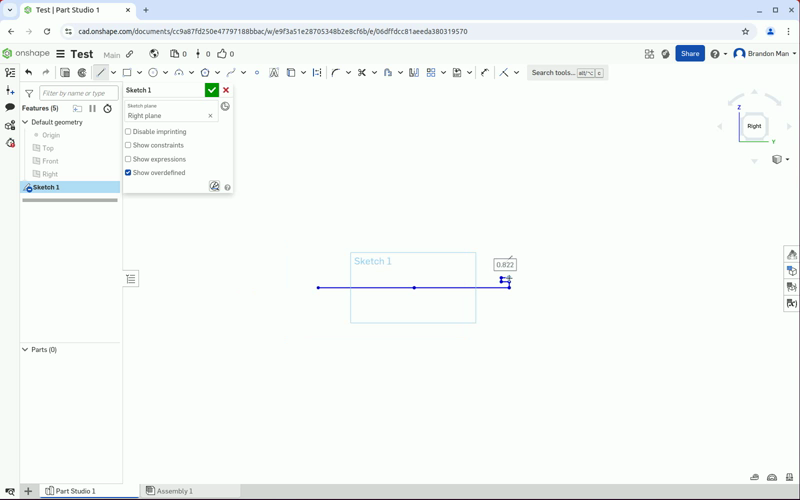
scroll(-6)
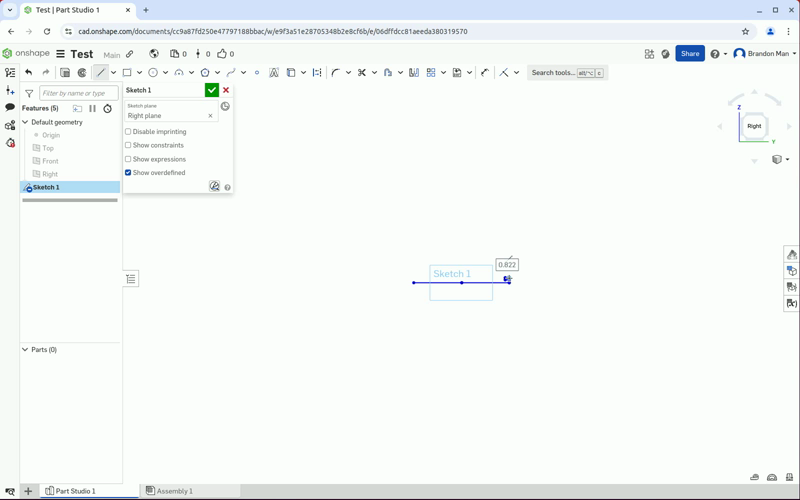
key_up(shift)
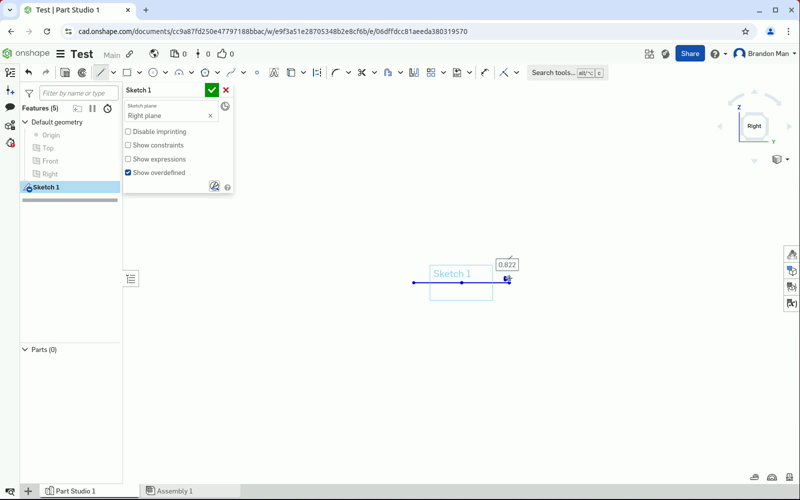
key_down(shift)
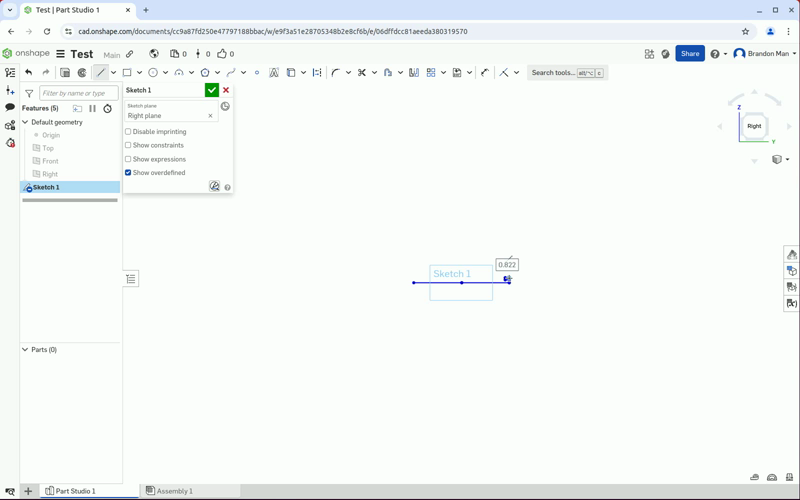
mouse_move(539, 277)
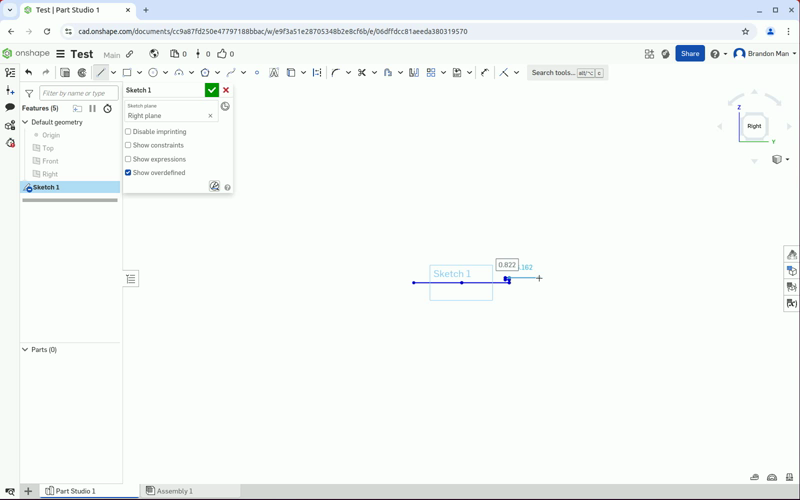
mouse_move(509, 274)
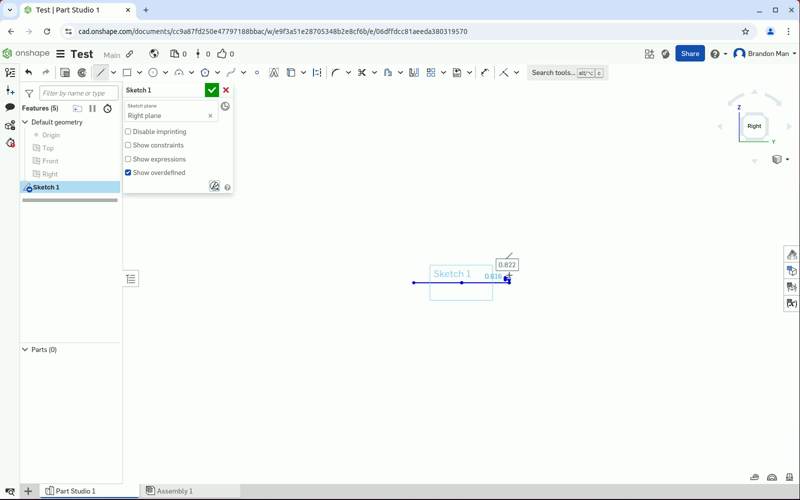
scroll(6)
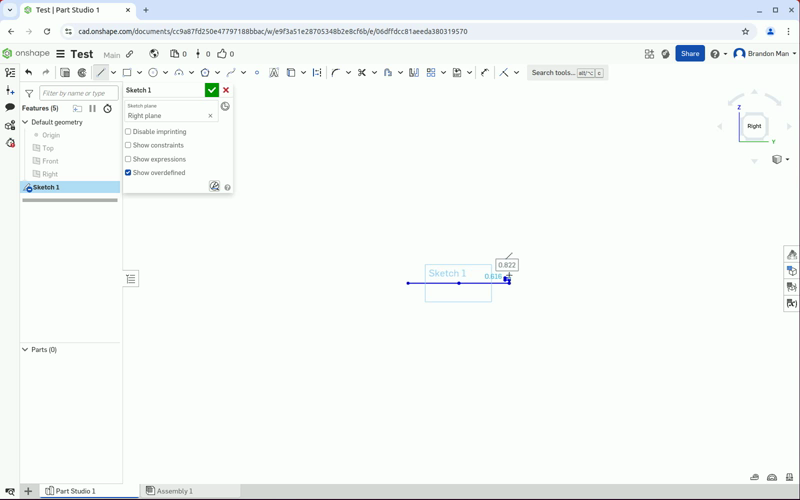
scroll(6)
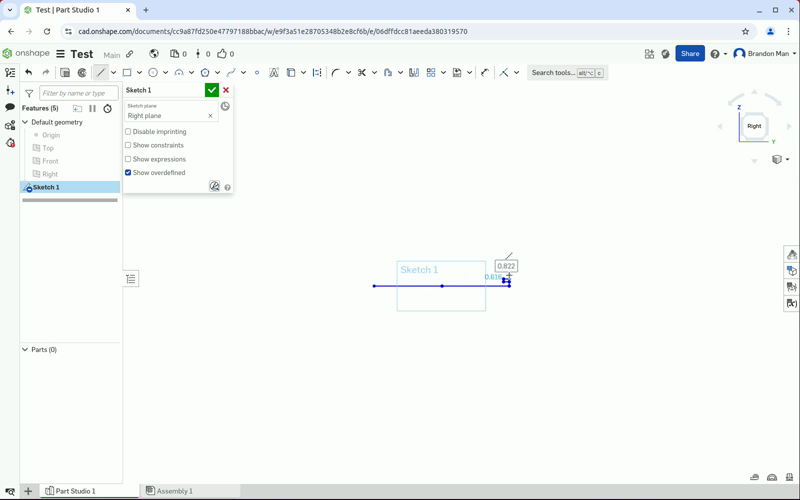
scroll(6)
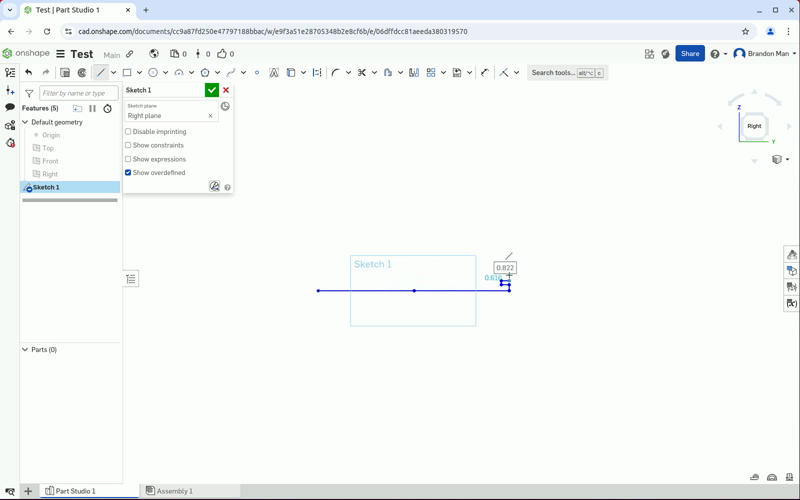
scroll(6)
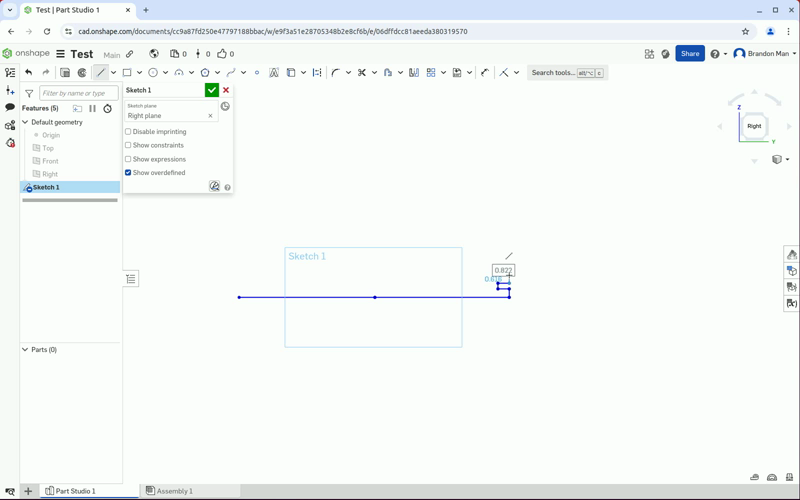
scroll(6)
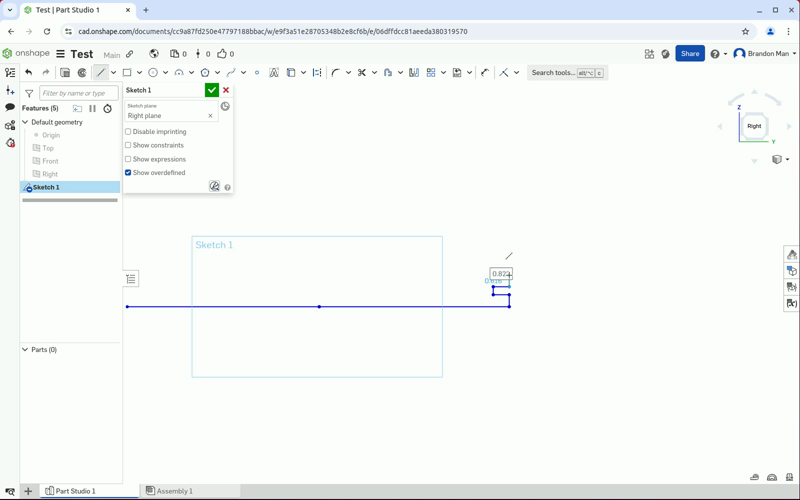
scroll(6)
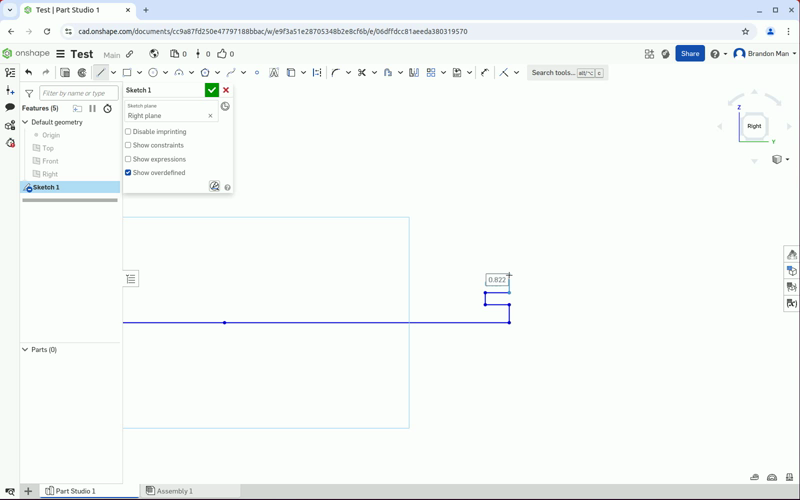
scroll(6)
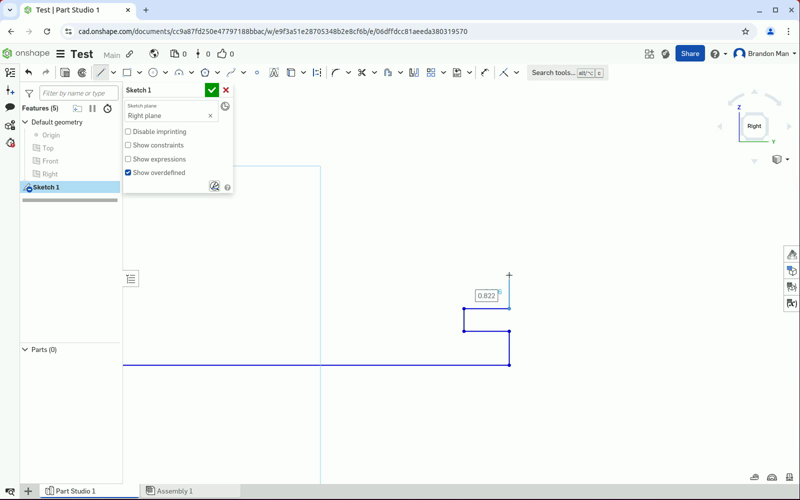
click(509, 274)
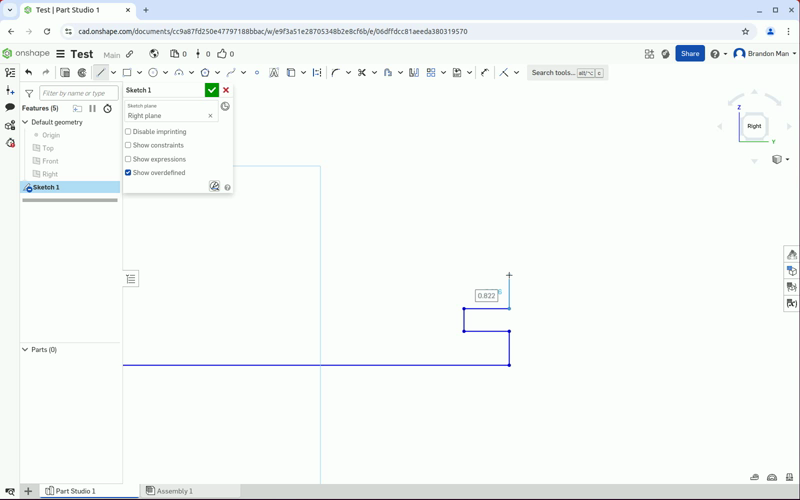
scroll(-6)
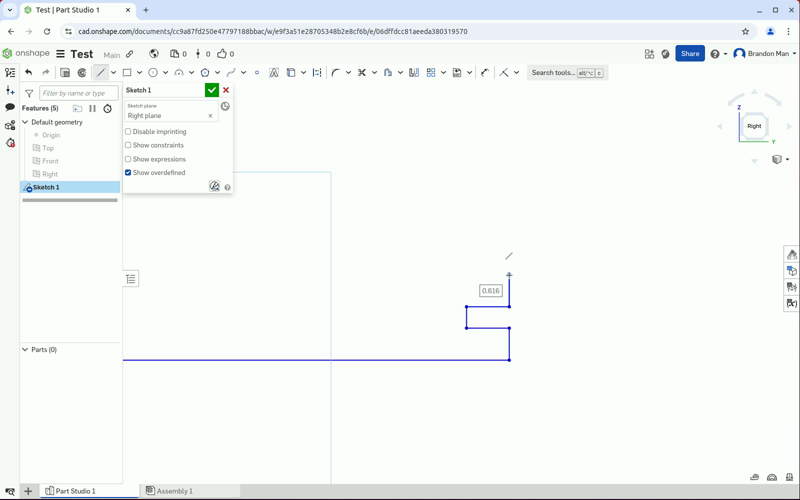
scroll(-6)
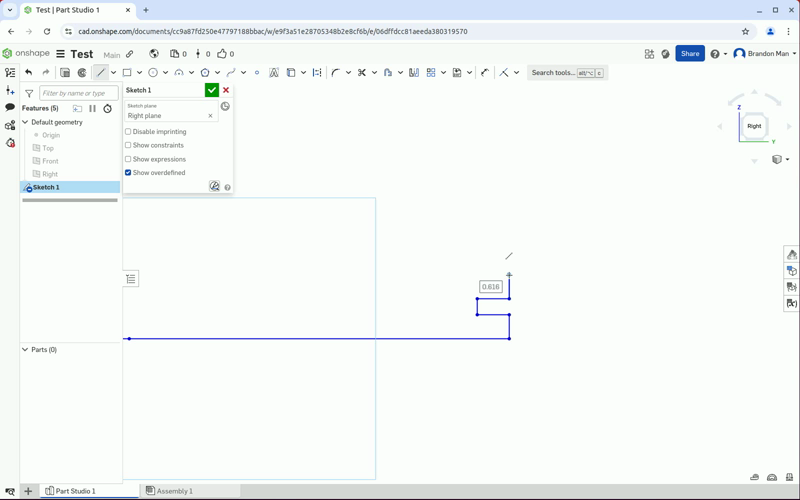
scroll(-6)
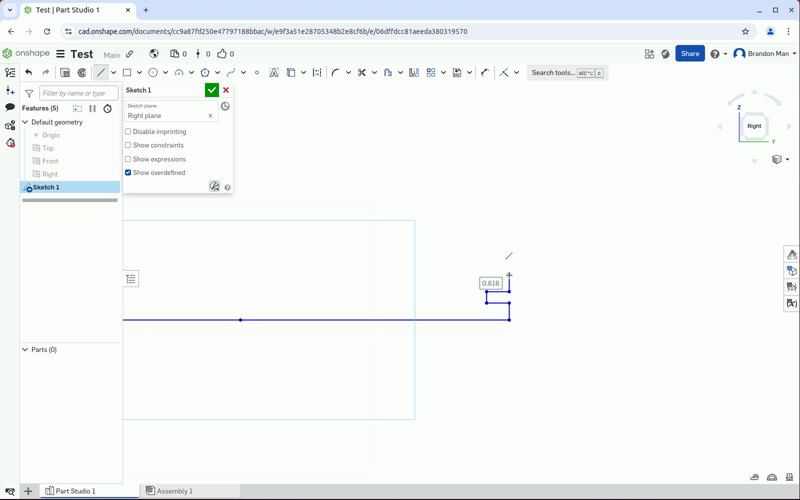
scroll(-6)
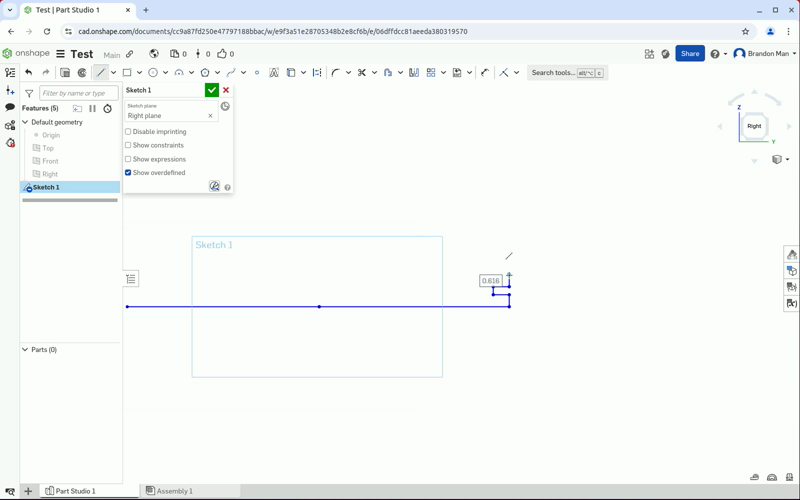
scroll(-6)
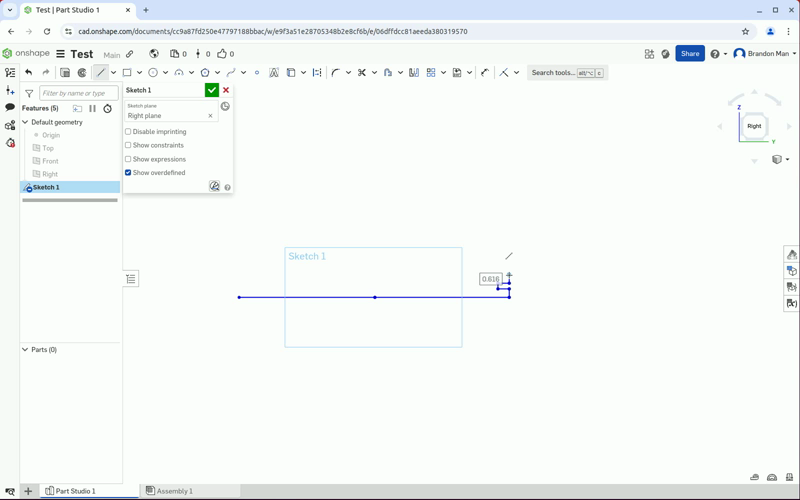
scroll(-6)
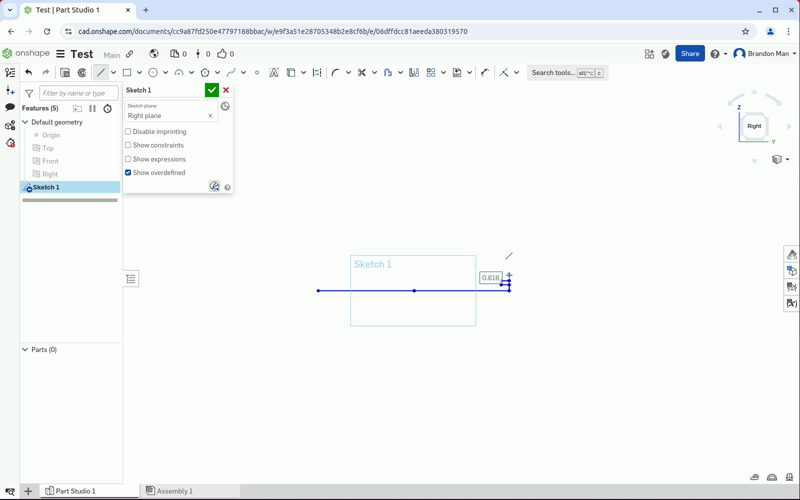
scroll(-6)
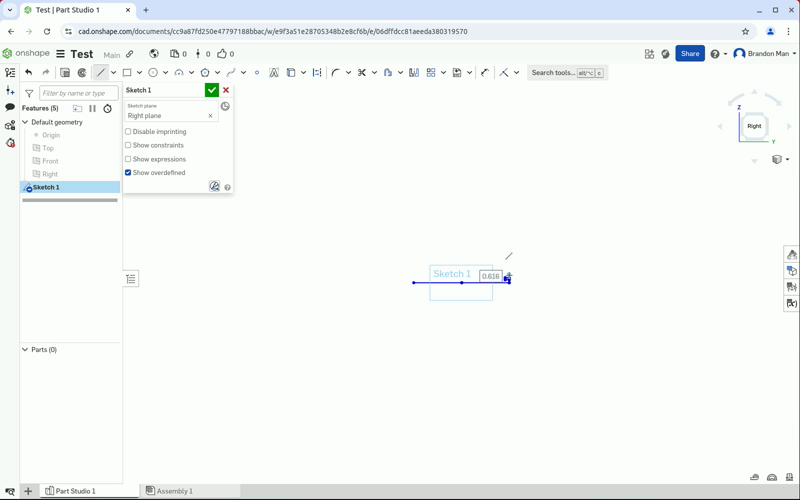
key_up(shift)
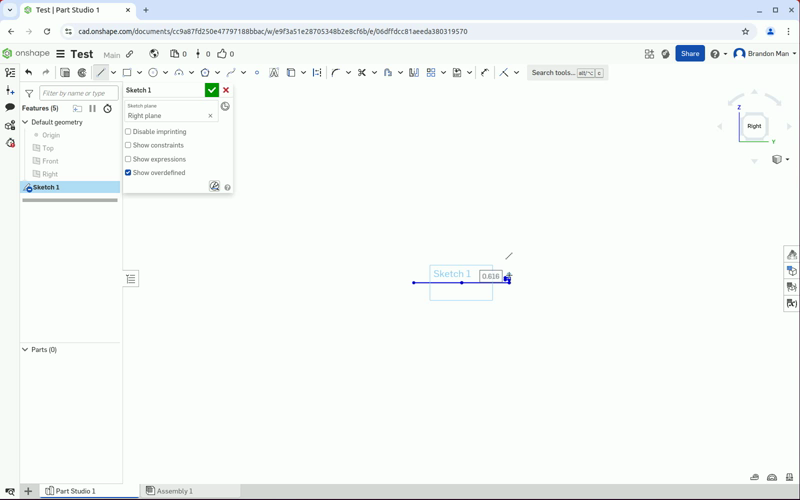
key_down(shift)
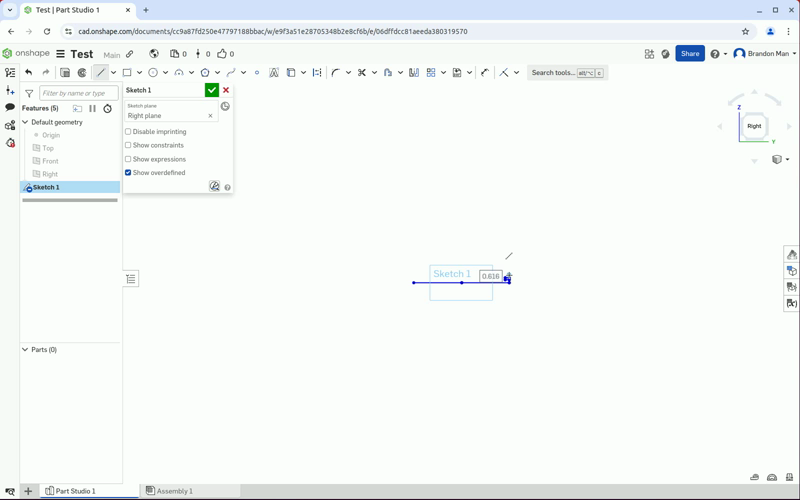
mouse_move(539, 274)
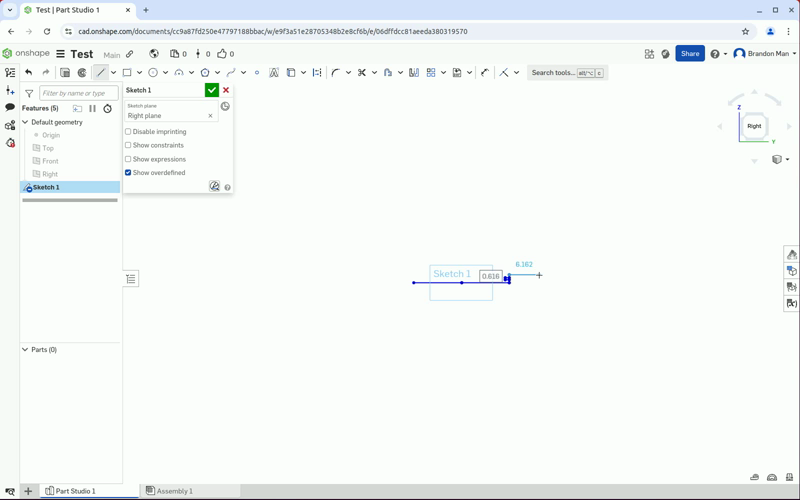
mouse_move(461, 267)
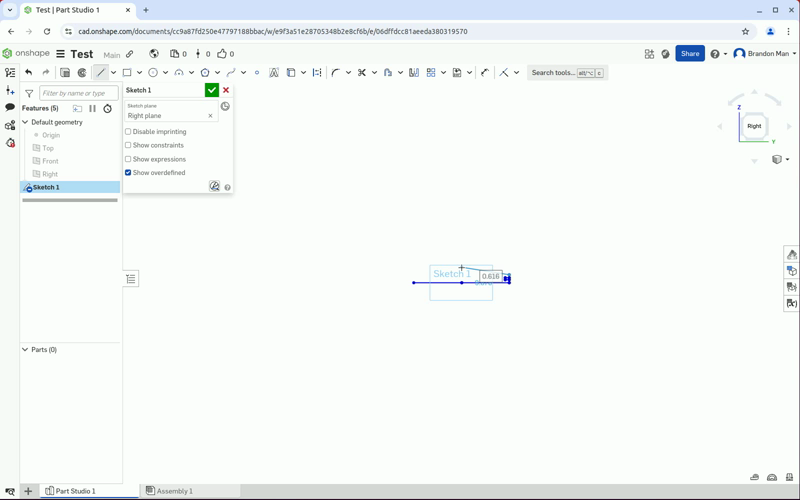
click(461, 267)
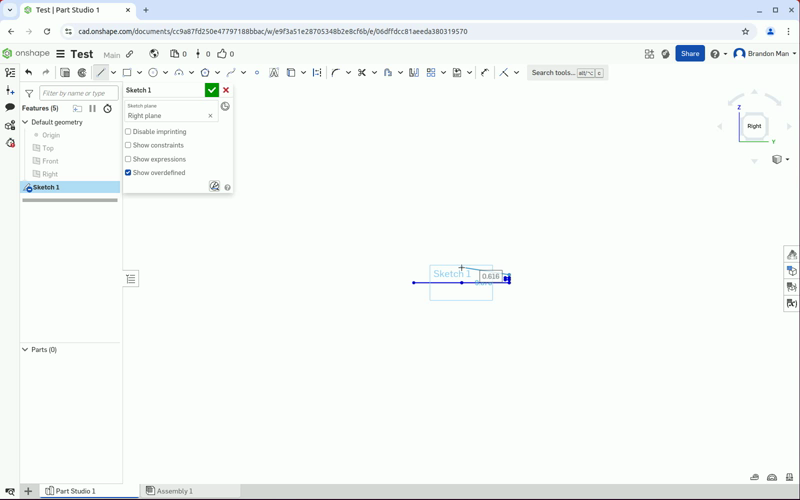
key_up(shift)
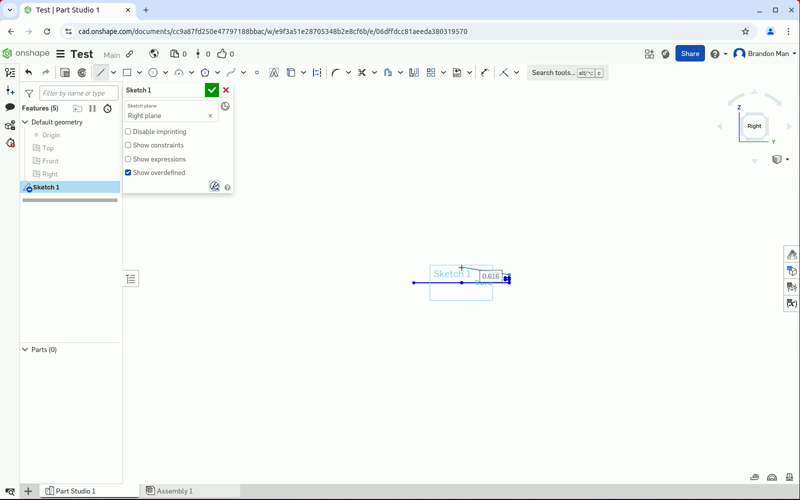
key_down(shift)
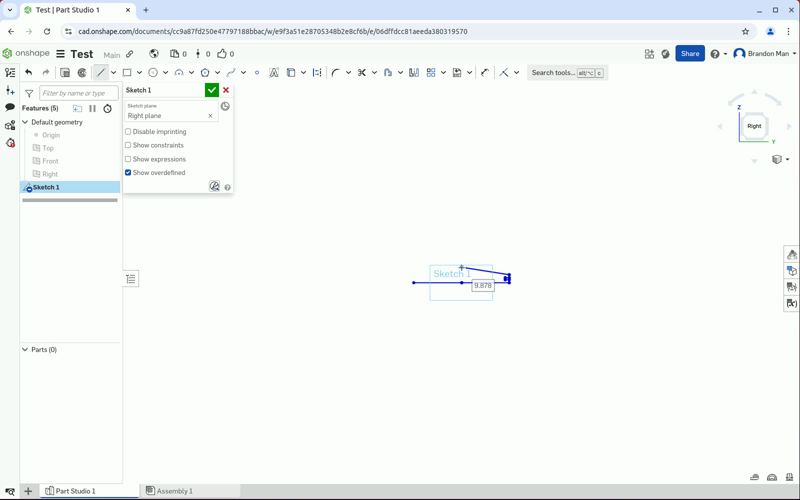
mouse_move(492, 267)
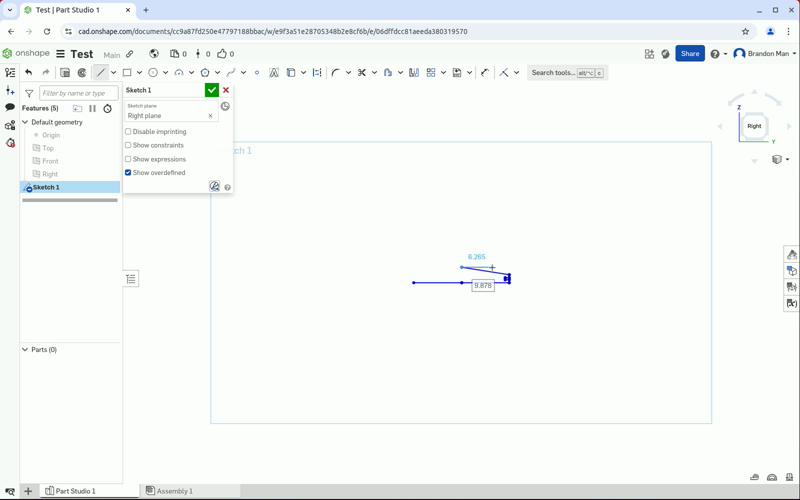
mouse_move(413, 274)
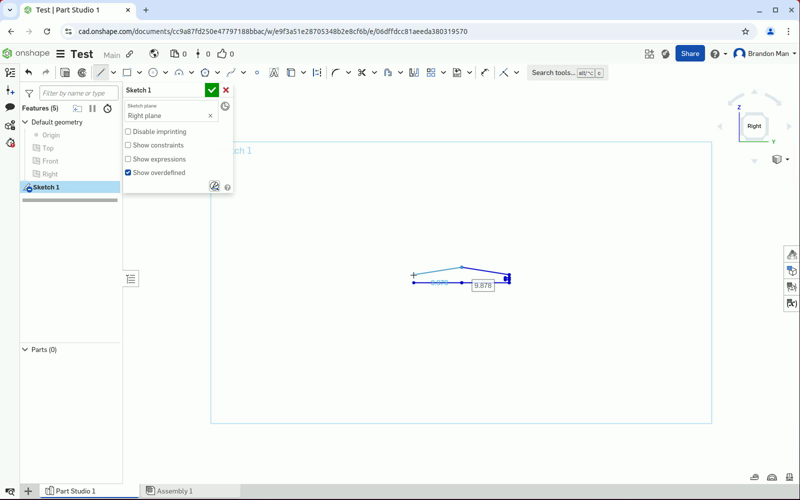
click(413, 274)
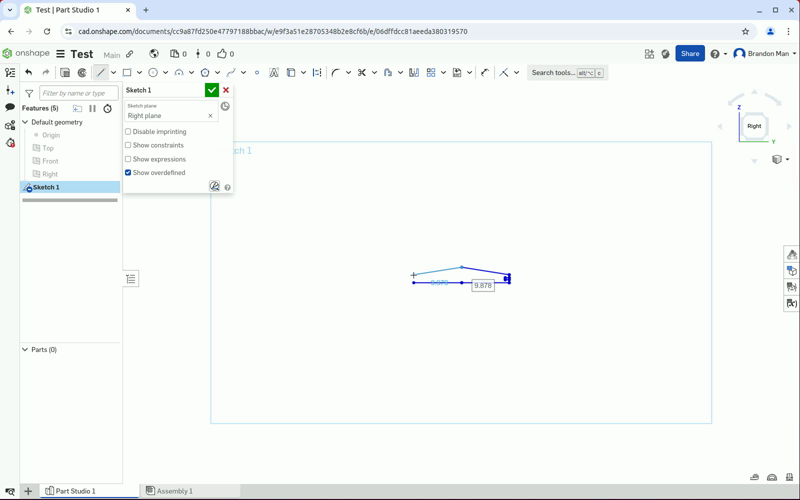
key_up(shift)
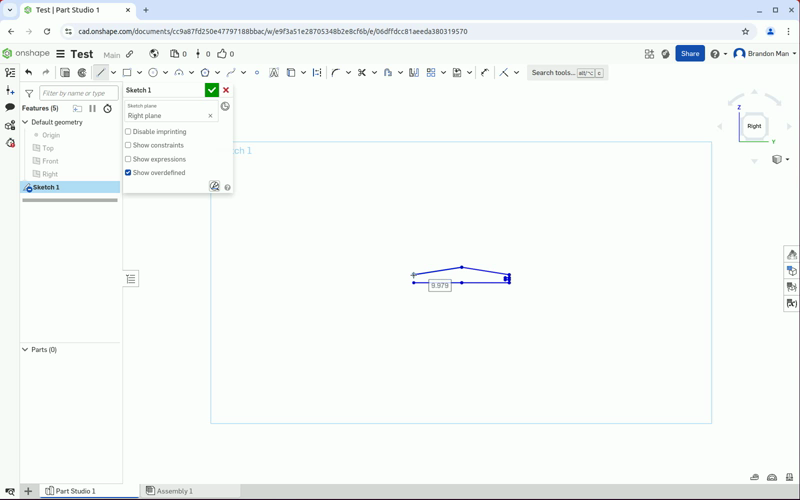
key_down(shift)
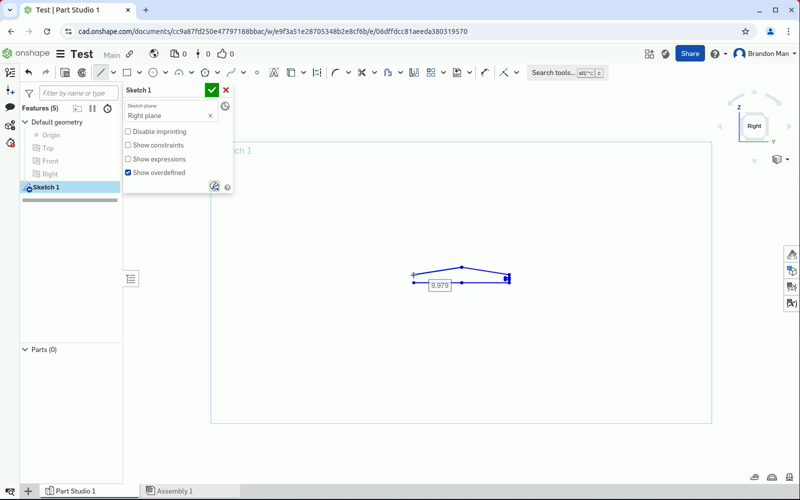
mouse_move(444, 274)
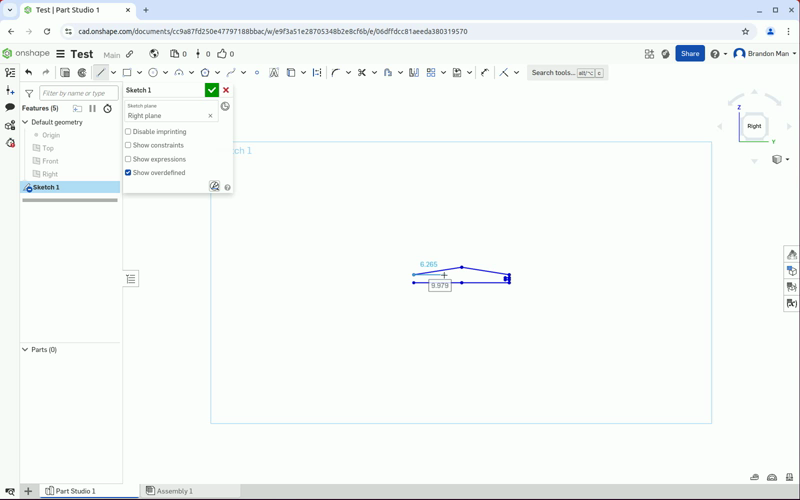
mouse_move(413, 277)
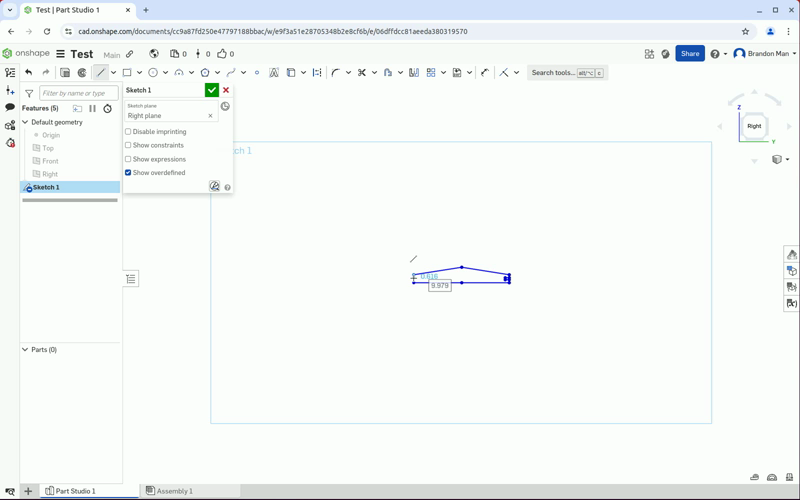
scroll(6)
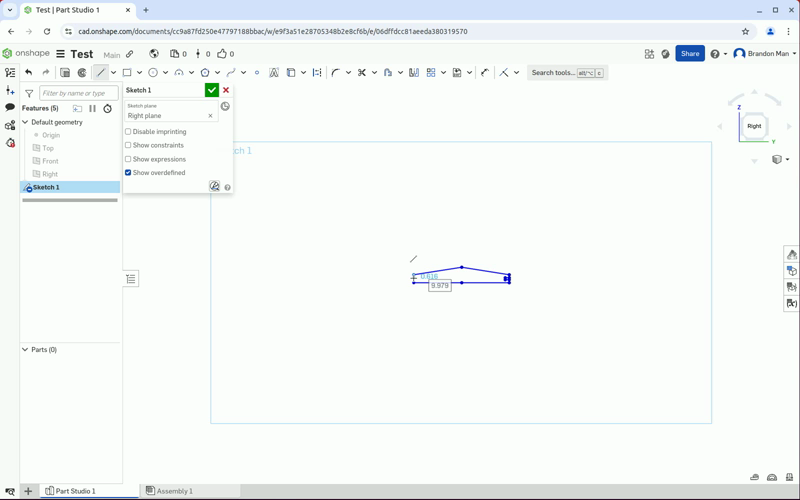
scroll(6)
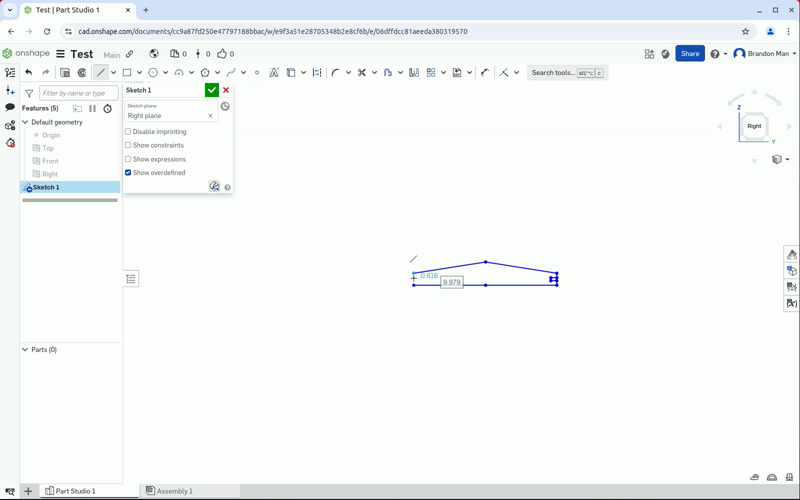
scroll(6)
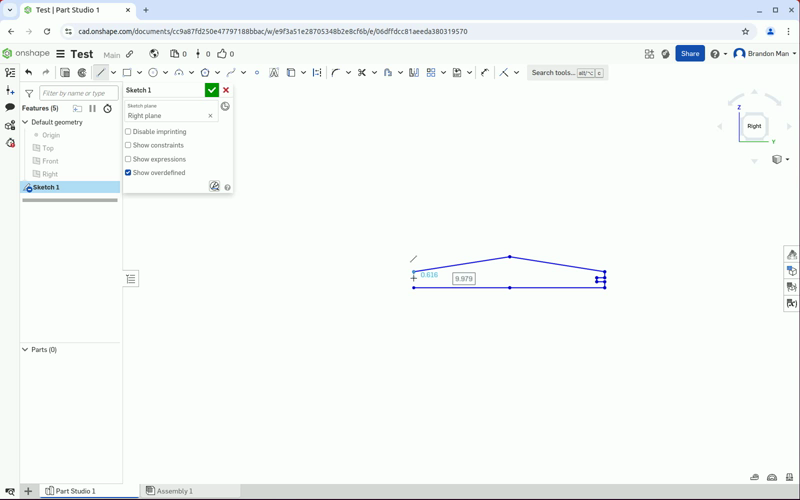
scroll(6)
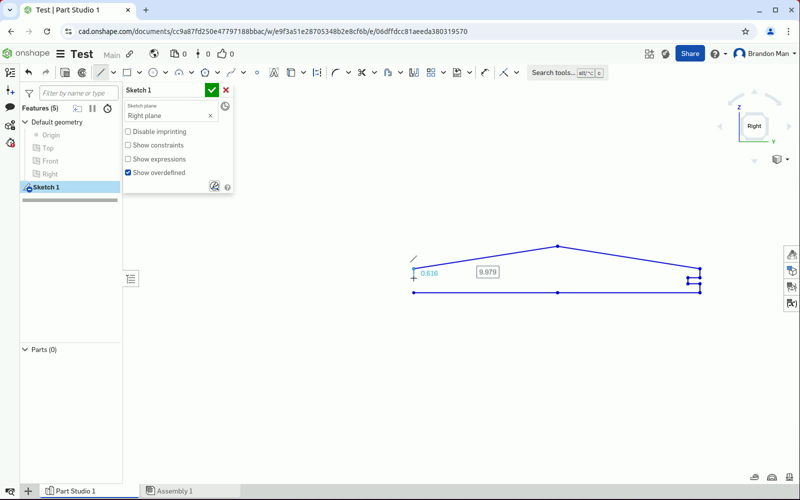
scroll(6)
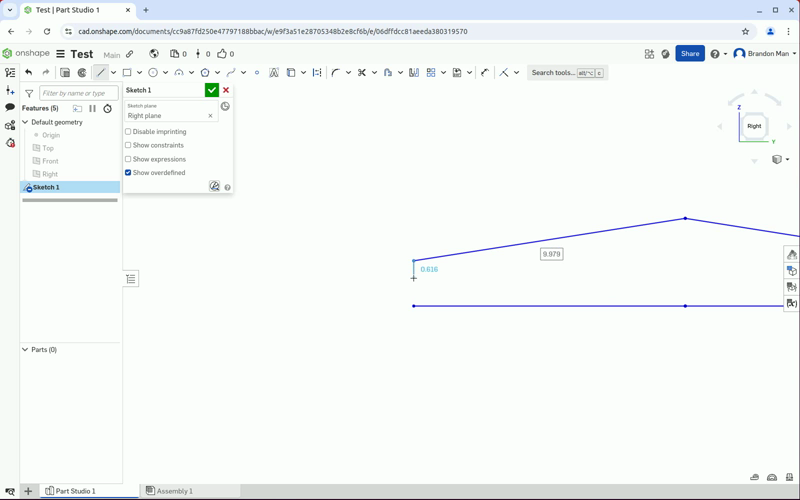
scroll(6)
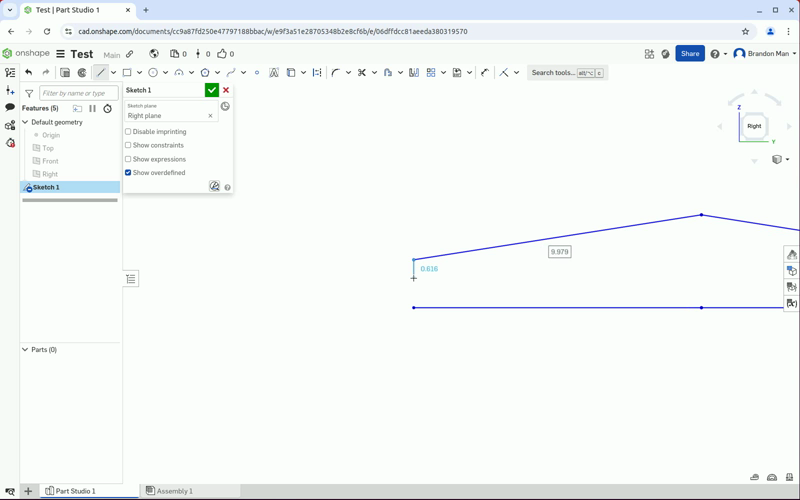
scroll(6)
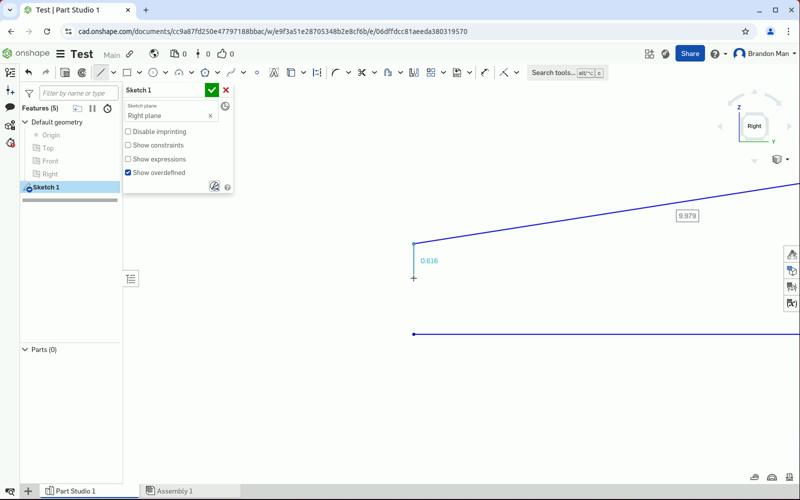
click(413, 277)
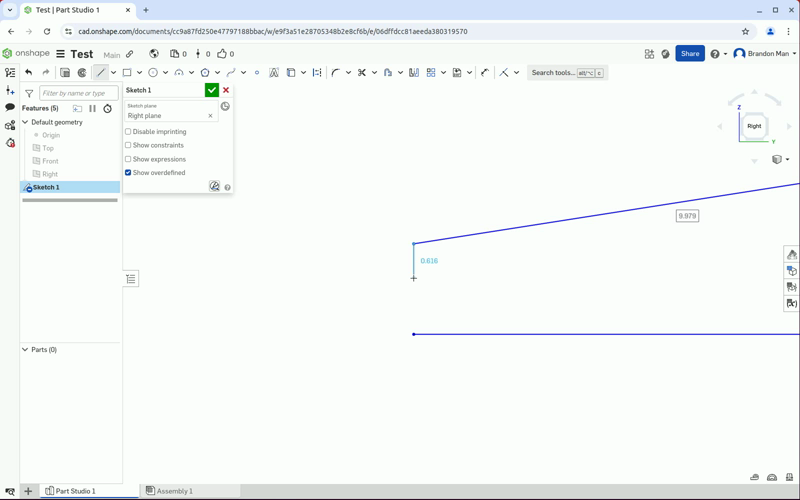
scroll(-6)
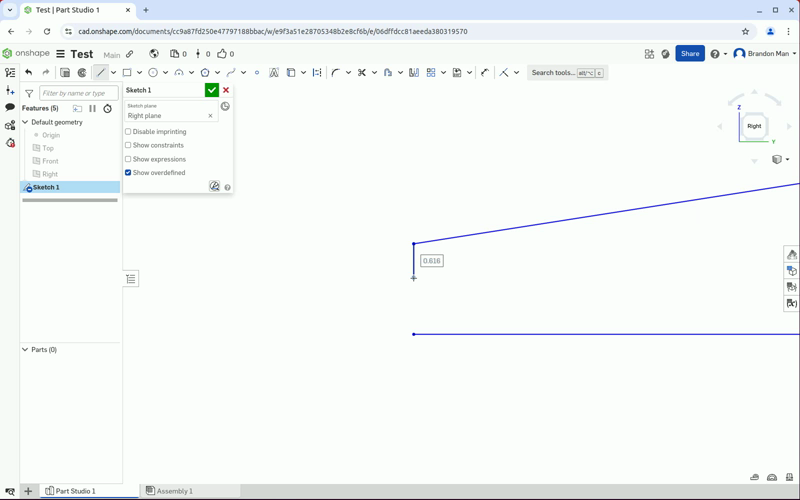
scroll(-6)
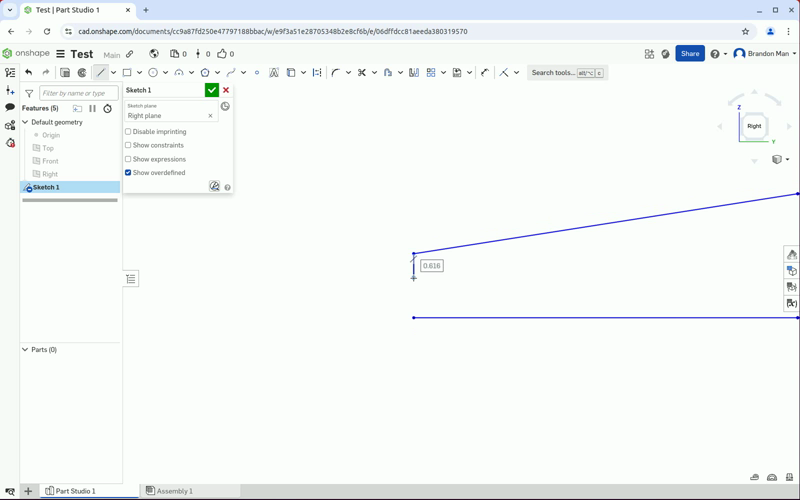
scroll(-6)
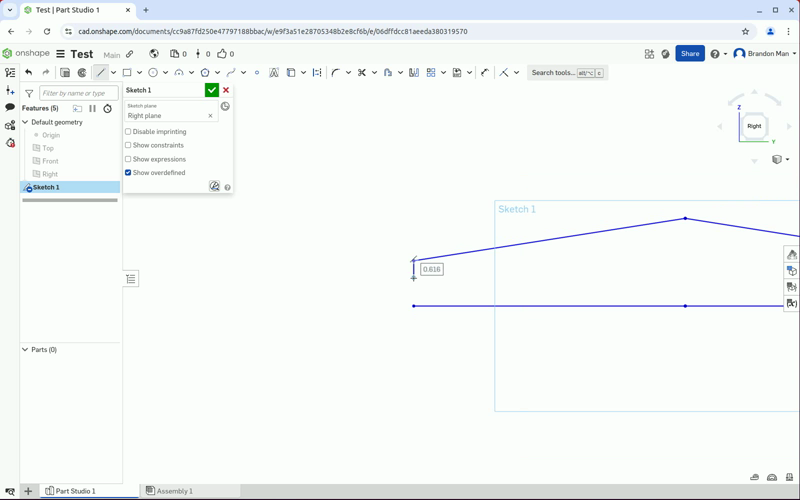
scroll(-6)
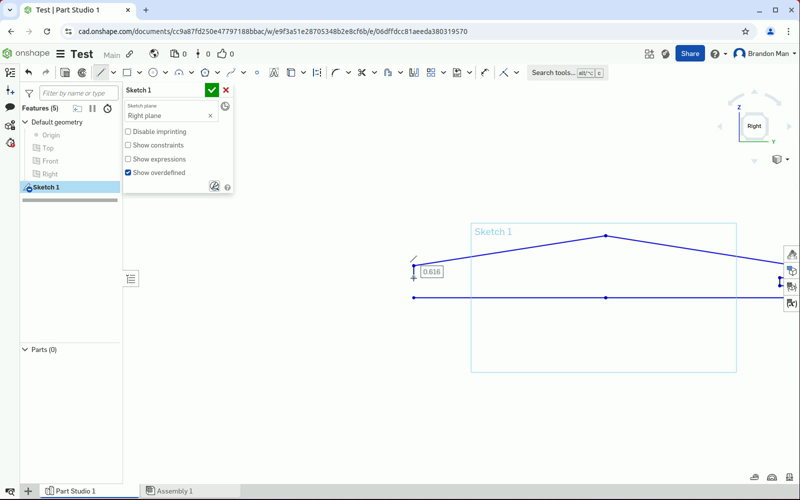
scroll(-6)
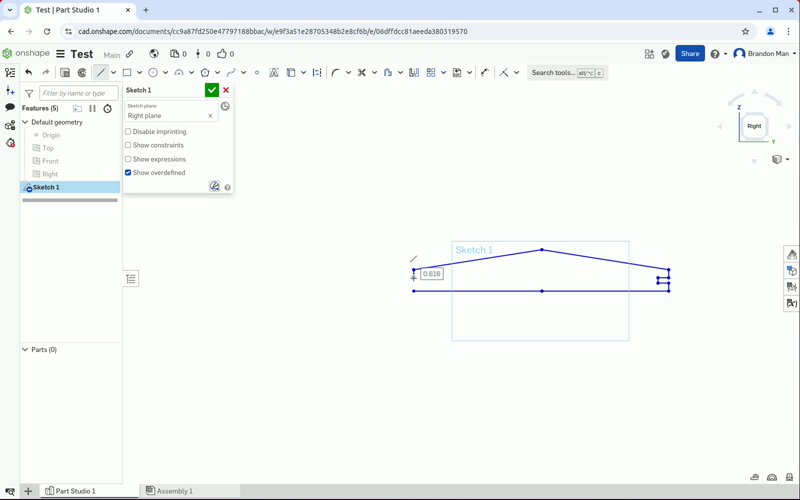
scroll(-6)
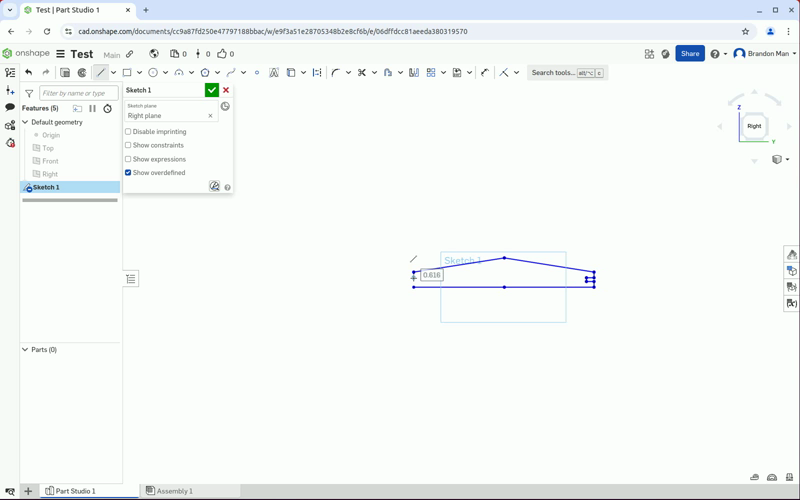
scroll(-6)
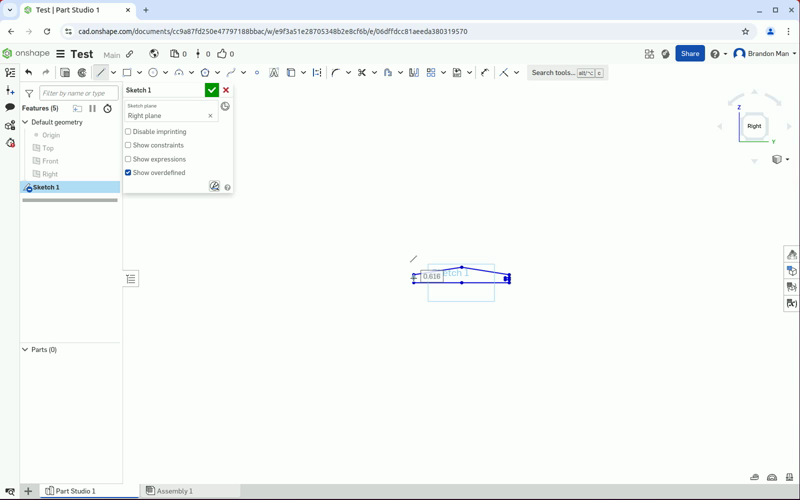
key_up(shift)
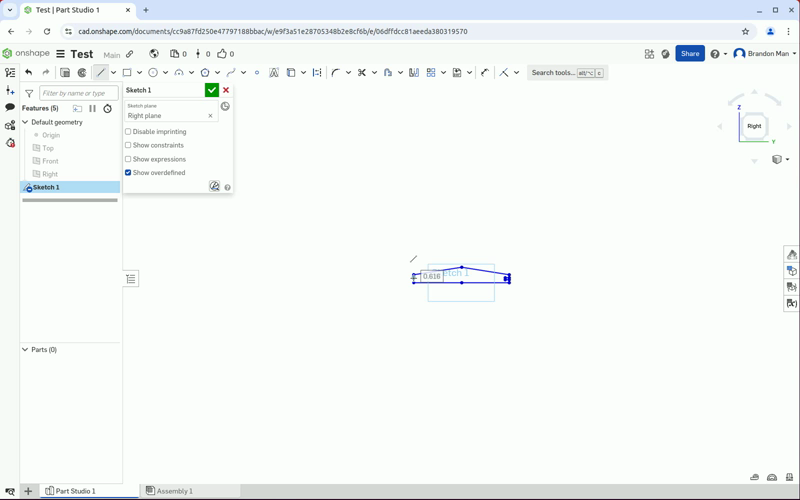
key_down(shift)
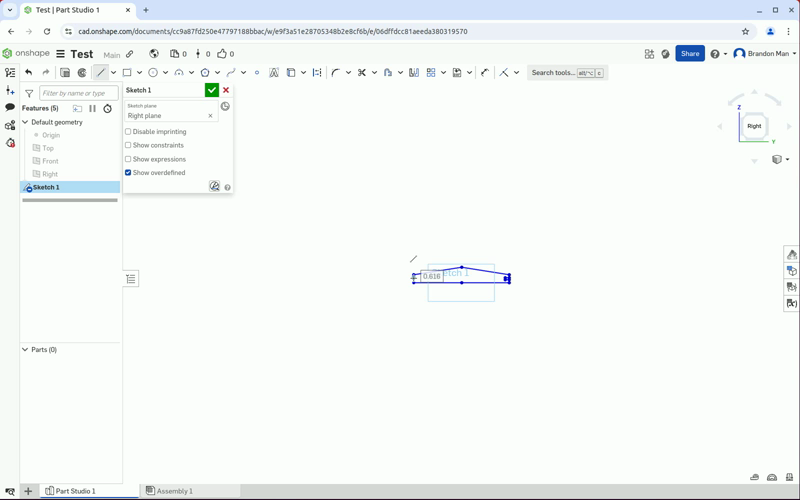
mouse_move(444, 277)
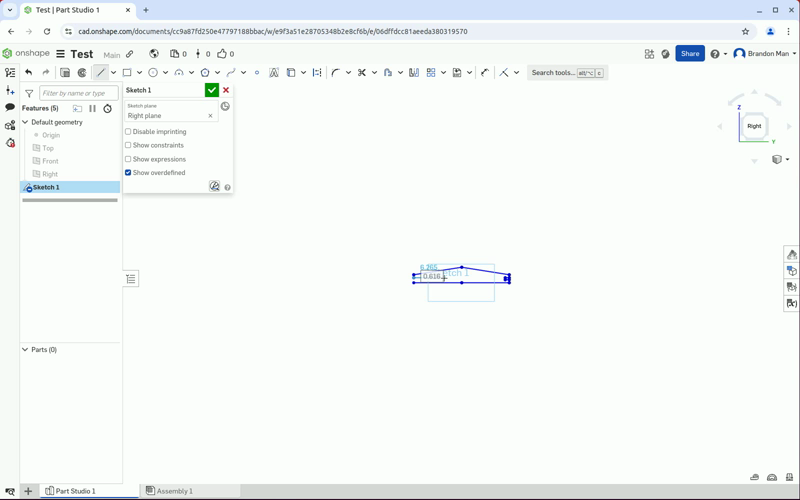
mouse_move(417, 277)
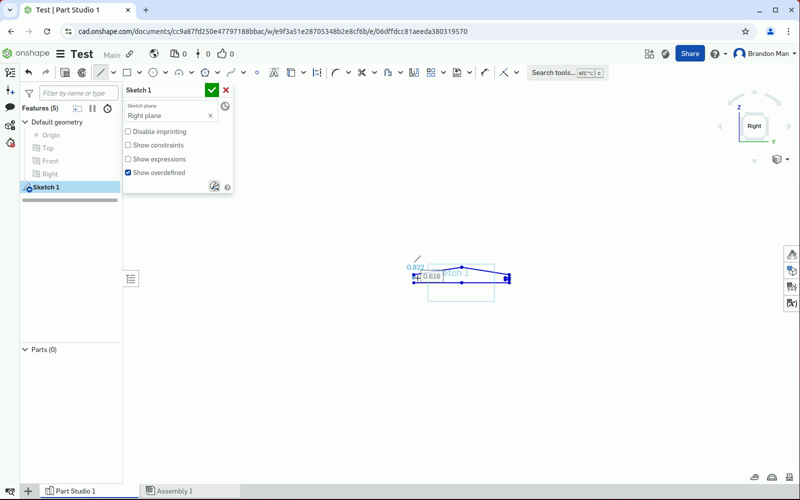
scroll(6)
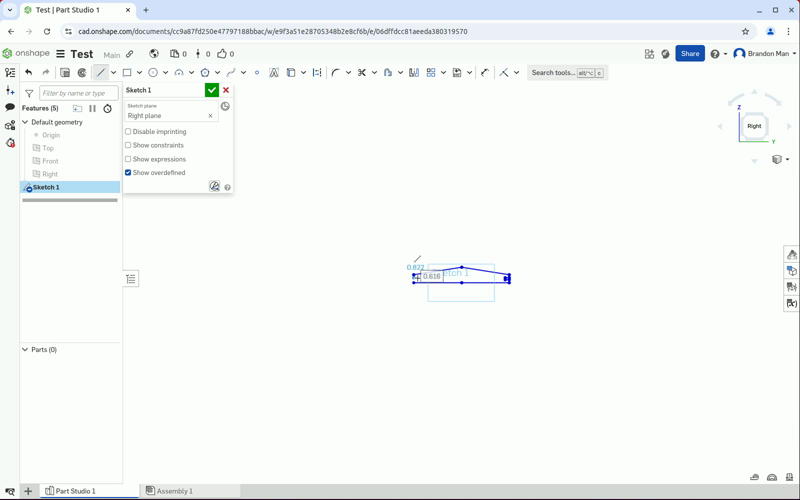
scroll(6)
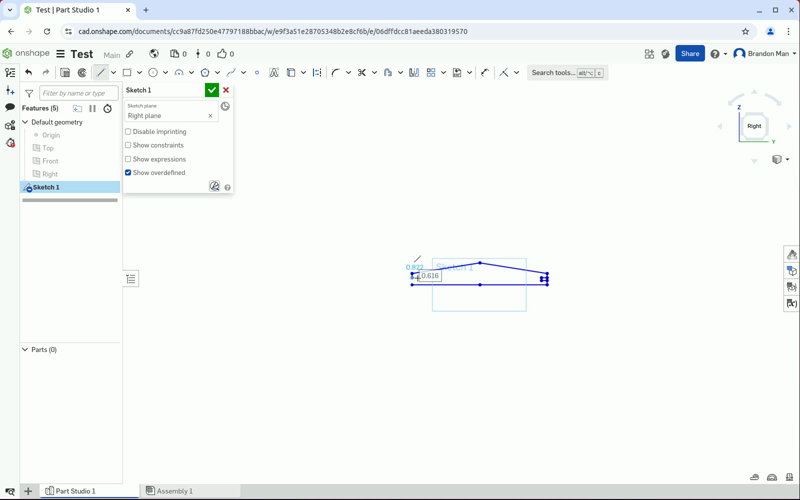
scroll(6)
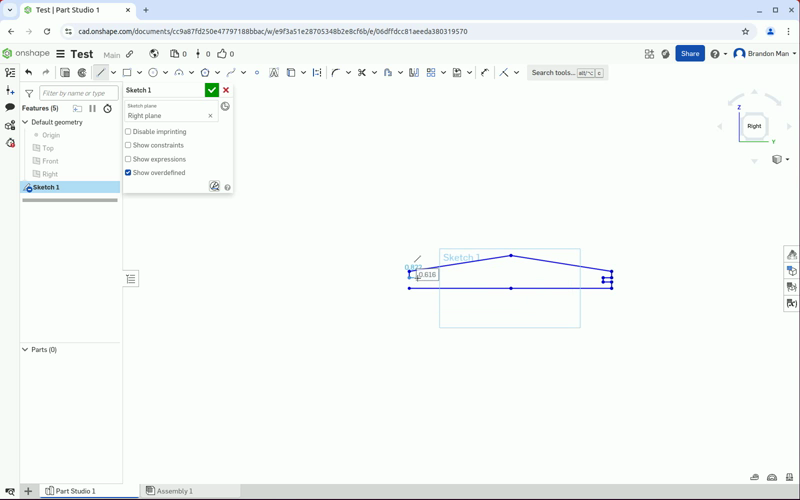
scroll(6)
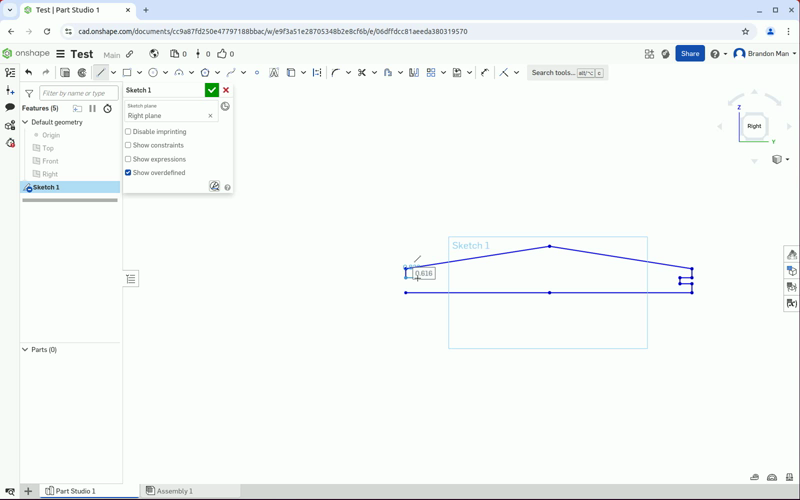
scroll(6)
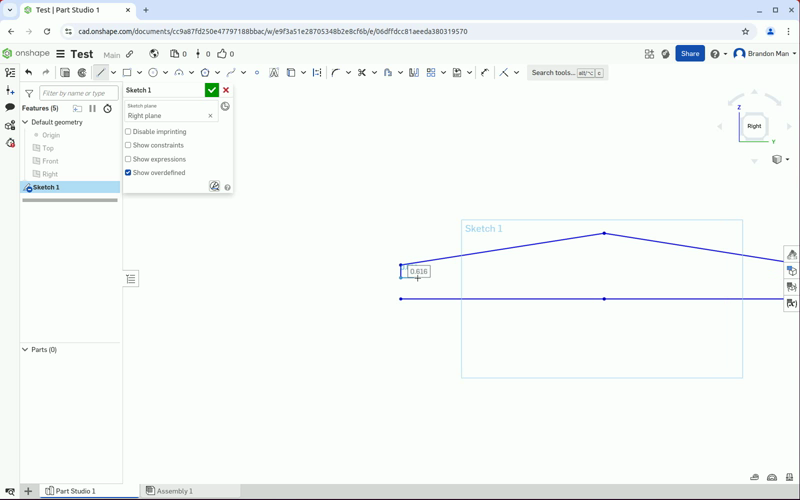
scroll(6)
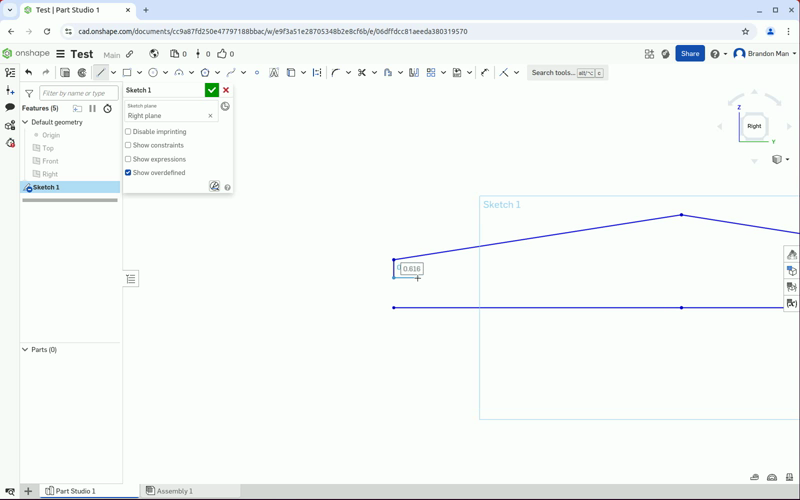
scroll(6)
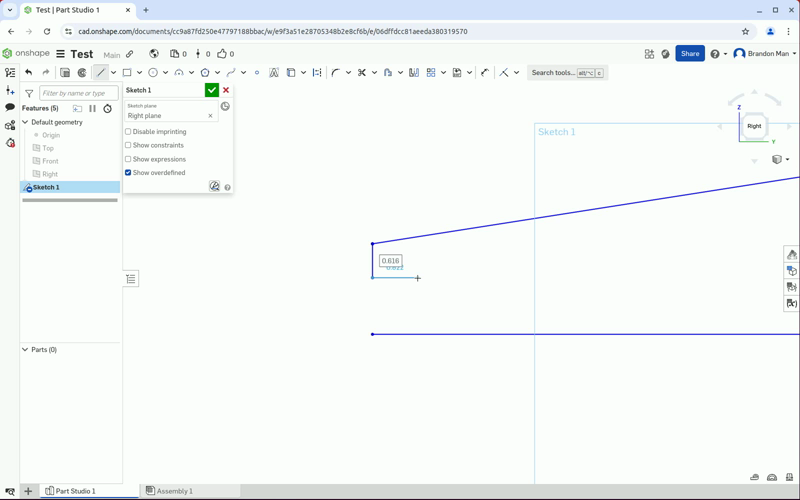
click(417, 277)
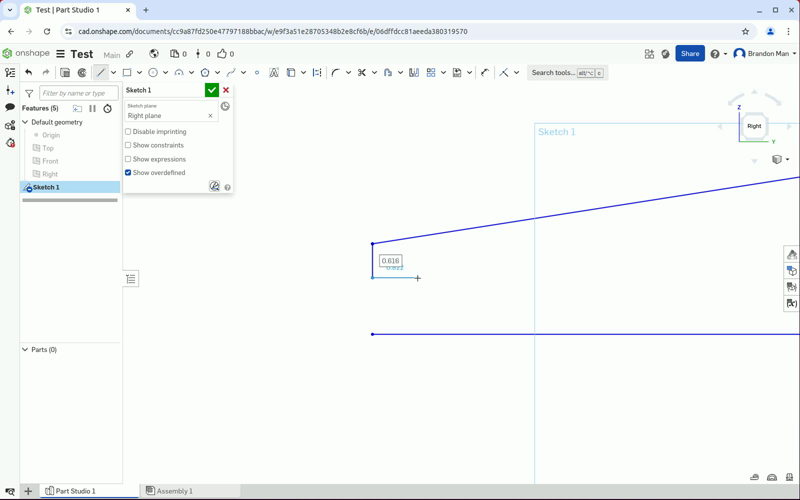
scroll(-6)
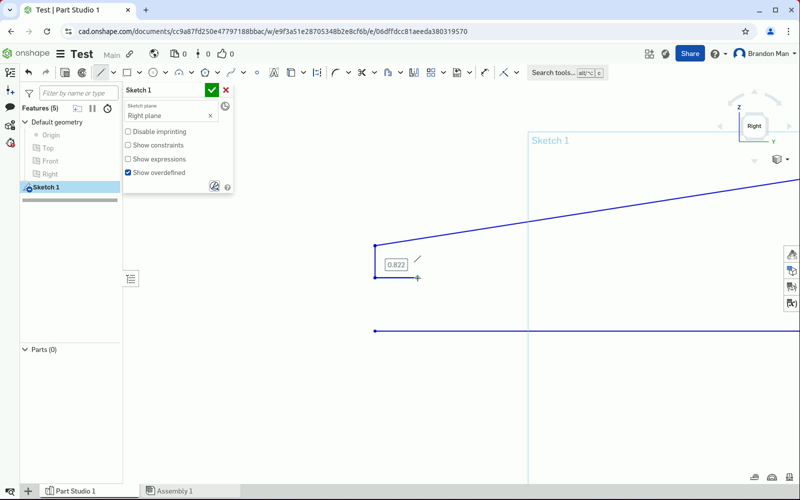
scroll(-6)
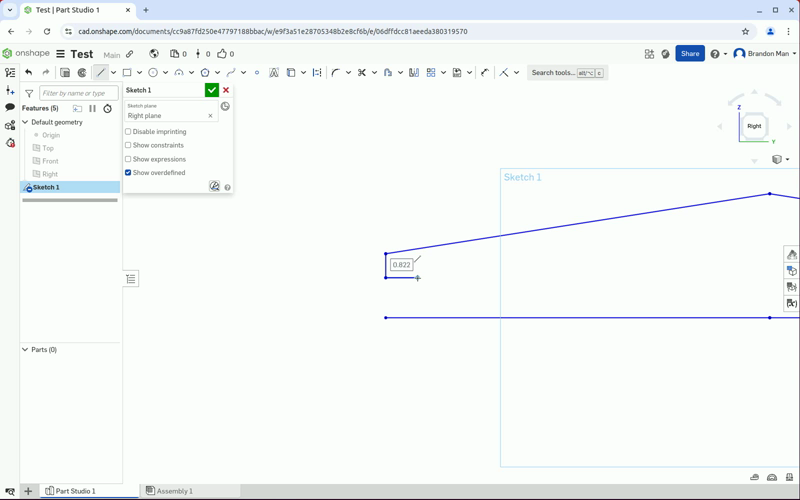
scroll(-6)
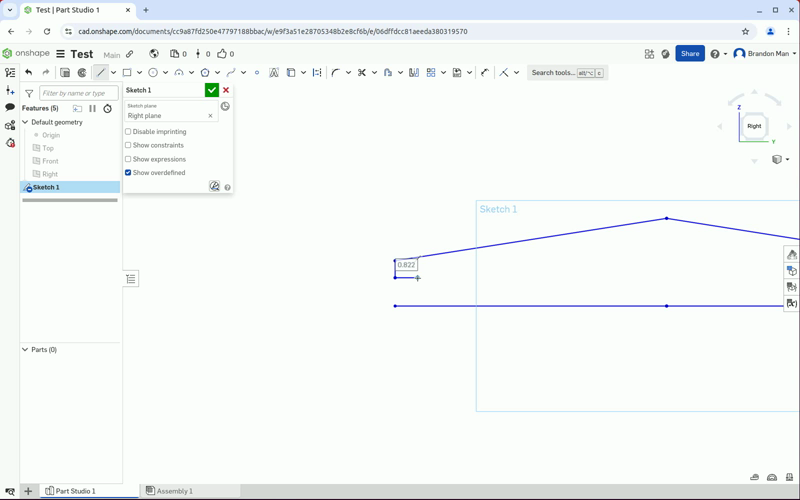
scroll(-6)
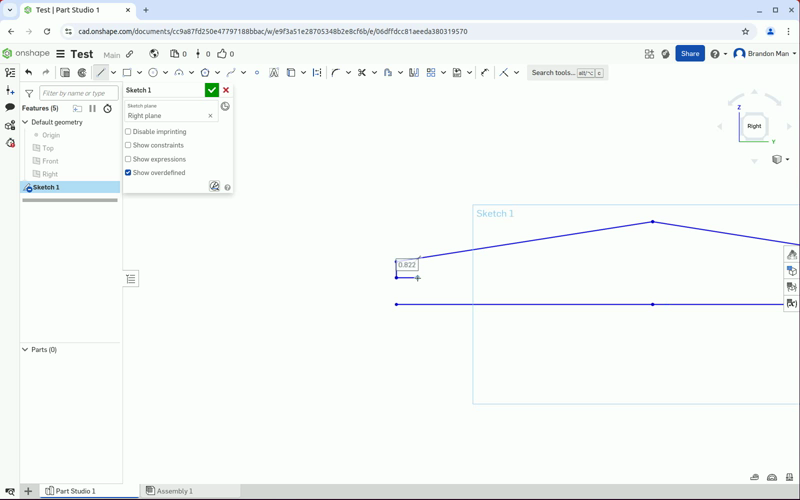
scroll(-6)
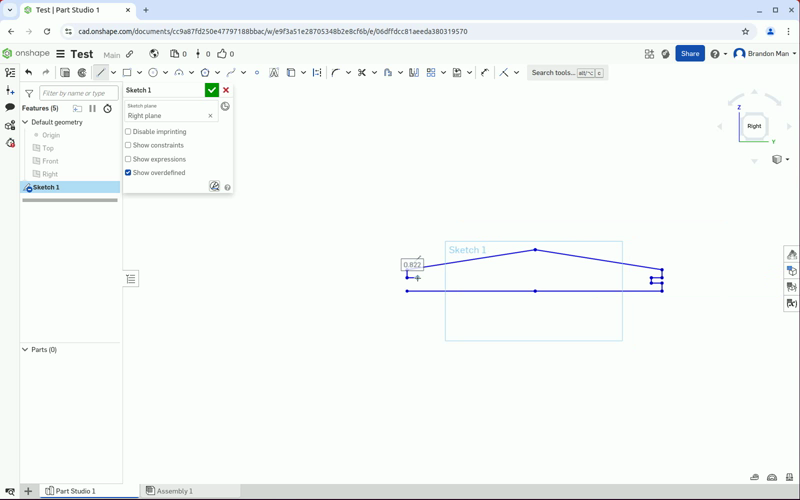
scroll(-6)
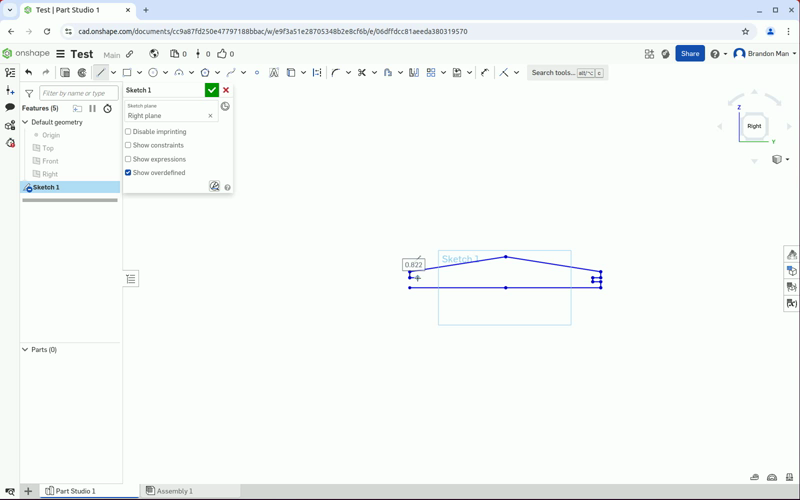
scroll(-6)
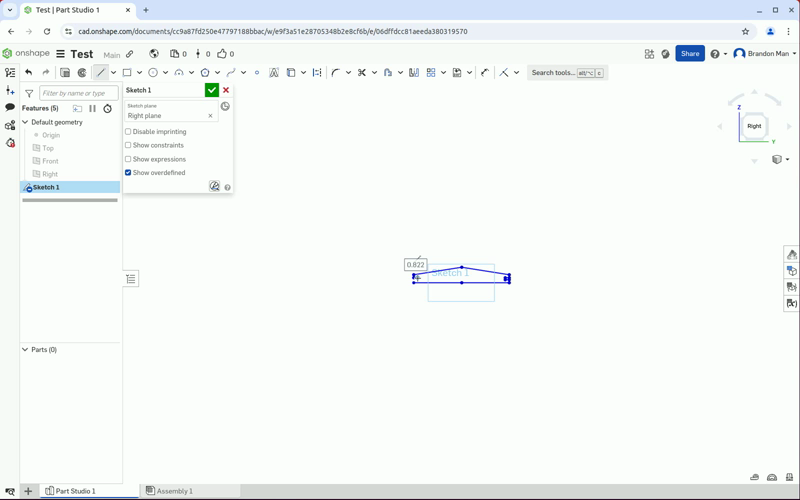
key_up(shift)
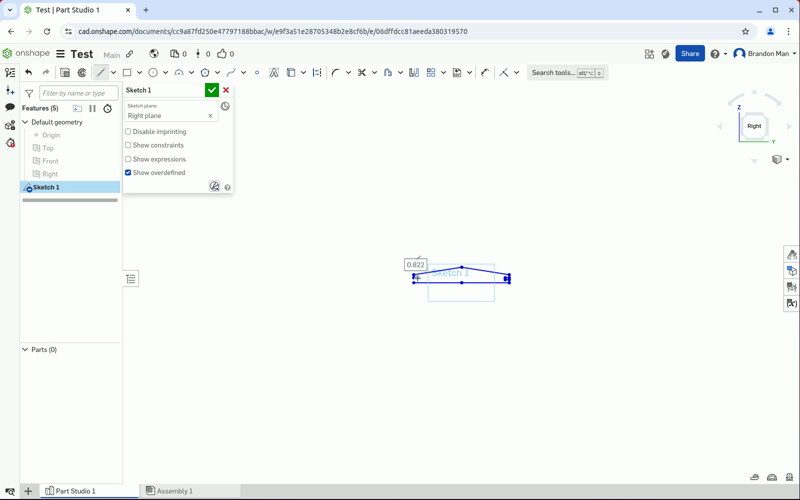
key_down(shift)
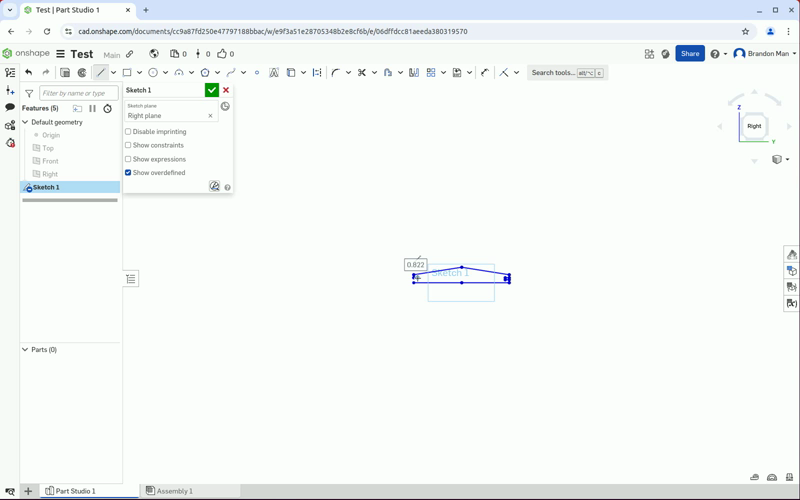
mouse_move(447, 277)
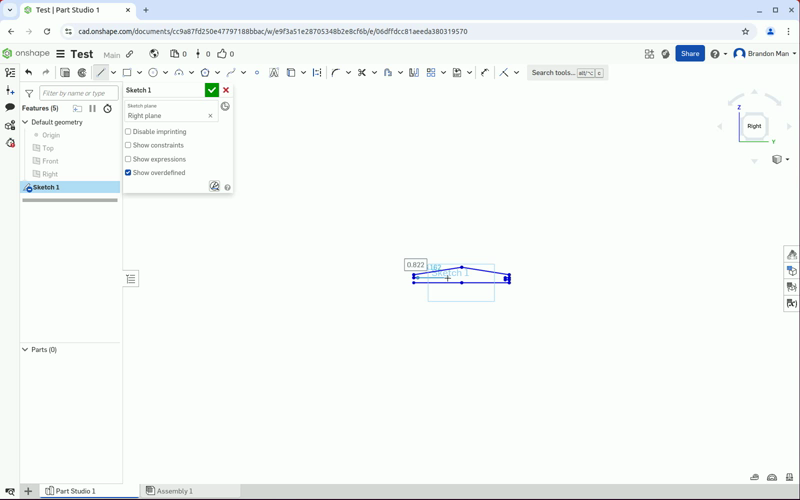
mouse_move(417, 279)
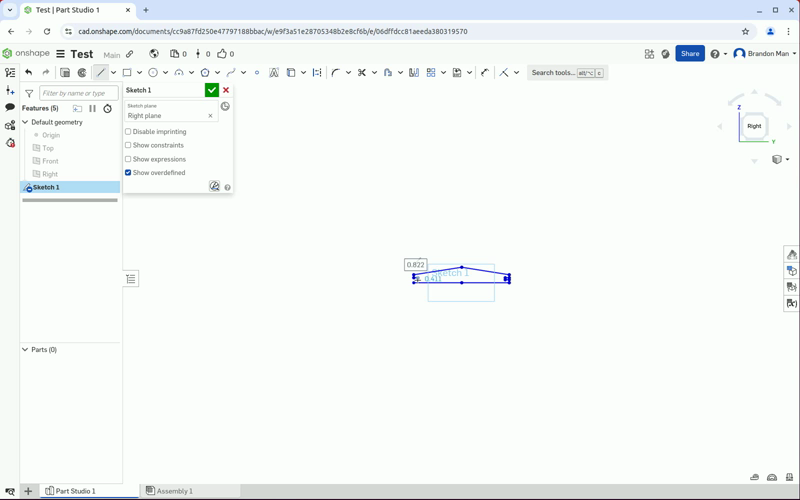
scroll(6)
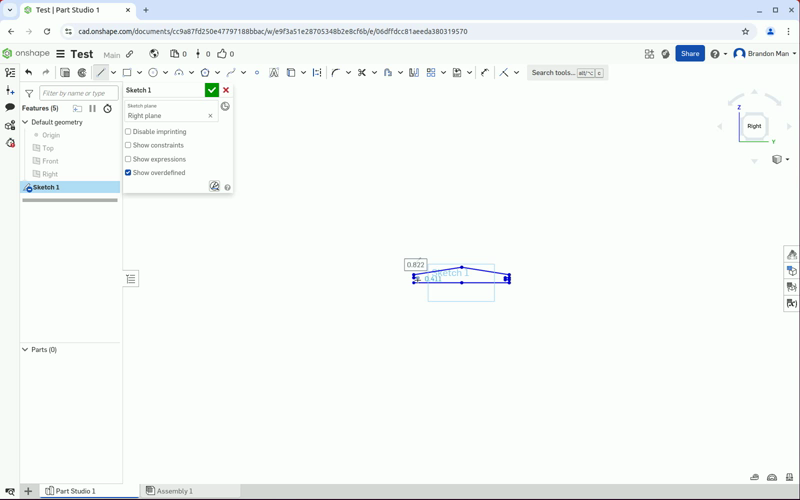
scroll(6)
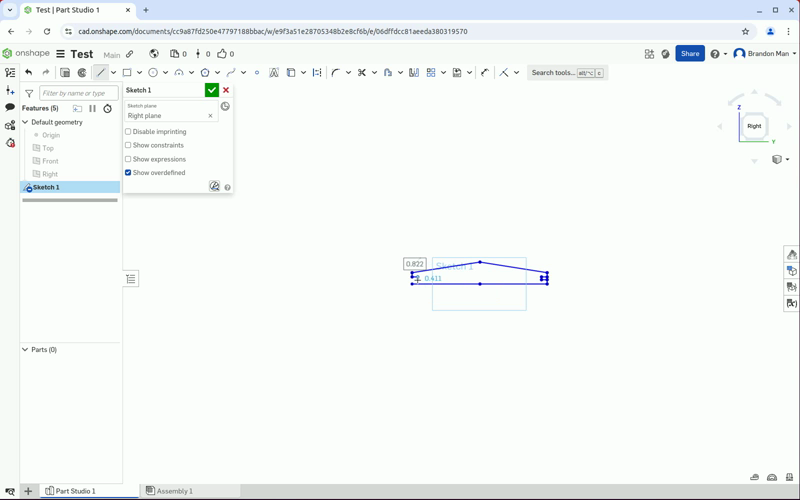
scroll(6)
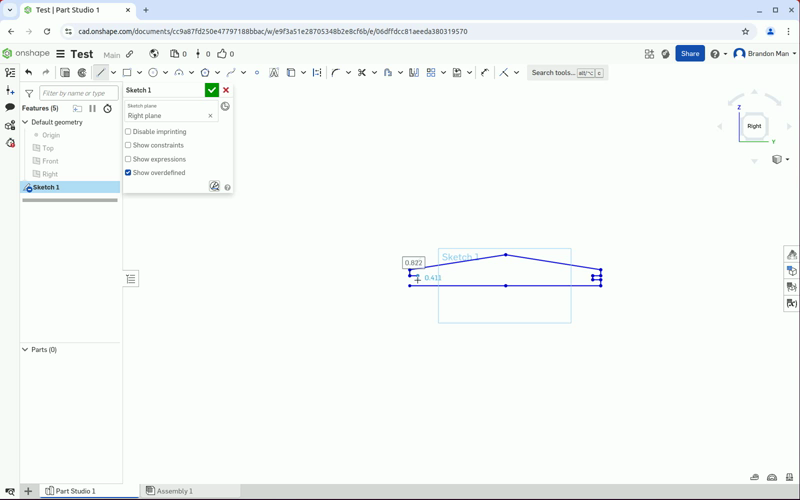
scroll(6)
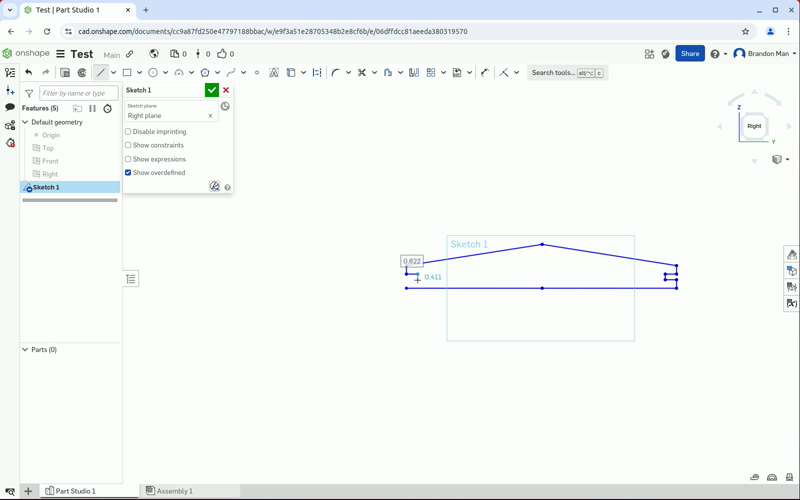
scroll(6)
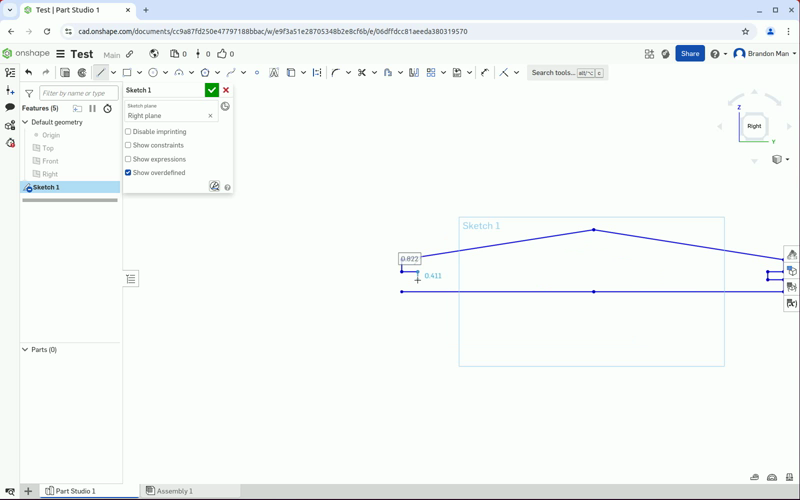
scroll(6)
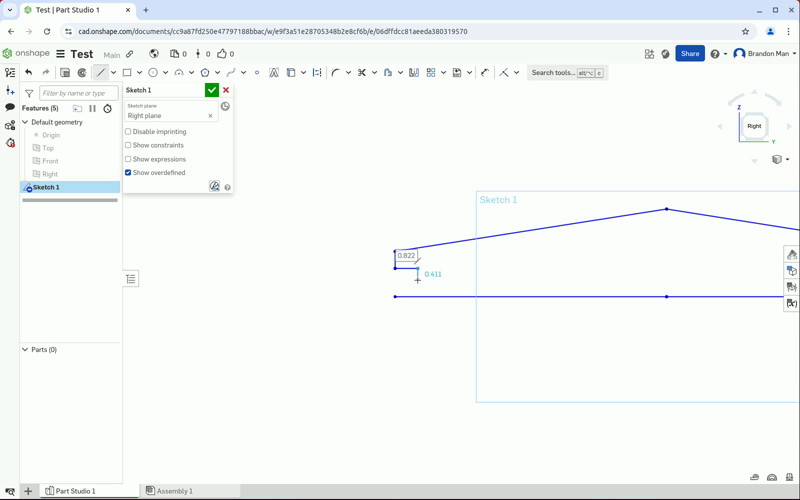
scroll(6)
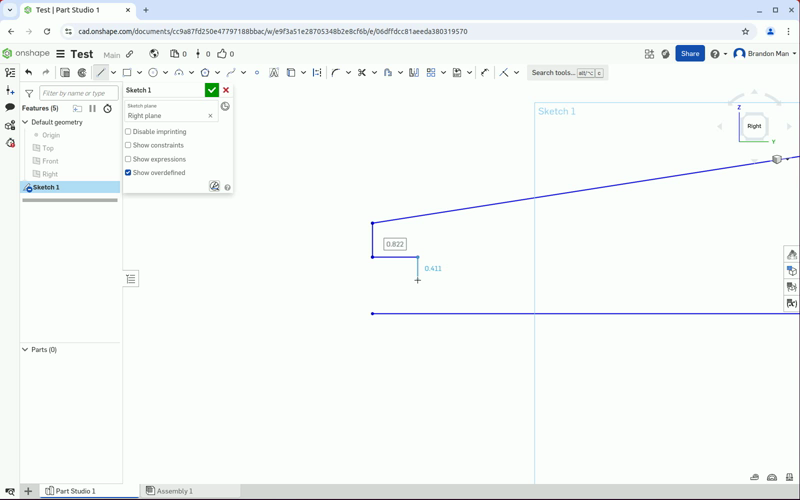
click(417, 279)
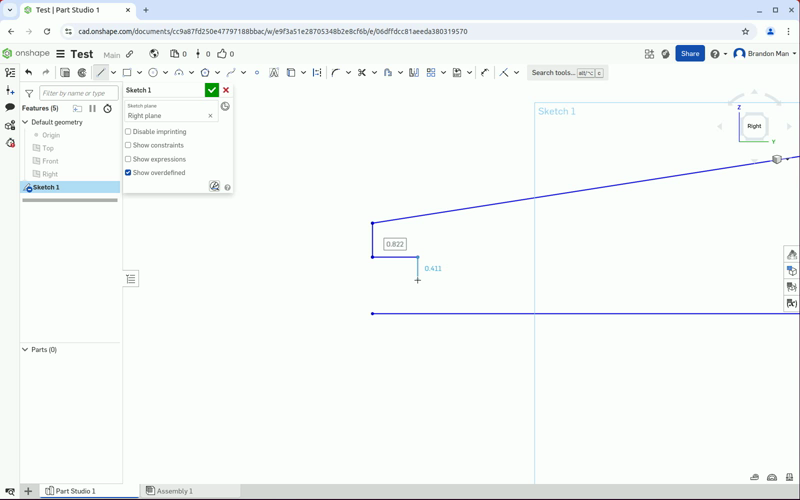
scroll(-6)
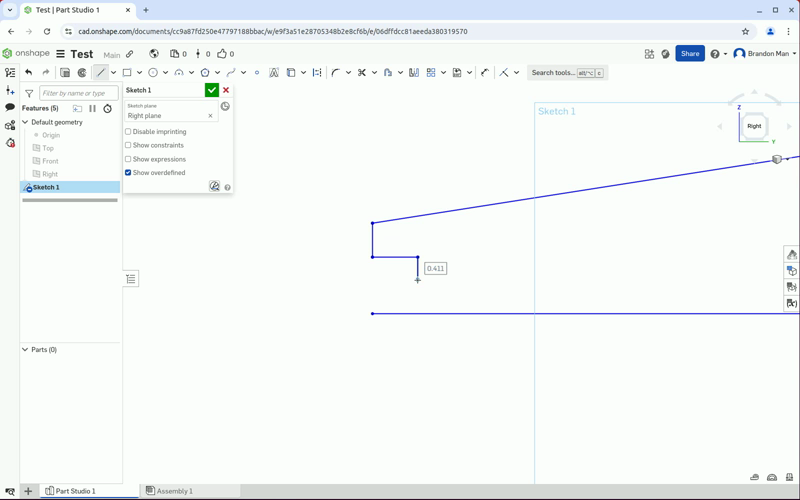
scroll(-6)
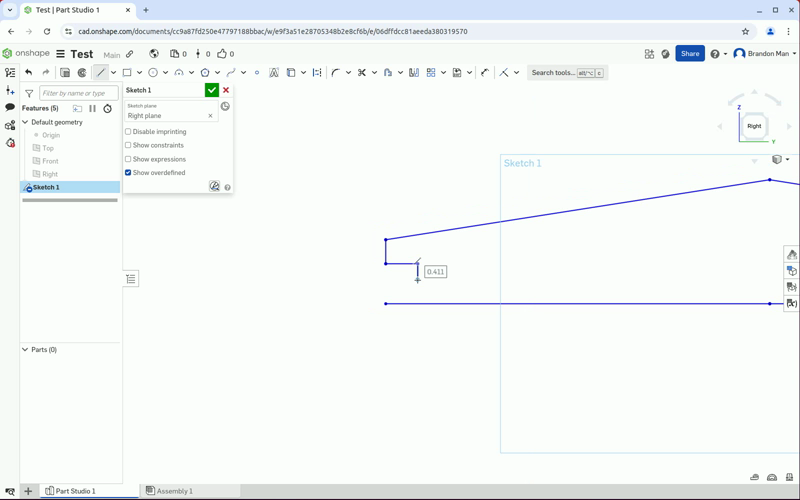
scroll(-6)
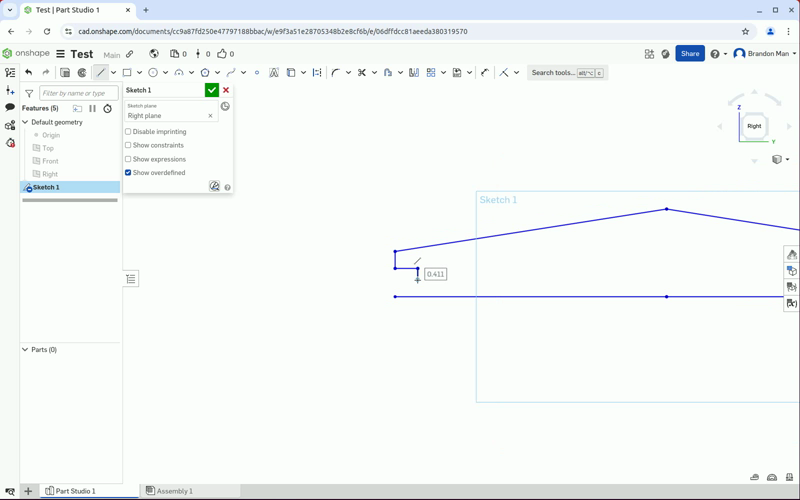
scroll(-6)
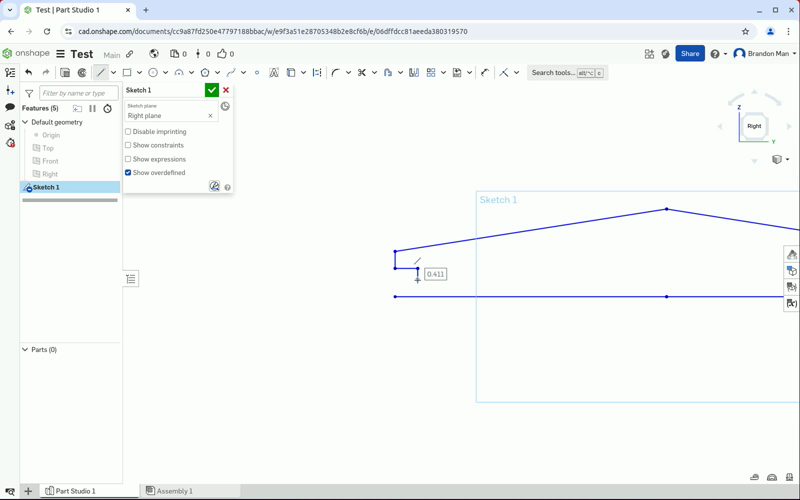
scroll(-6)
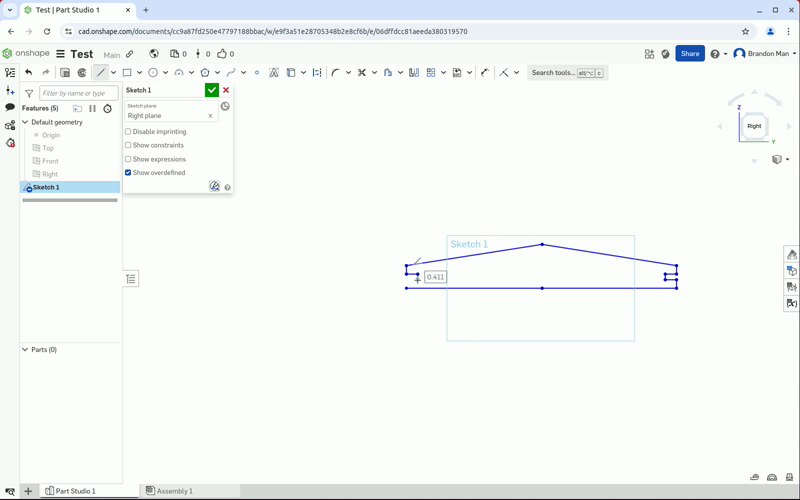
scroll(-6)
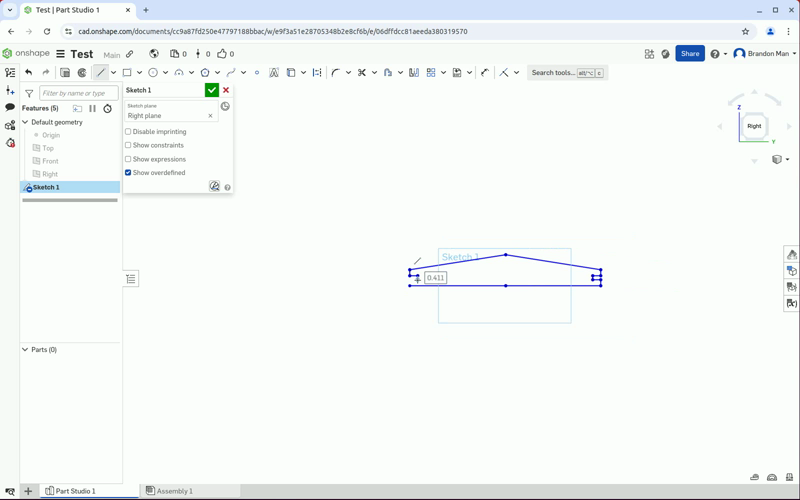
scroll(-6)
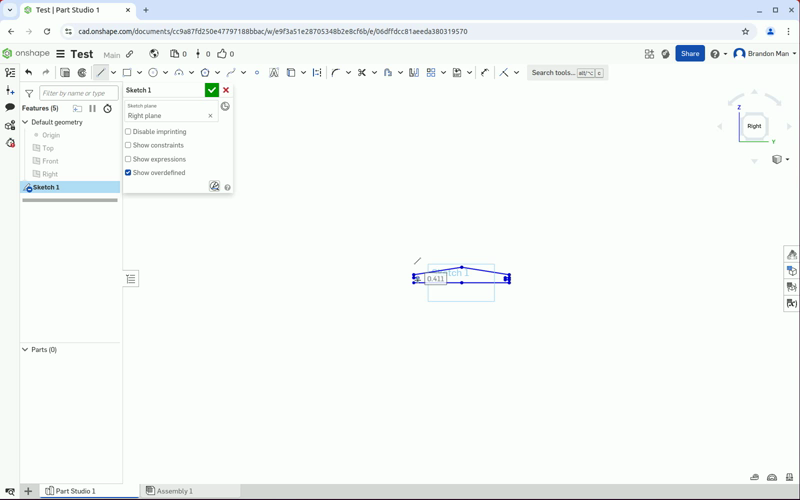
key_up(shift)
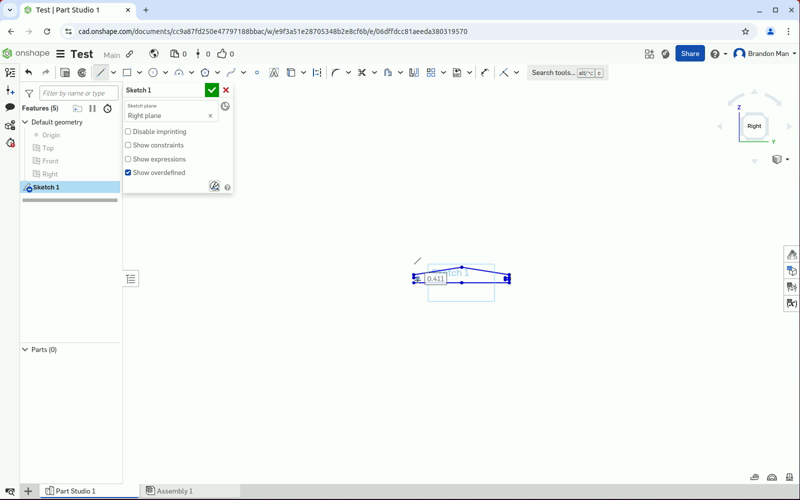
key_down(shift)
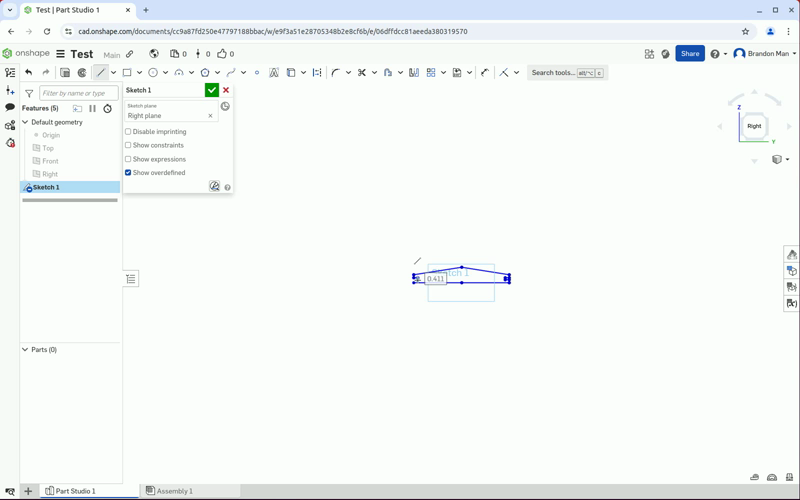
mouse_move(447, 279)
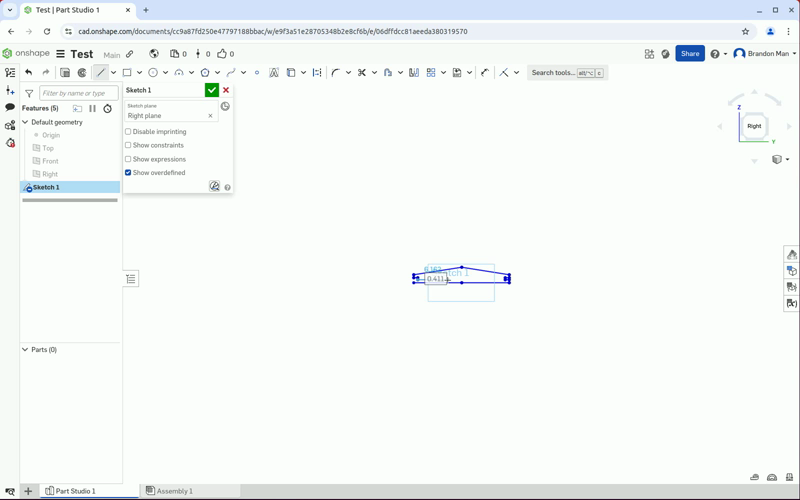
mouse_move(413, 279)
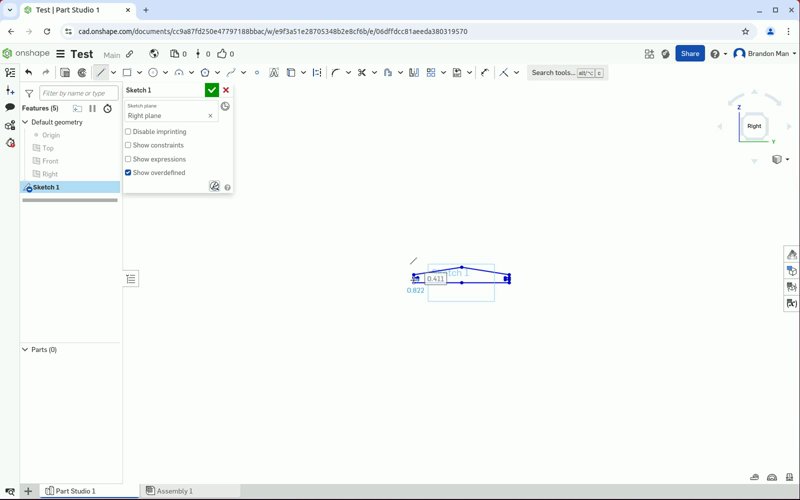
scroll(6)
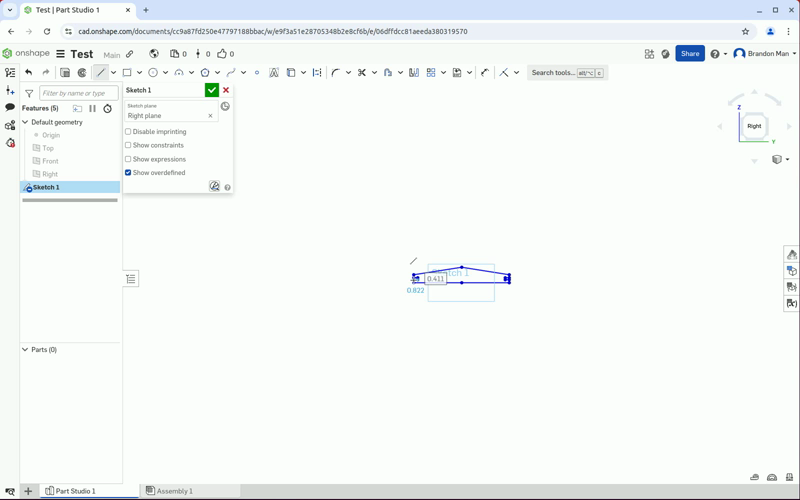
scroll(6)
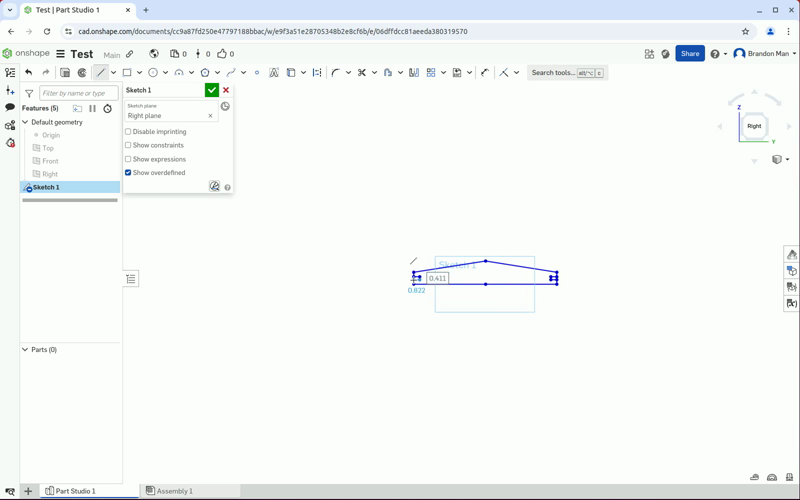
scroll(6)
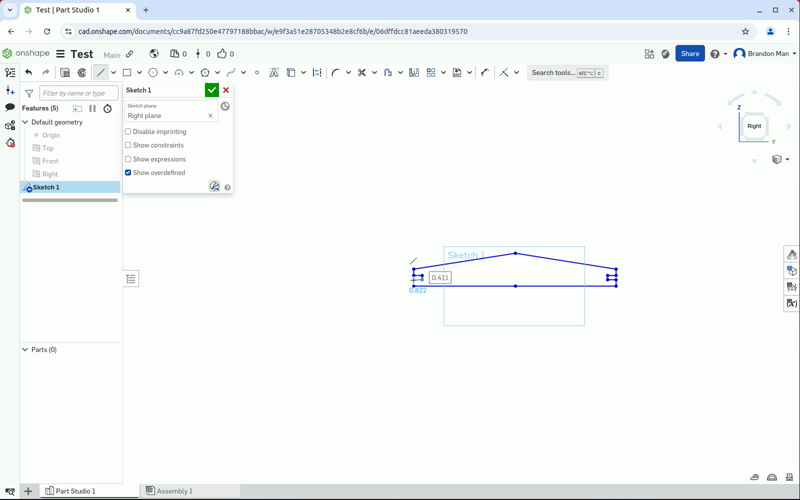
scroll(6)
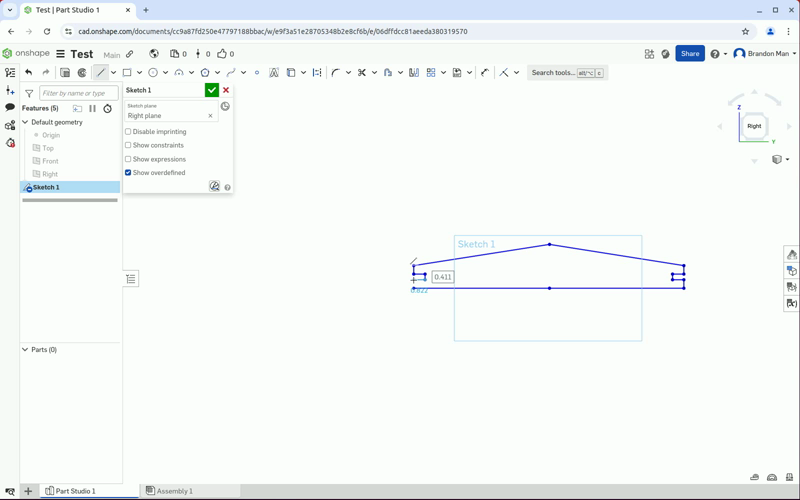
scroll(6)
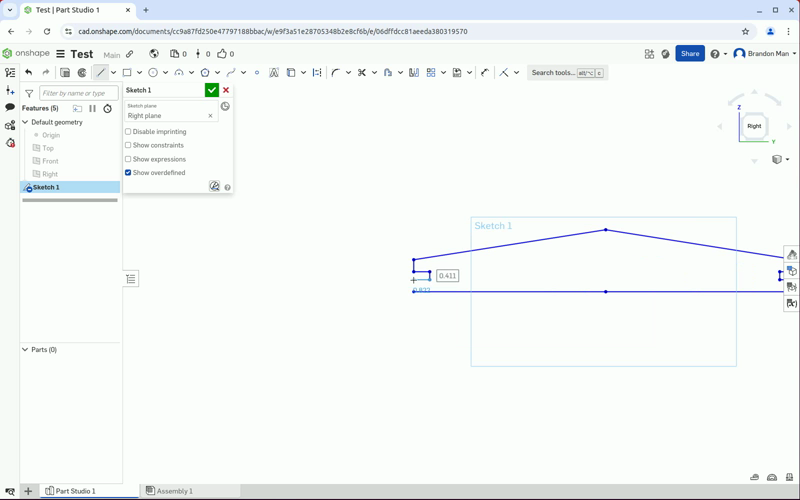
scroll(6)
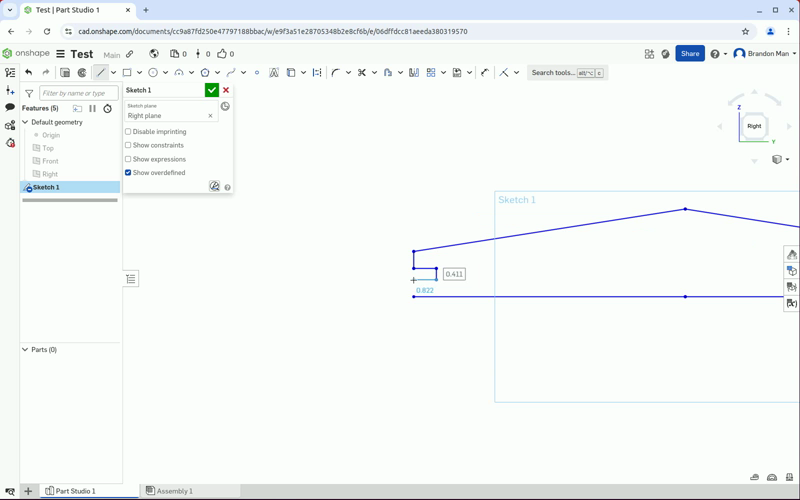
scroll(6)
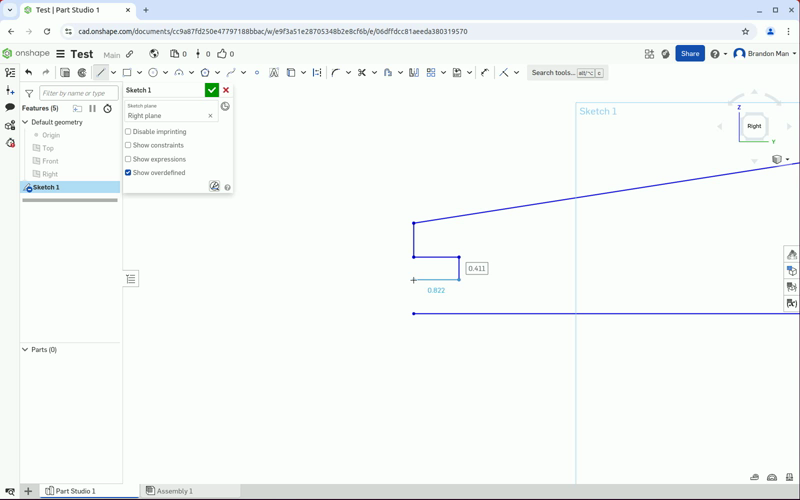
click(413, 279)
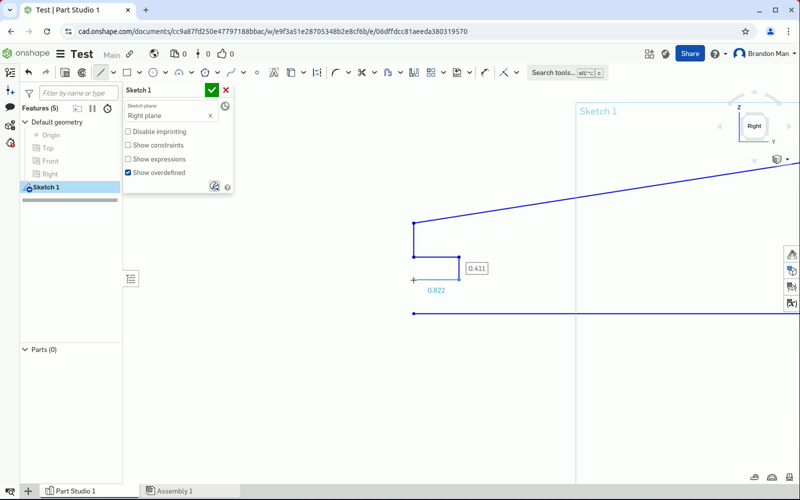
scroll(-6)
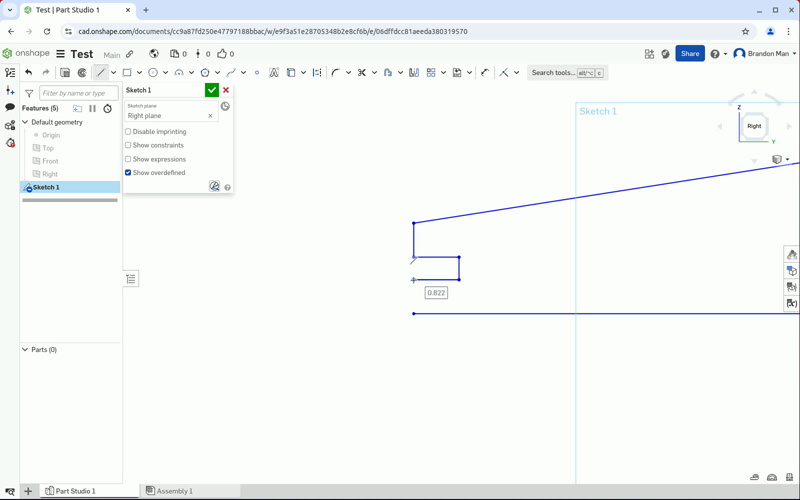
scroll(-6)
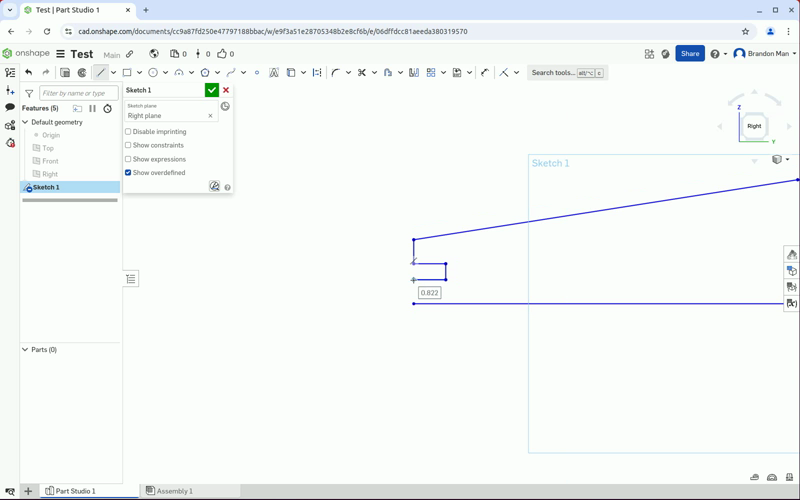
scroll(-6)
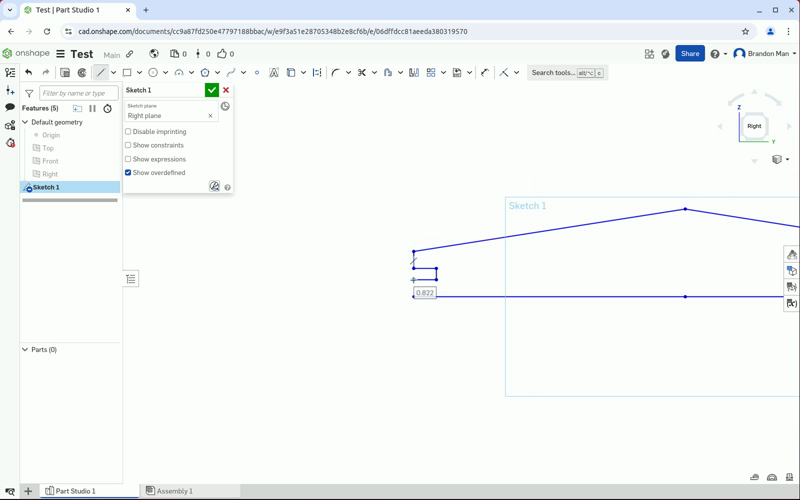
scroll(-6)
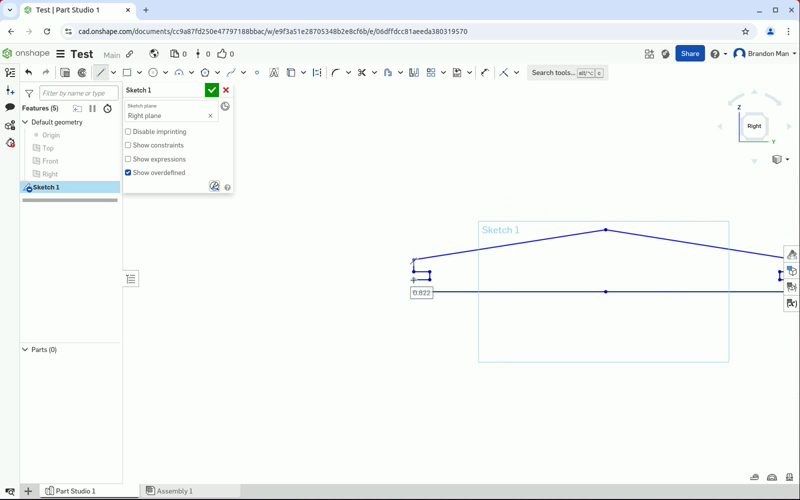
scroll(-6)
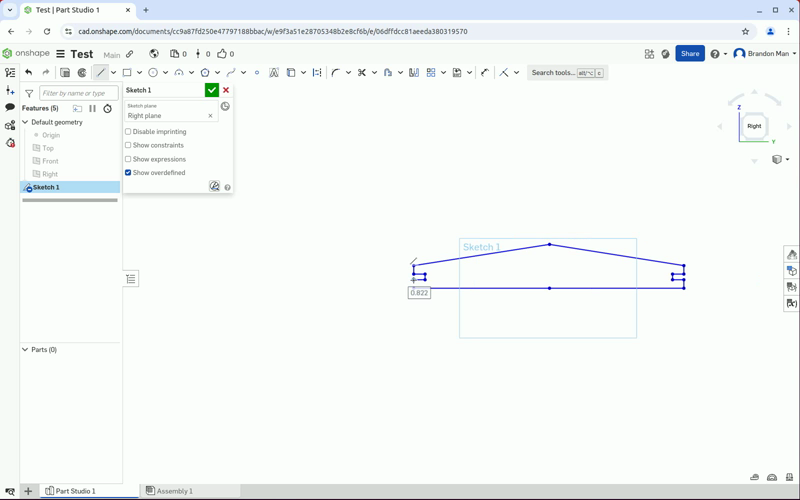
scroll(-6)
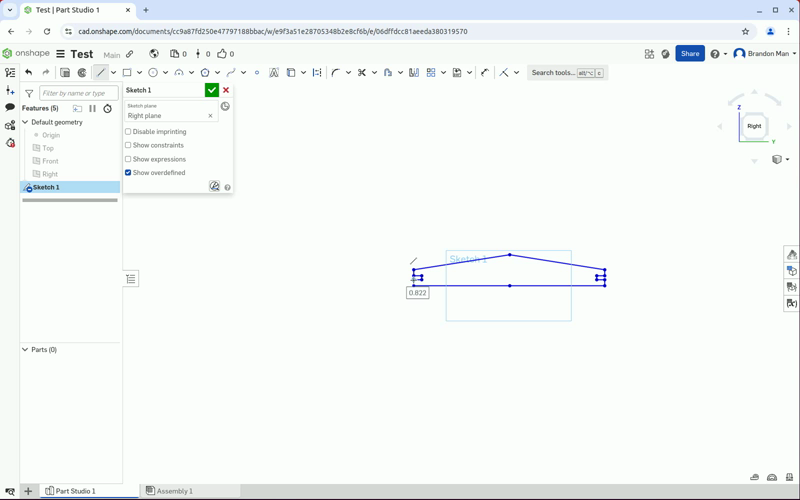
scroll(-6)
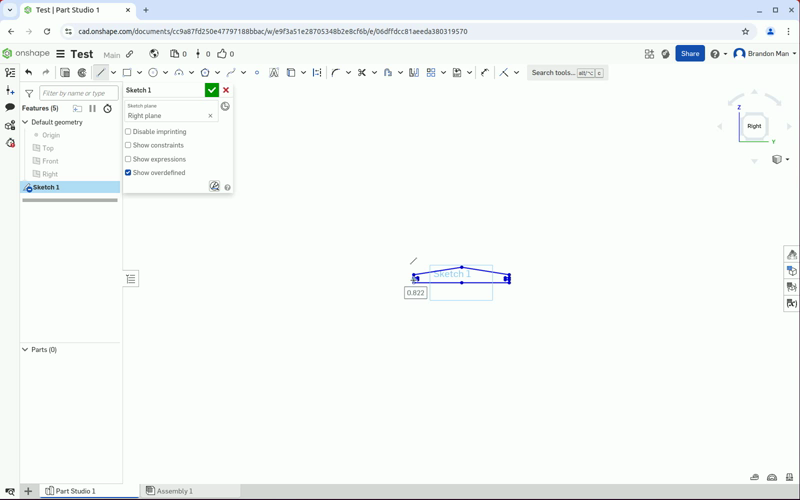
key_up(shift)
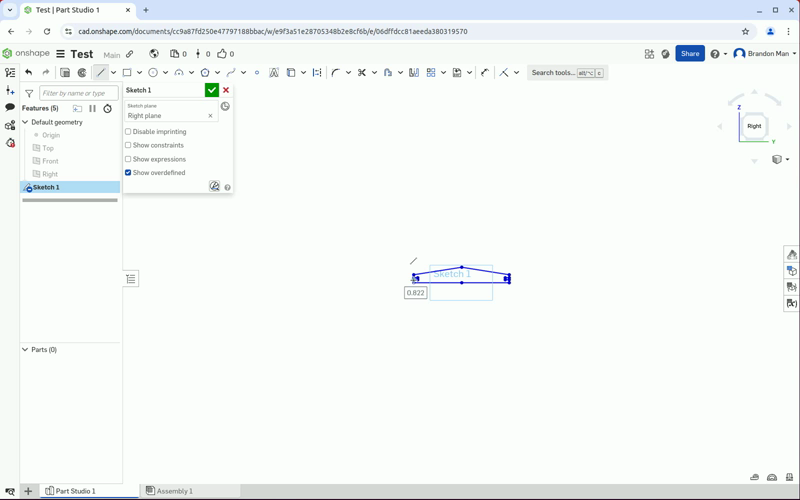
mouse_move(444, 279)
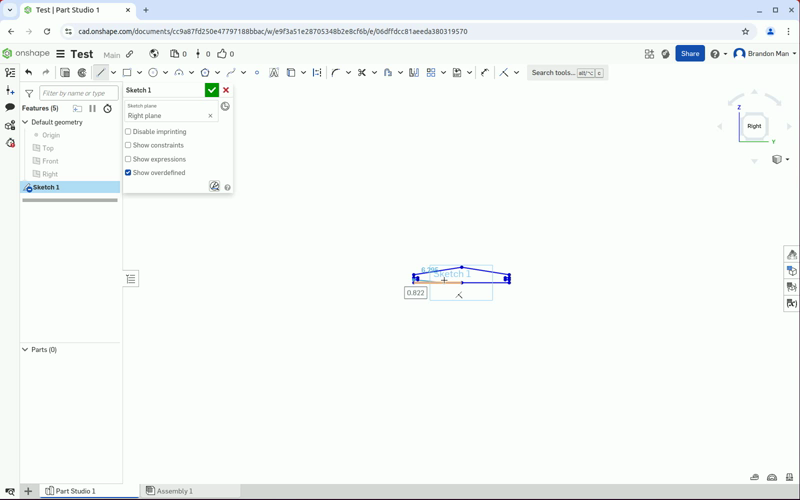
key_down(shift)
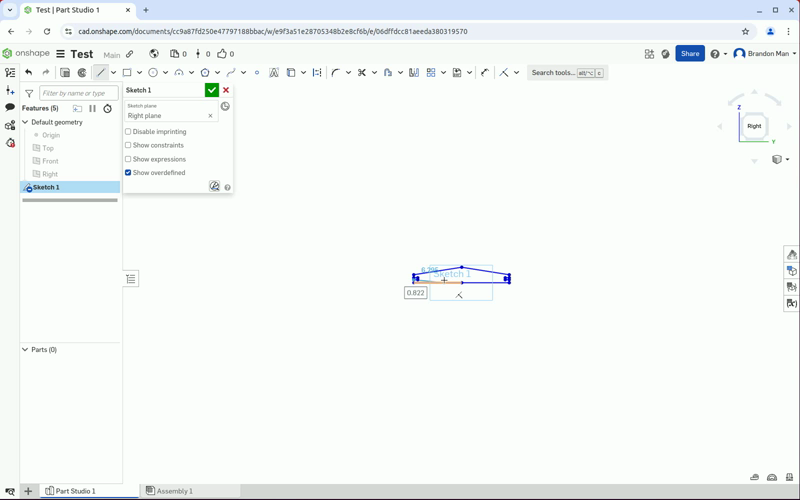
mouse_move(413, 282)
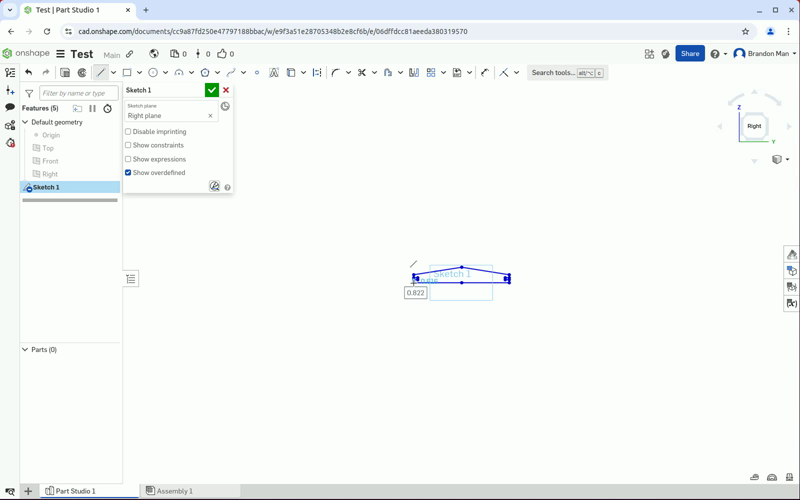
scroll(6)
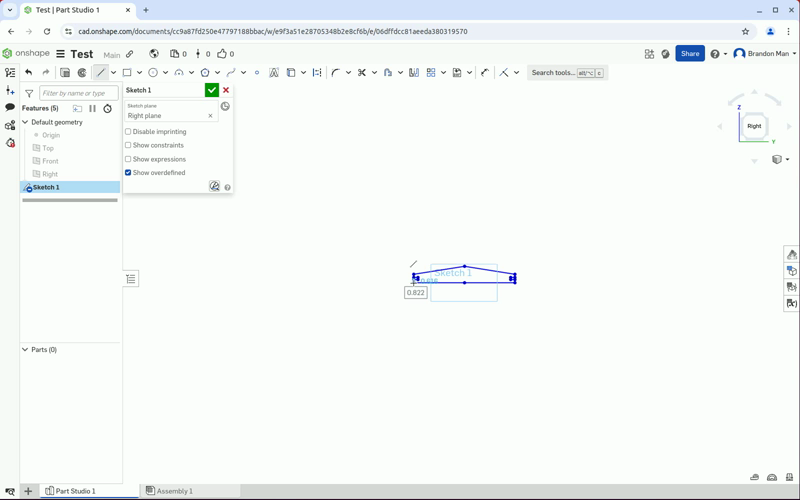
scroll(6)
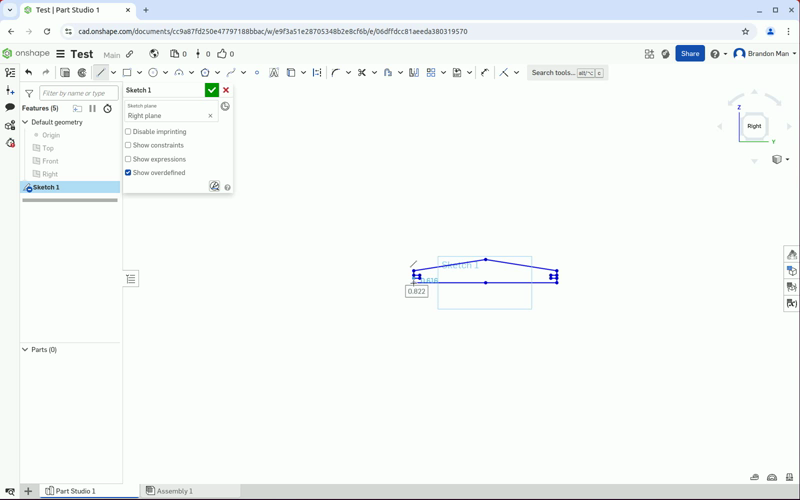
scroll(6)
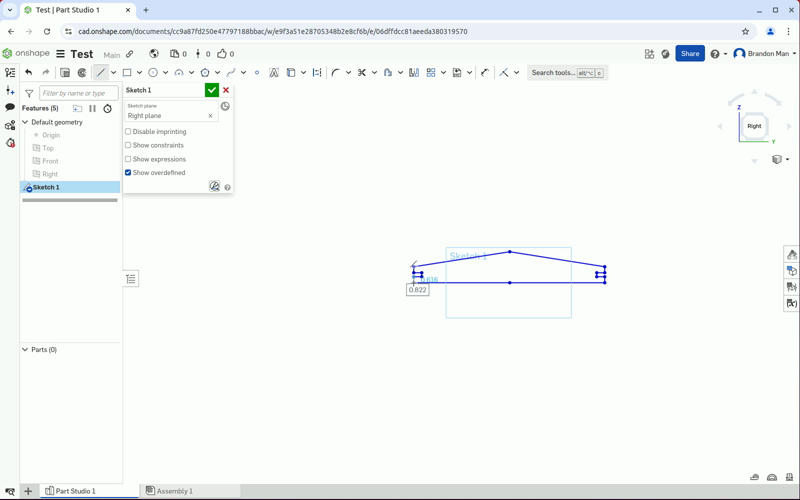
scroll(6)
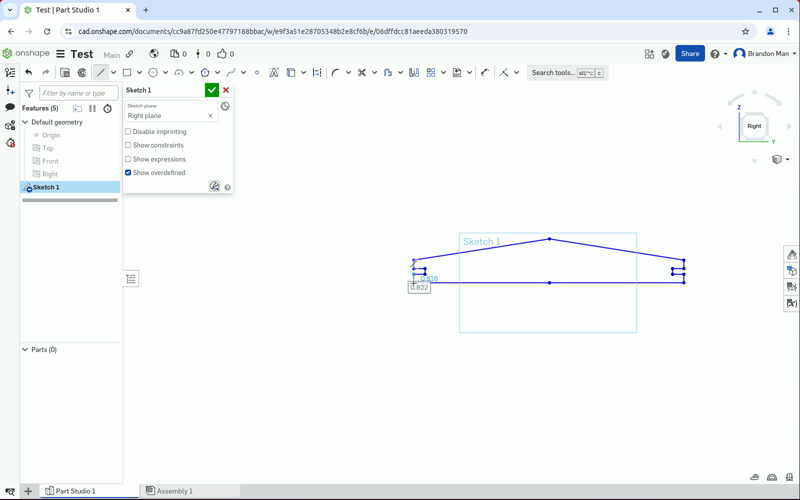
scroll(6)
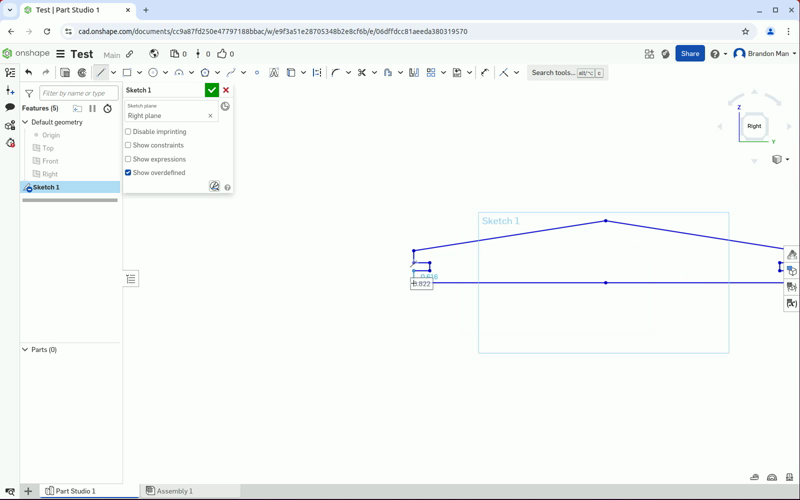
scroll(6)
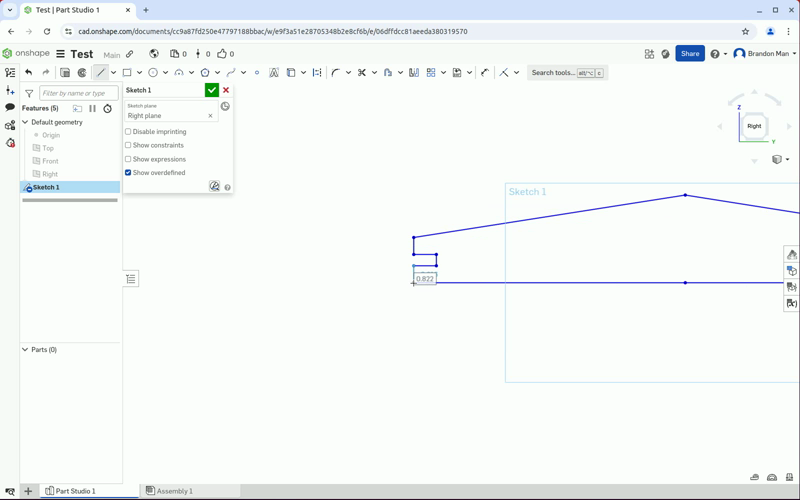
scroll(6)
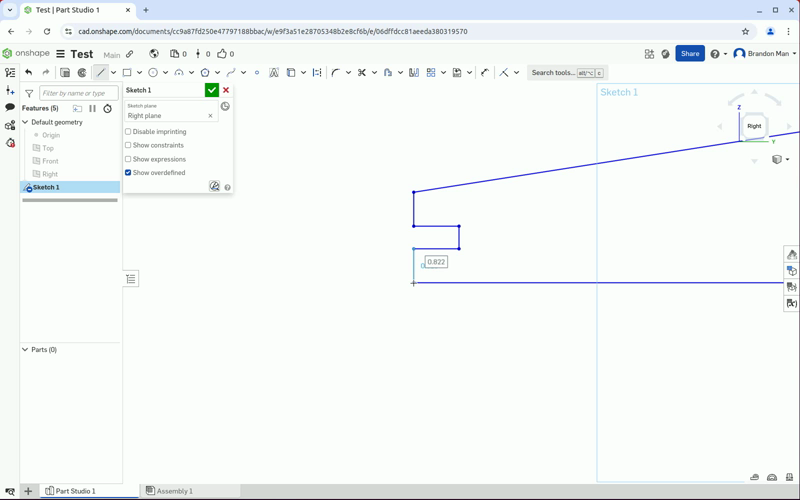
key_up(shift)
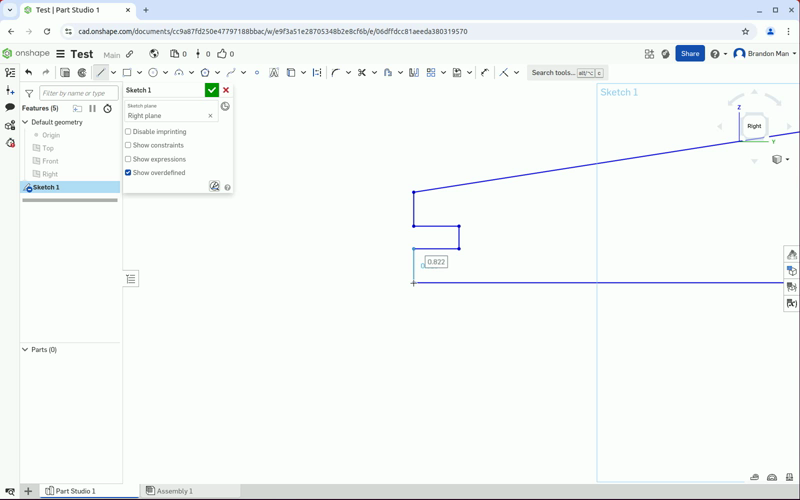
click(413, 282)
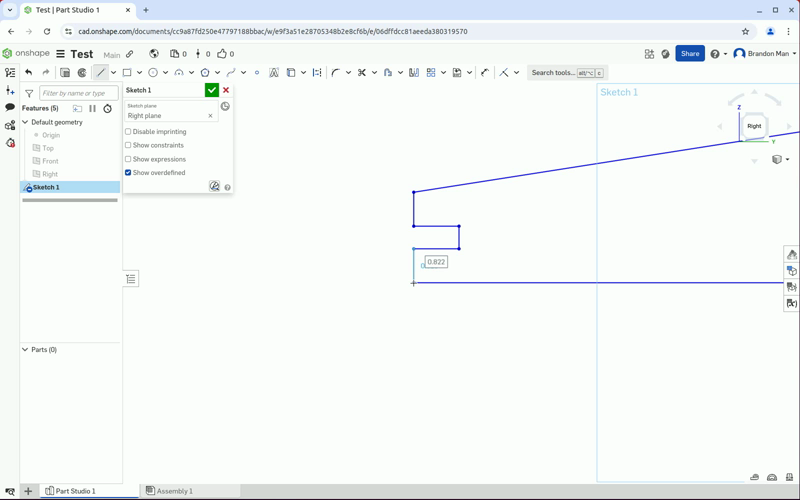
scroll(-6)
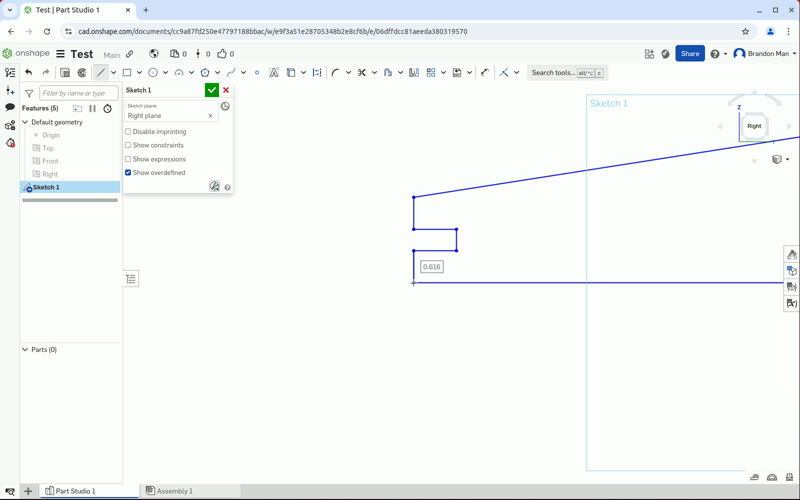
scroll(-6)
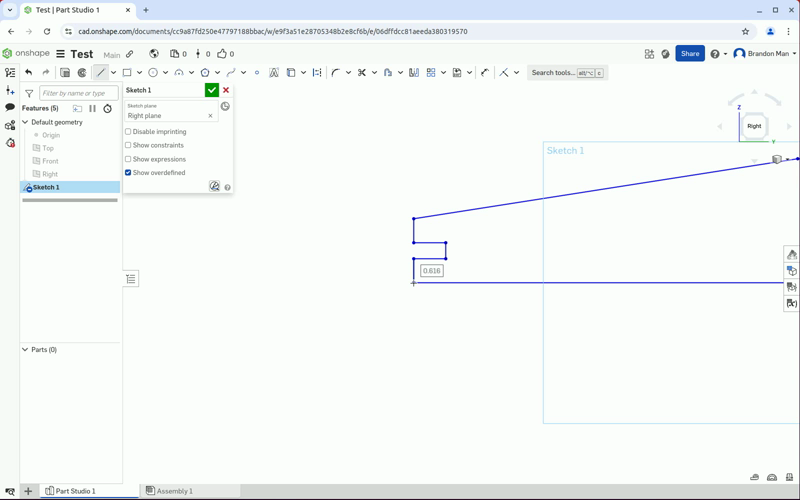
scroll(-6)
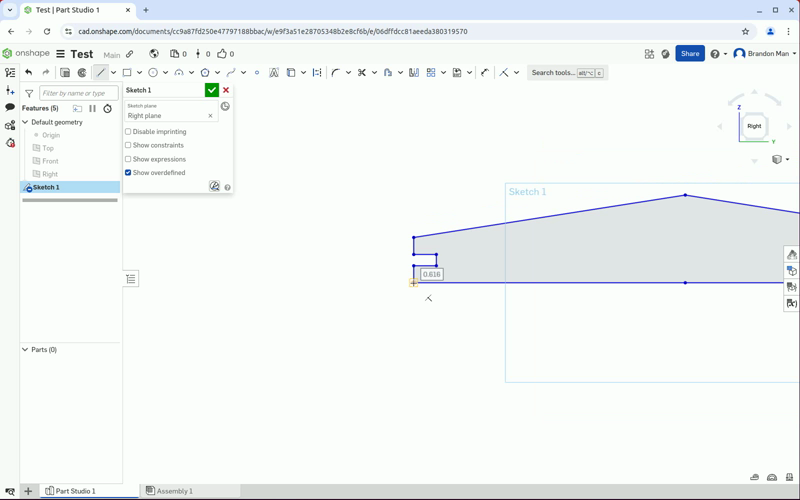
scroll(-6)
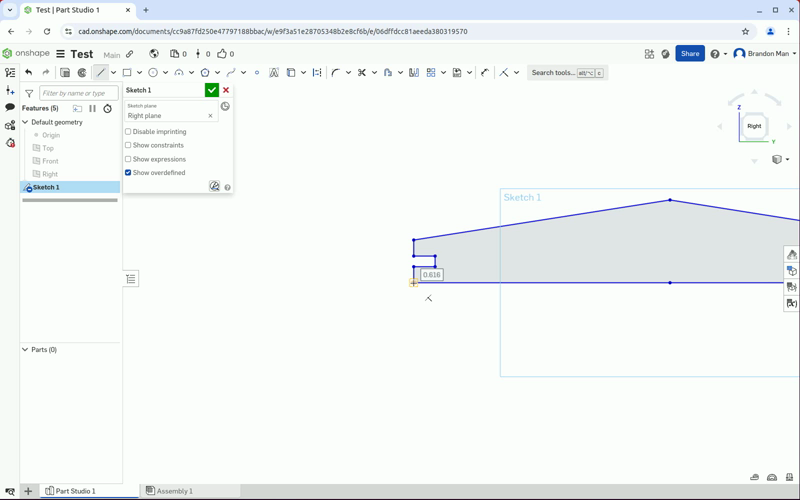
scroll(-6)
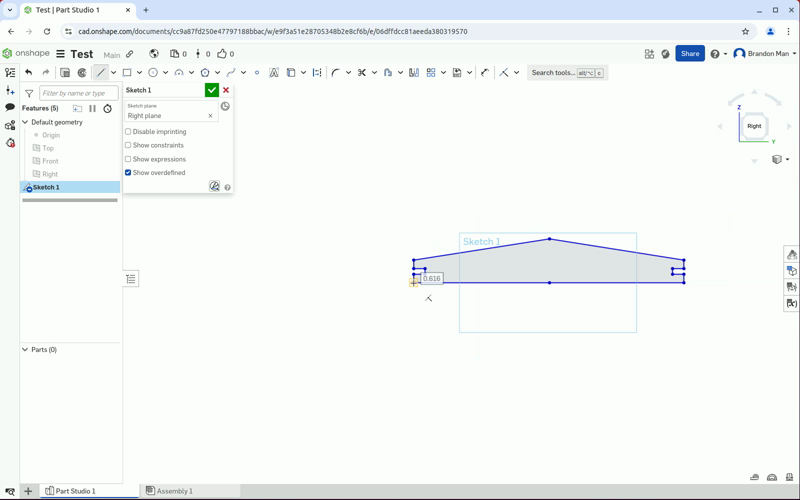
scroll(-6)
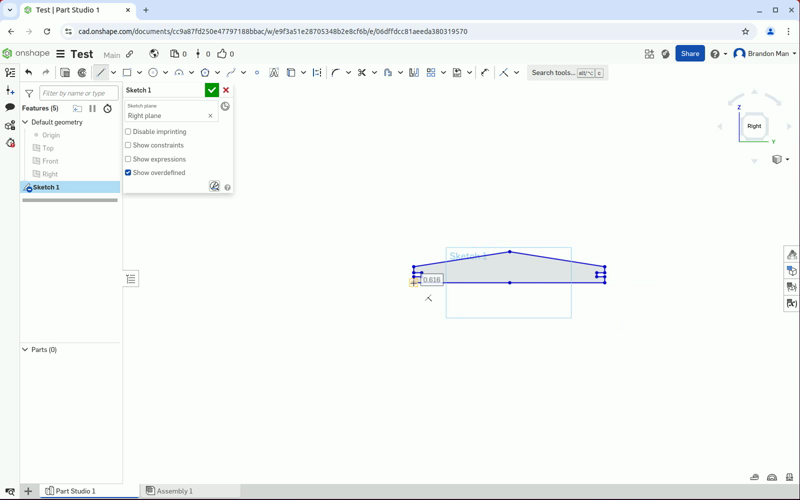
scroll(-6)
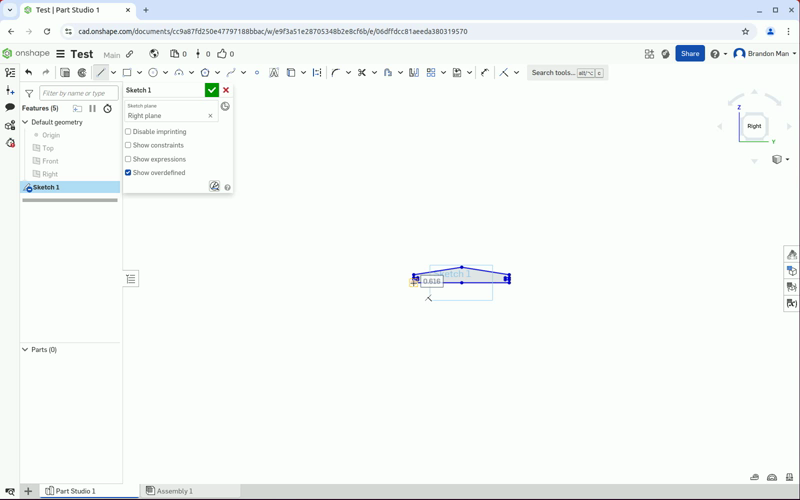
key(esc)
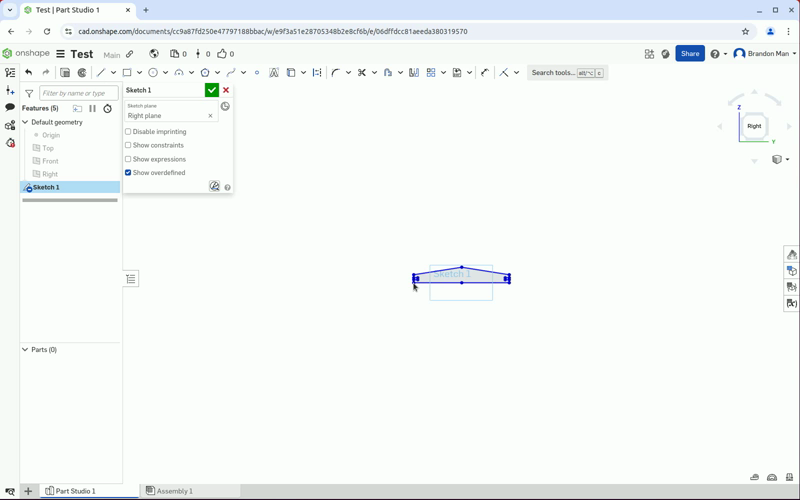
mouse_move(473, 275)
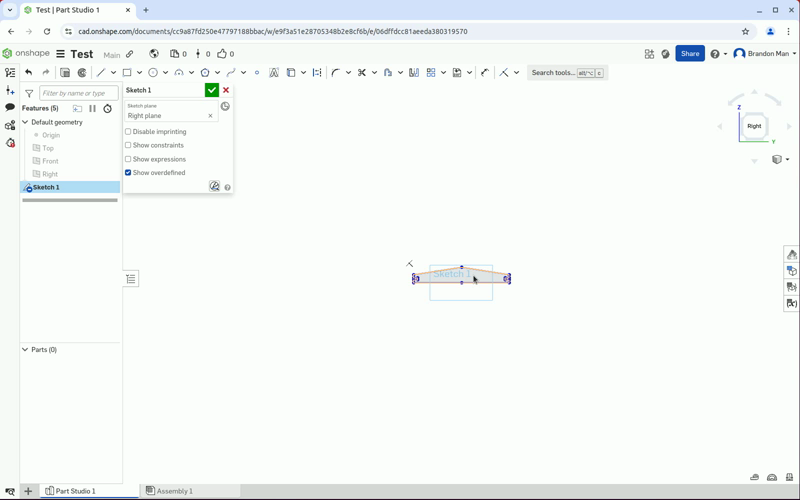
scroll(6)
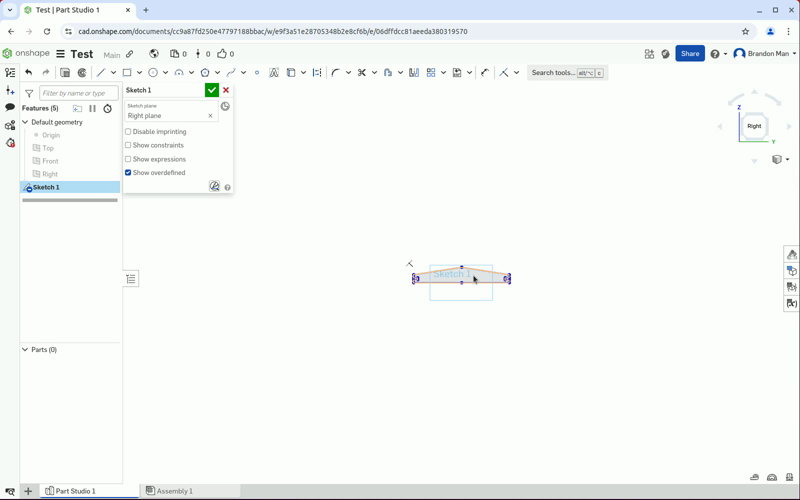
scroll(6)
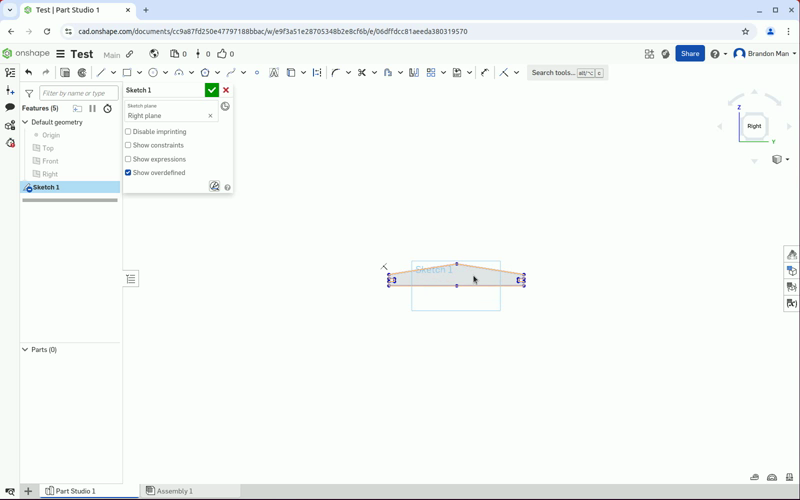
scroll(6)
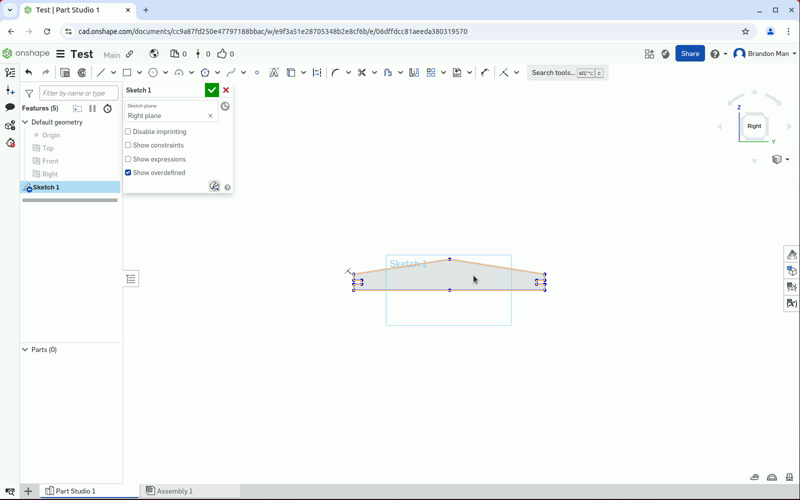
scroll(6)
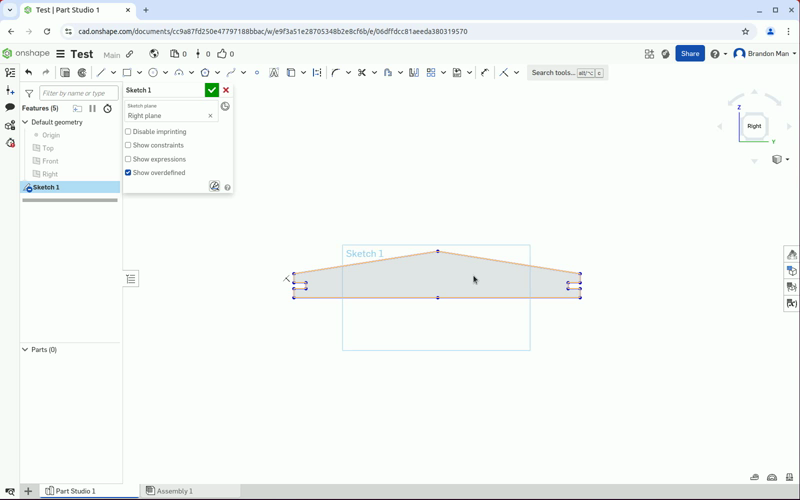
scroll(6)
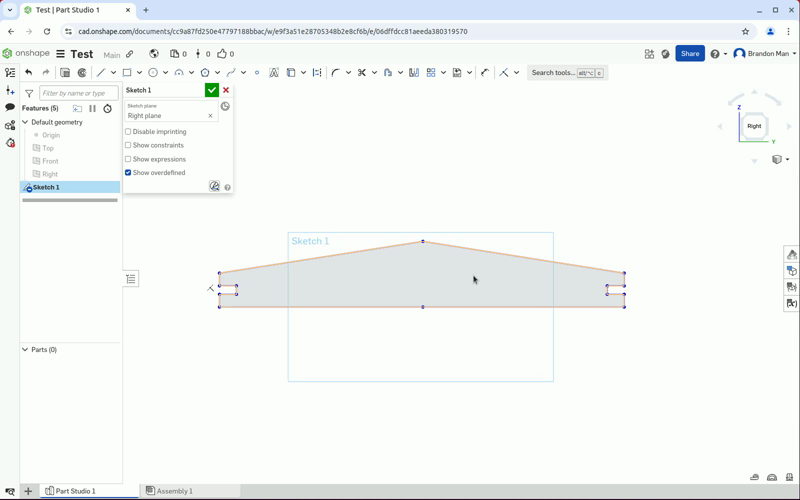
scroll(6)
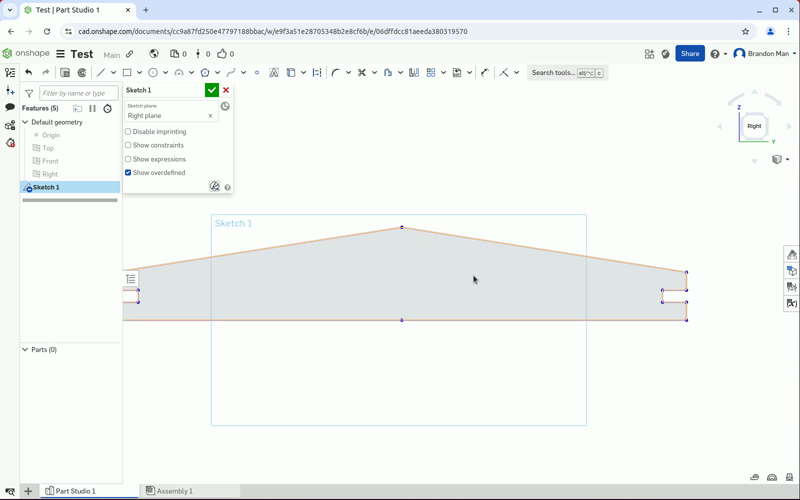
scroll(6)
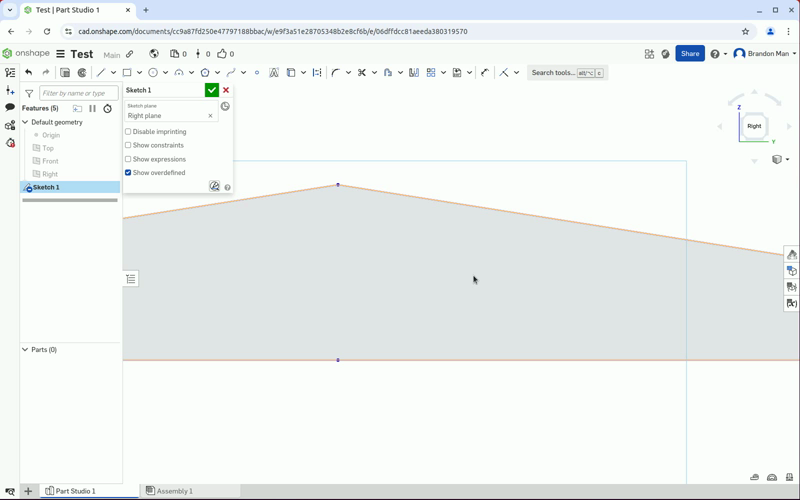
click(473, 275)
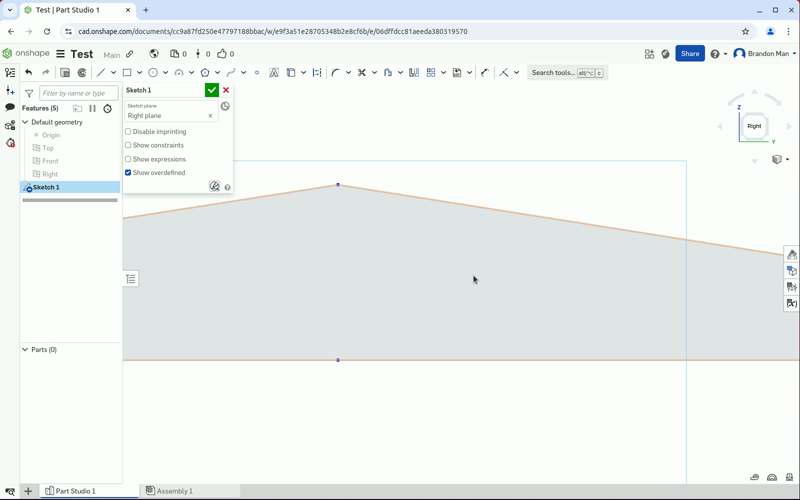
scroll(-6)
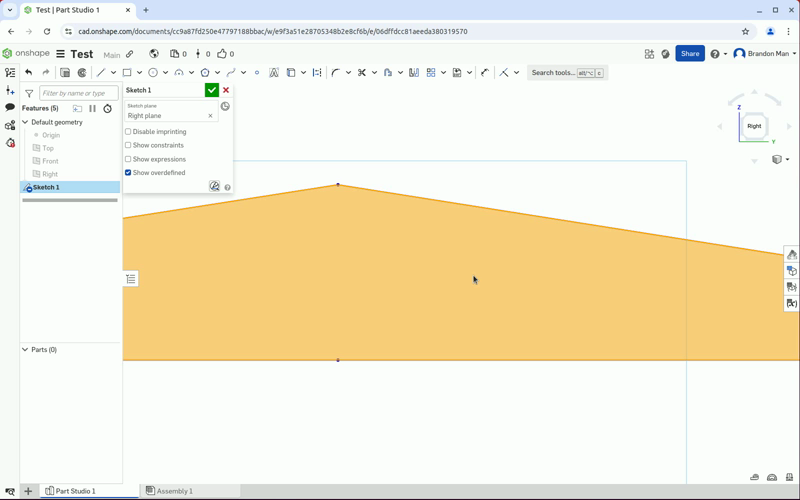
scroll(-6)
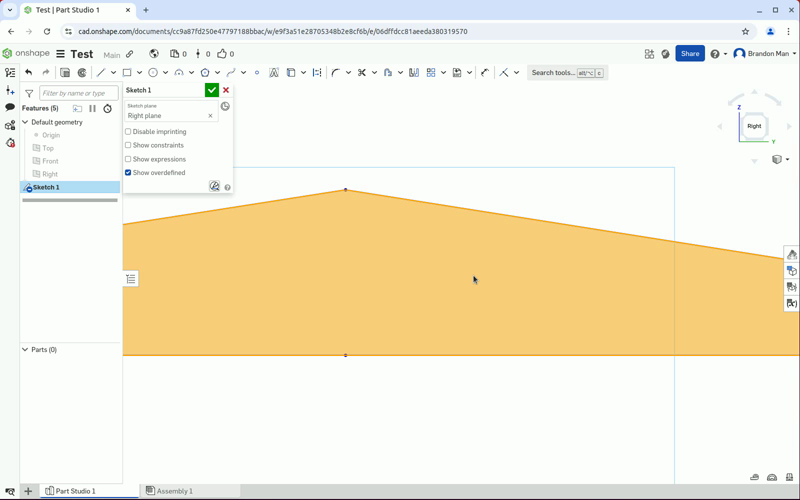
scroll(-6)
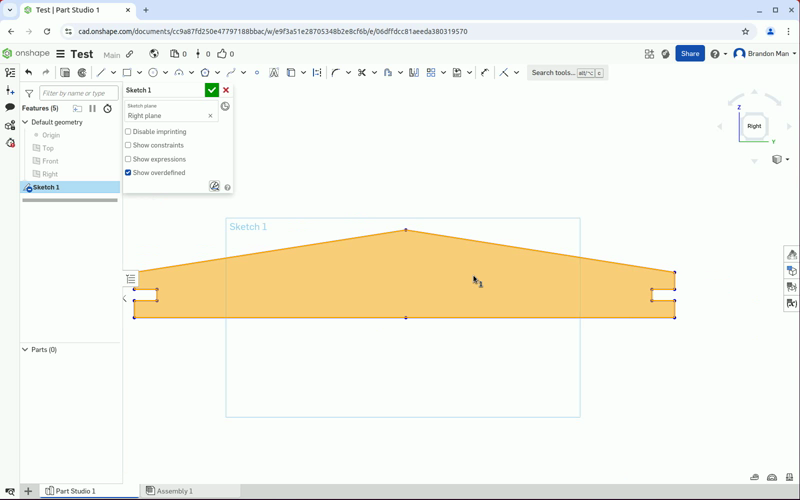
scroll(-6)
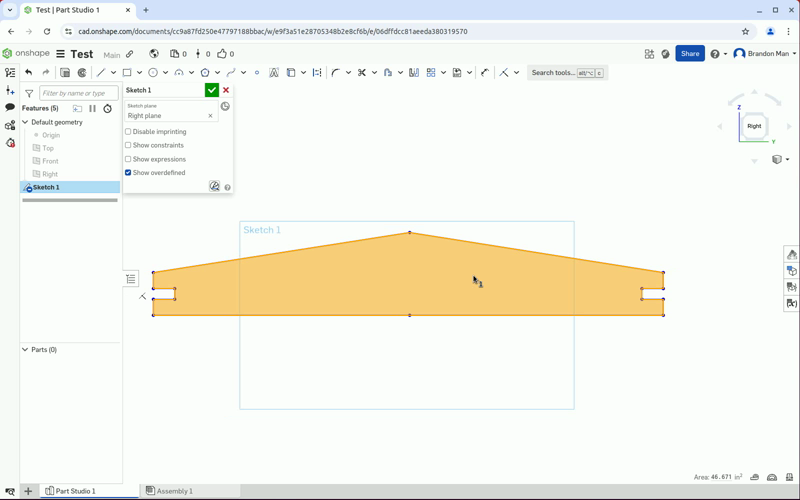
scroll(-6)
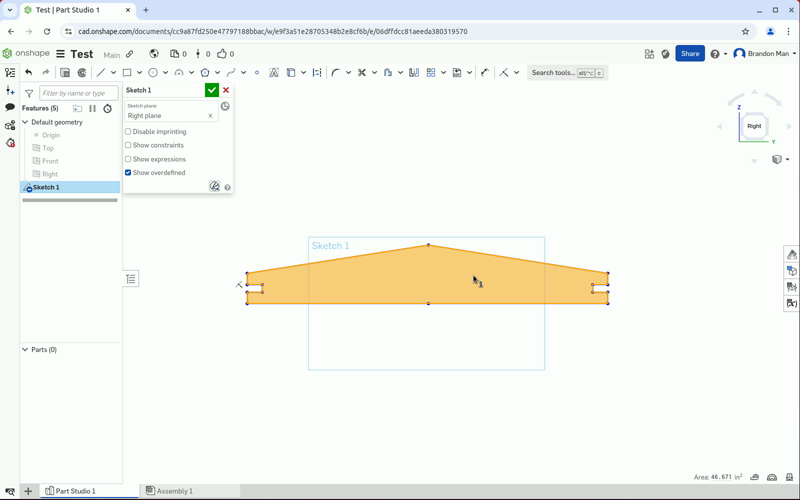
scroll(-6)
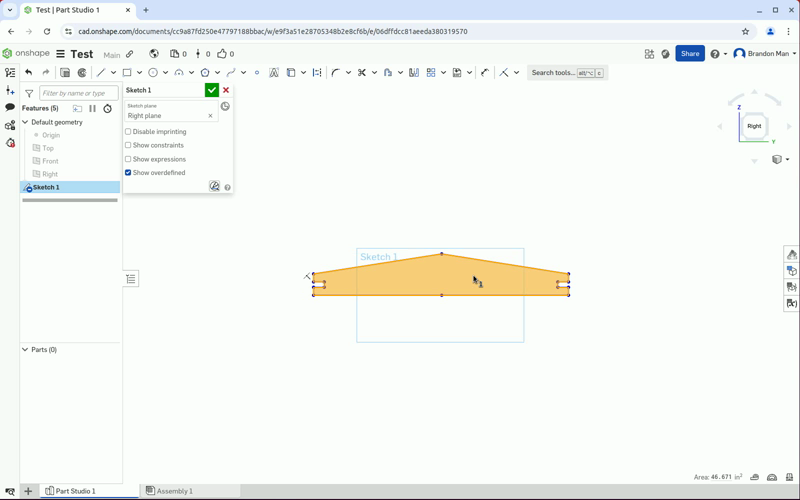
scroll(-6)
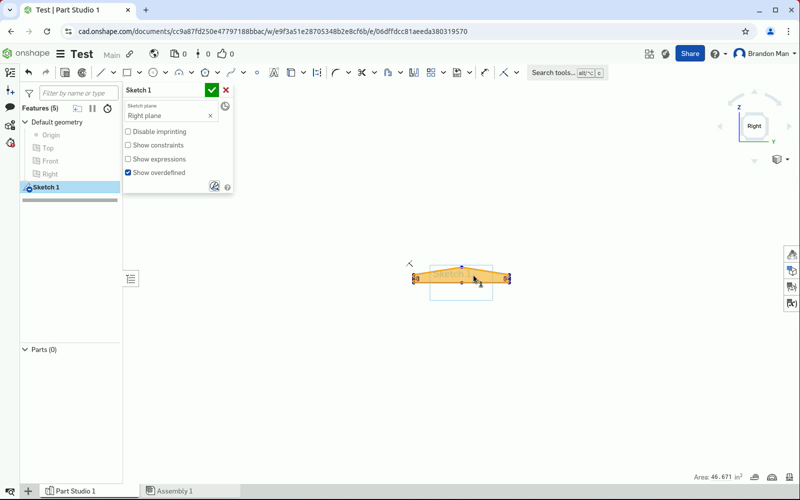
mouse_move(73, 352)
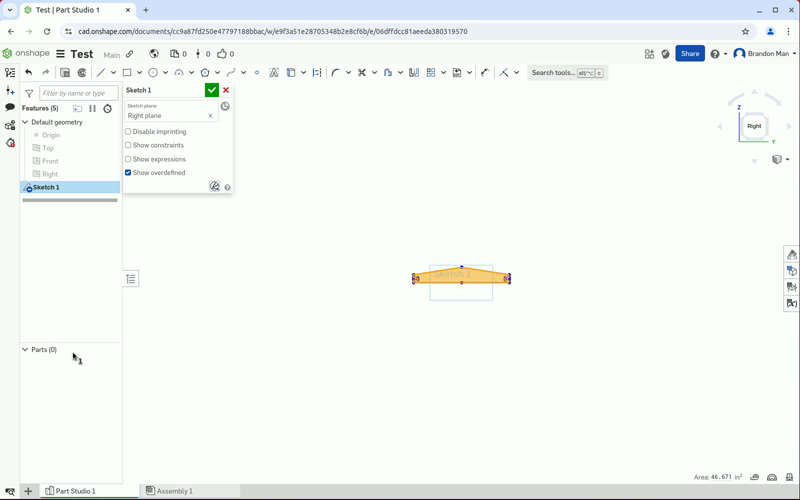
key(shift+y)
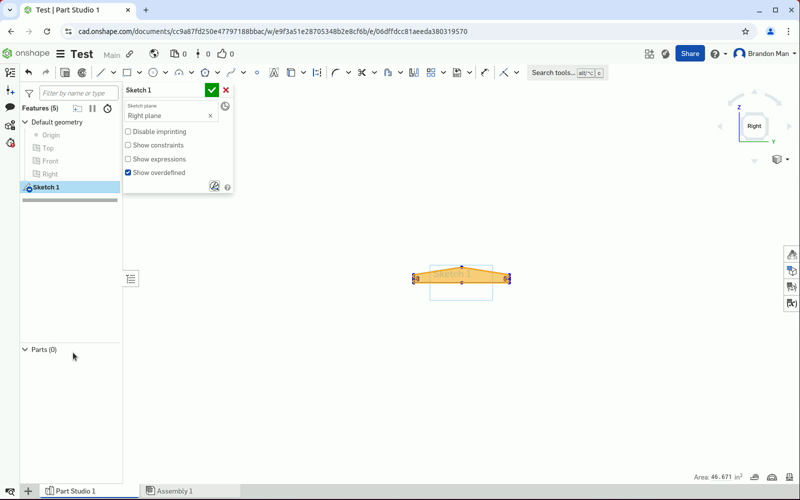
key(shift+e)
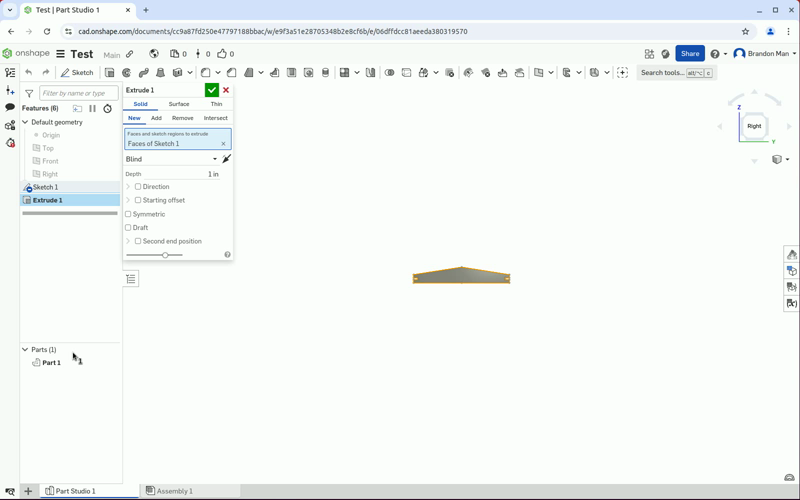
mouse_move(143, 106)
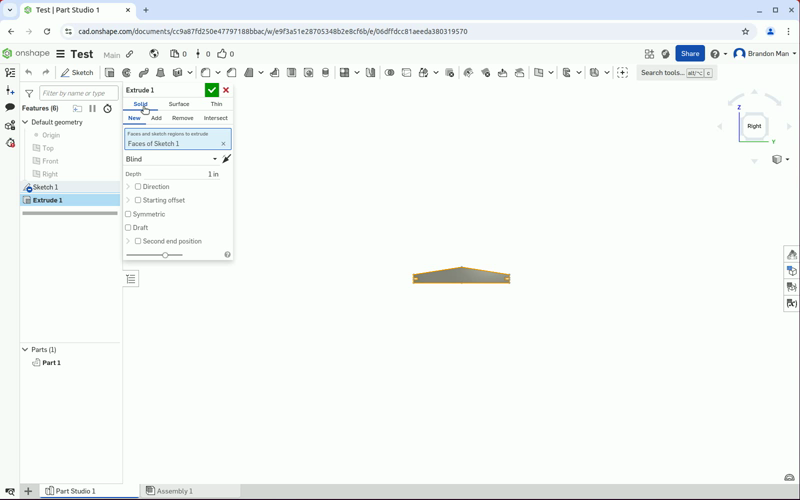
click(143, 106)
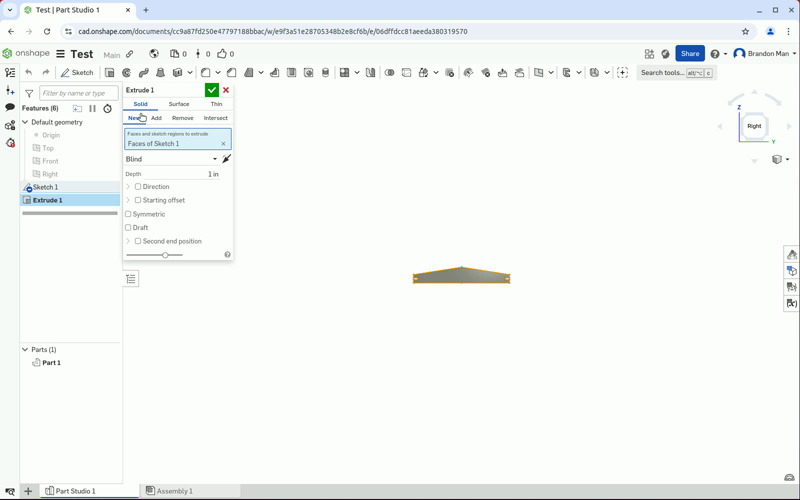
mouse_move(137, 120)
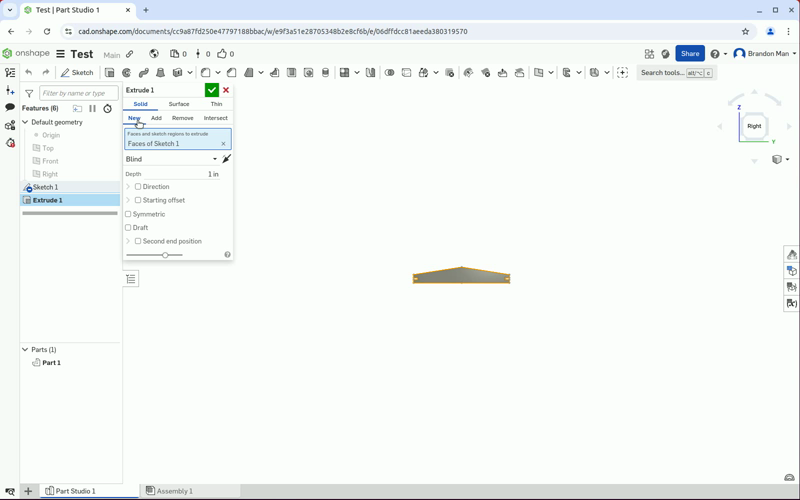
click(137, 120)
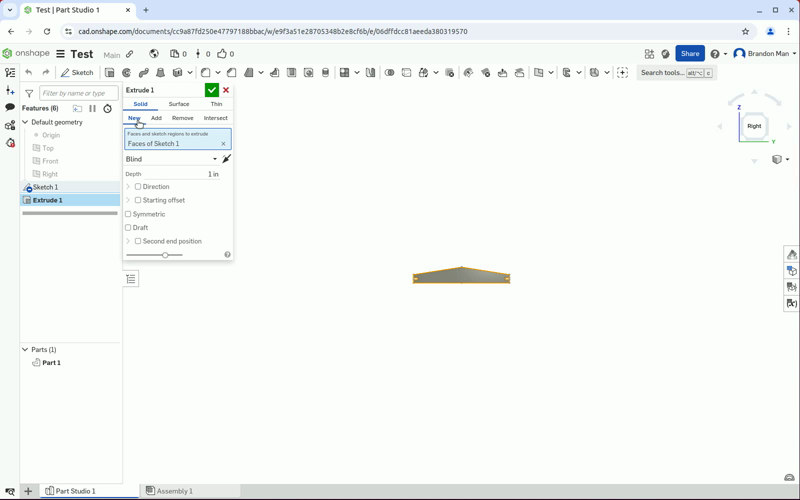
key(tab, 4)
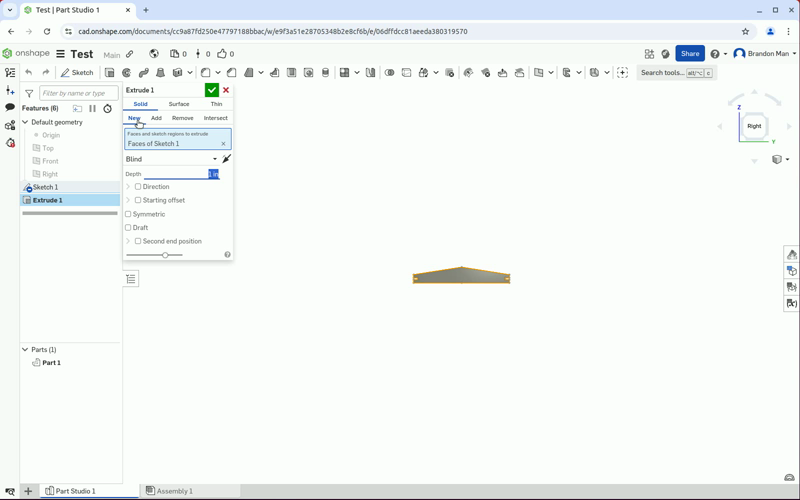
text(0.722)
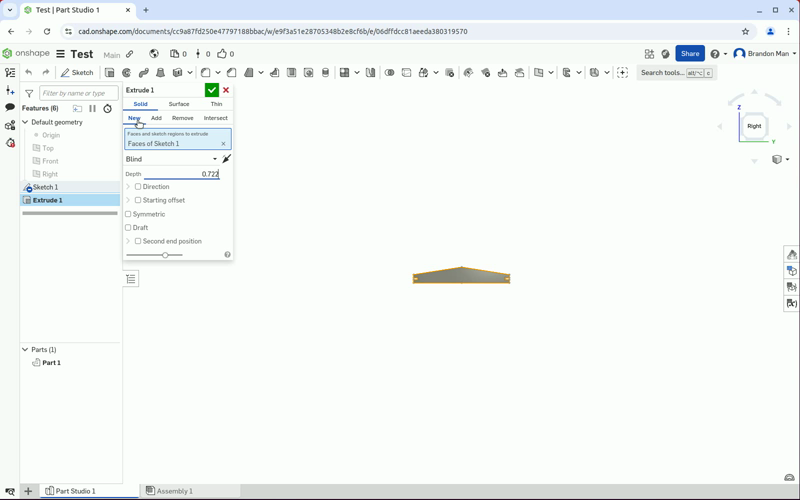
key(enter)
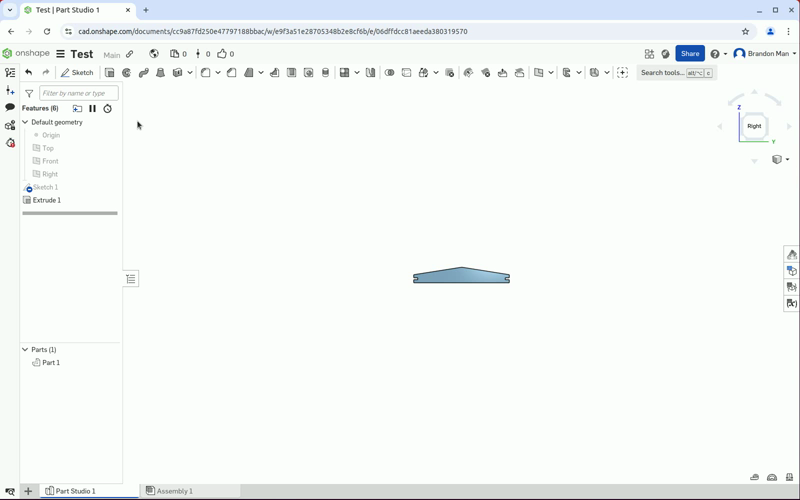
key(shift+h)
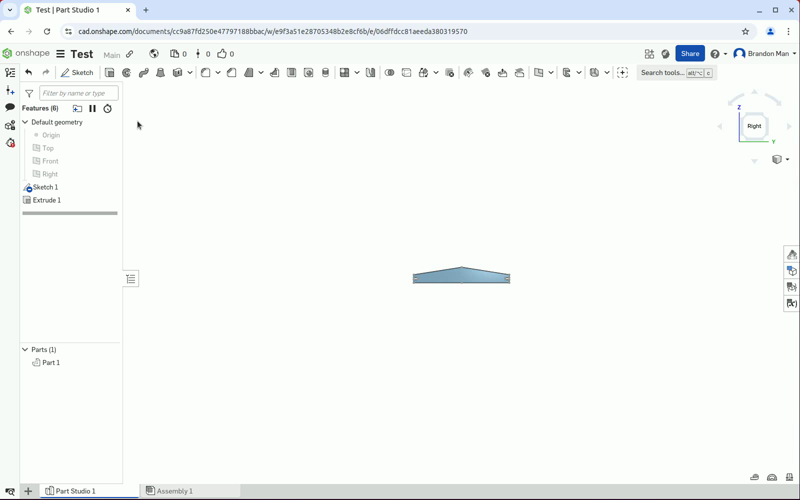
key(shift+h)
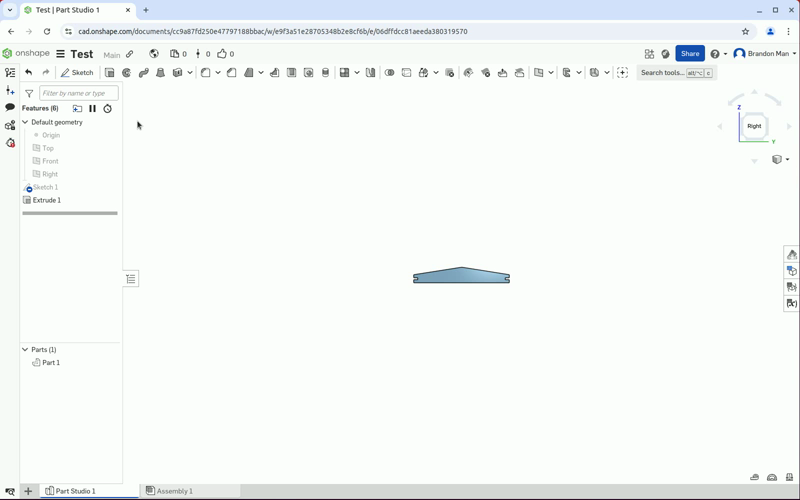
mouse_move(73, 189)
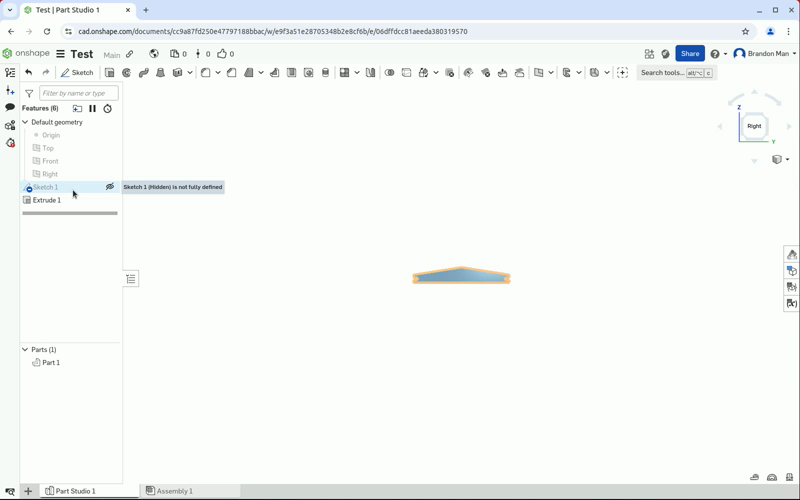
click(73, 189)
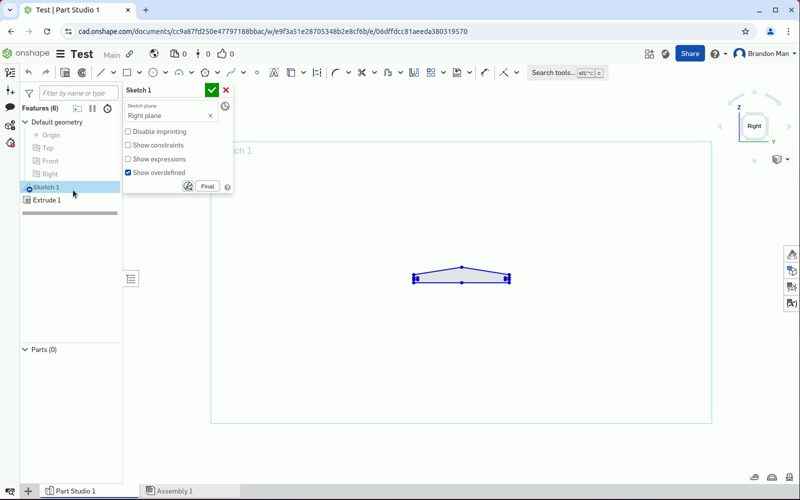
mouse_move(229, 92)
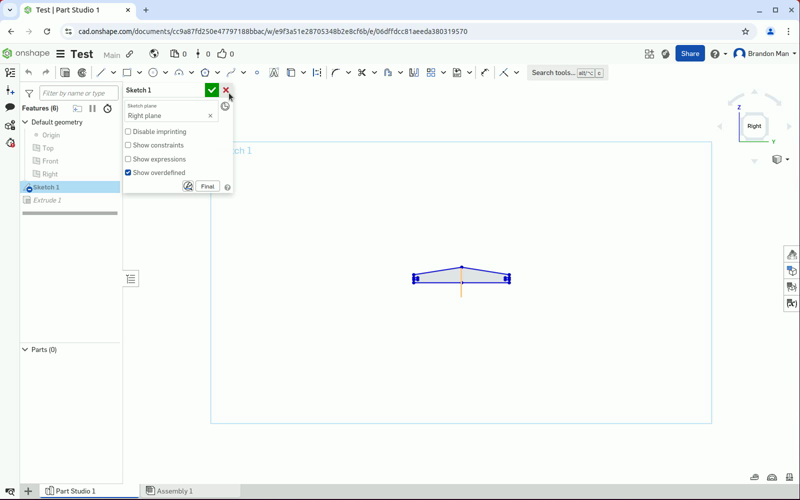
click(229, 92)
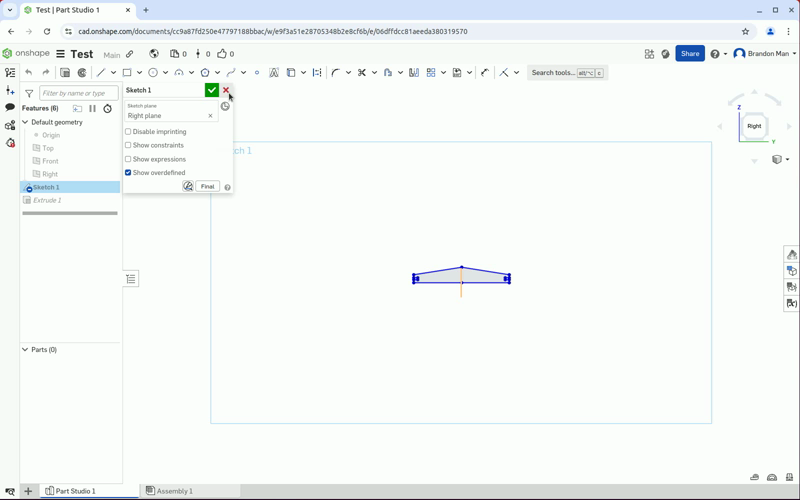
key(shift+s)
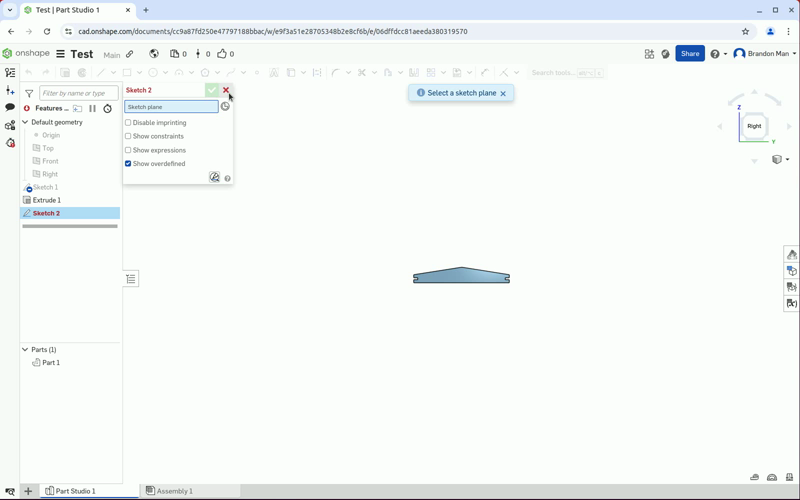
mouse_move(73, 176)
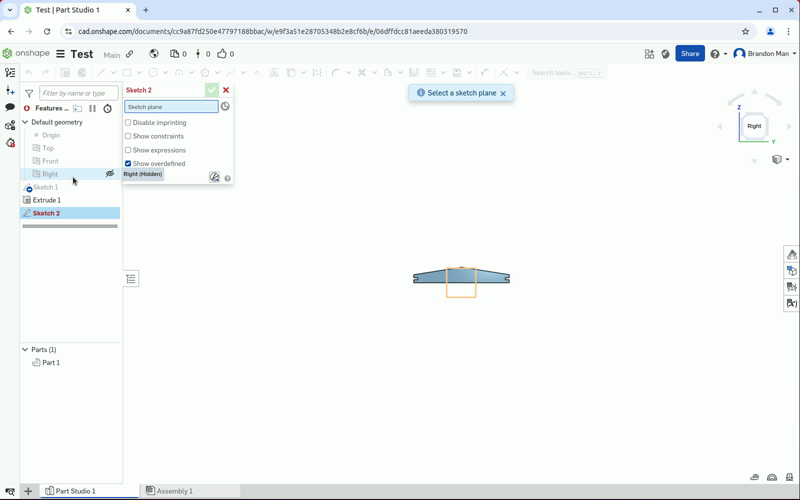
click(73, 176)
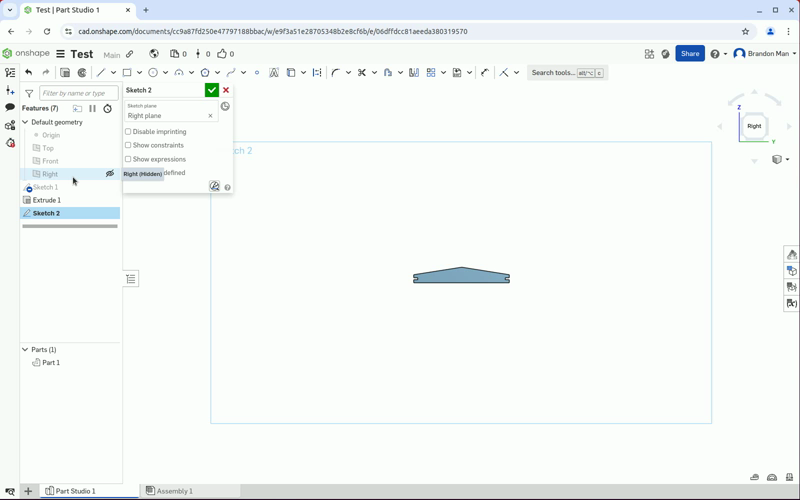
mouse_move(73, 352)
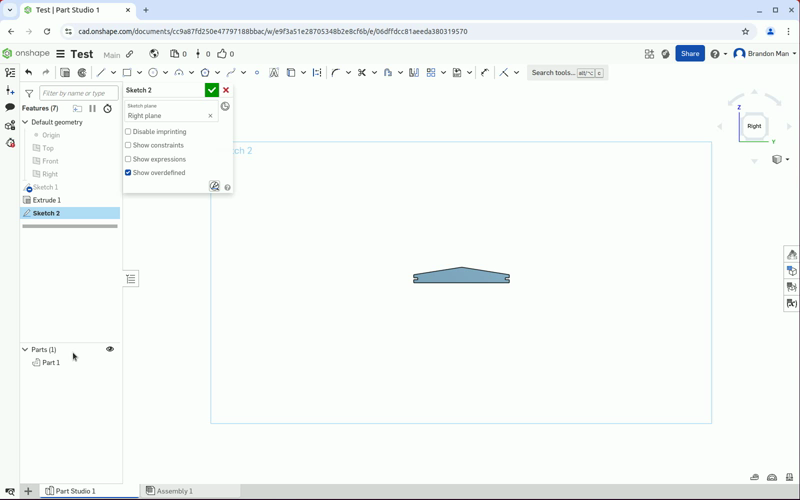
key(y)
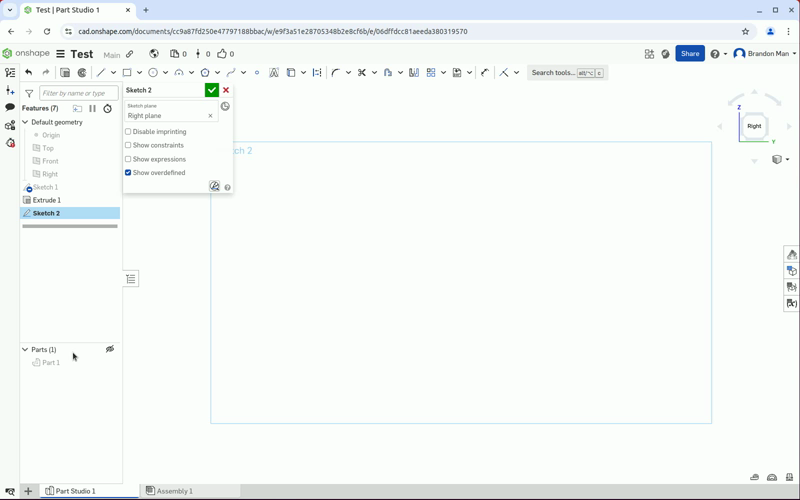
key(l)
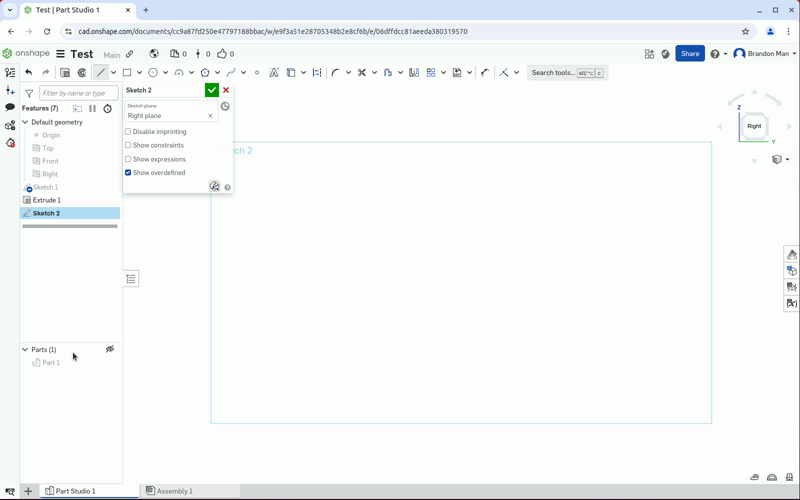
key_down(shift)
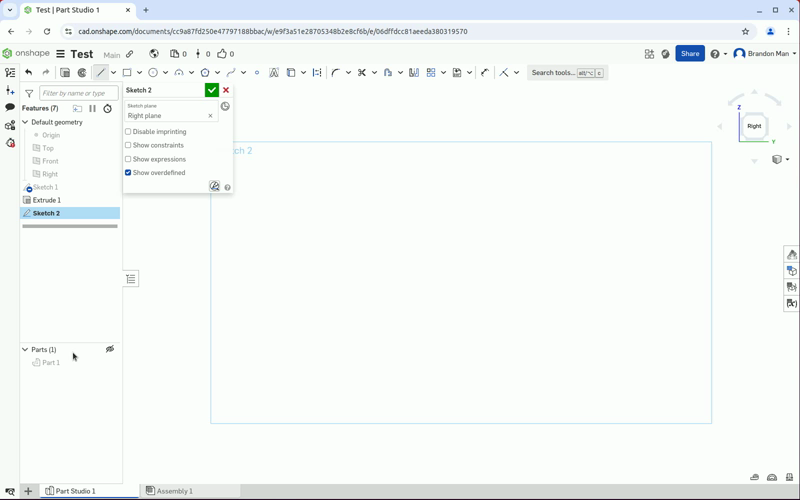
mouse_move(413, 282)
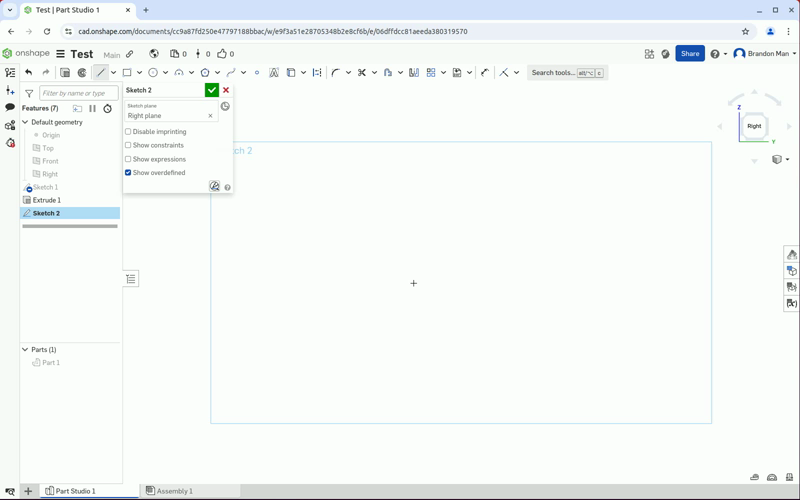
click(413, 282)
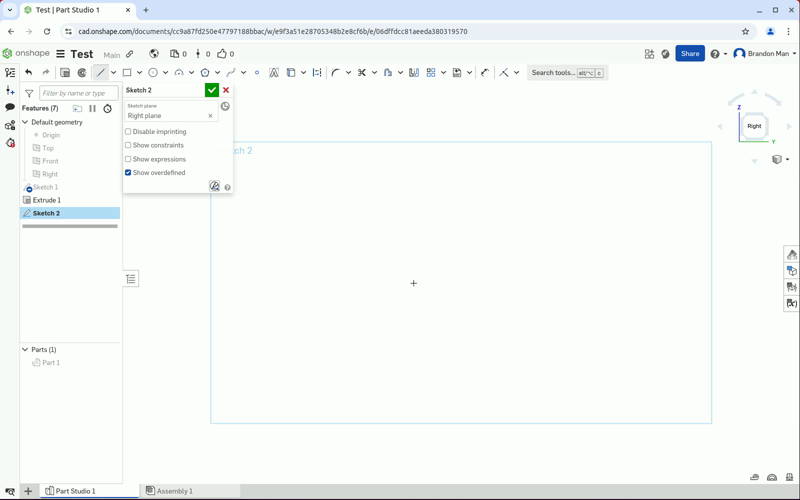
key_up(shift)
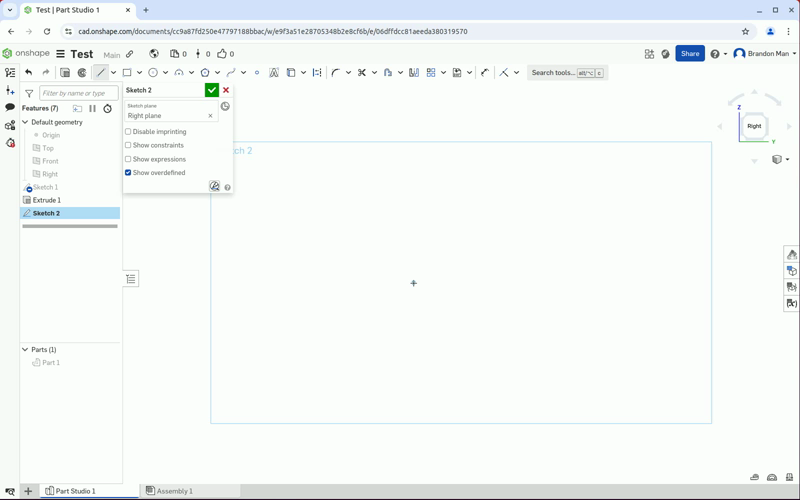
key_down(shift)
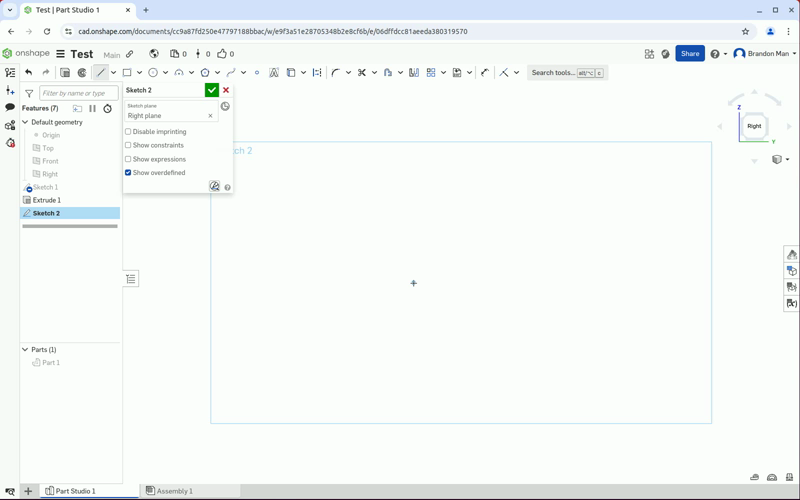
mouse_move(444, 282)
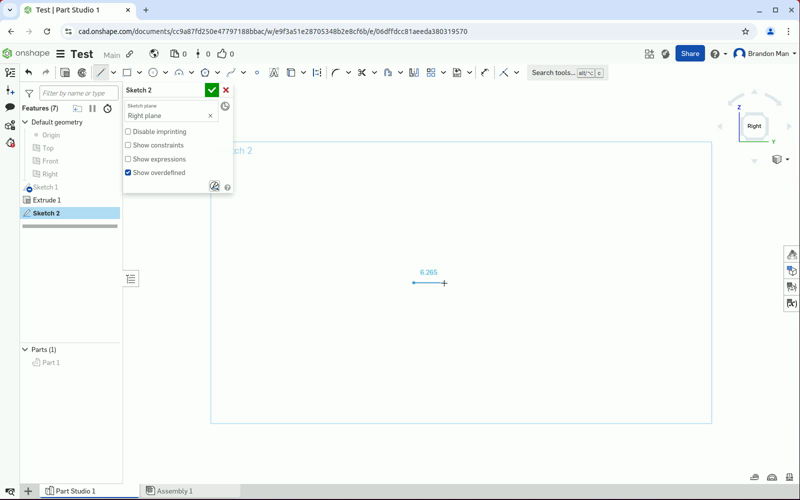
mouse_move(461, 274)
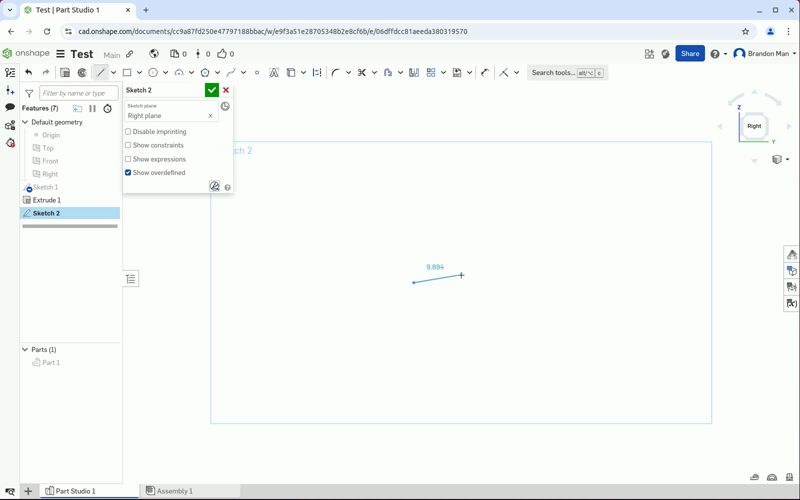
click(461, 274)
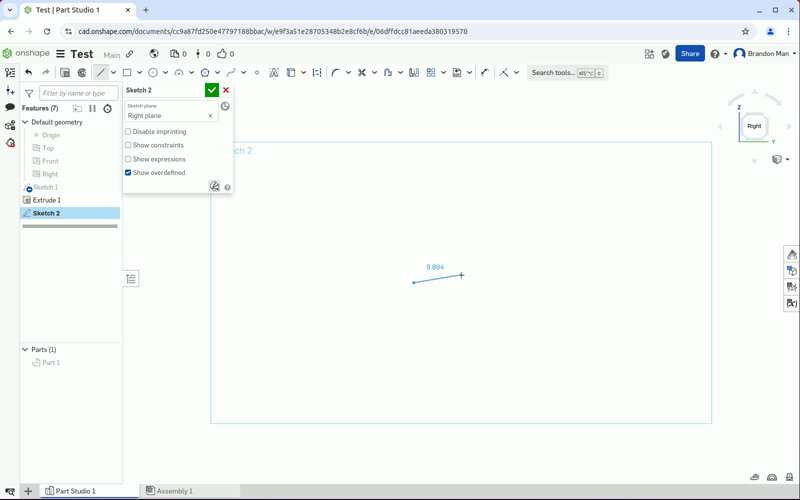
key_up(shift)
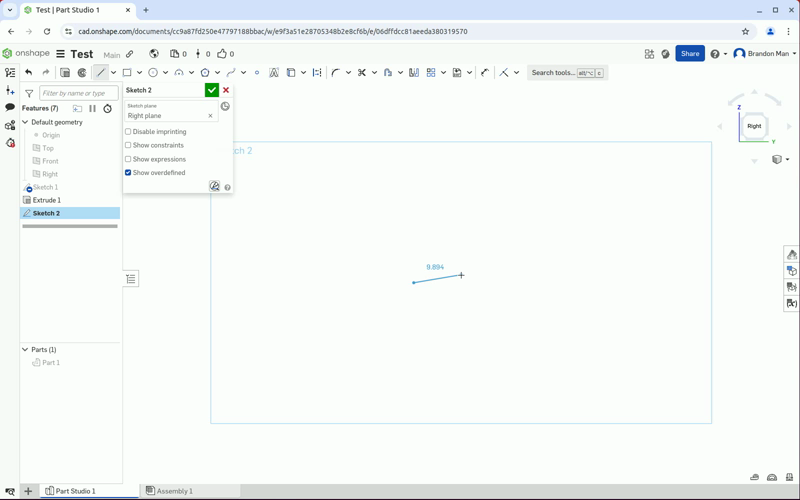
key_down(shift)
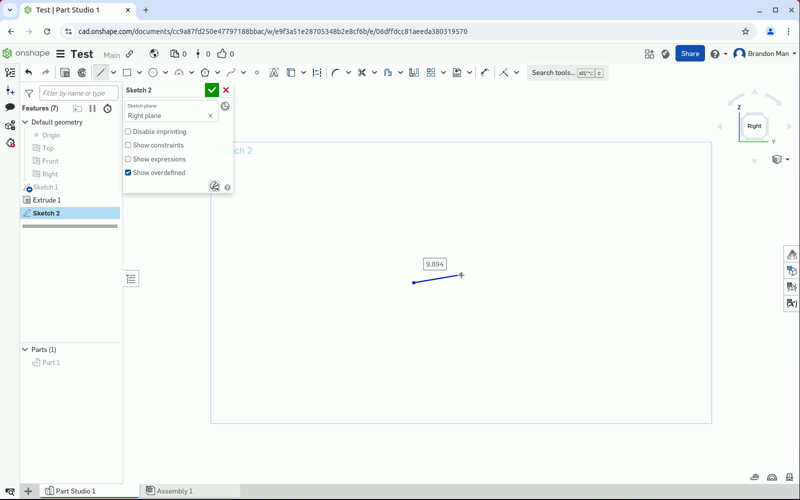
mouse_move(491, 274)
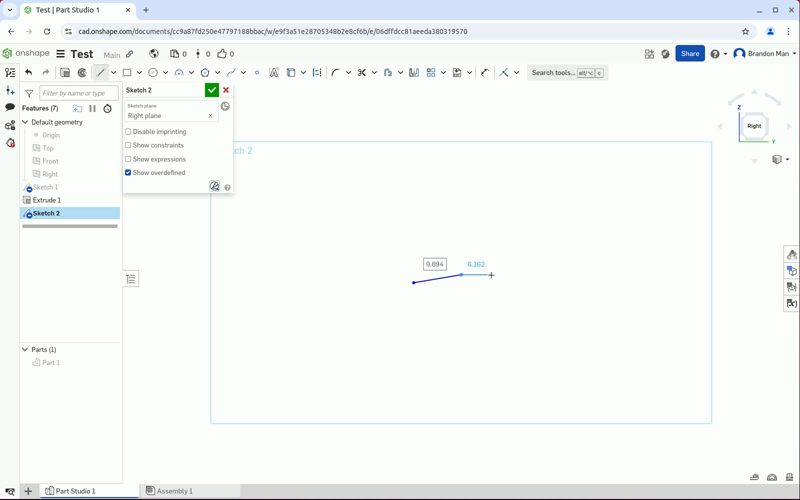
mouse_move(461, 270)
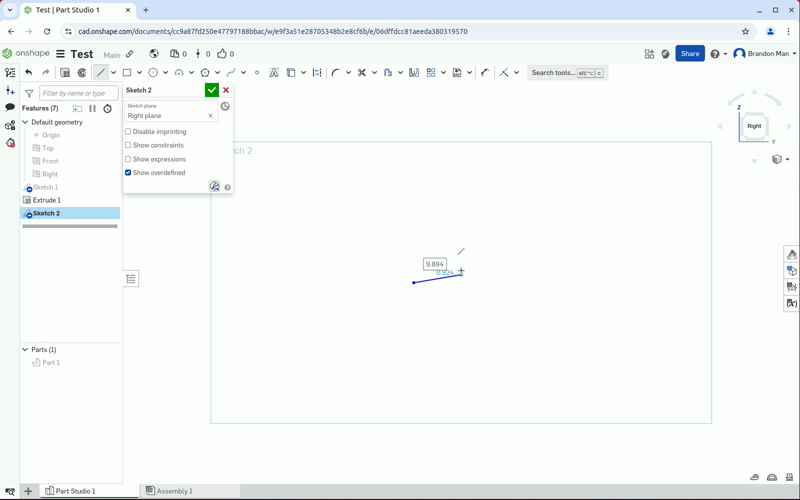
scroll(6)
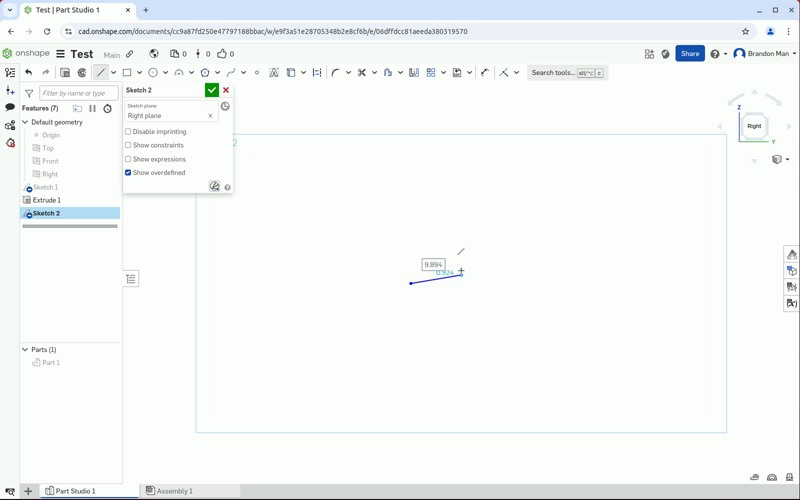
scroll(6)
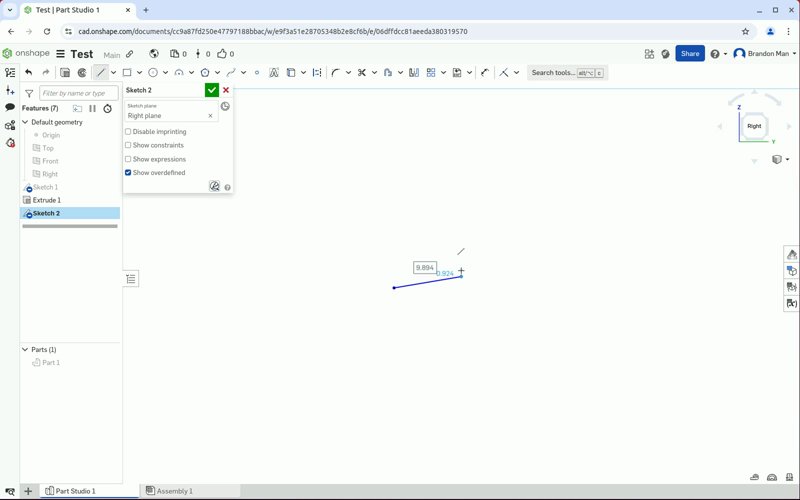
scroll(6)
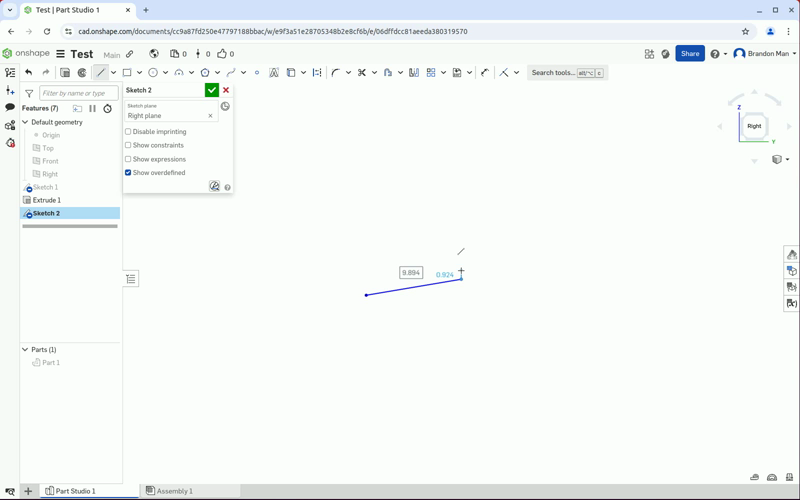
scroll(6)
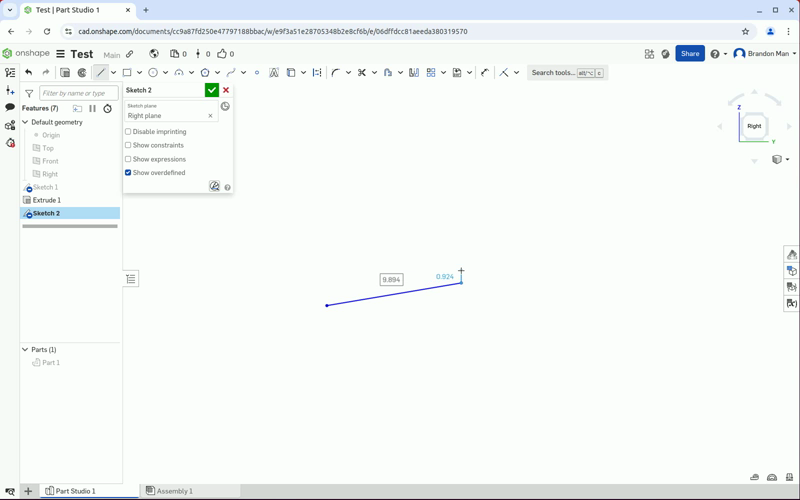
scroll(6)
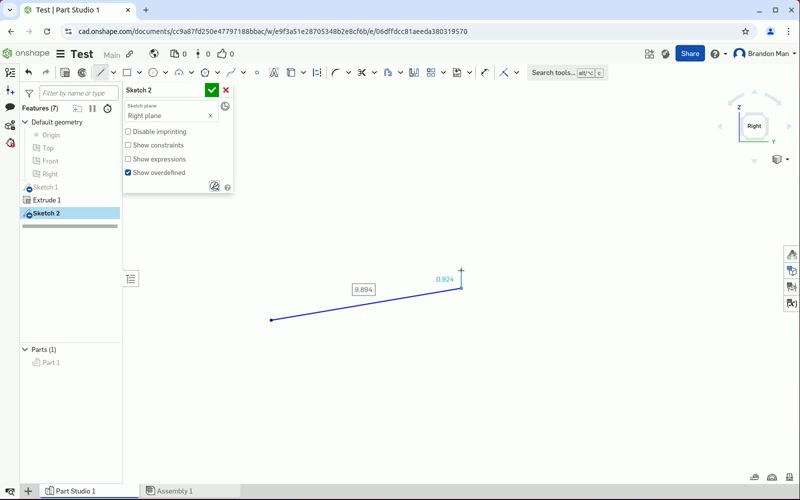
scroll(6)
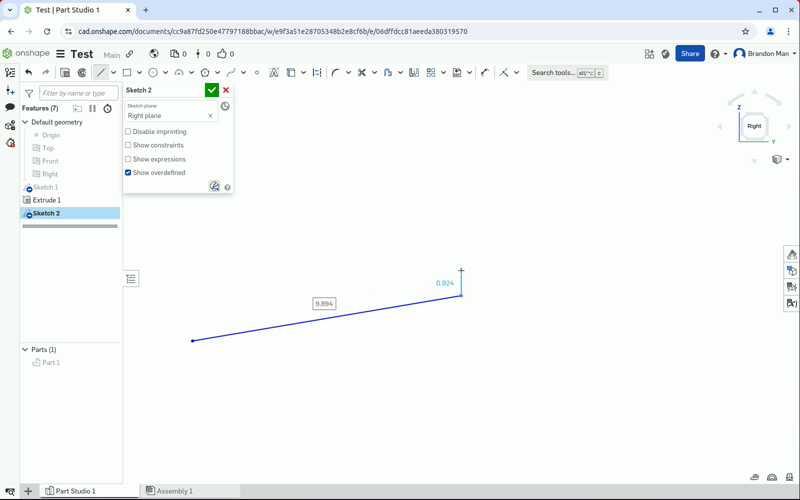
scroll(6)
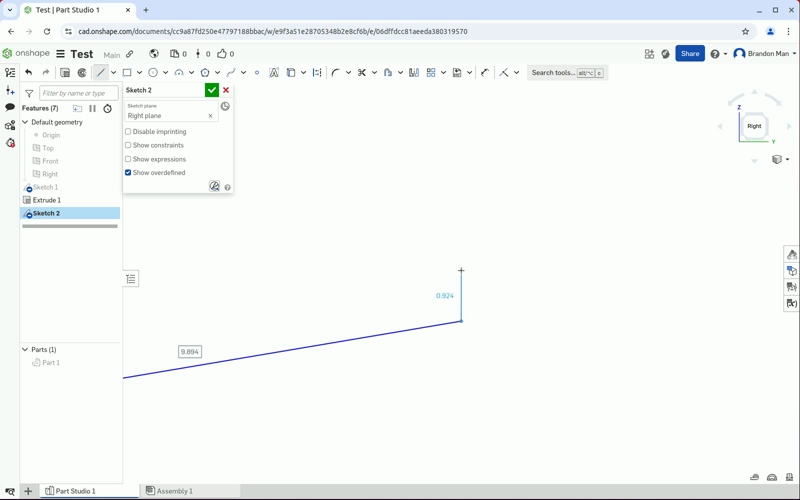
click(461, 270)
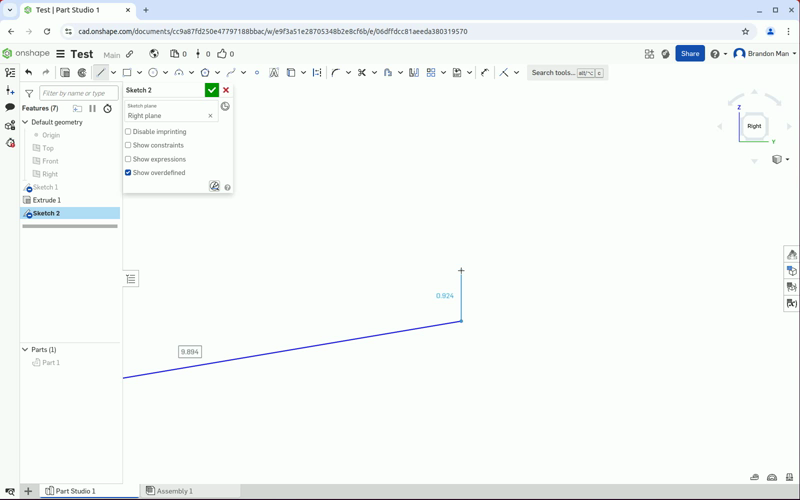
scroll(-6)
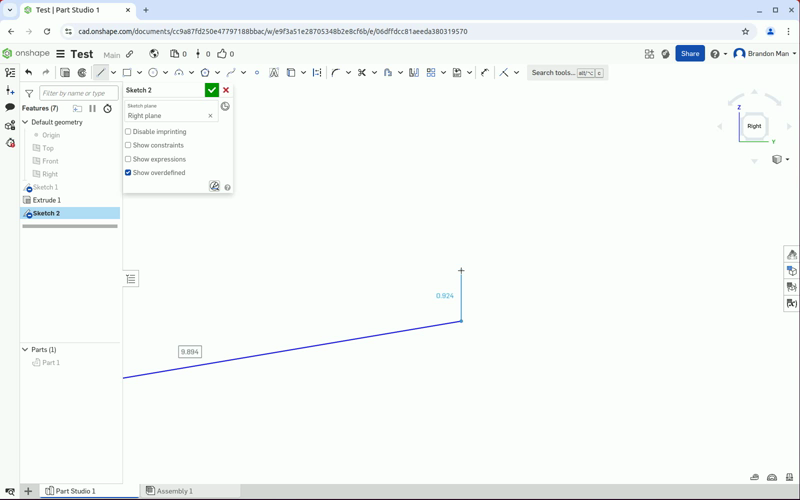
scroll(-6)
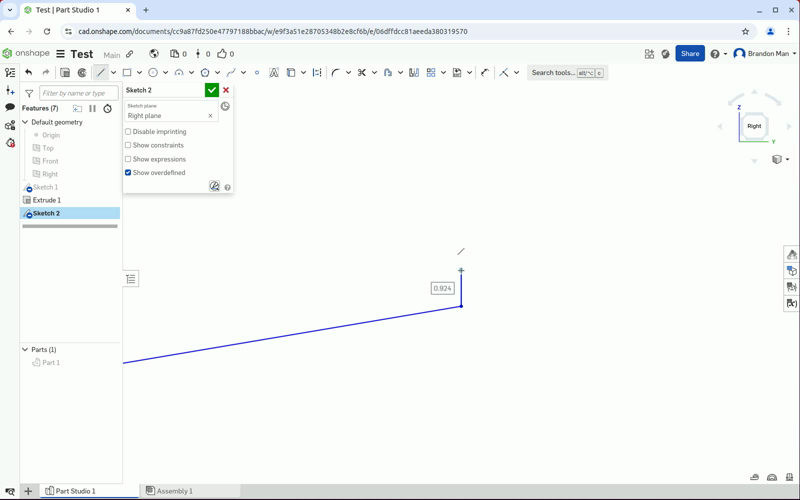
scroll(-6)
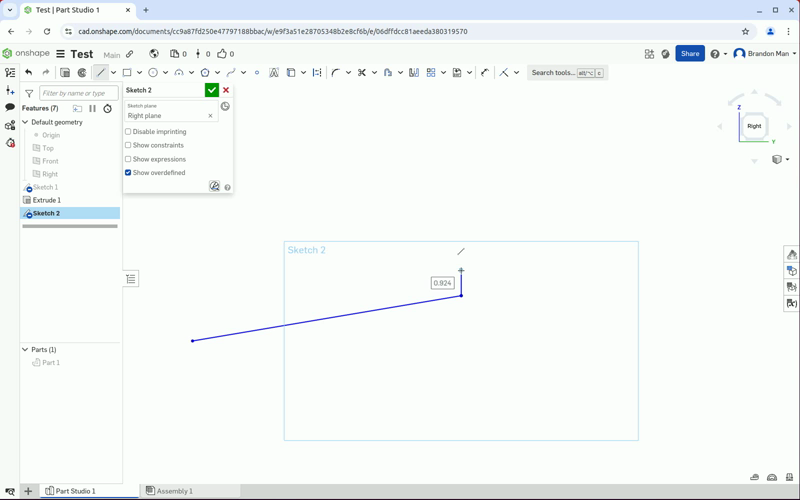
scroll(-6)
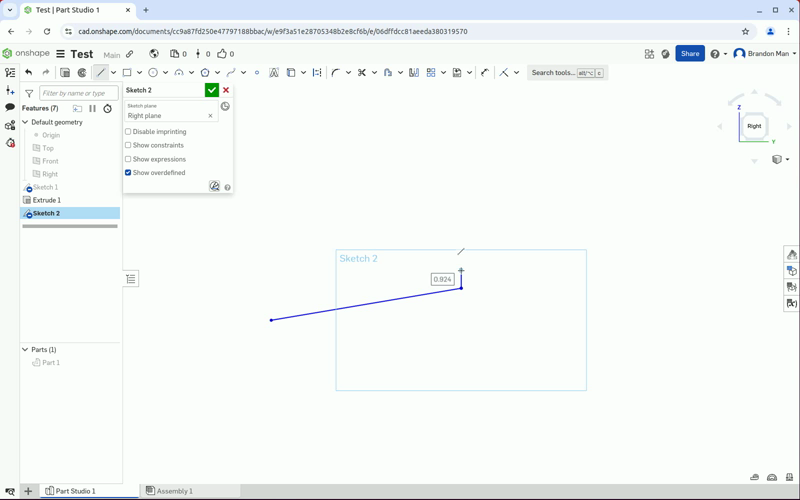
scroll(-6)
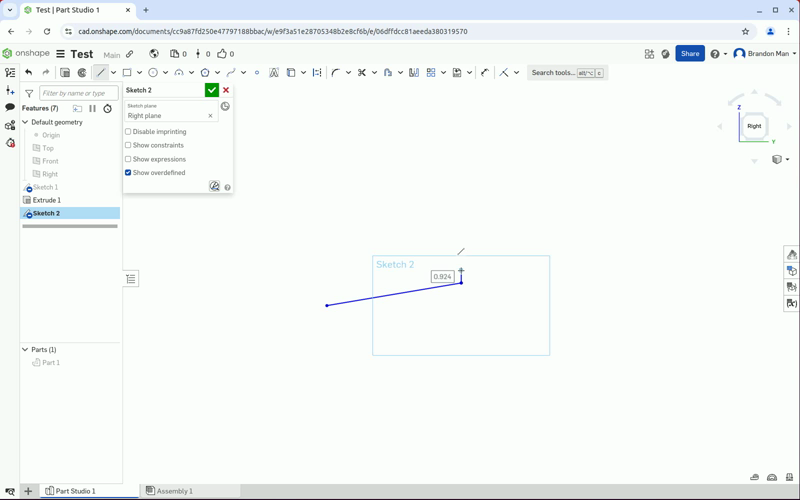
scroll(-6)
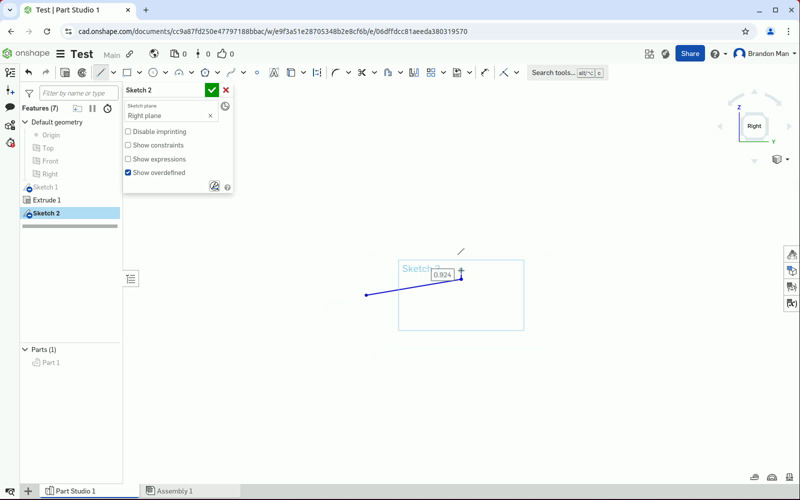
scroll(-6)
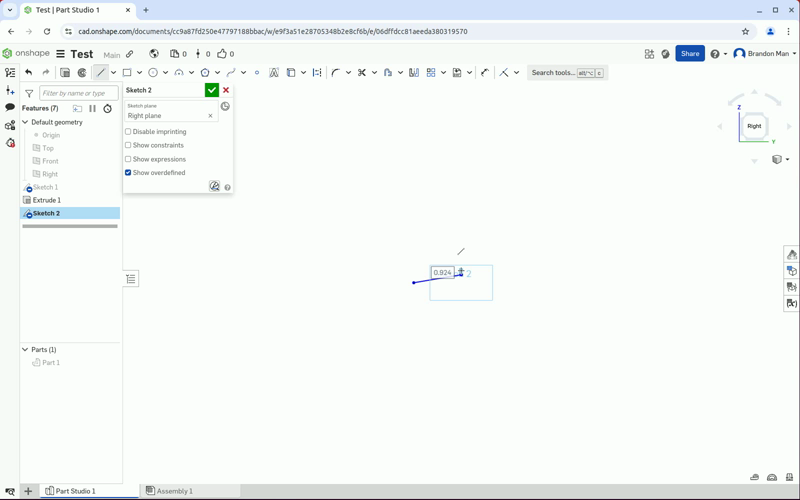
key_up(shift)
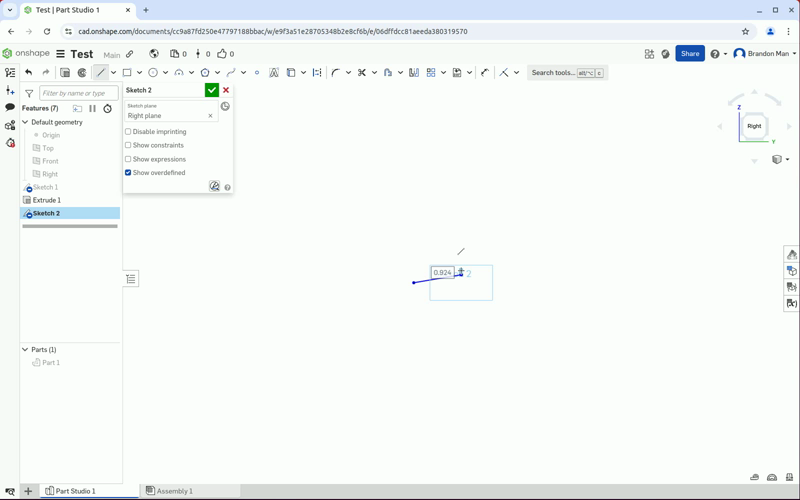
key_down(shift)
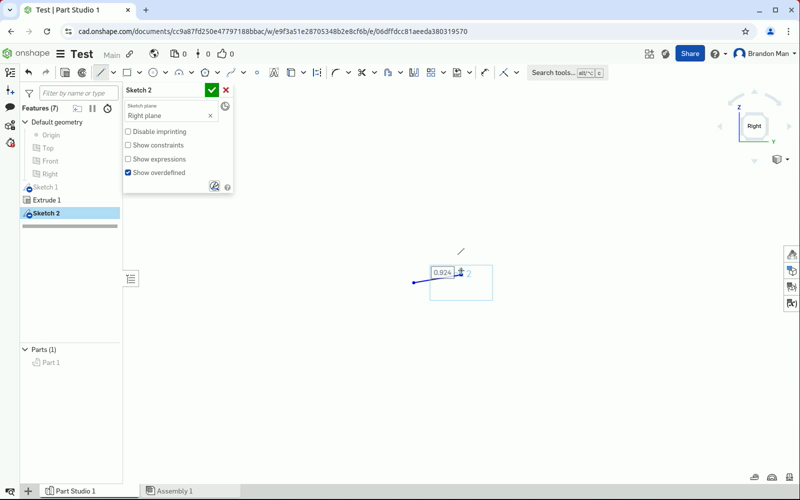
mouse_move(491, 270)
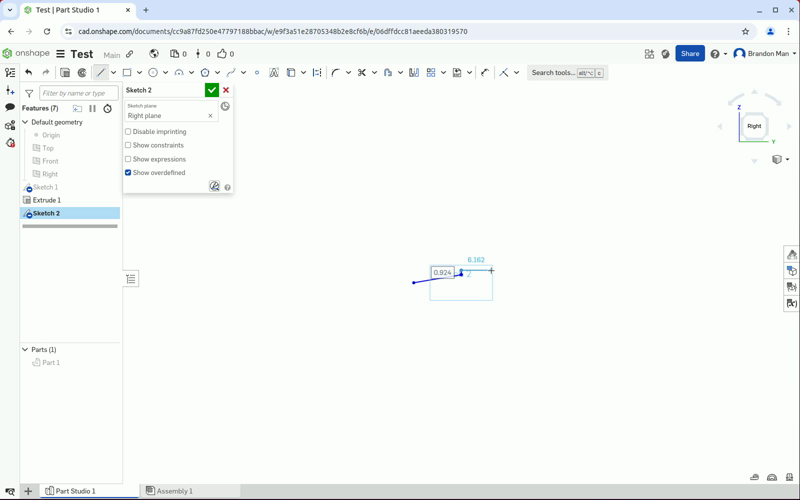
mouse_move(413, 279)
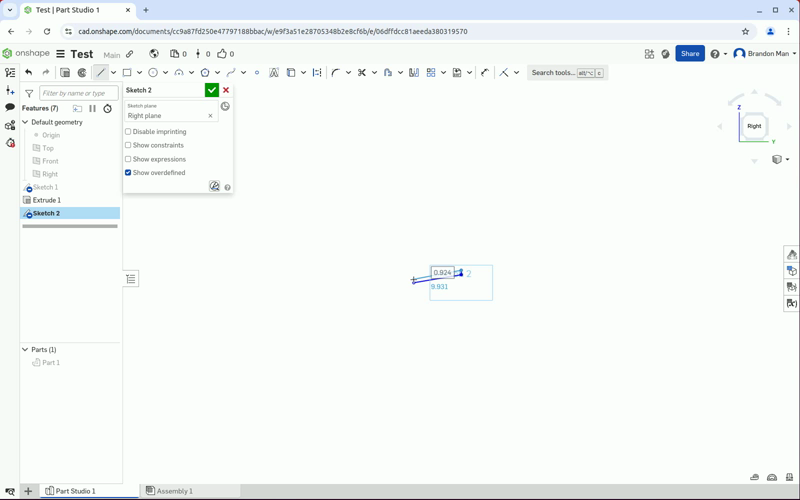
scroll(6)
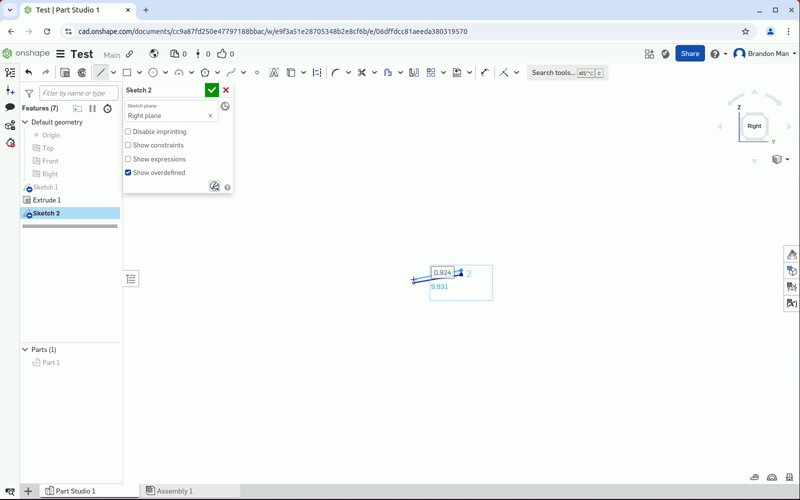
scroll(6)
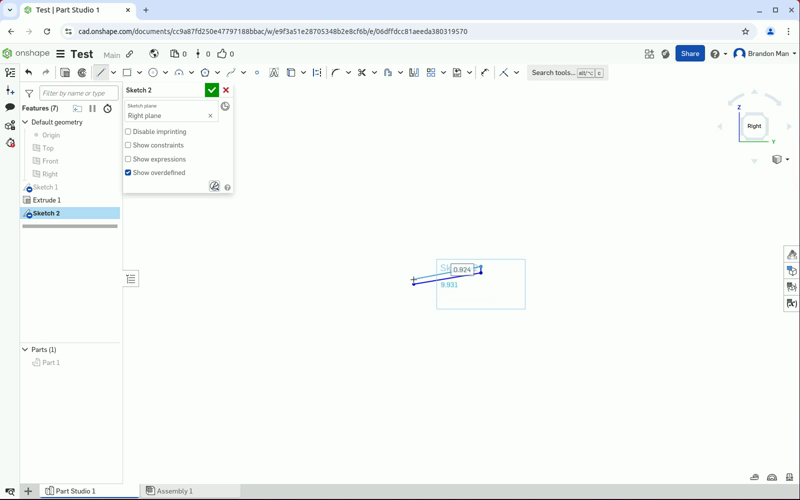
scroll(6)
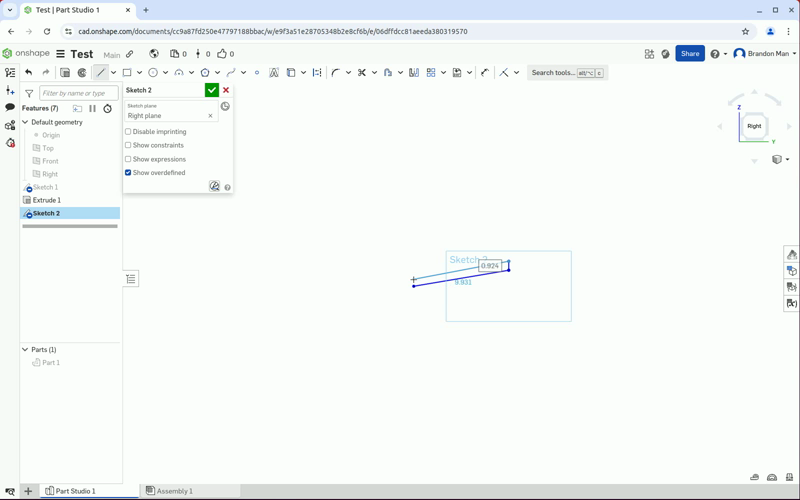
scroll(6)
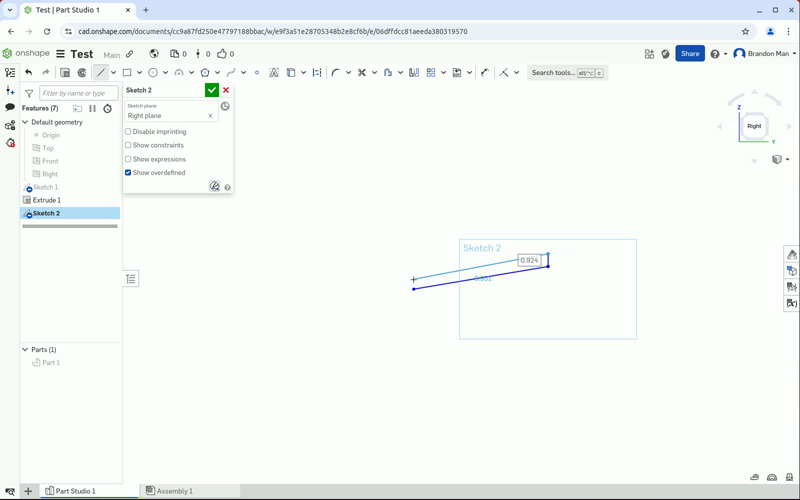
scroll(6)
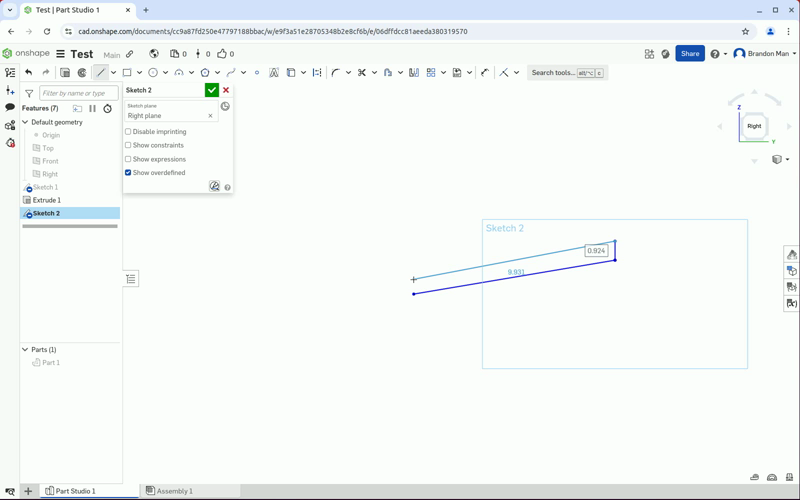
scroll(6)
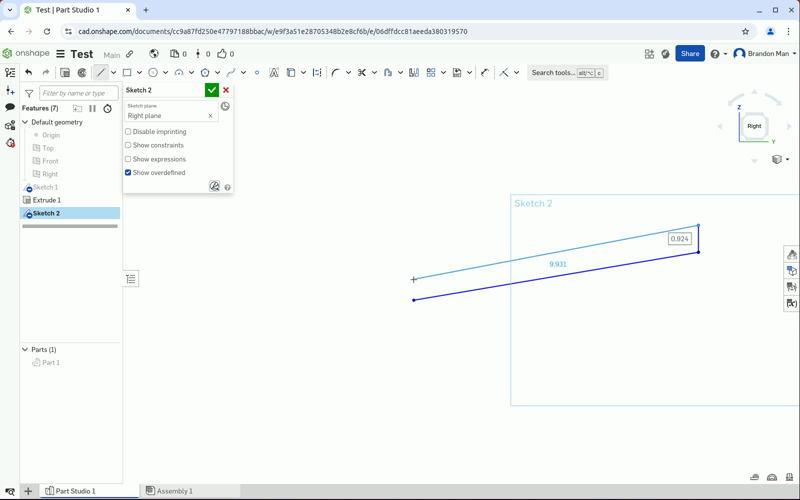
scroll(6)
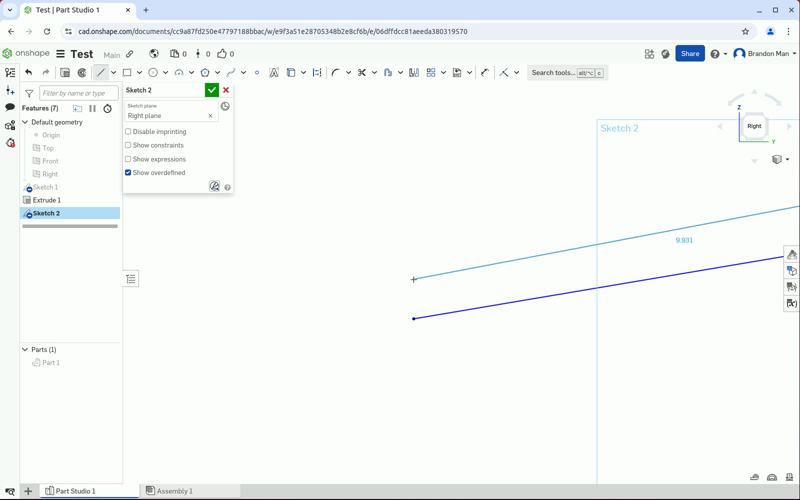
click(413, 279)
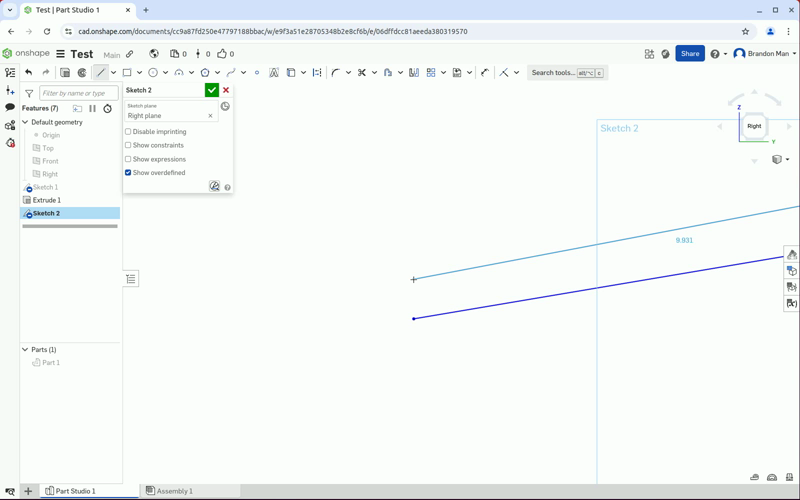
scroll(-6)
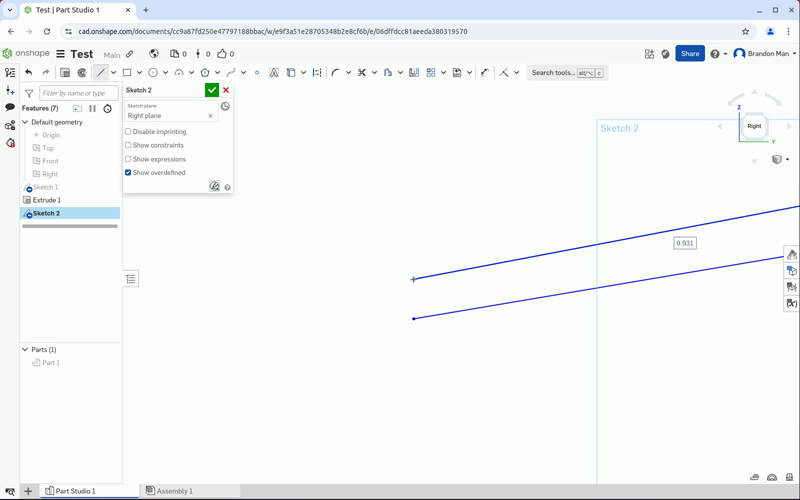
scroll(-6)
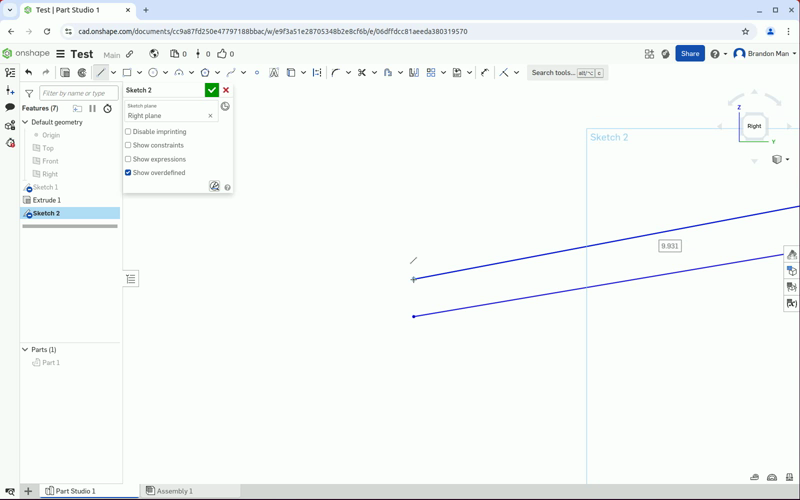
scroll(-6)
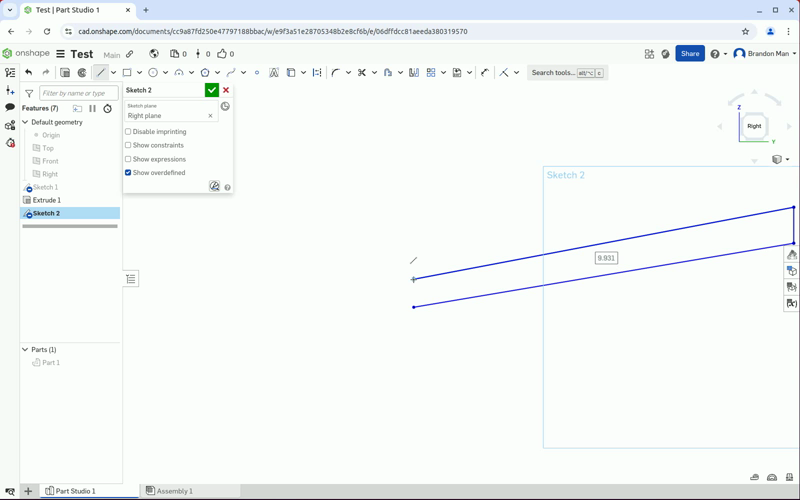
scroll(-6)
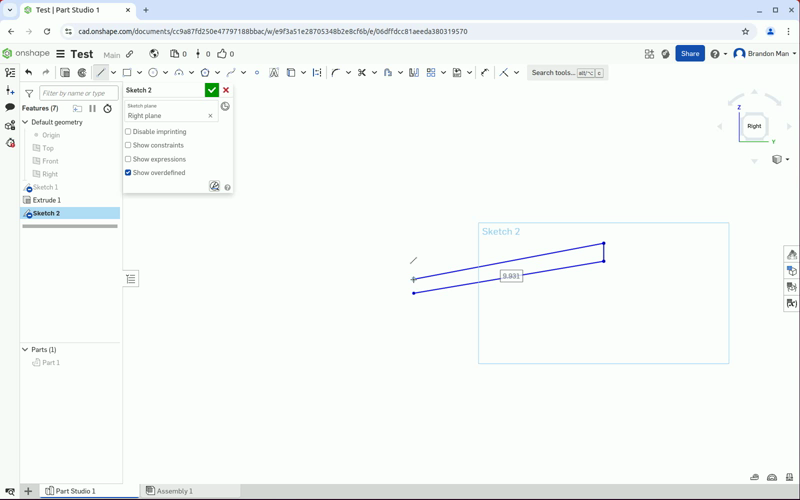
scroll(-6)
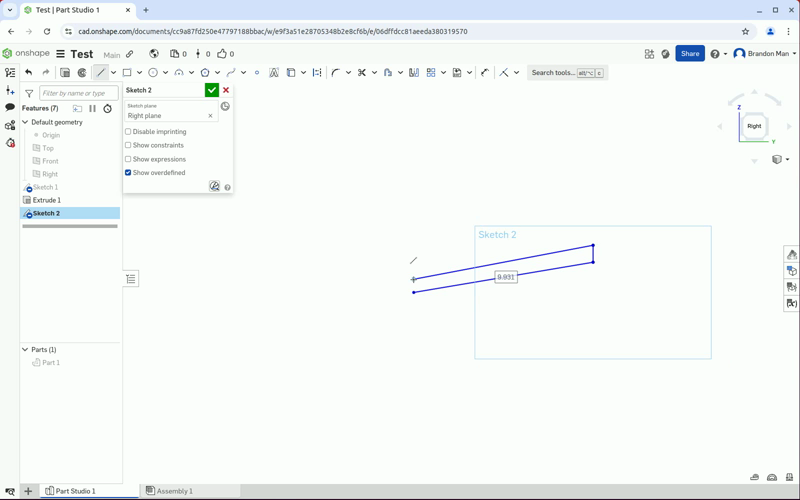
scroll(-6)
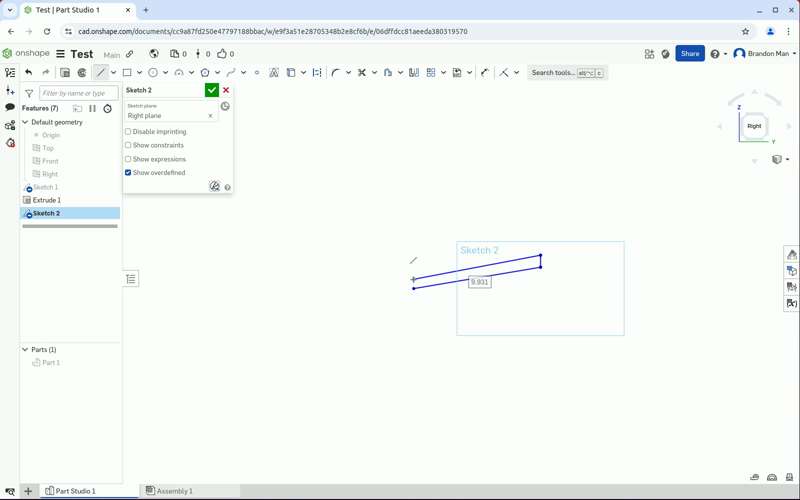
scroll(-6)
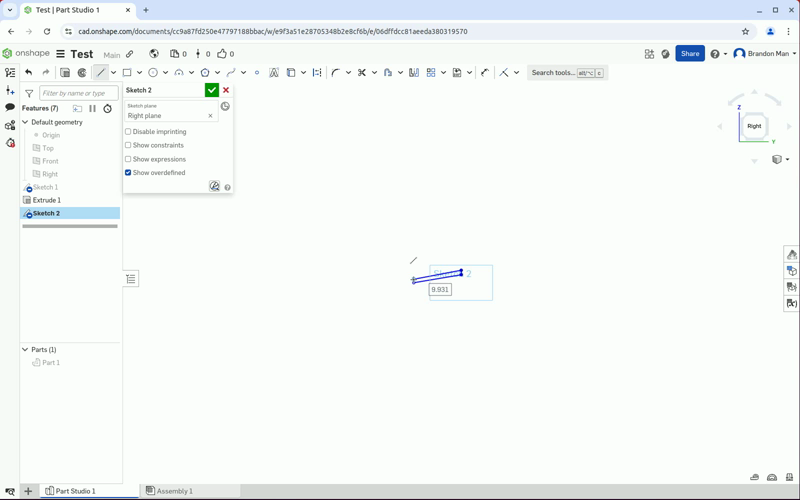
key_up(shift)
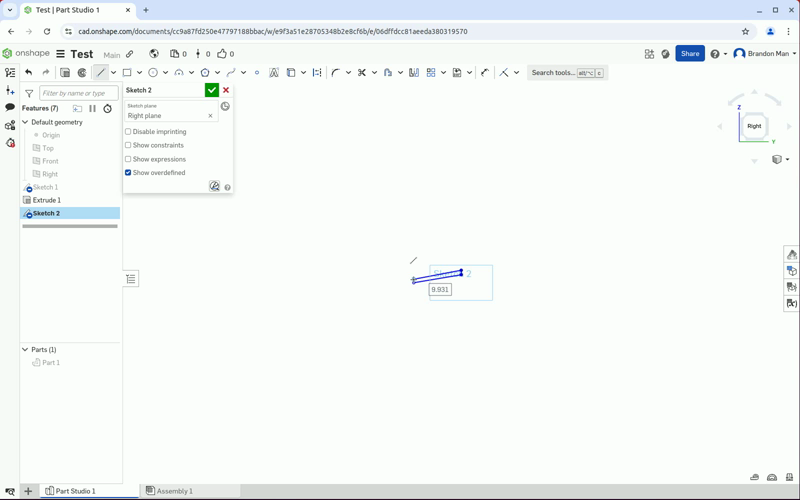
mouse_move(444, 279)
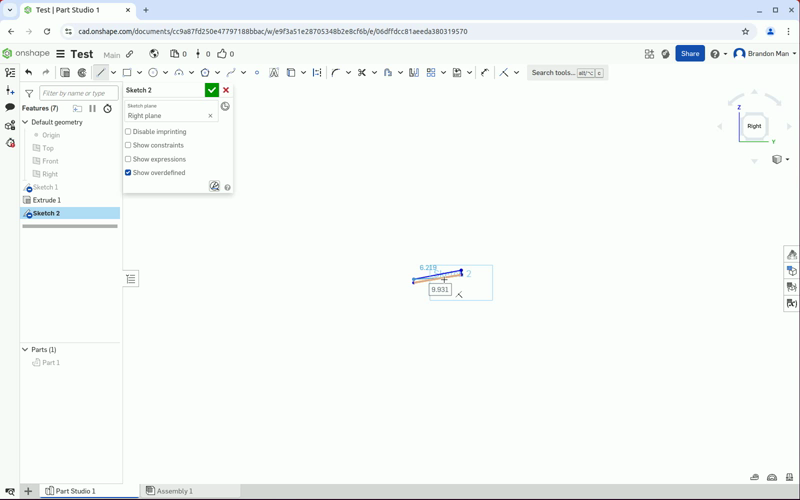
key_down(shift)
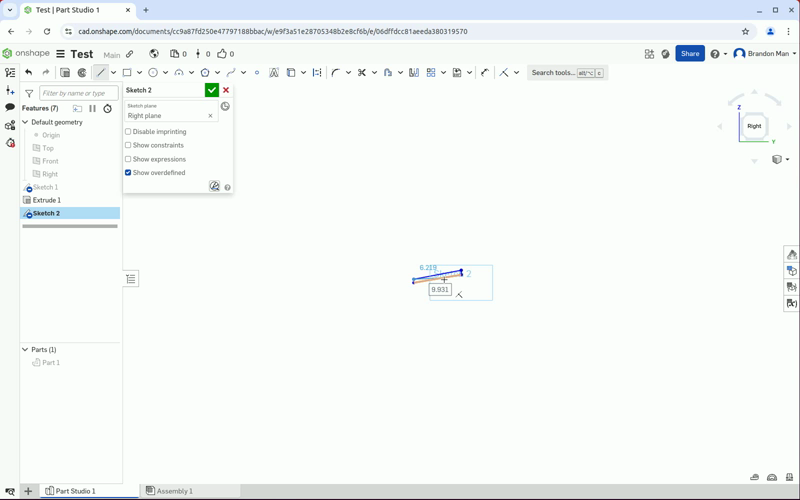
mouse_move(413, 282)
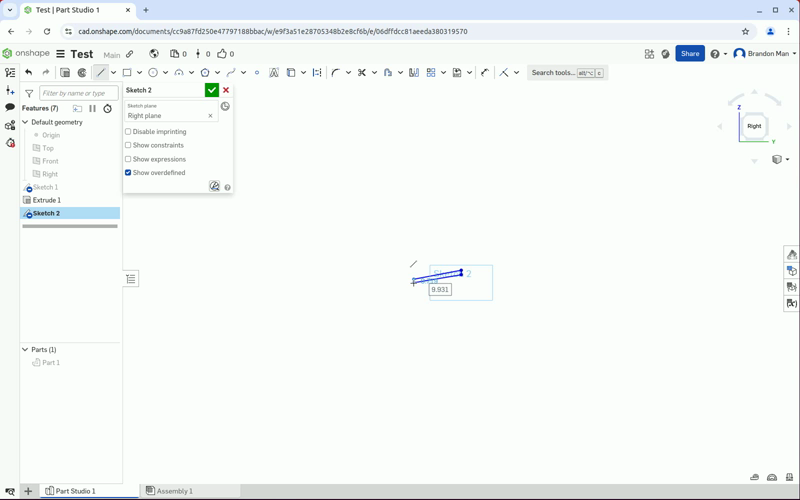
scroll(6)
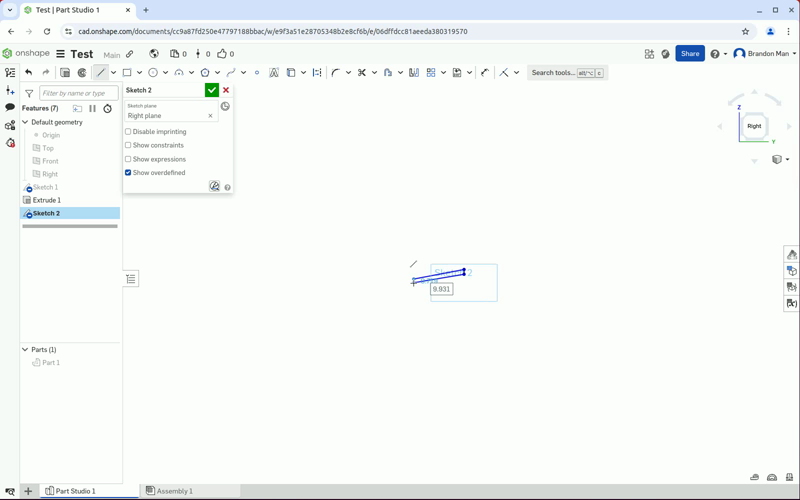
scroll(6)
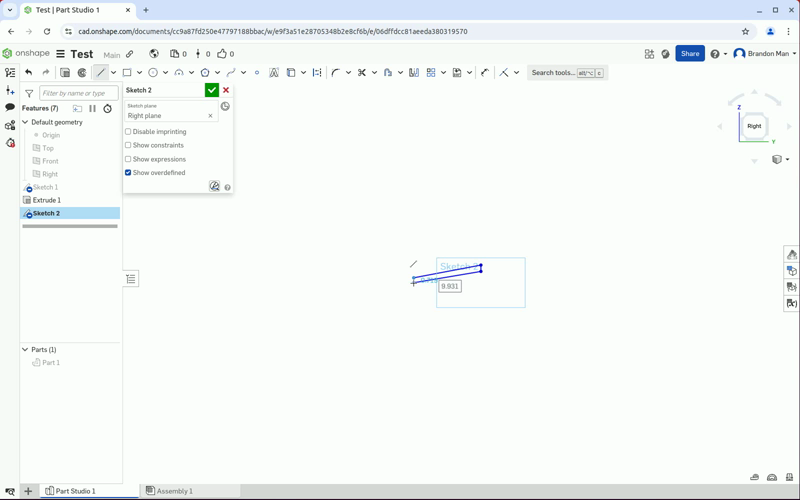
scroll(6)
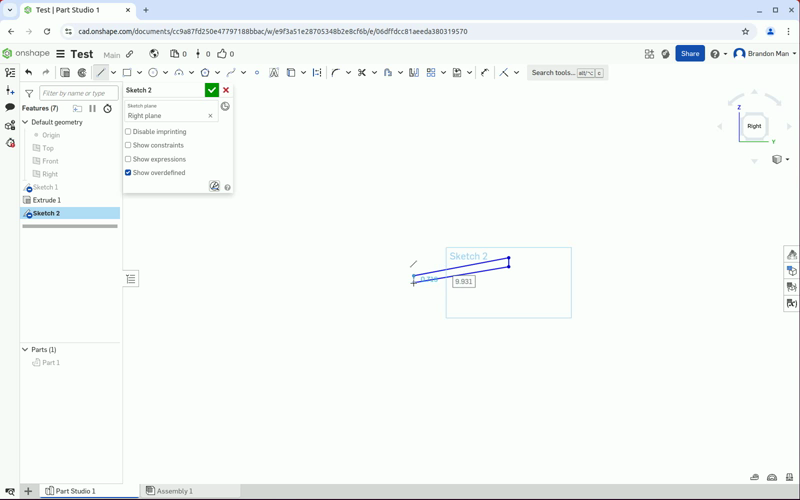
scroll(6)
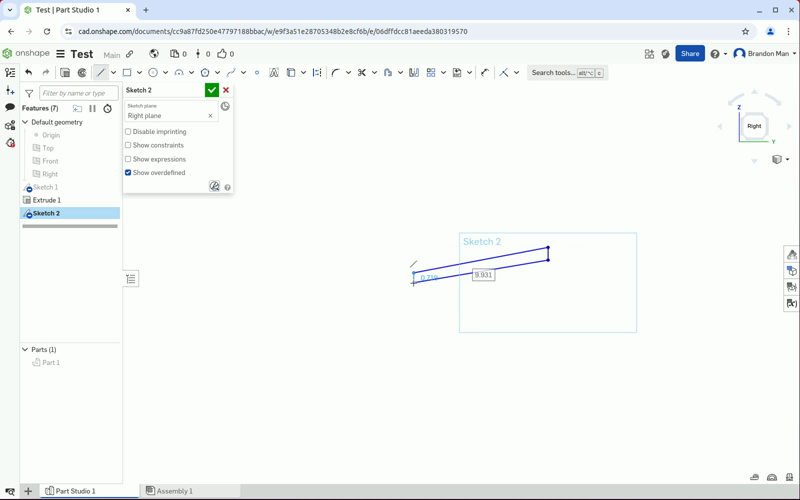
scroll(6)
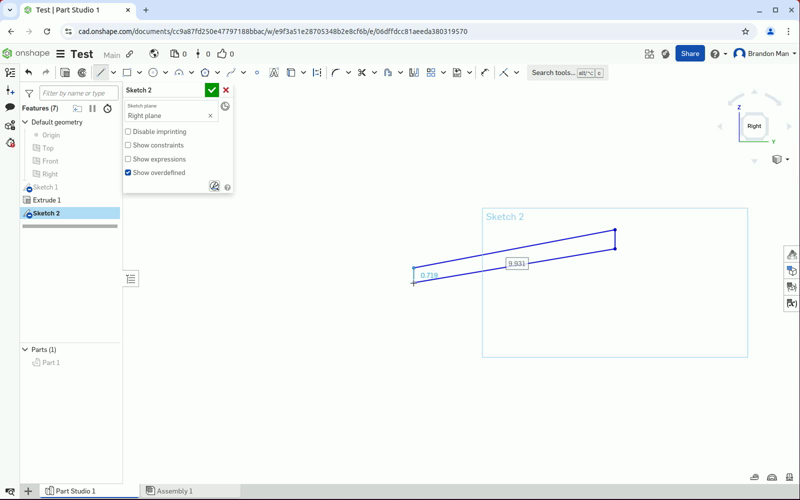
scroll(6)
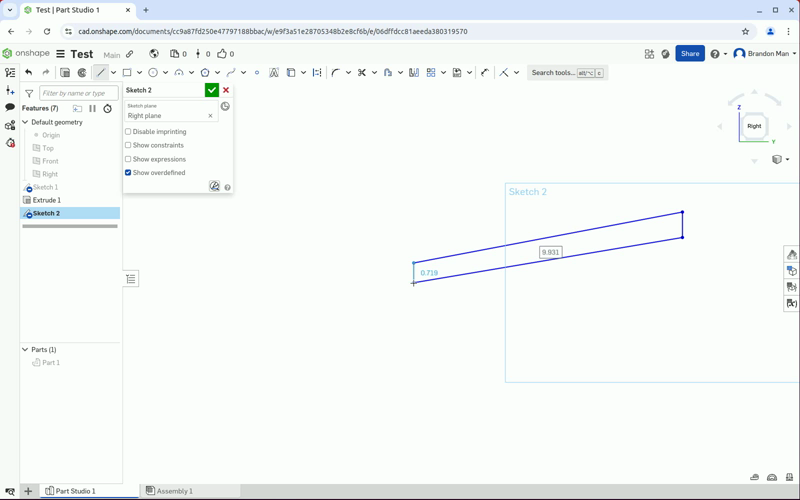
scroll(6)
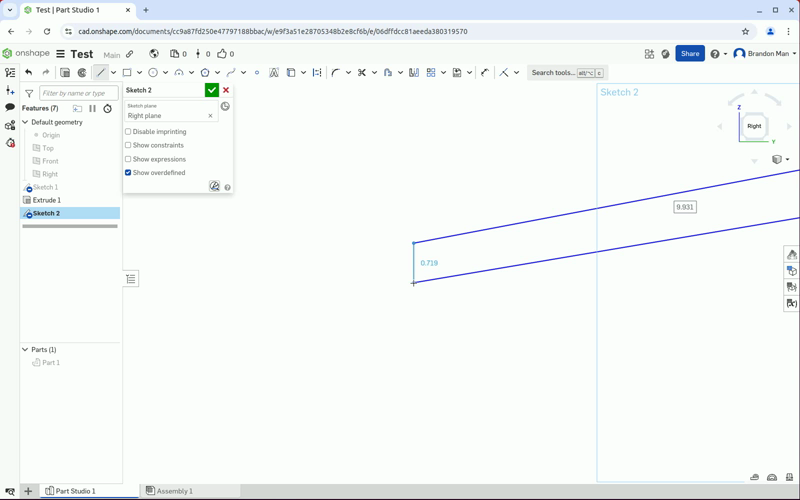
key_up(shift)
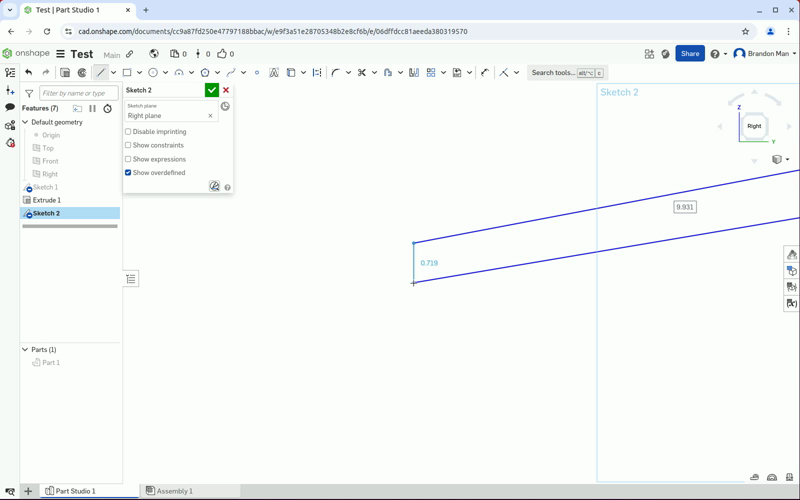
click(413, 282)
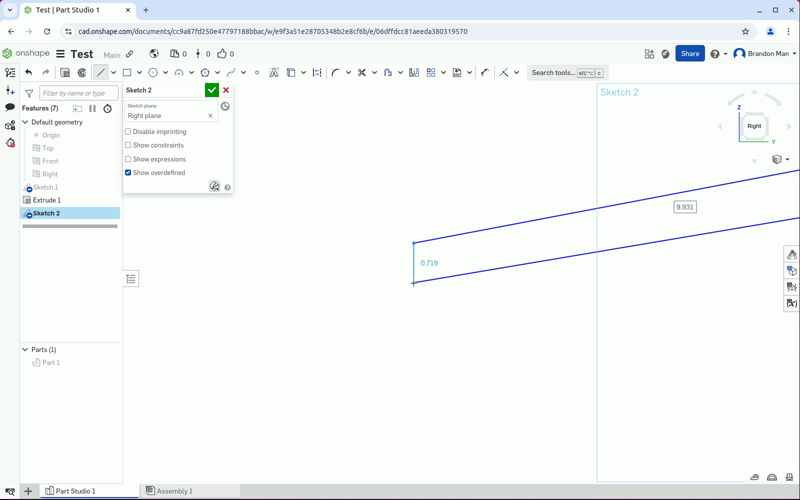
scroll(-6)
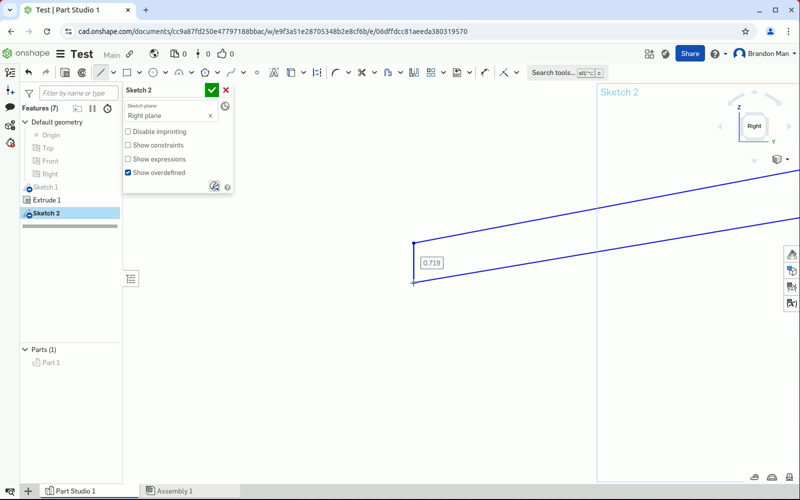
scroll(-6)
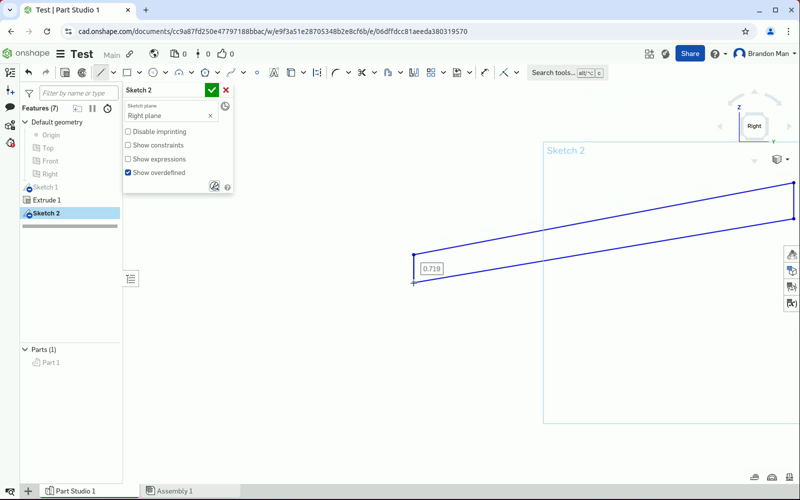
scroll(-6)
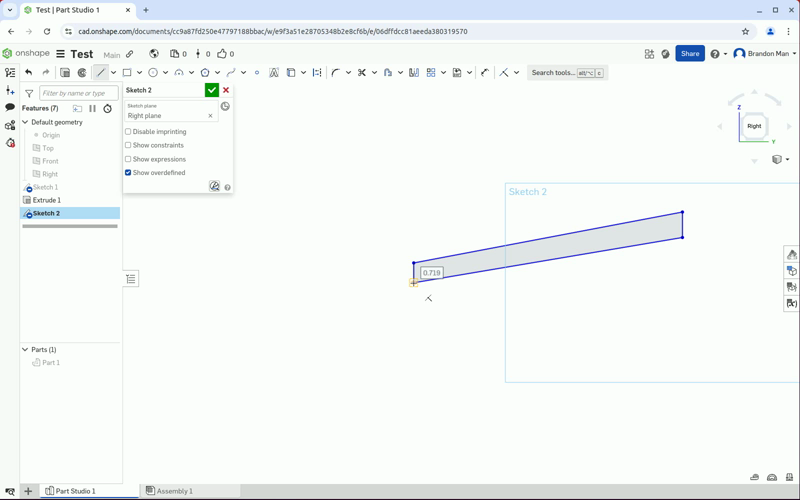
scroll(-6)
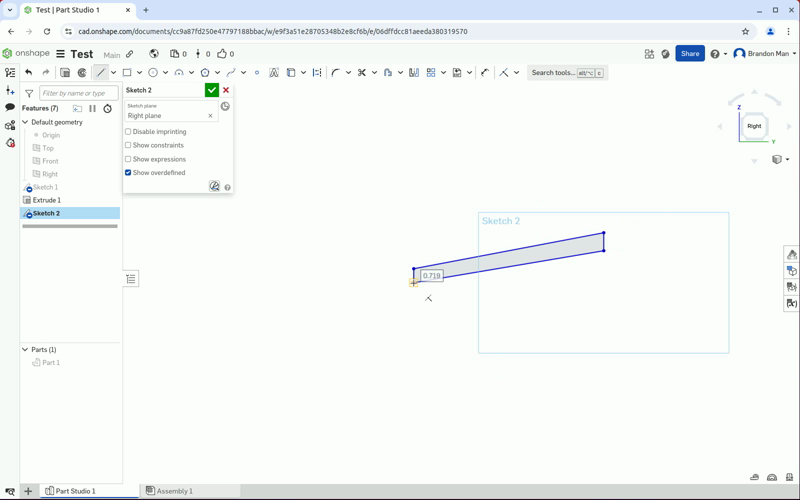
scroll(-6)
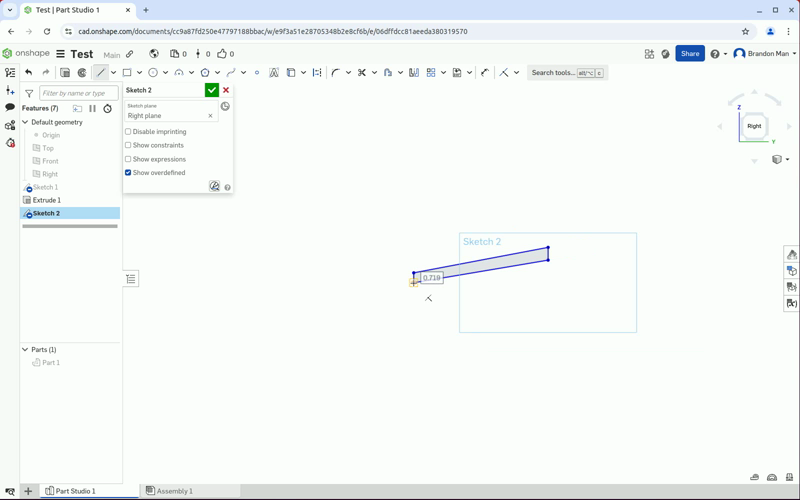
scroll(-6)
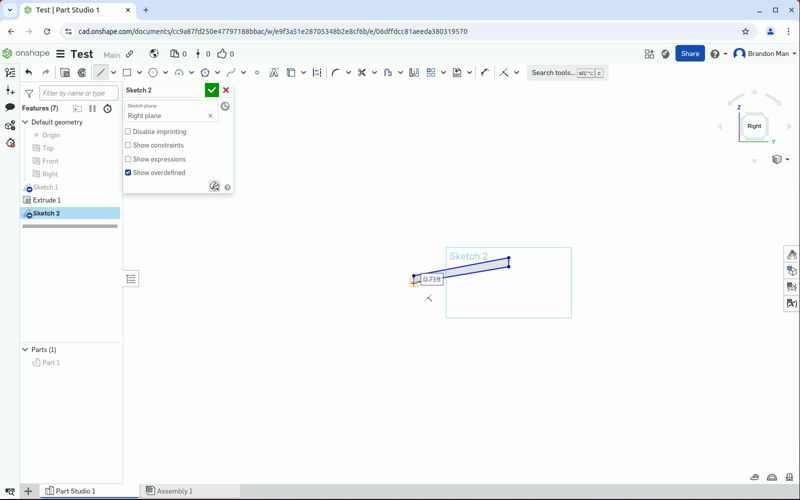
scroll(-6)
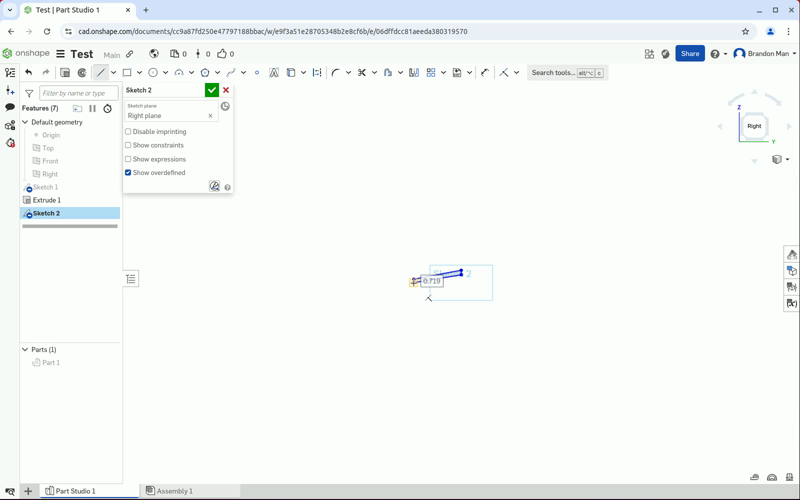
key(esc)
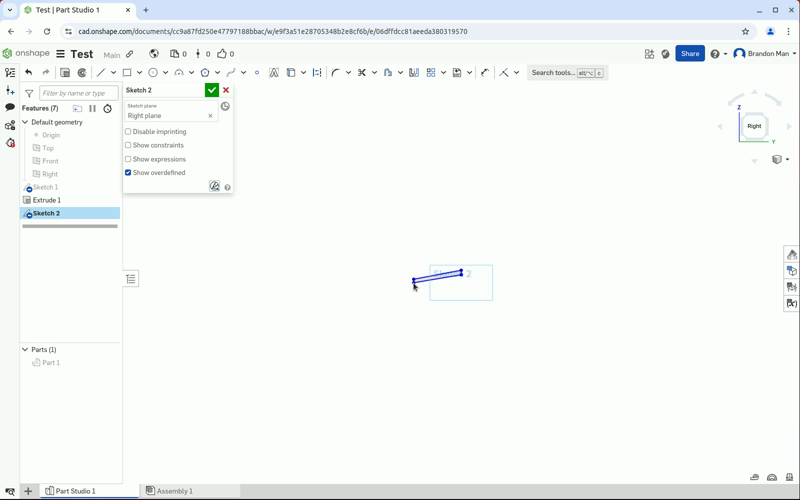
mouse_move(451, 273)
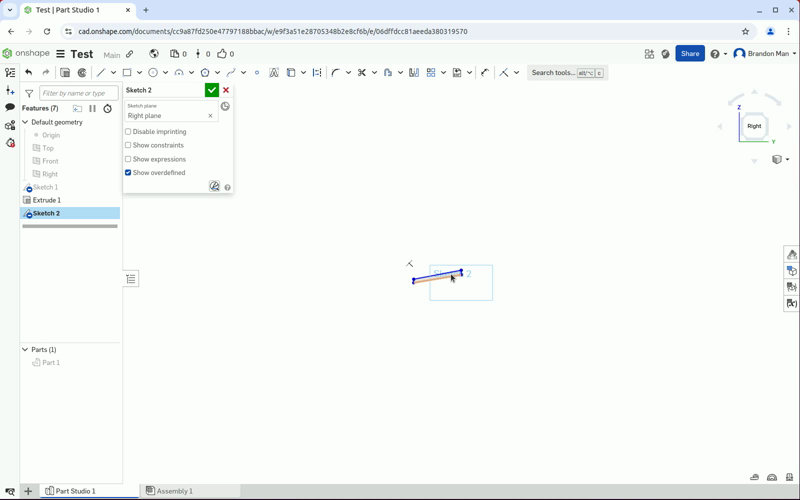
scroll(6)
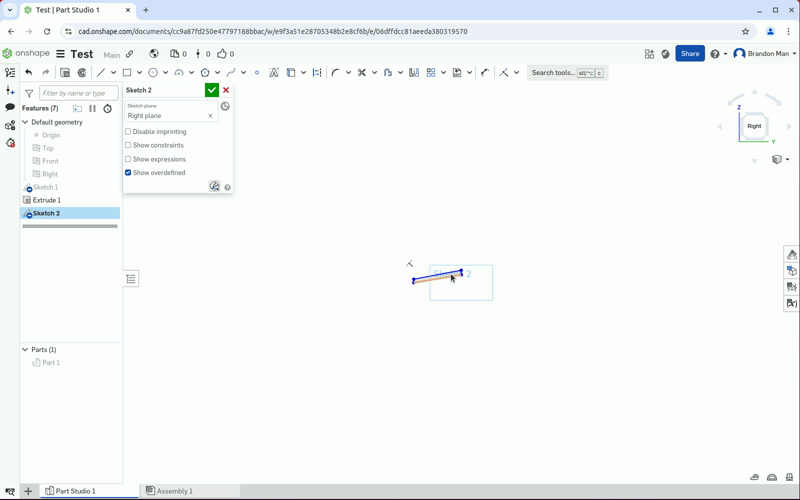
scroll(6)
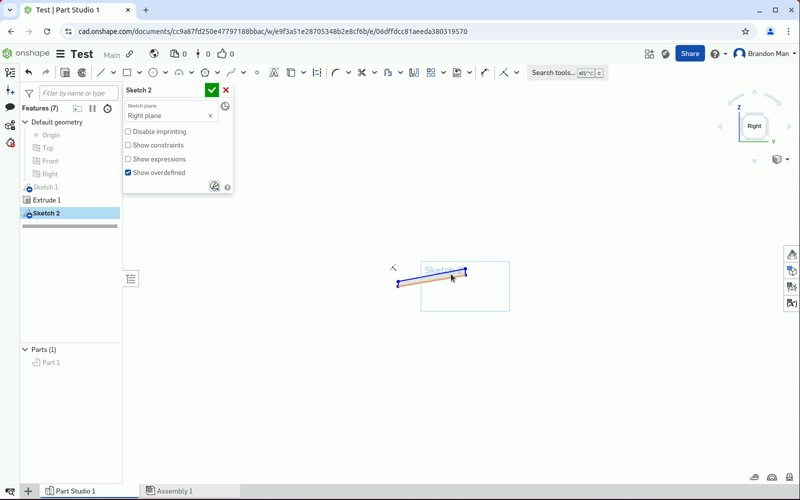
scroll(6)
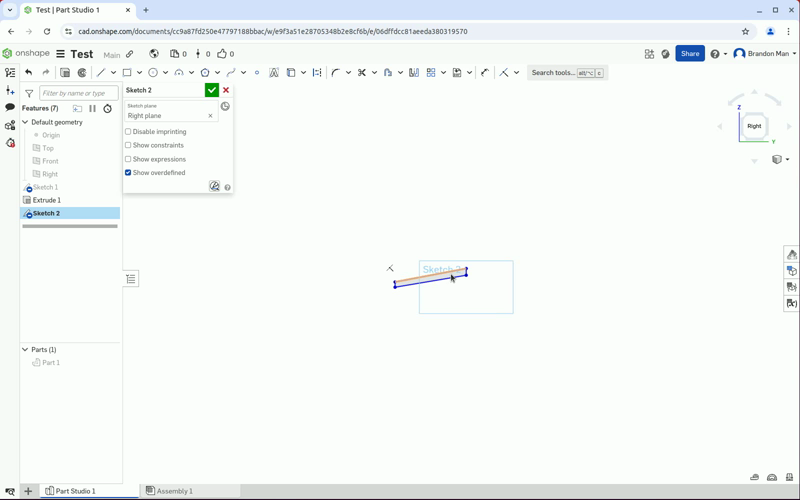
scroll(6)
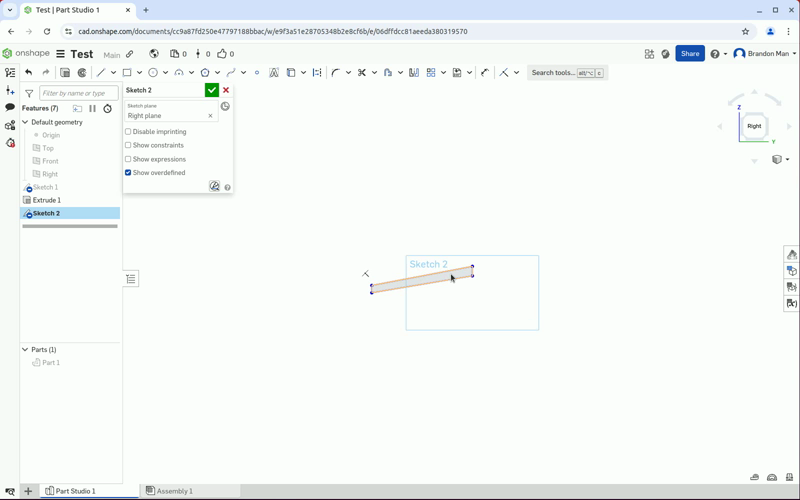
scroll(6)
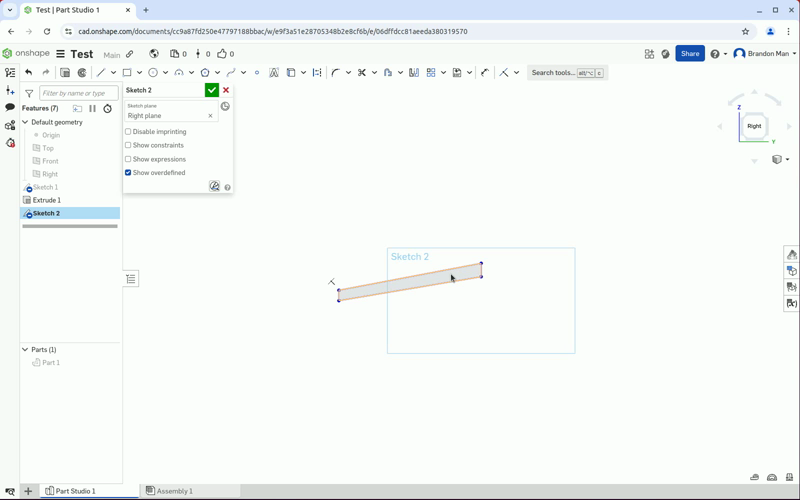
scroll(6)
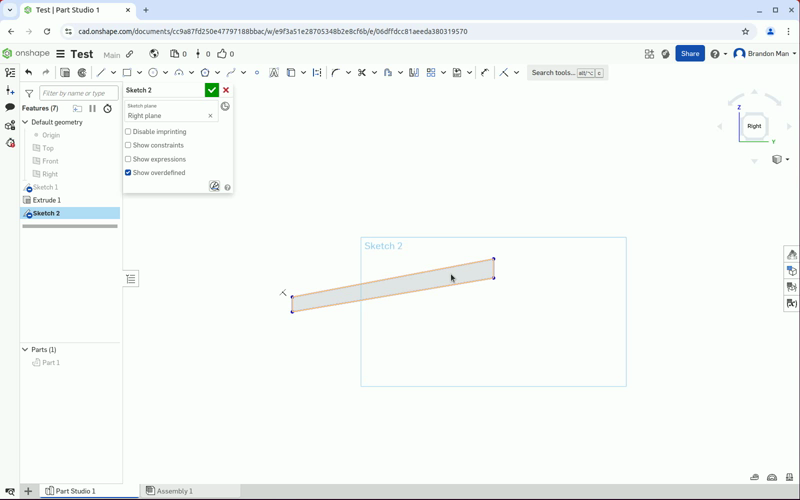
scroll(6)
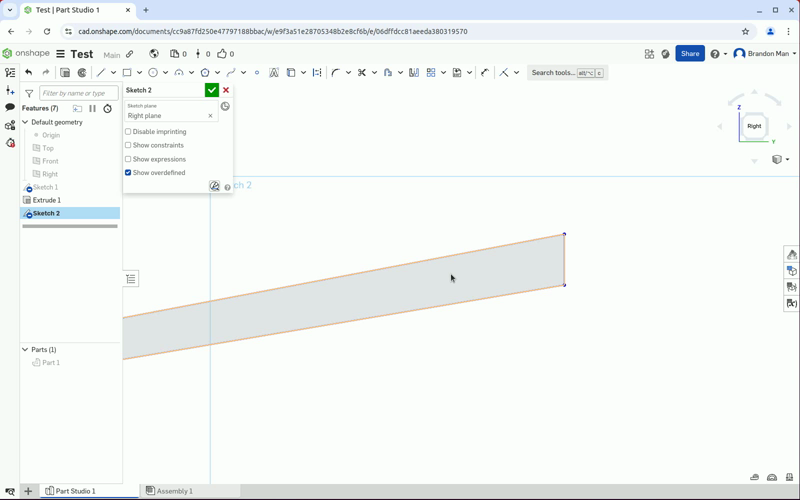
click(451, 273)
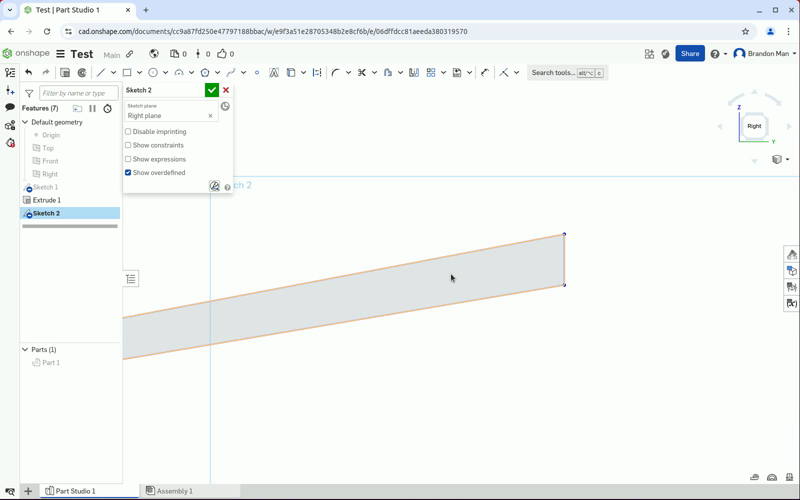
scroll(-6)
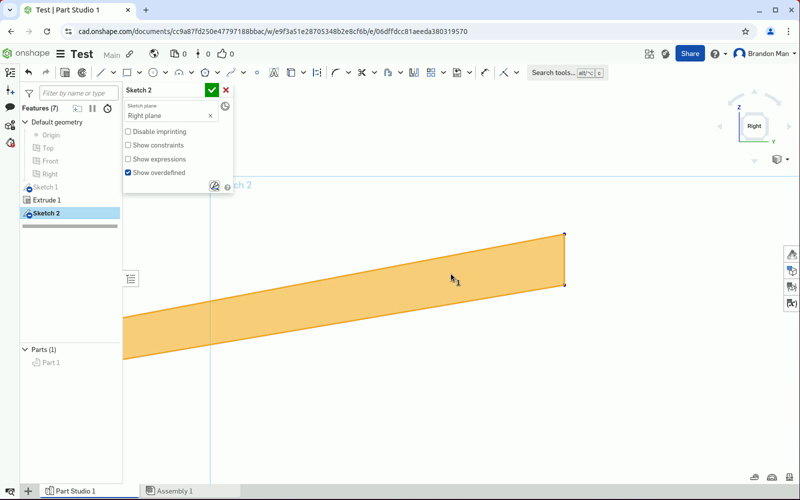
scroll(-6)
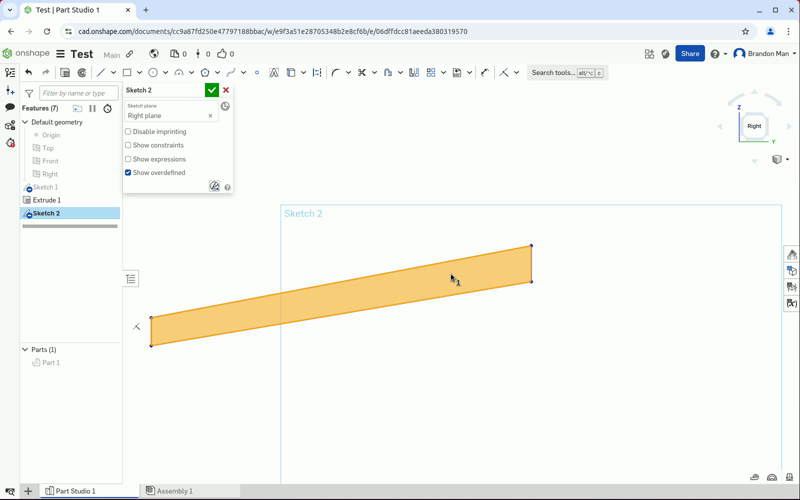
scroll(-6)
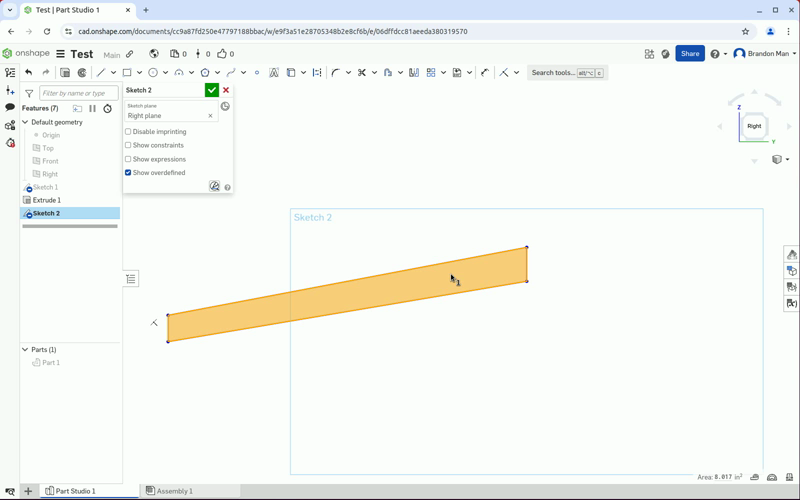
scroll(-6)
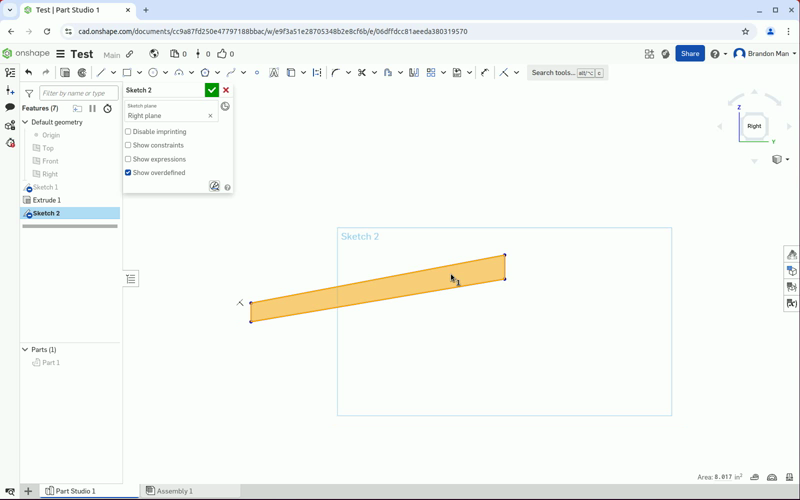
scroll(-6)
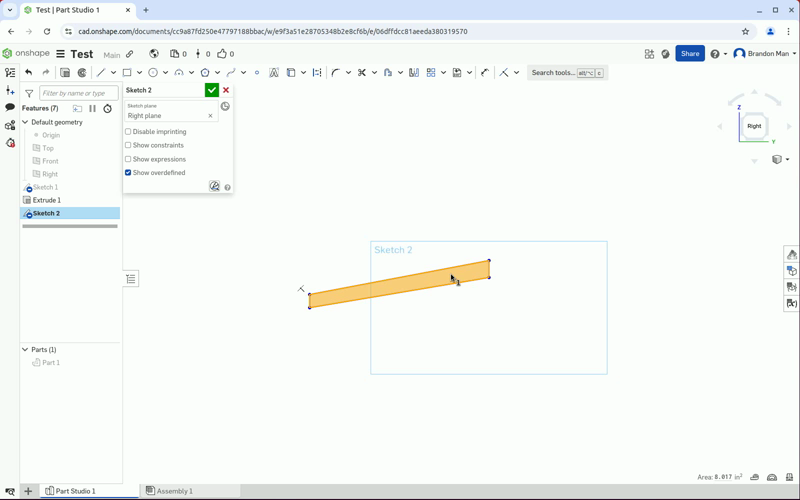
scroll(-6)
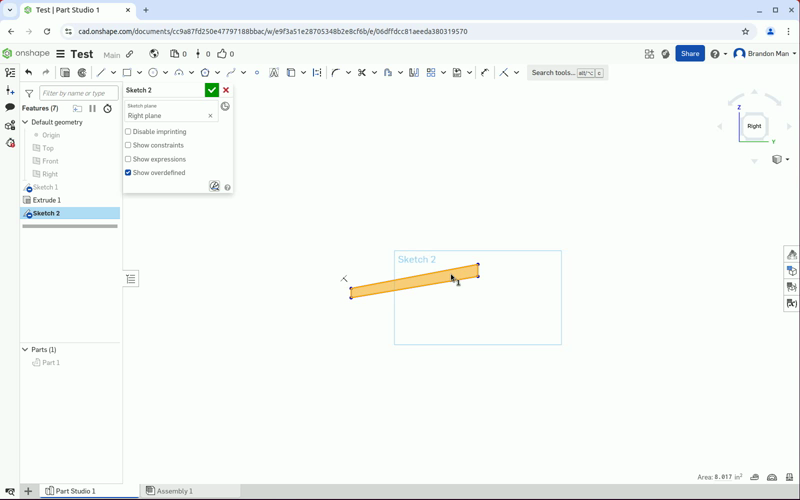
scroll(-6)
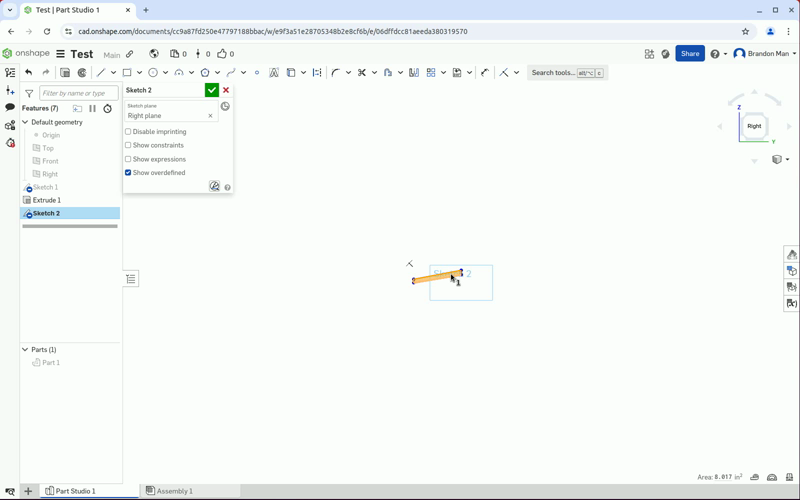
mouse_move(73, 352)
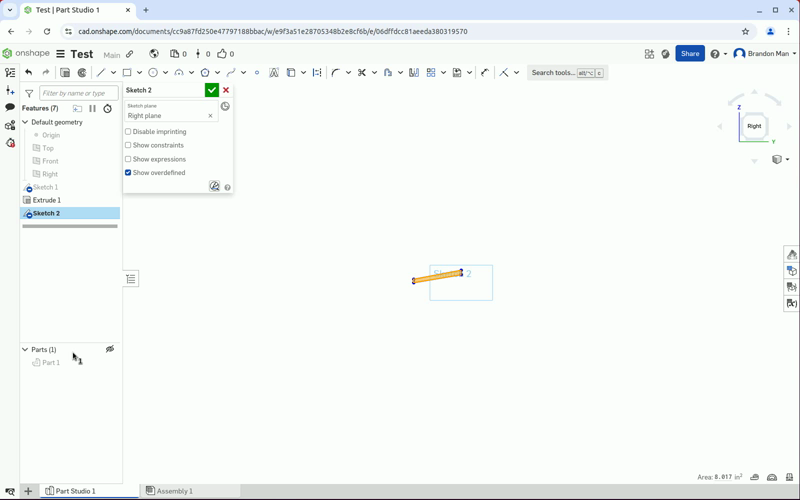
key(shift+y)
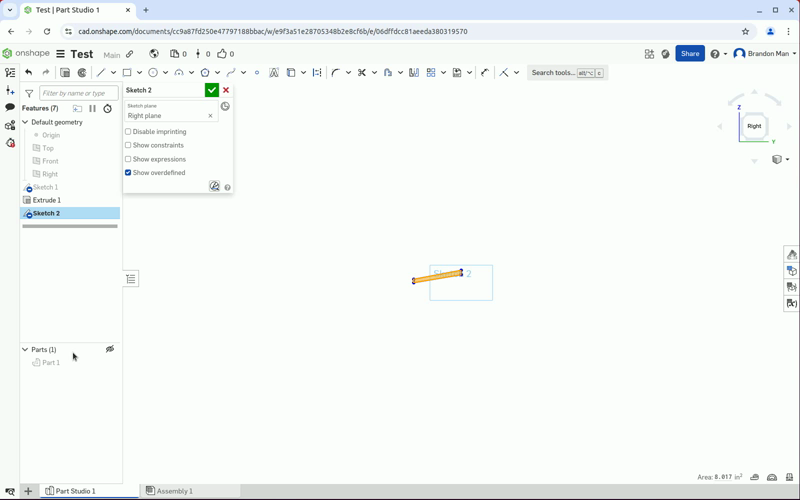
key(shift+e)
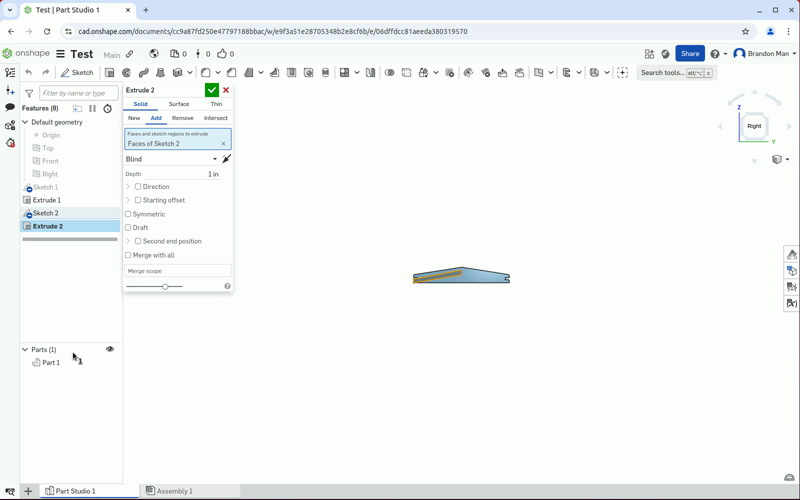
mouse_move(143, 106)
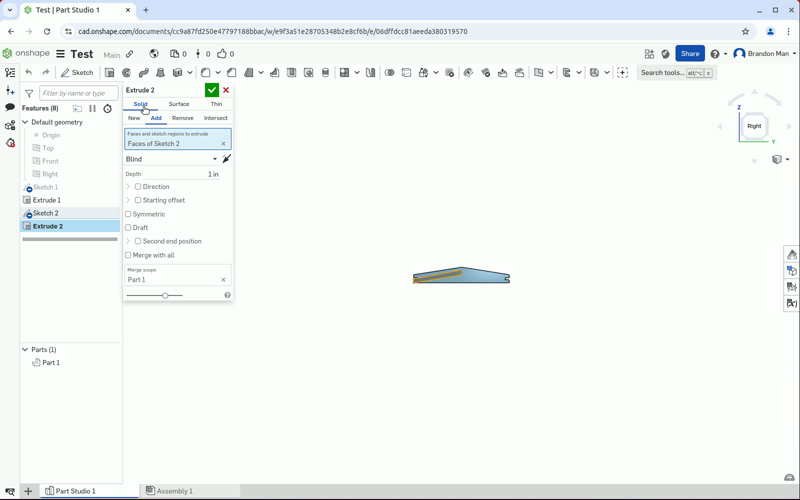
click(143, 106)
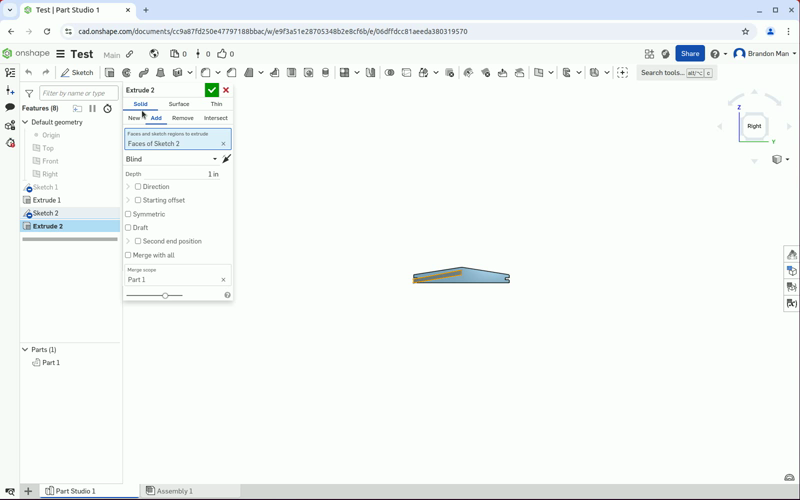
mouse_move(137, 120)
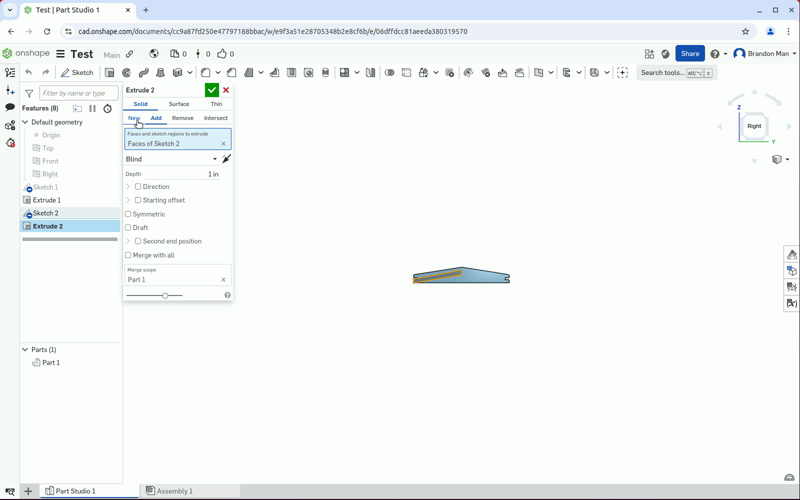
click(137, 120)
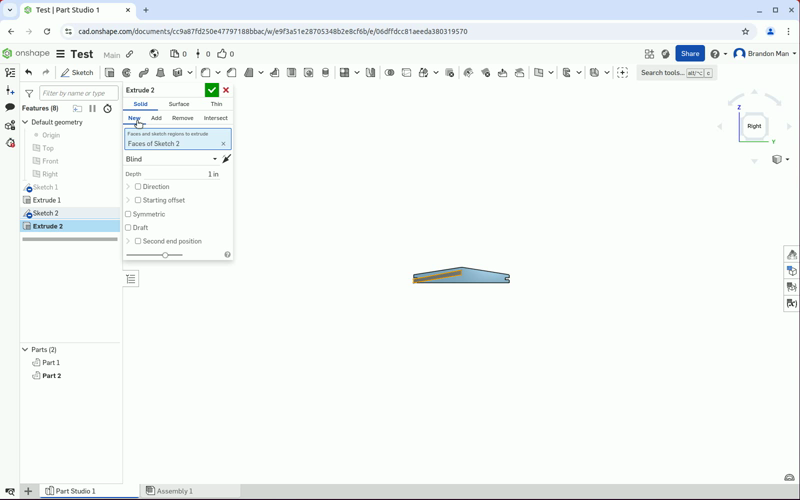
key(tab, 4)
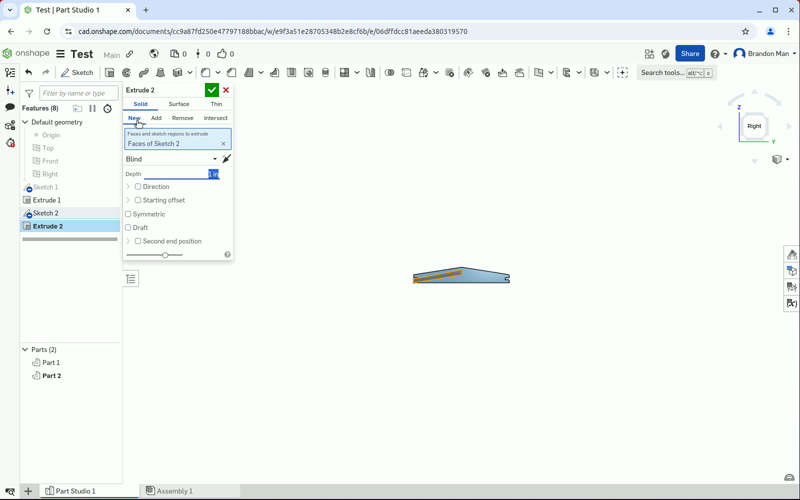
text(23.108)
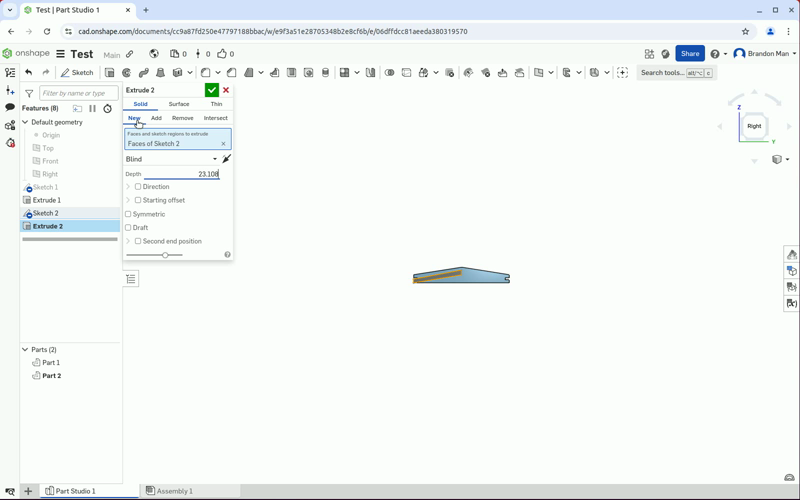
key(enter)
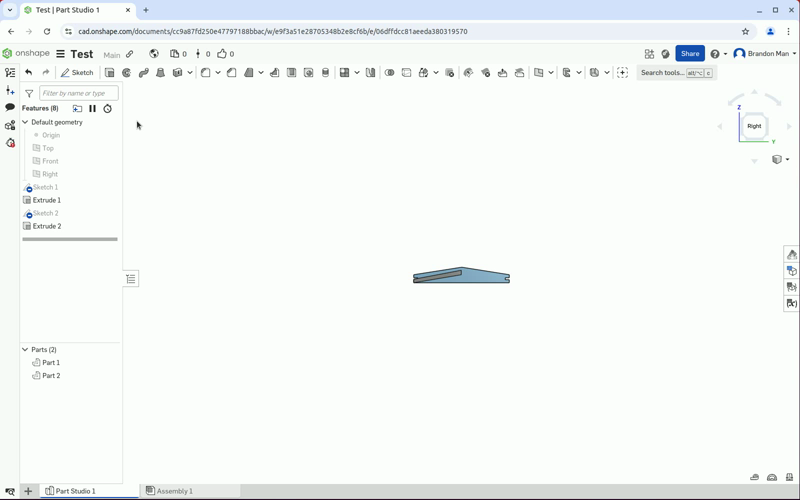
key(shift+h)
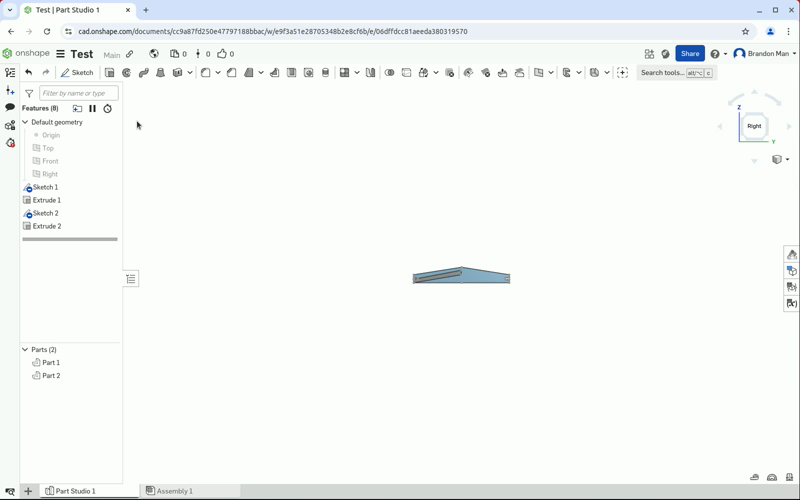
key(shift+h)
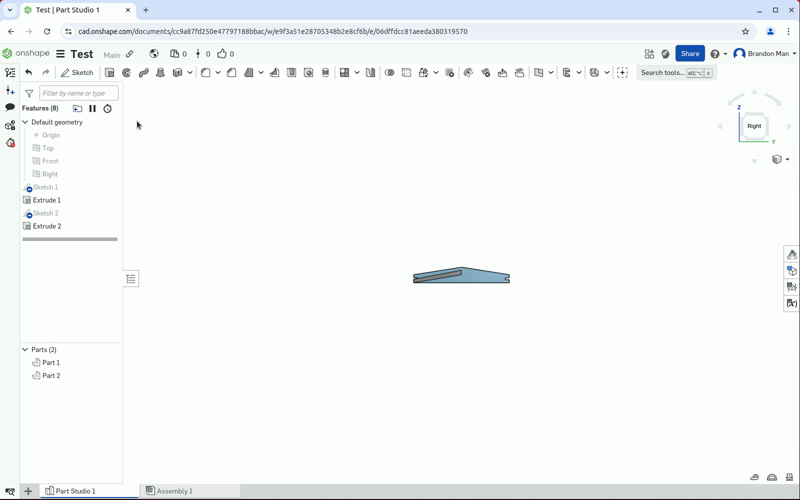
mouse_move(73, 189)
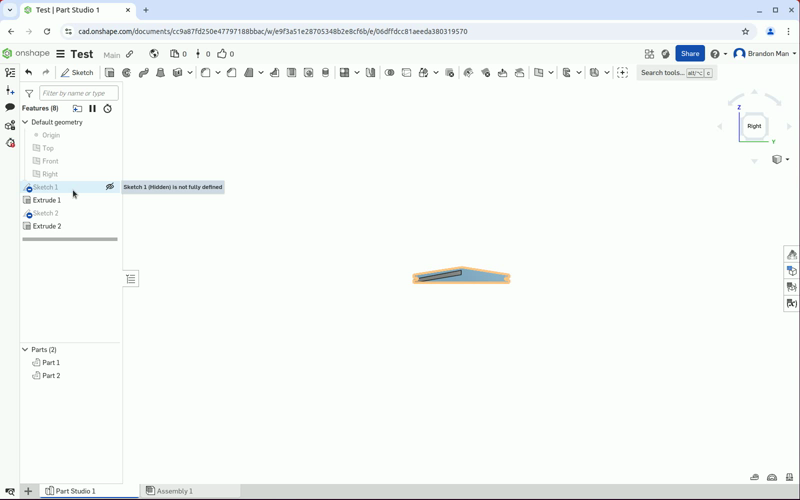
click(73, 189)
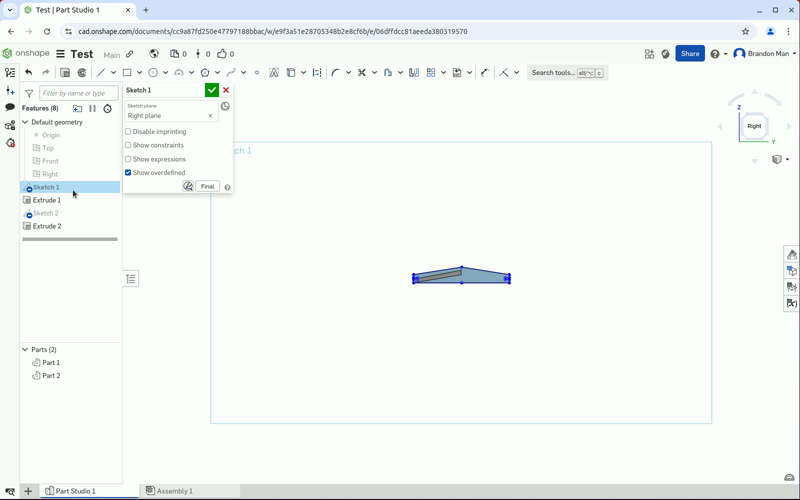
mouse_move(229, 92)
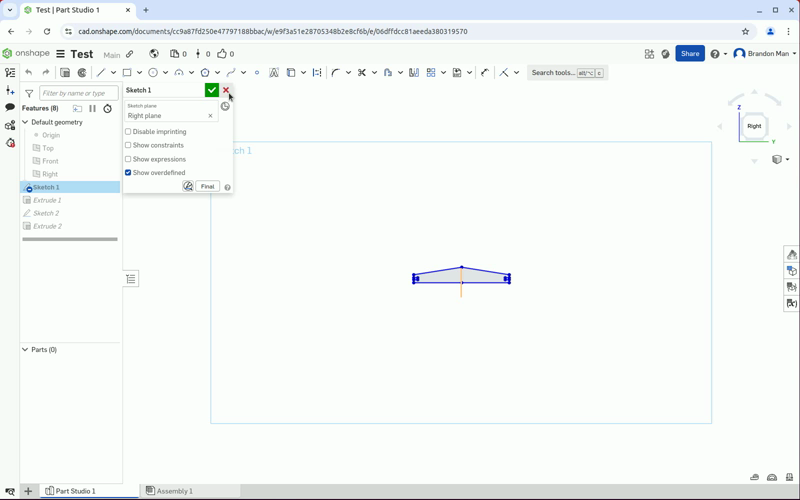
click(229, 92)
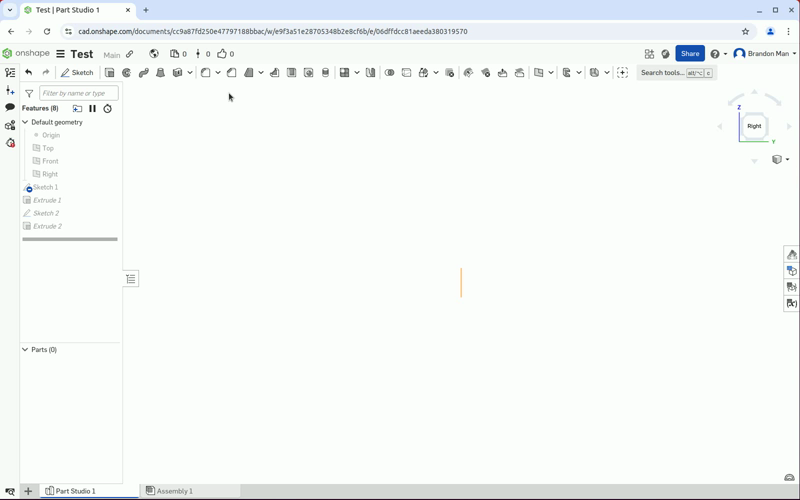
mouse_move(73, 352)
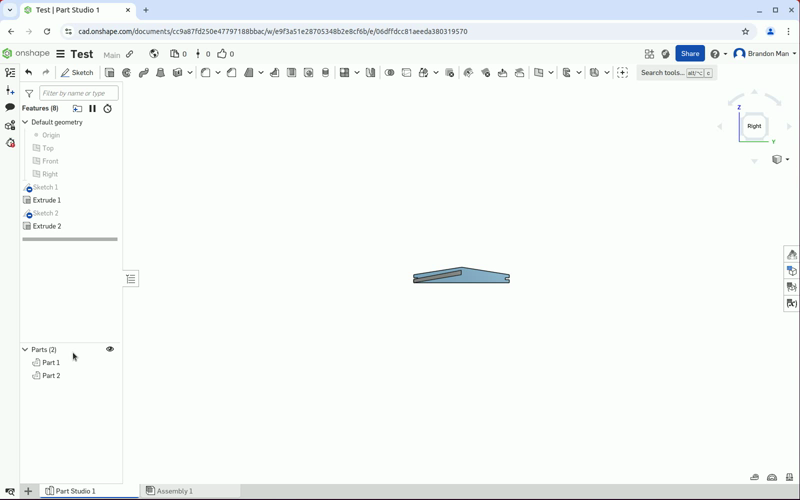
key(y)
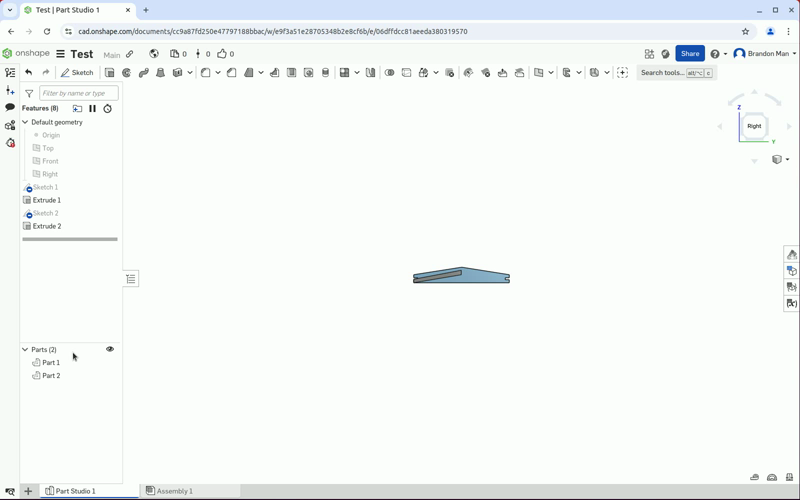
key(shift+p)
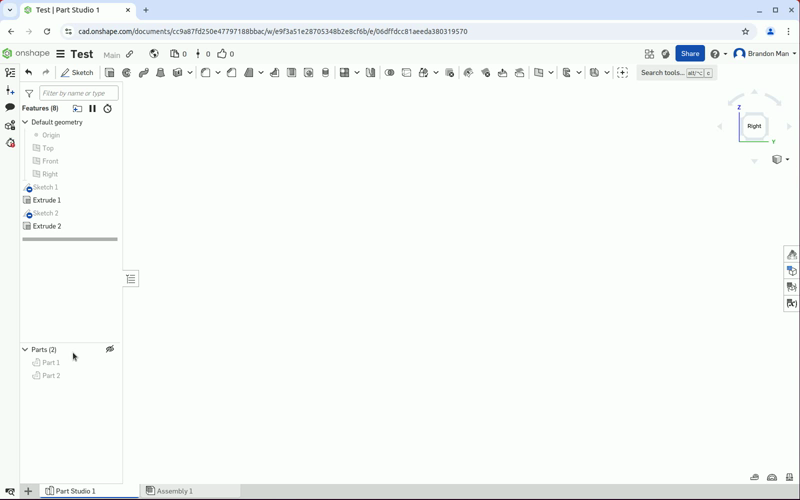
key(space)
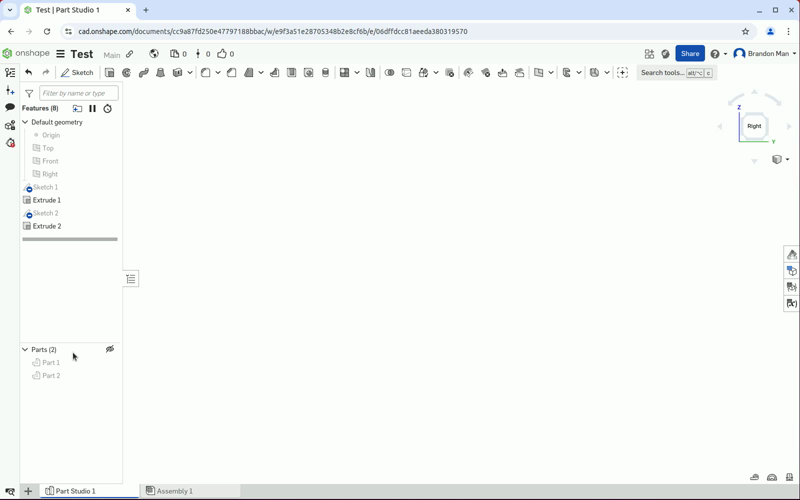
key_down(shift)
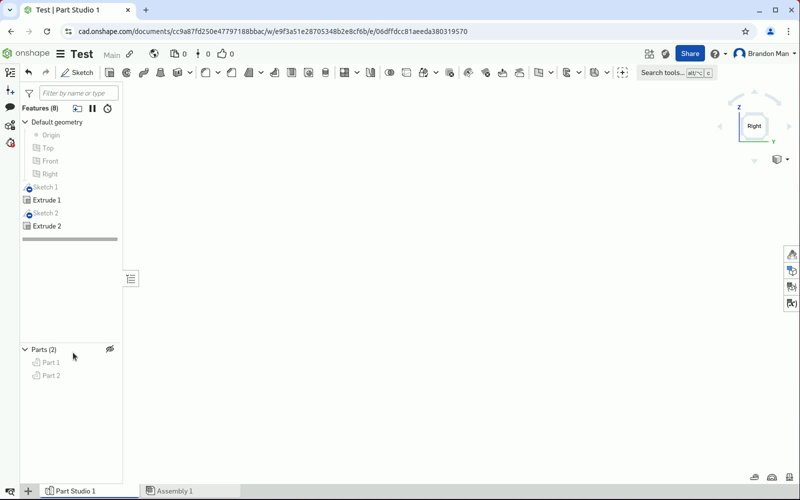
key(right)
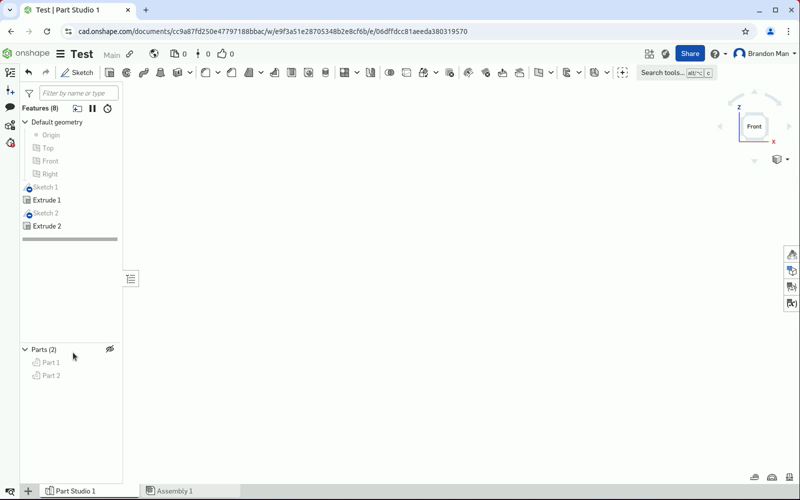
key_up(shift)
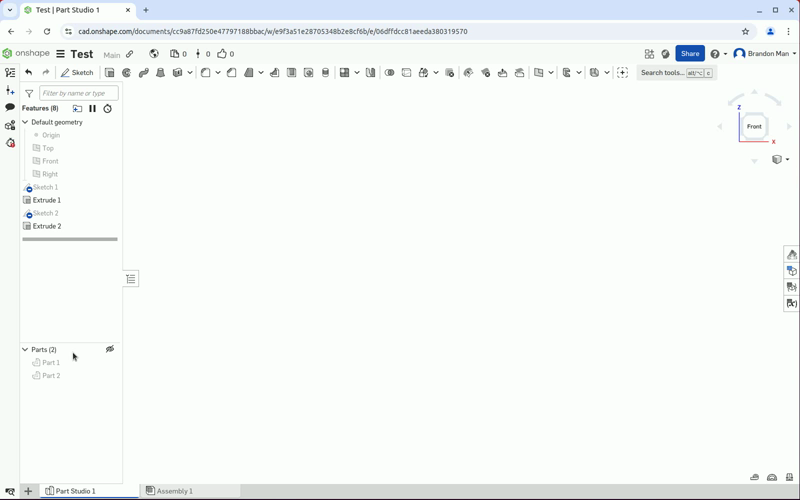
mouse_move(73, 352)
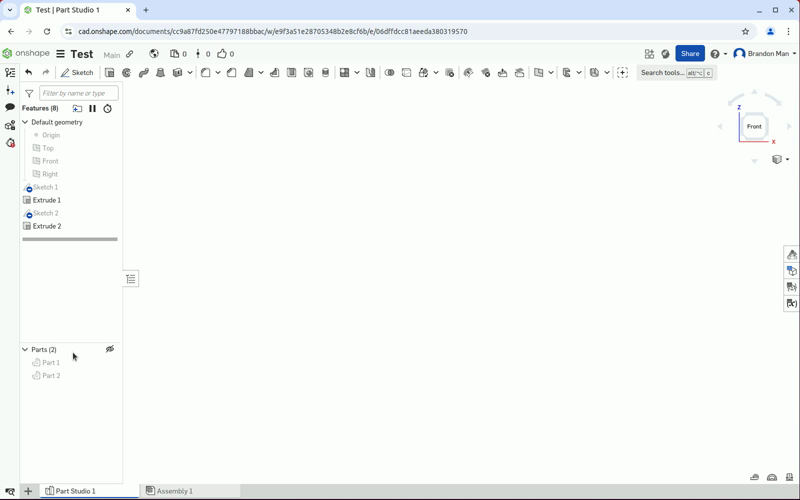
key(shift+y)
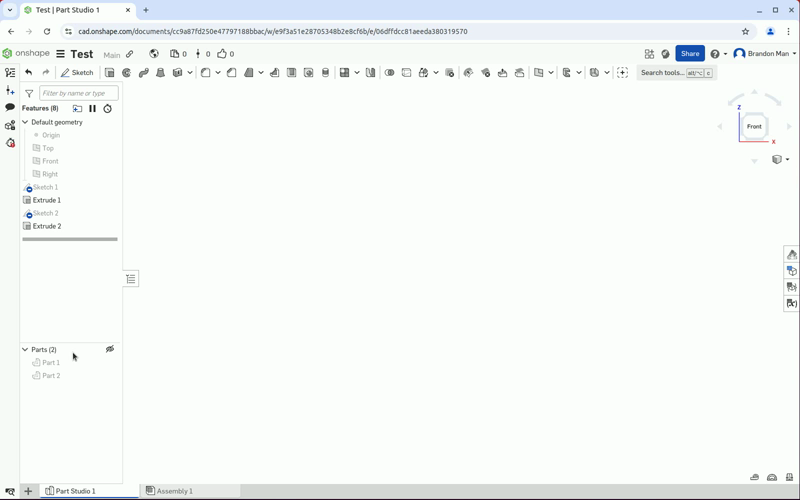
key(shift+s)
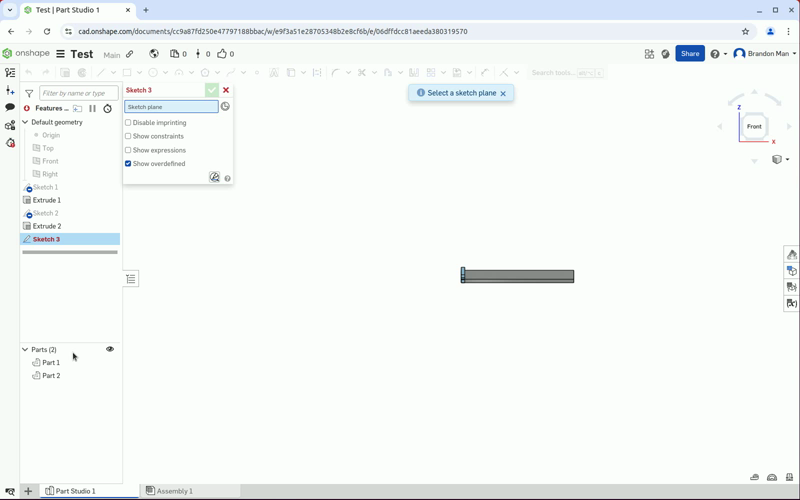
mouse_move(73, 163)
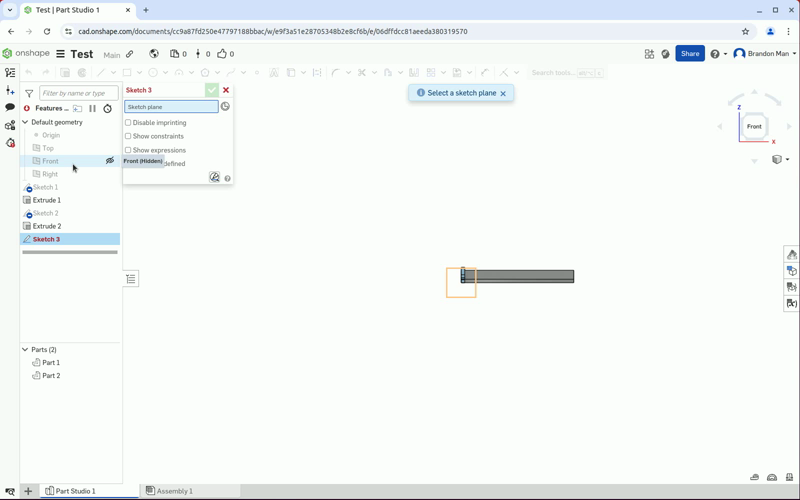
click(73, 163)
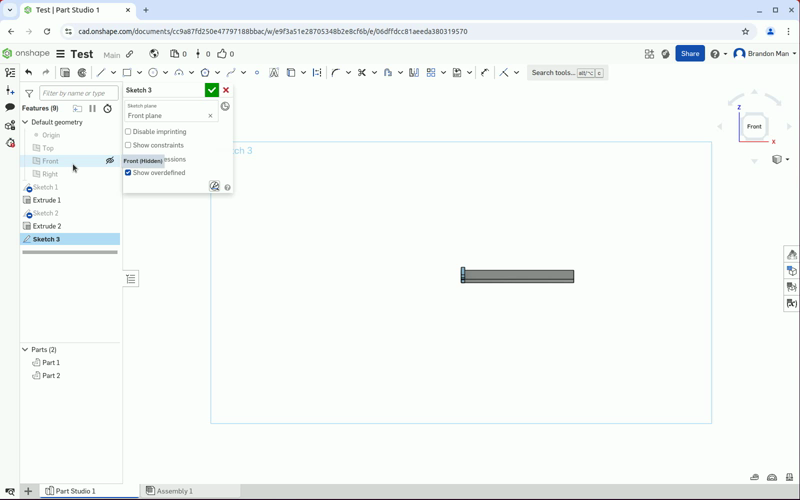
mouse_move(73, 352)
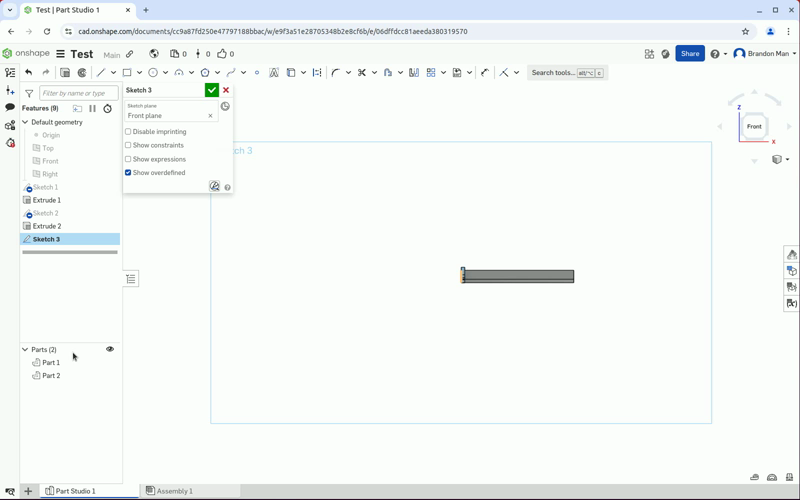
key(y)
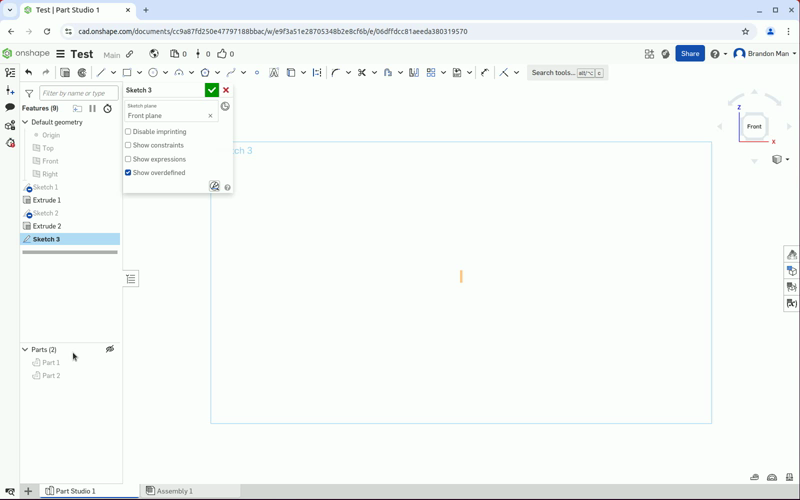
key(l)
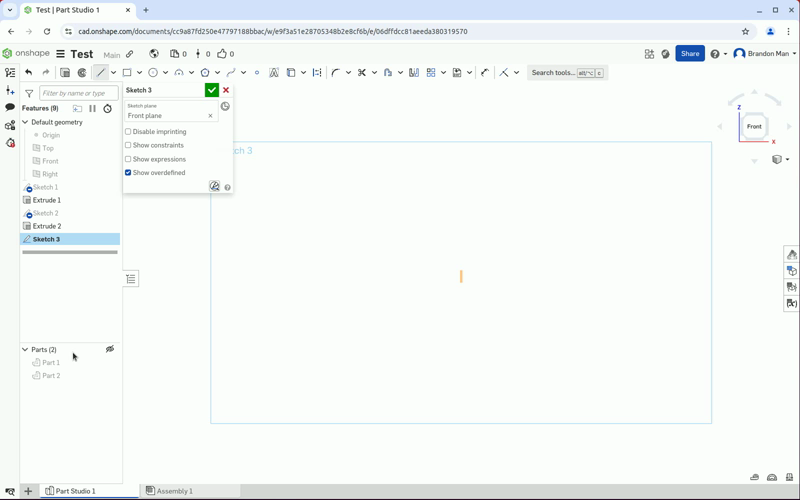
key_down(shift)
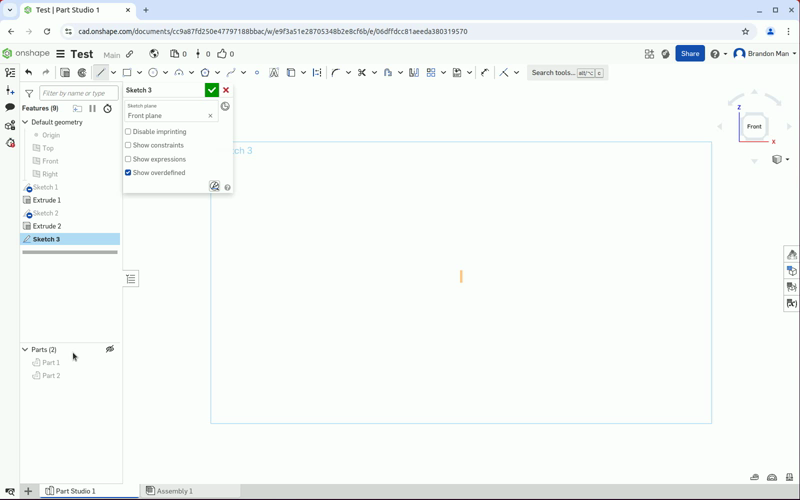
mouse_move(404, 280)
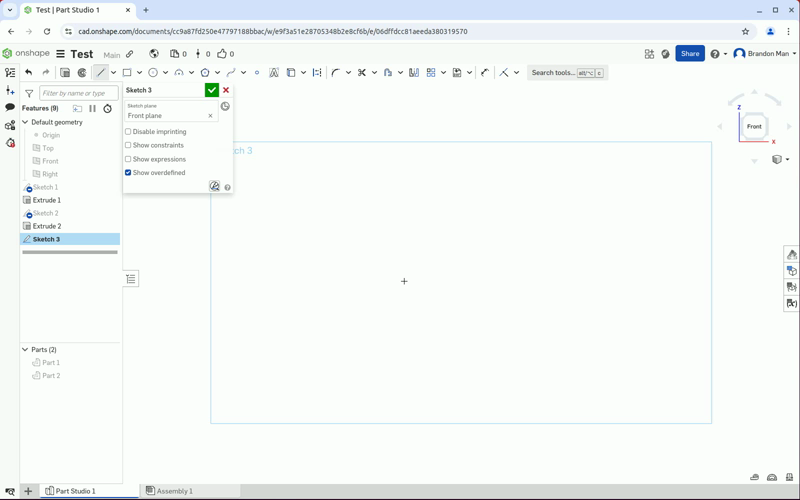
click(404, 280)
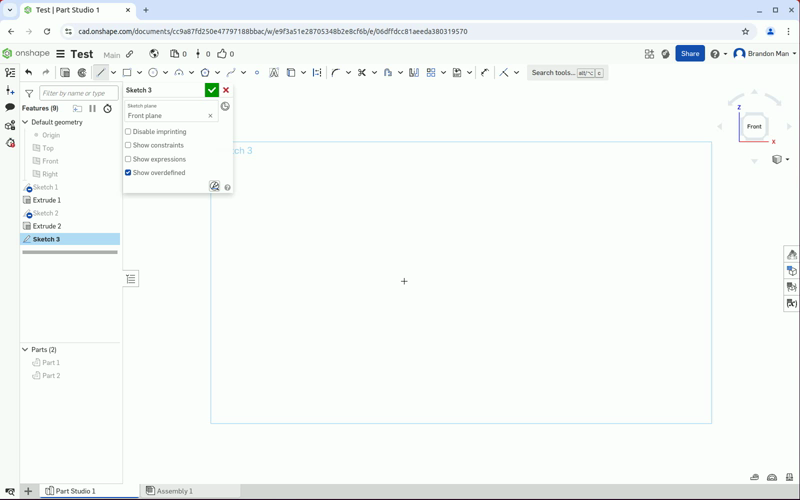
key_up(shift)
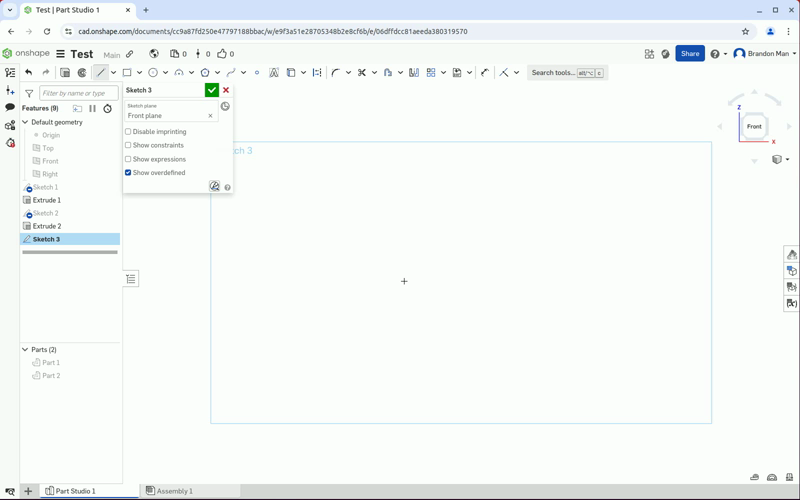
key_down(shift)
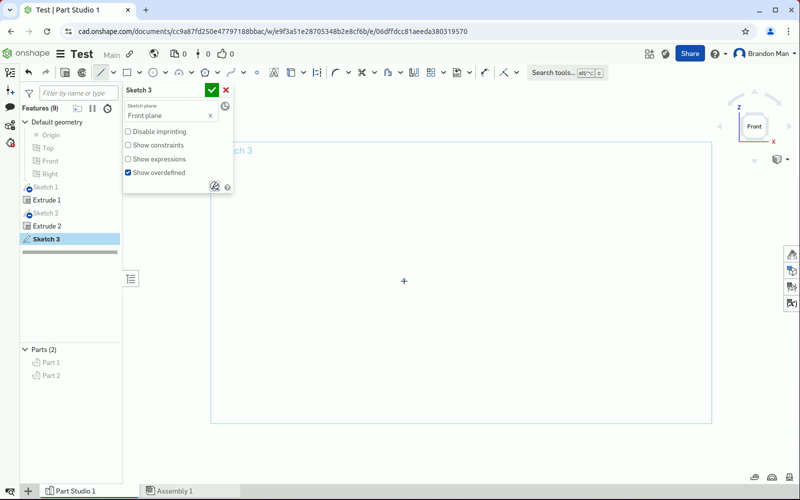
mouse_move(434, 280)
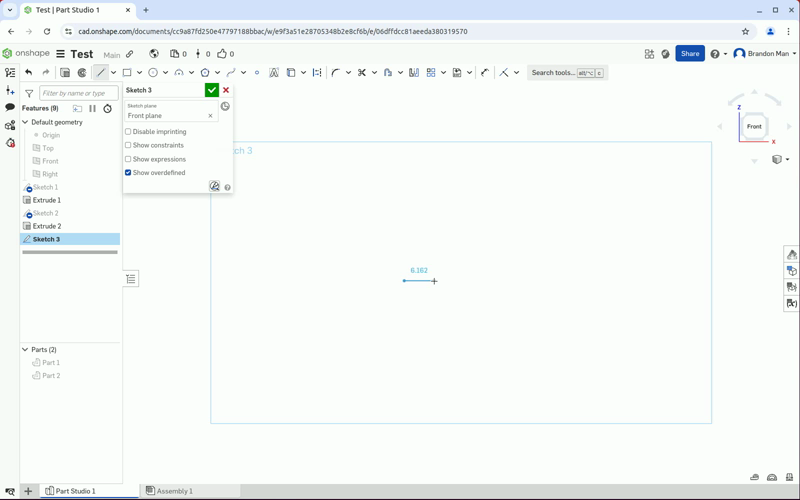
mouse_move(407, 280)
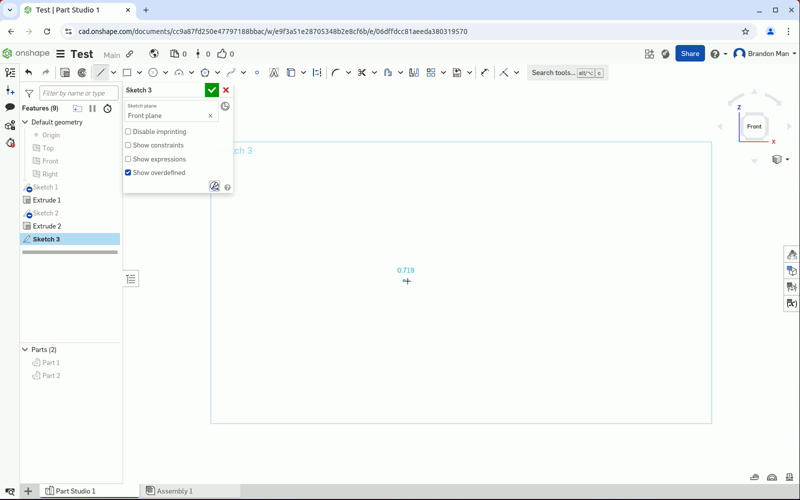
scroll(6)
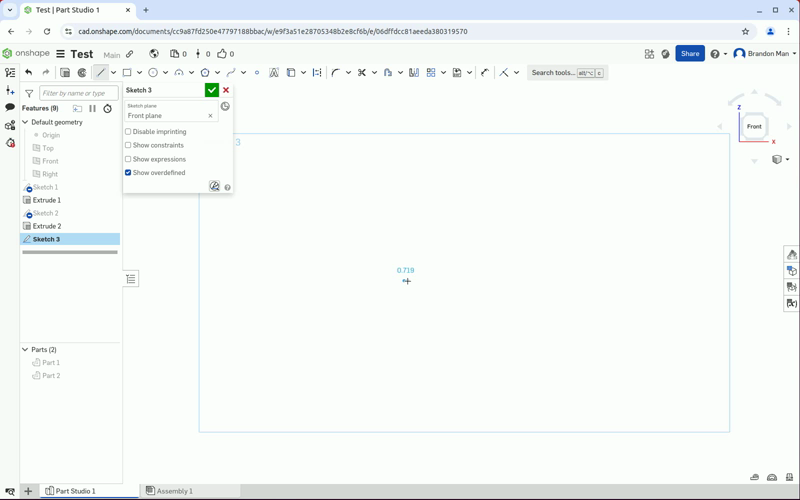
scroll(6)
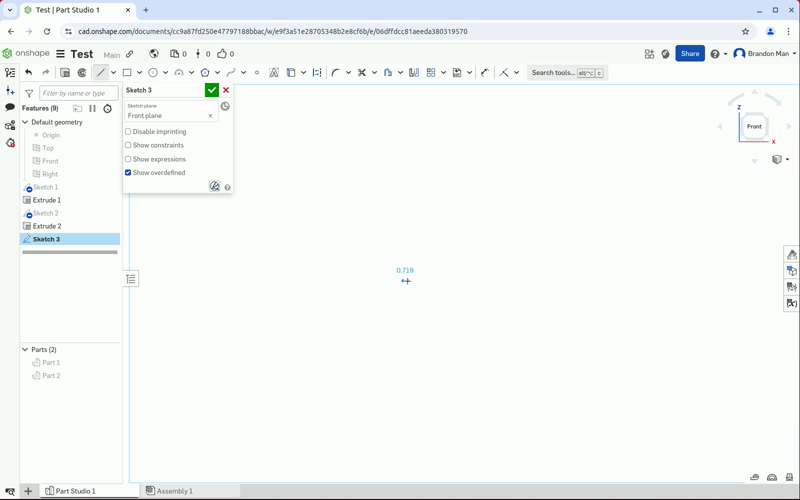
scroll(6)
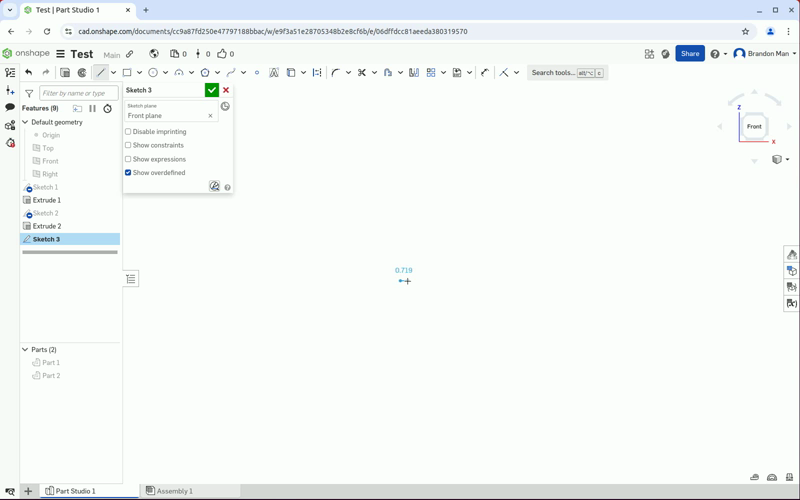
scroll(6)
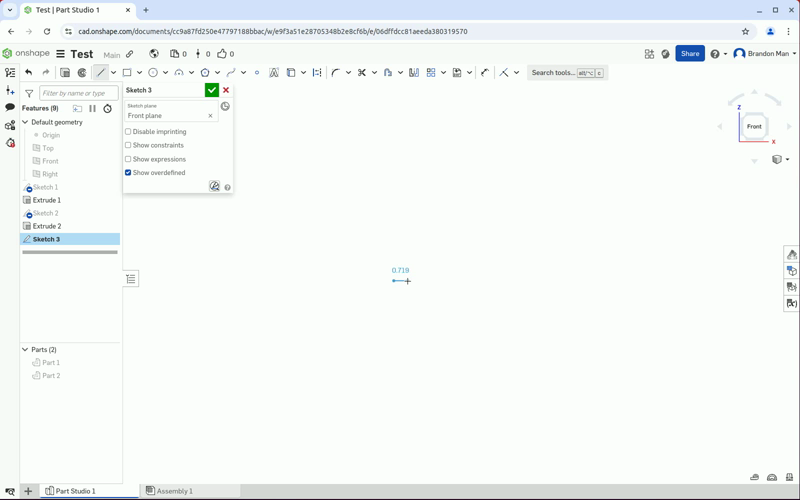
scroll(6)
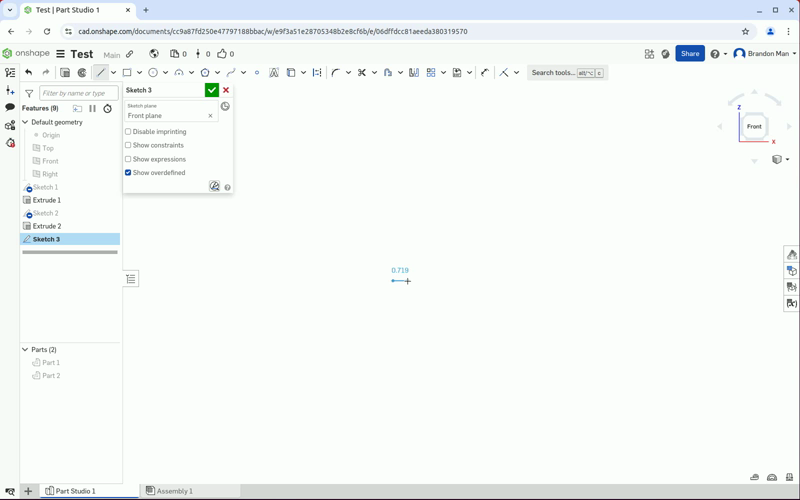
scroll(6)
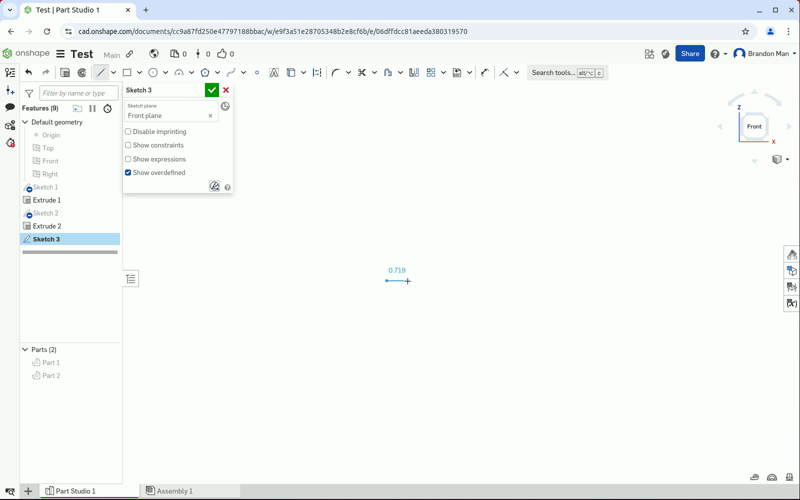
scroll(6)
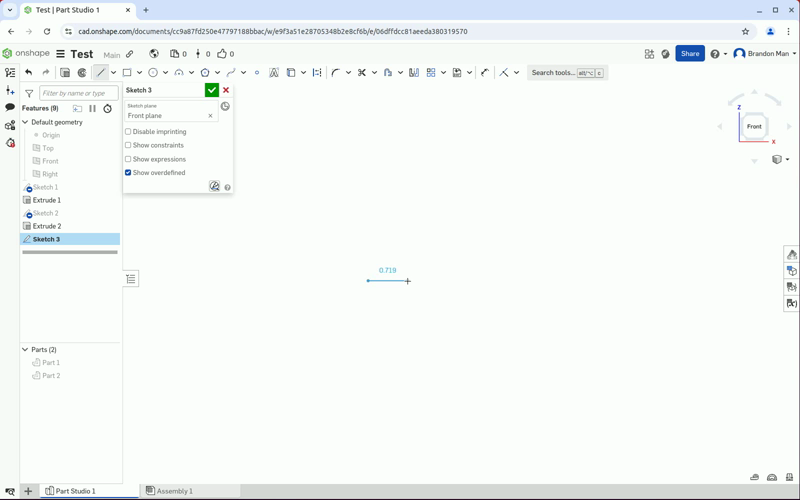
click(407, 280)
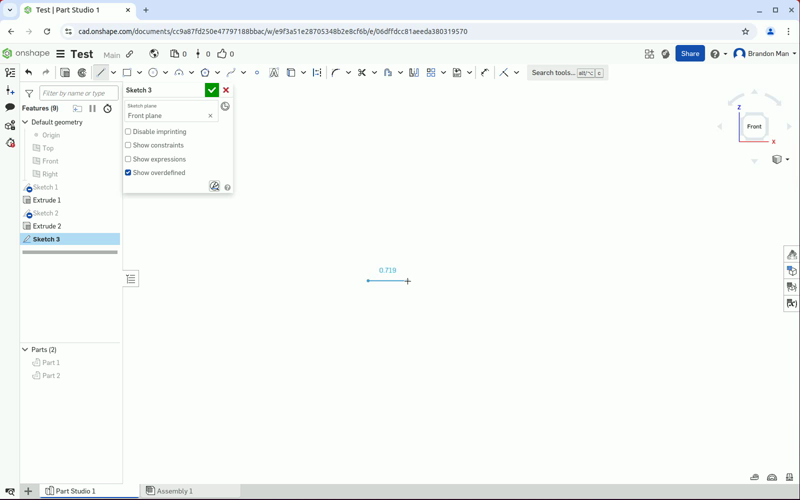
scroll(-6)
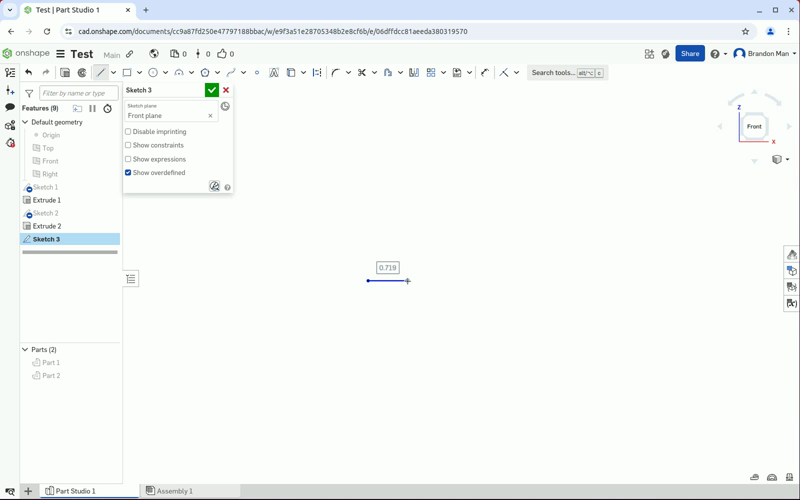
scroll(-6)
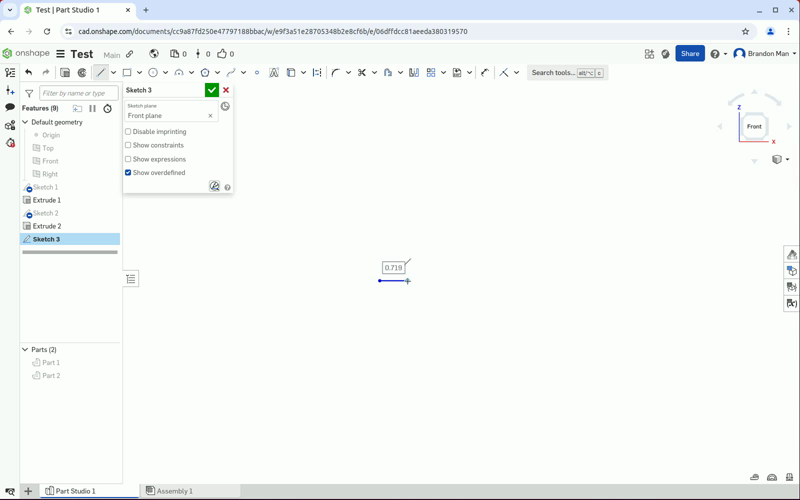
scroll(-6)
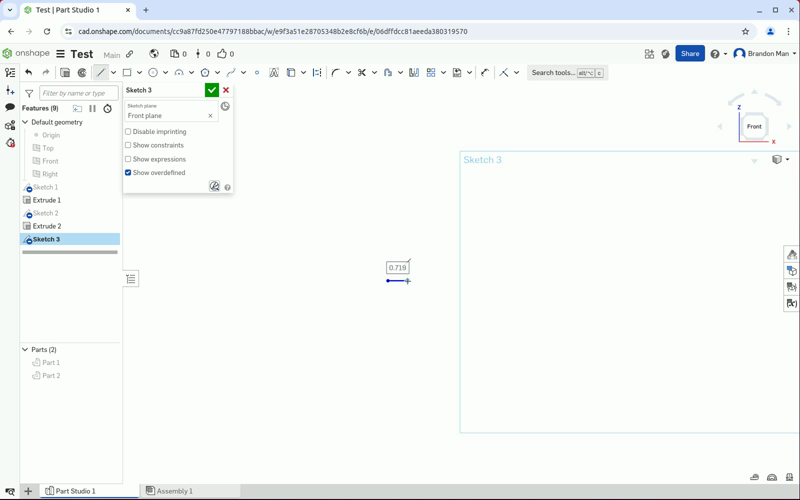
scroll(-6)
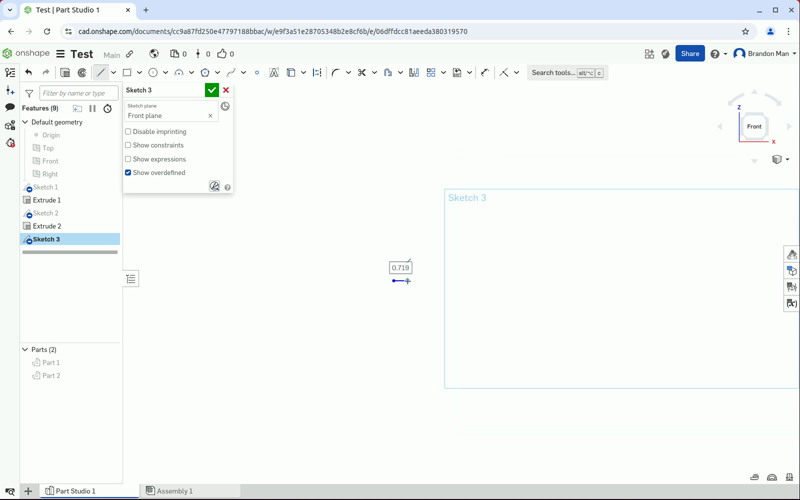
scroll(-6)
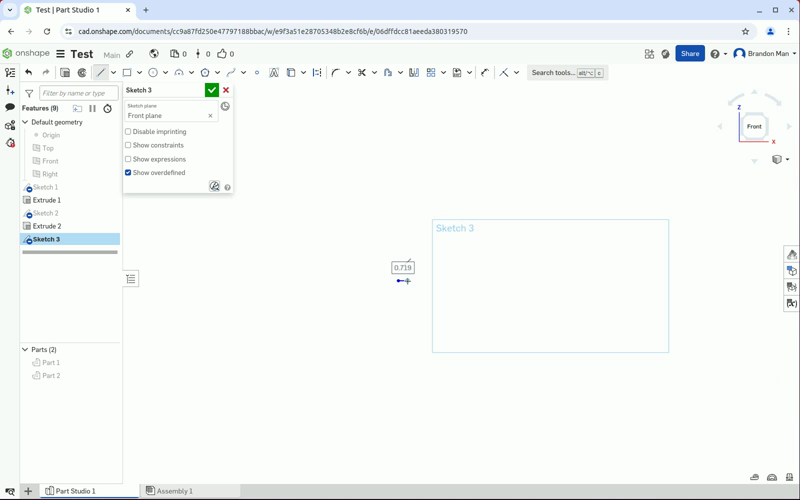
scroll(-6)
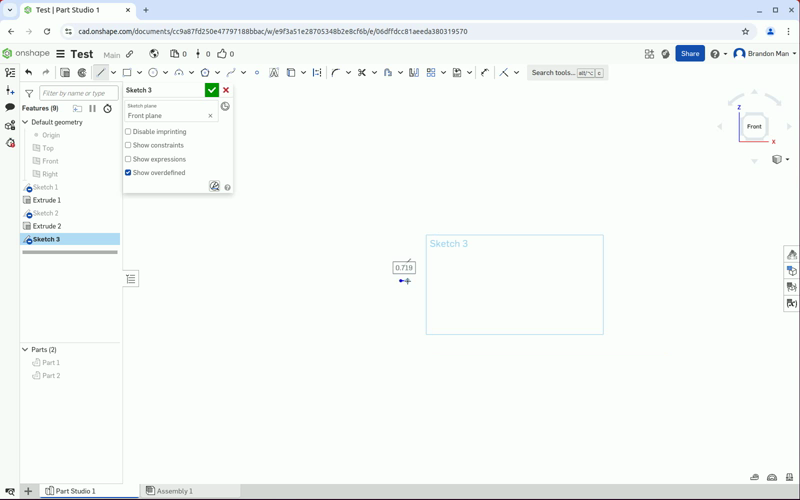
scroll(-6)
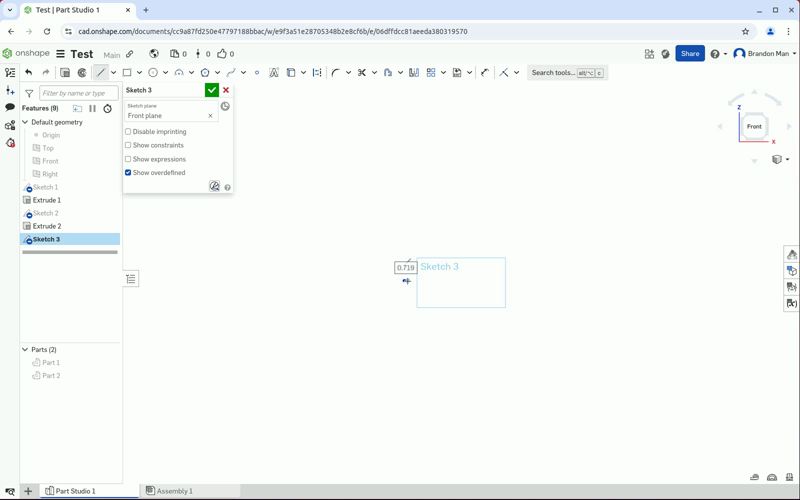
key_up(shift)
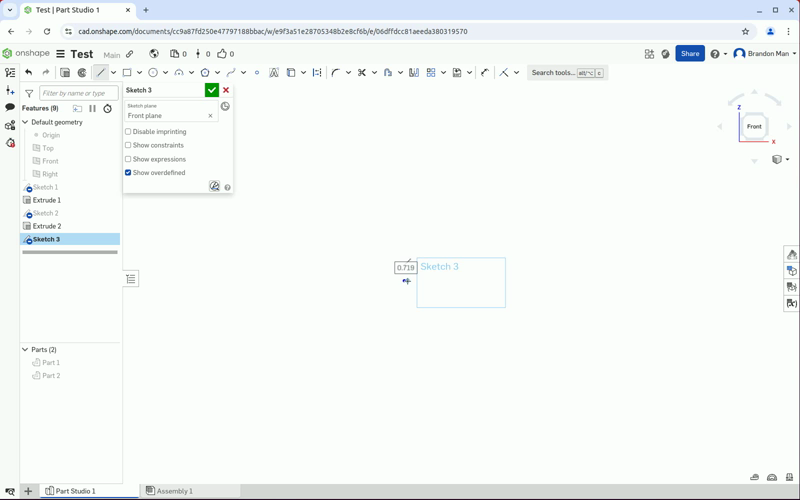
key_down(shift)
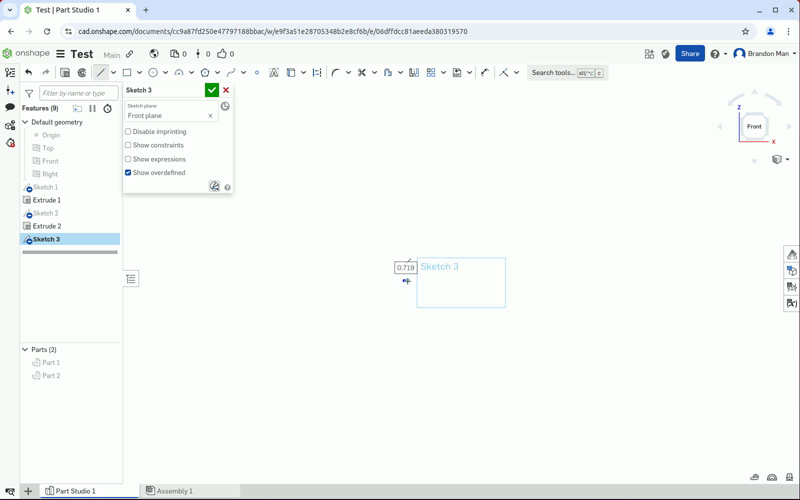
mouse_move(437, 280)
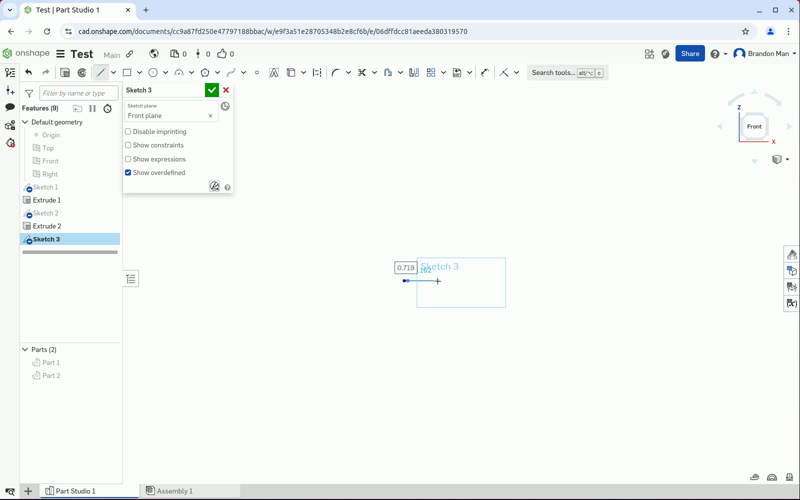
mouse_move(407, 282)
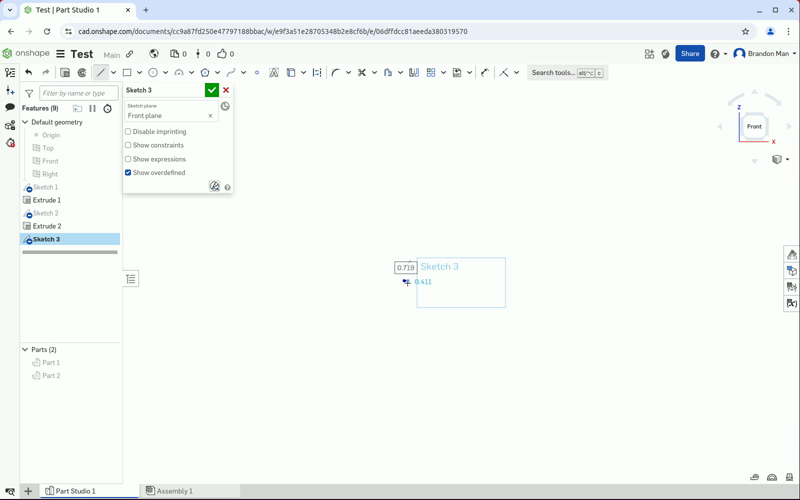
scroll(6)
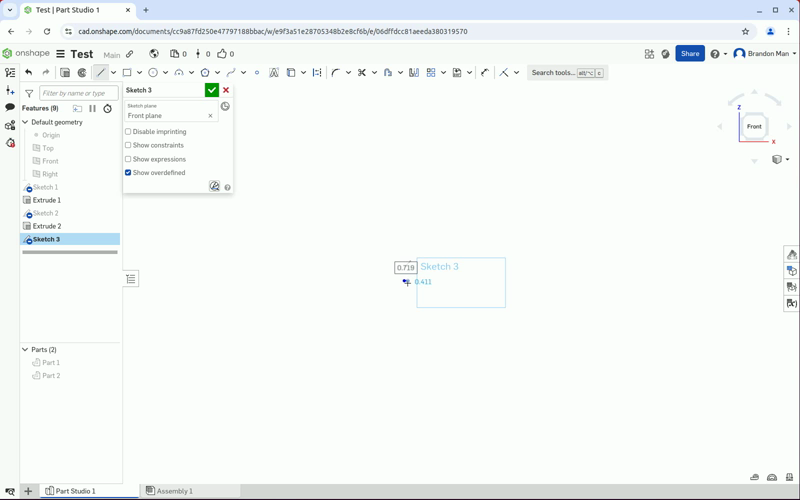
scroll(6)
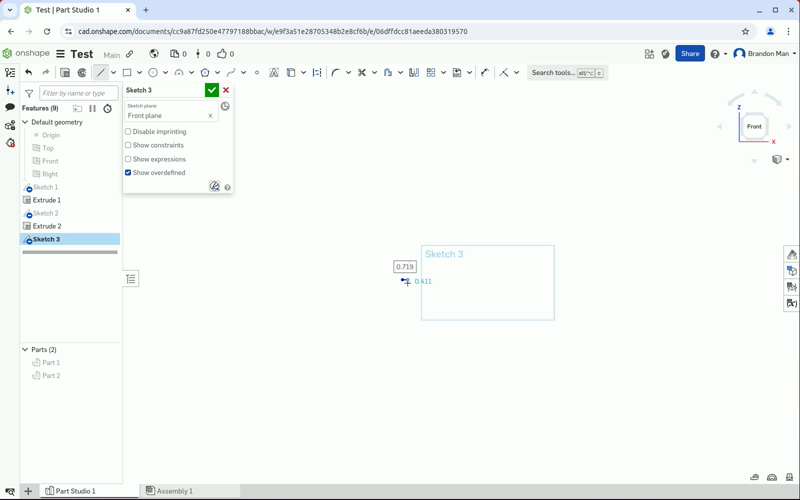
scroll(6)
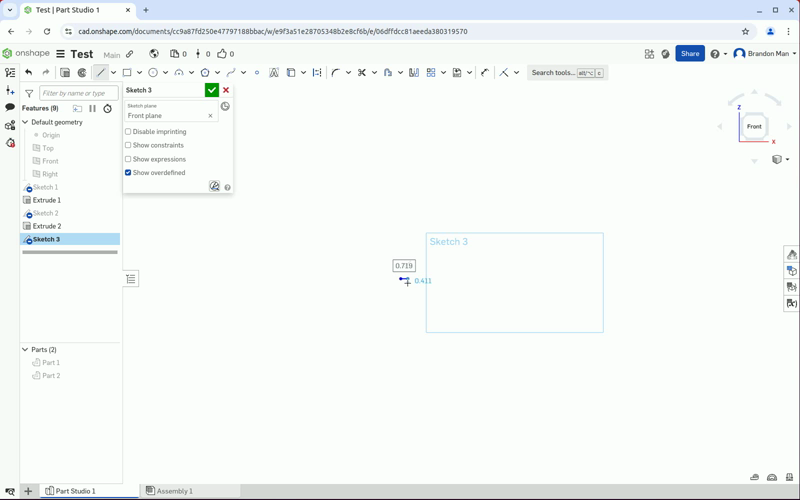
scroll(6)
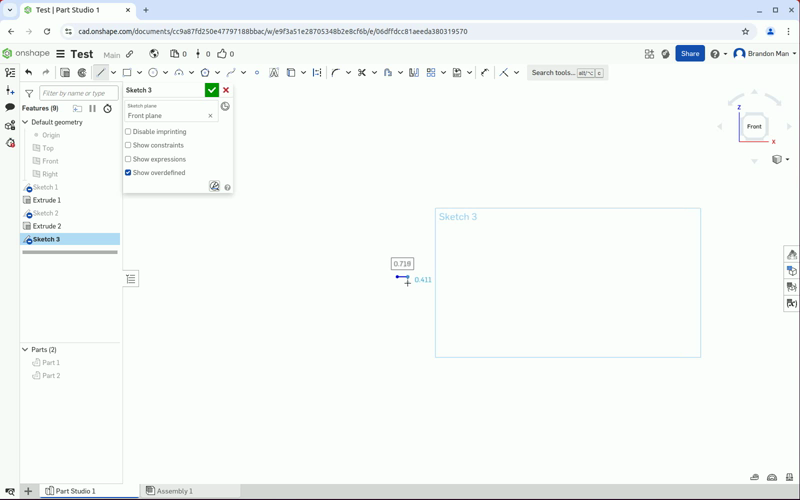
scroll(6)
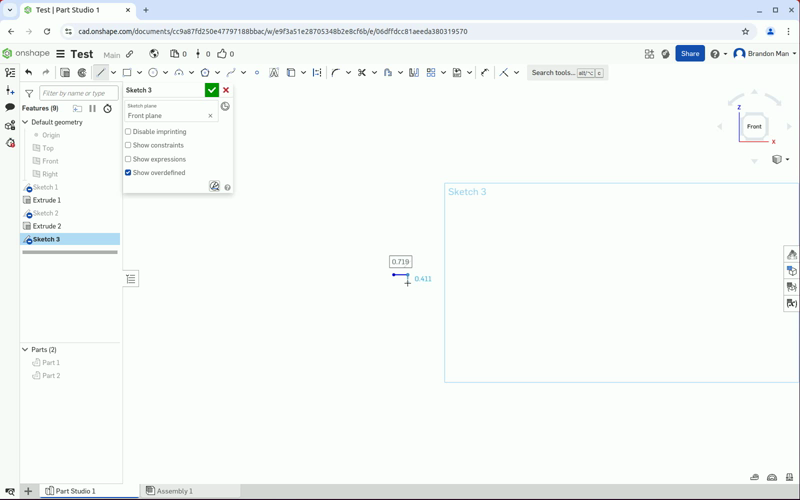
scroll(6)
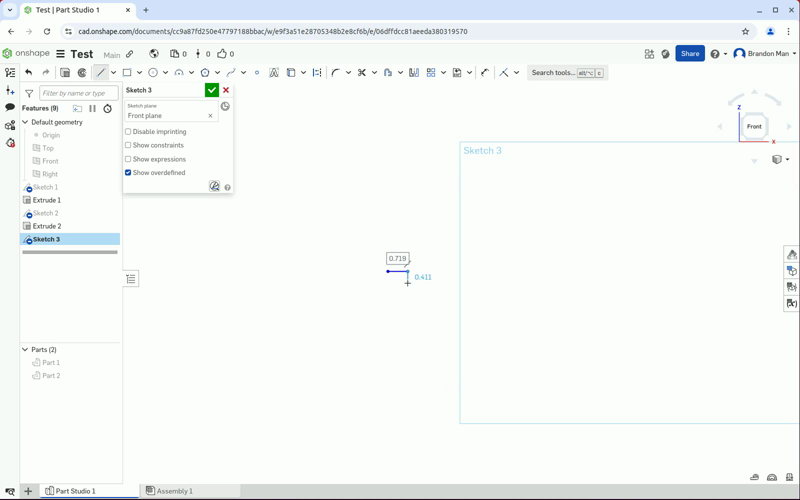
scroll(6)
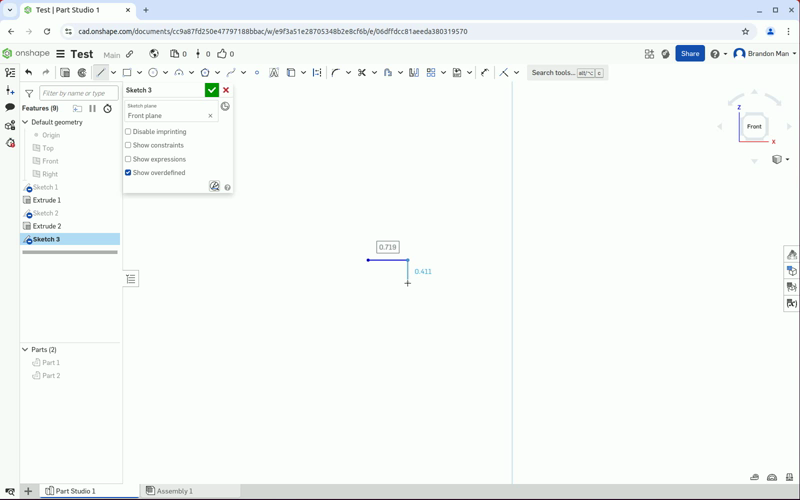
click(407, 282)
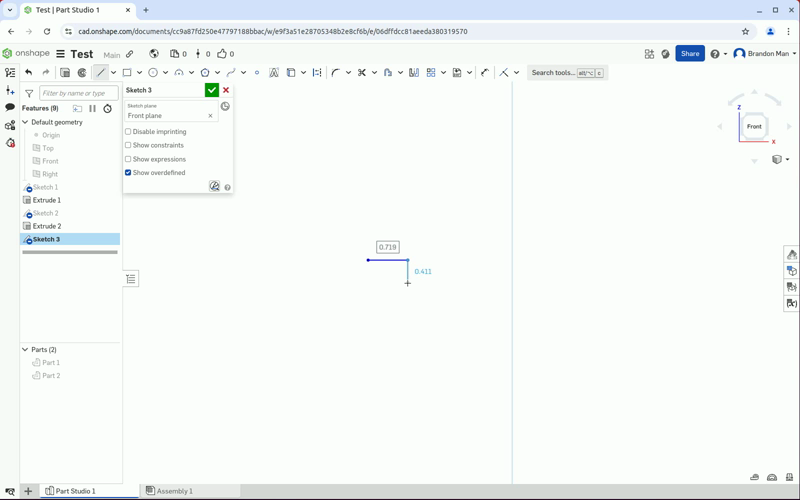
scroll(-6)
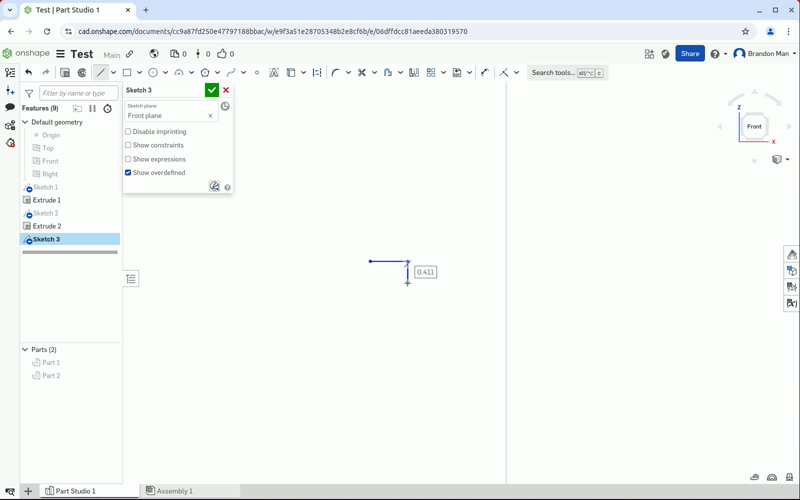
scroll(-6)
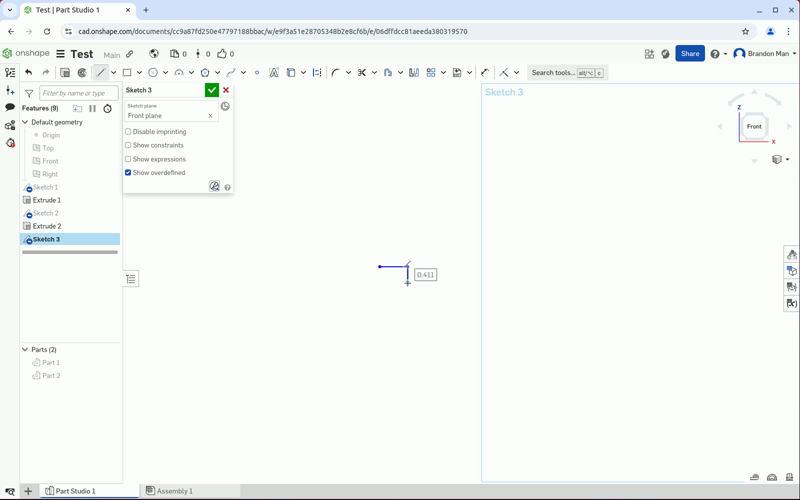
scroll(-6)
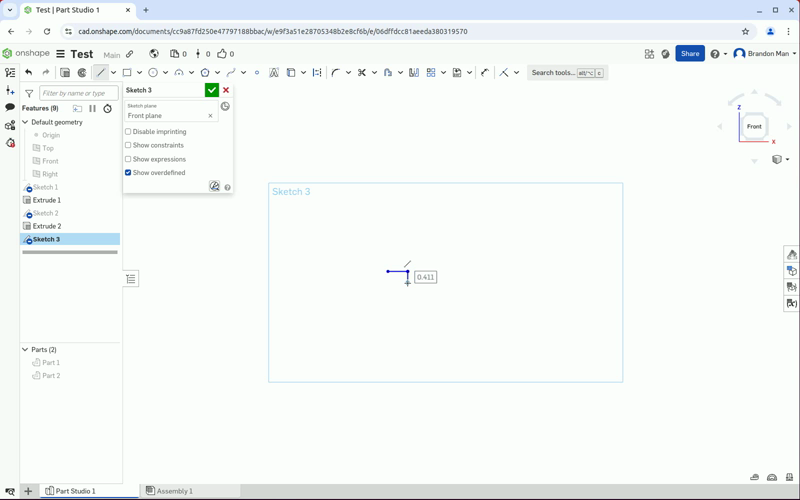
scroll(-6)
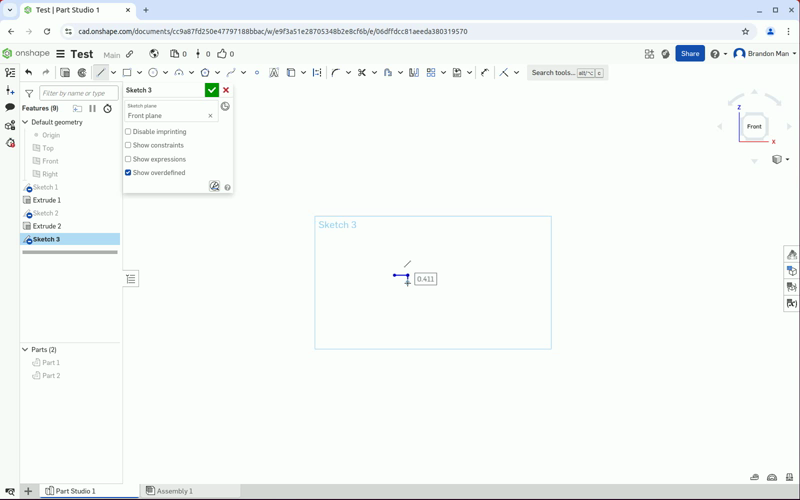
scroll(-6)
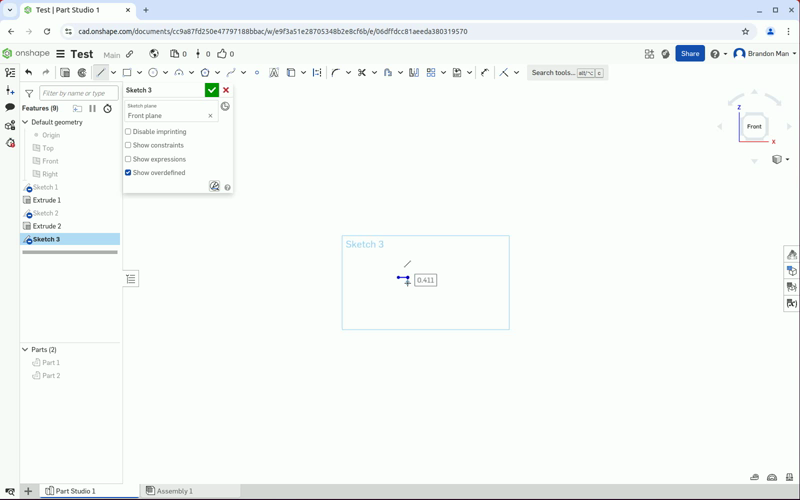
scroll(-6)
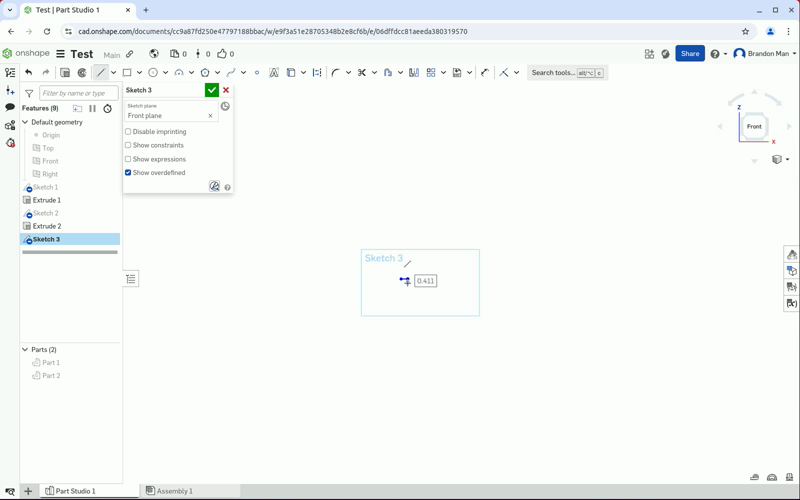
scroll(-6)
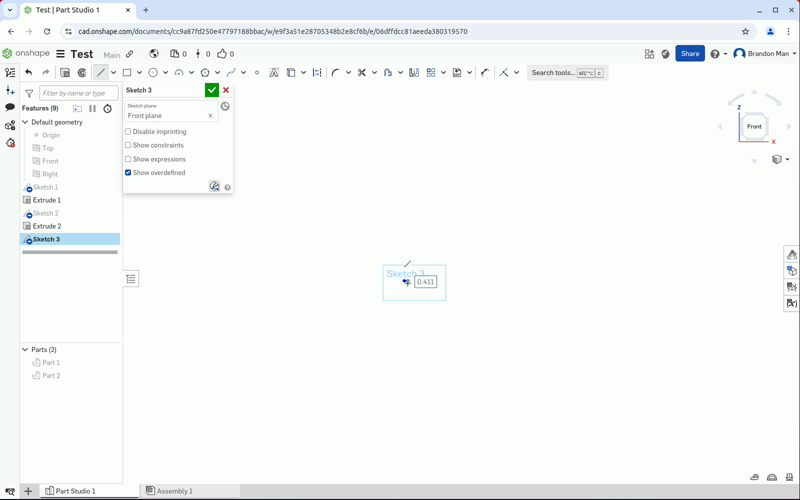
key_up(shift)
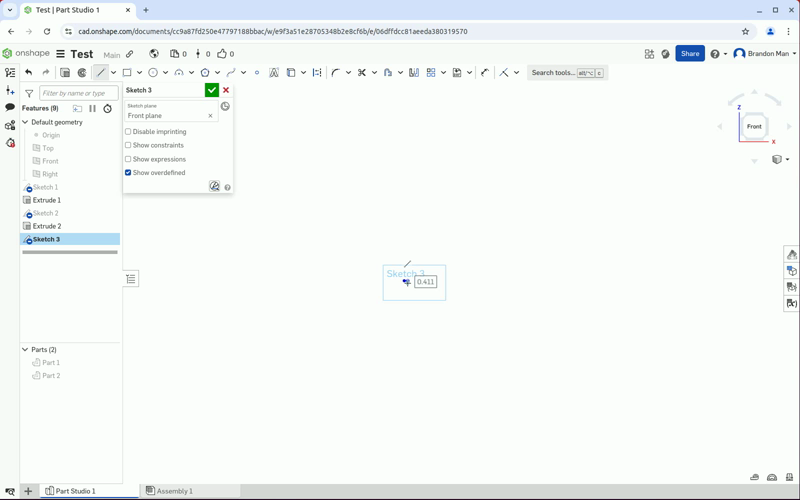
key_down(shift)
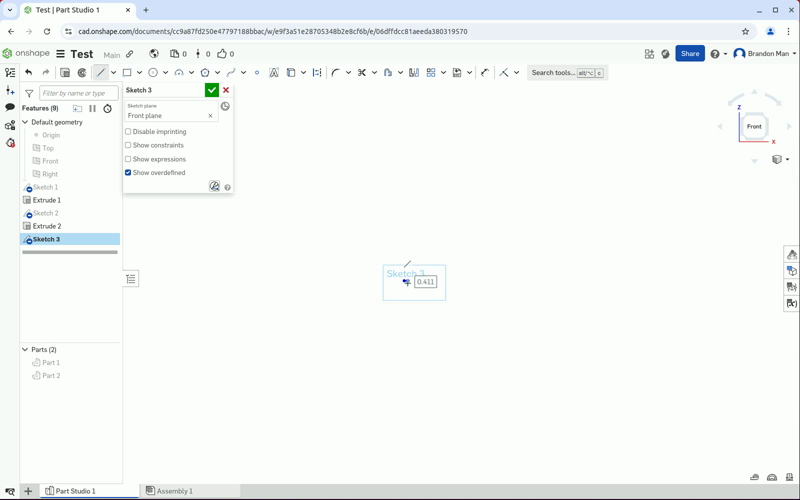
mouse_move(437, 282)
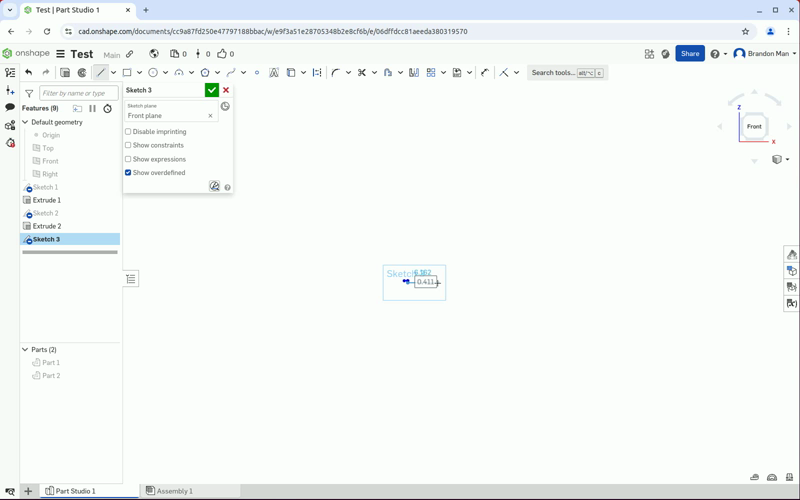
mouse_move(461, 282)
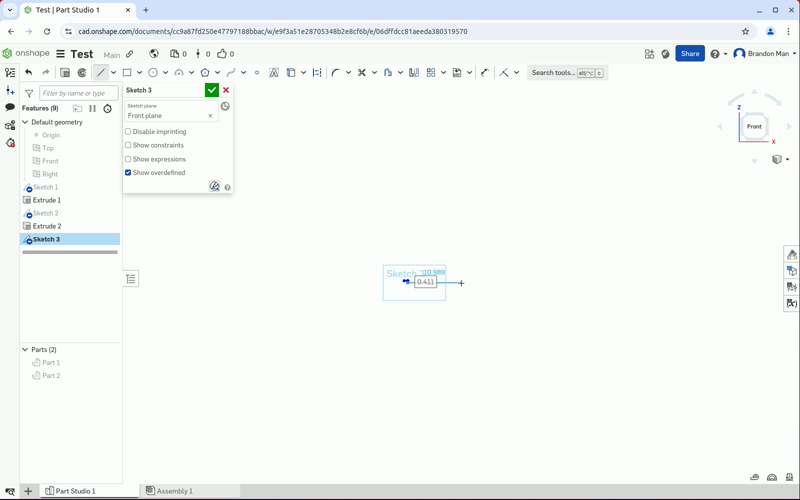
click(461, 282)
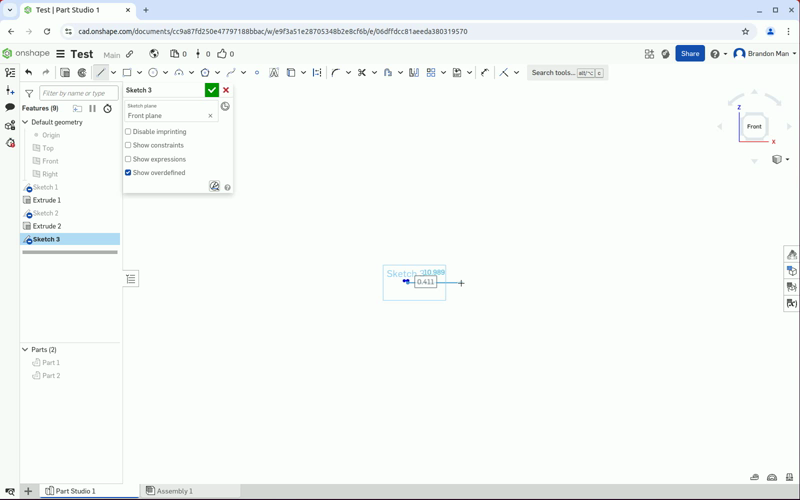
key_up(shift)
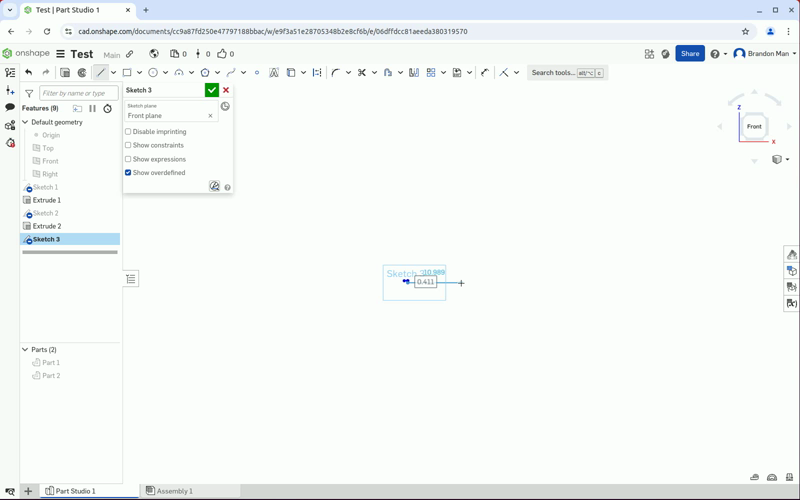
key_down(shift)
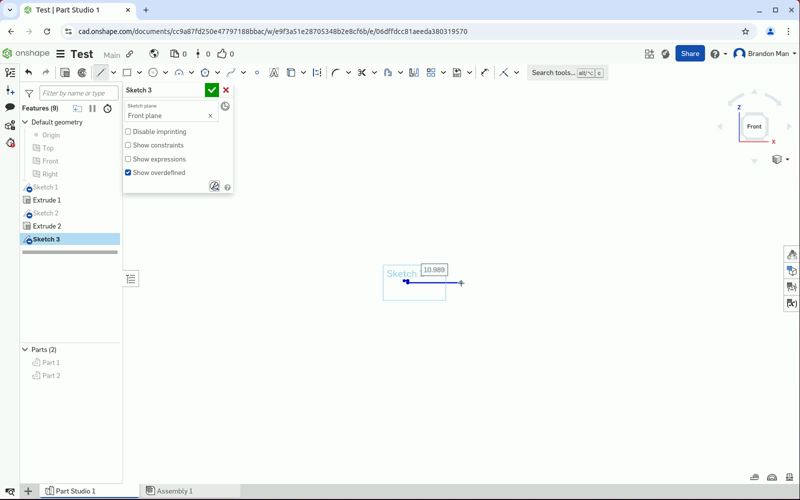
mouse_move(491, 282)
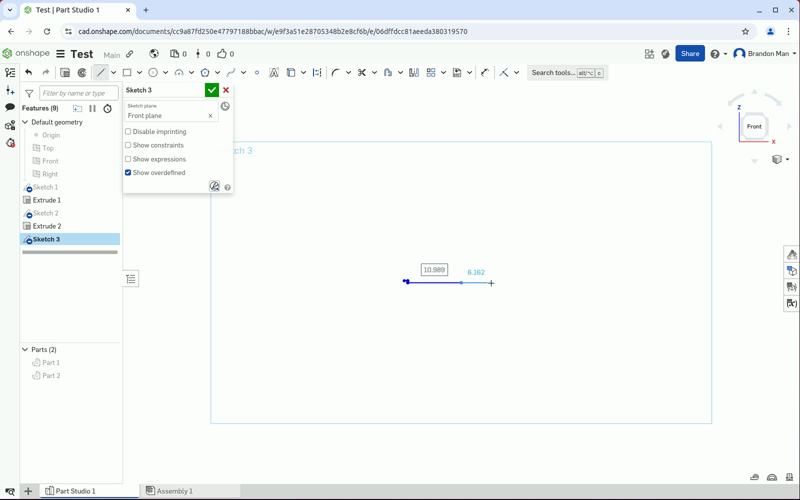
mouse_move(513, 282)
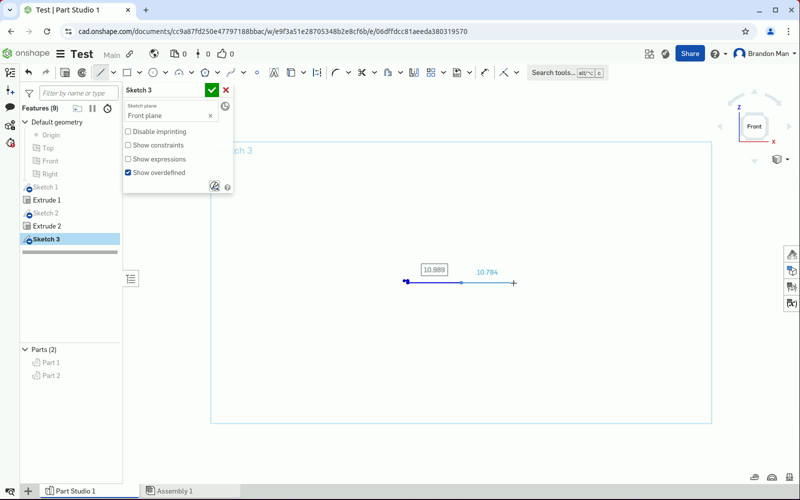
click(513, 282)
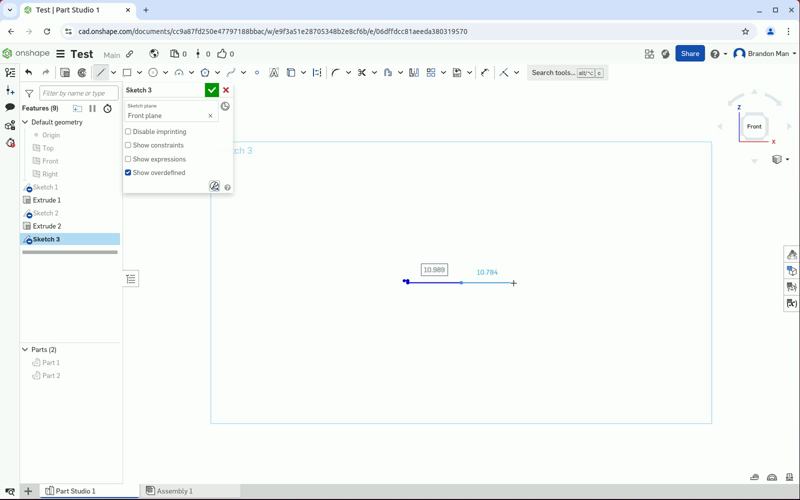
key_up(shift)
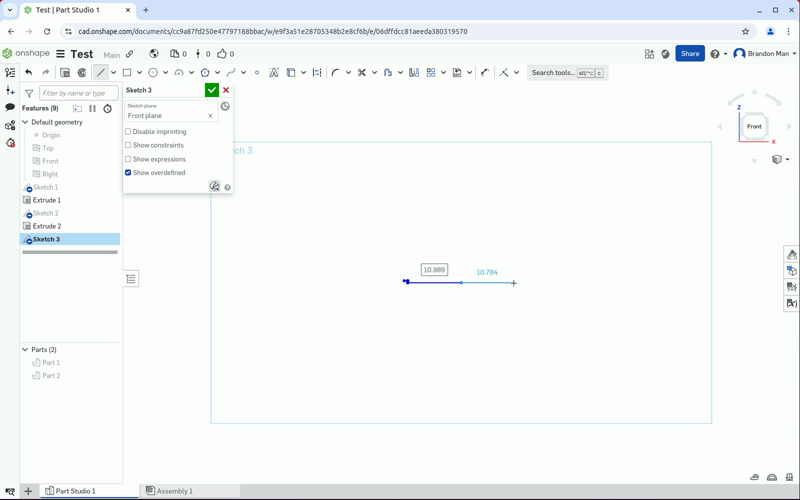
key_down(shift)
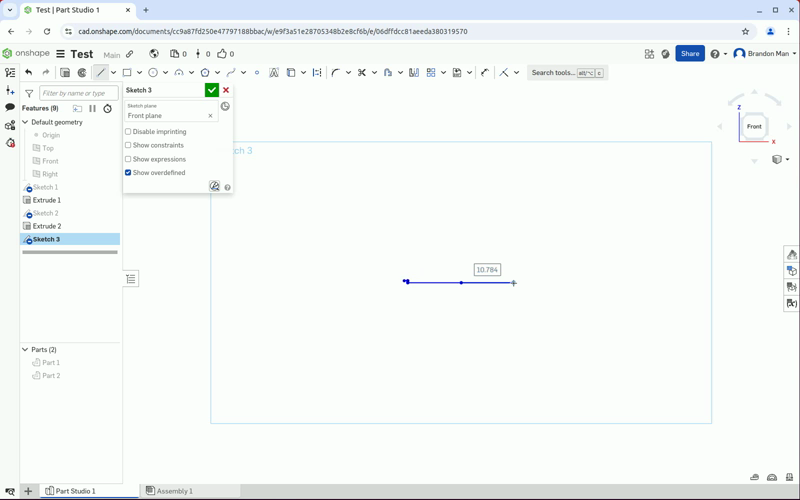
mouse_move(543, 282)
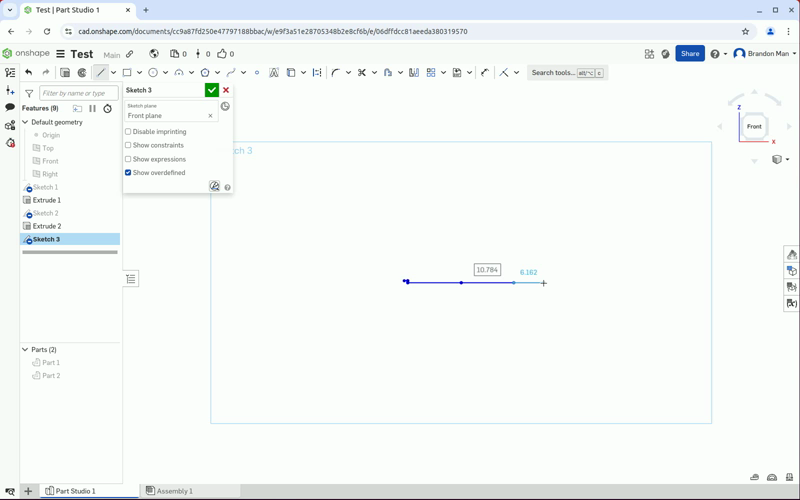
mouse_move(513, 280)
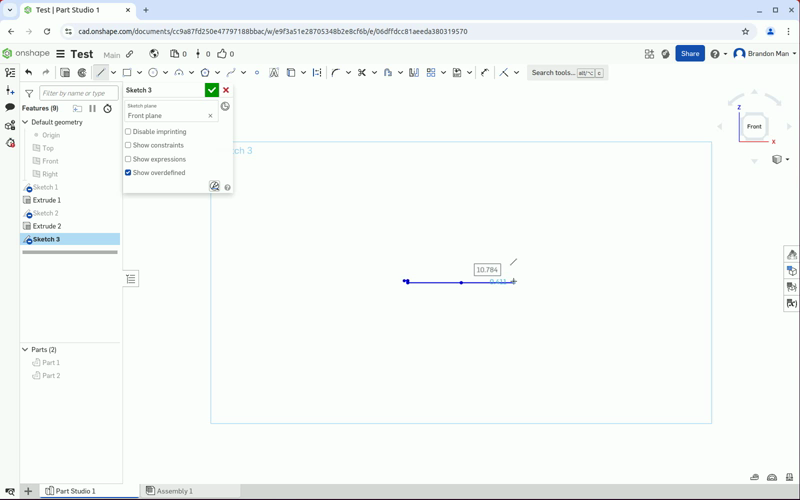
scroll(6)
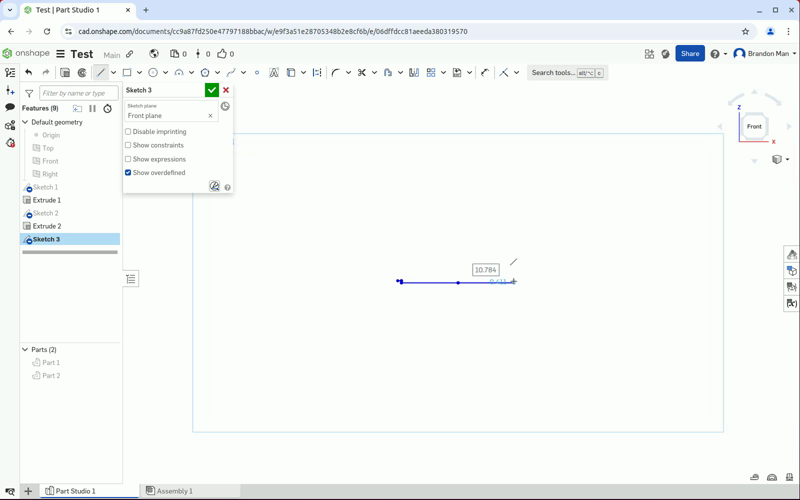
scroll(6)
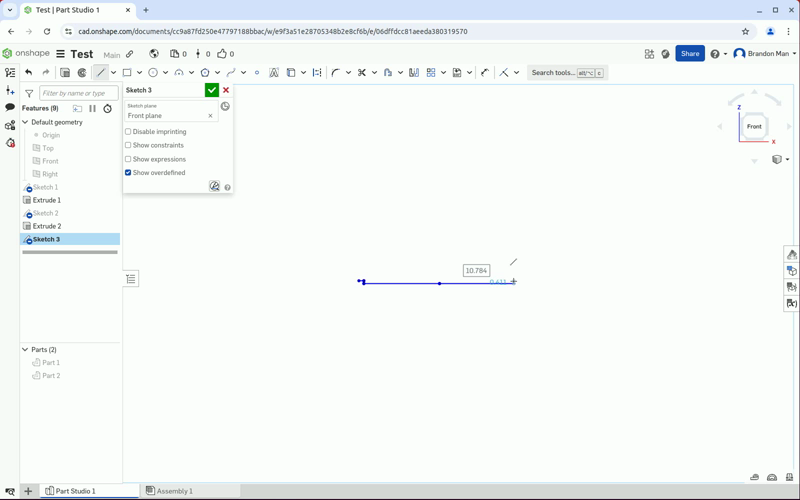
scroll(6)
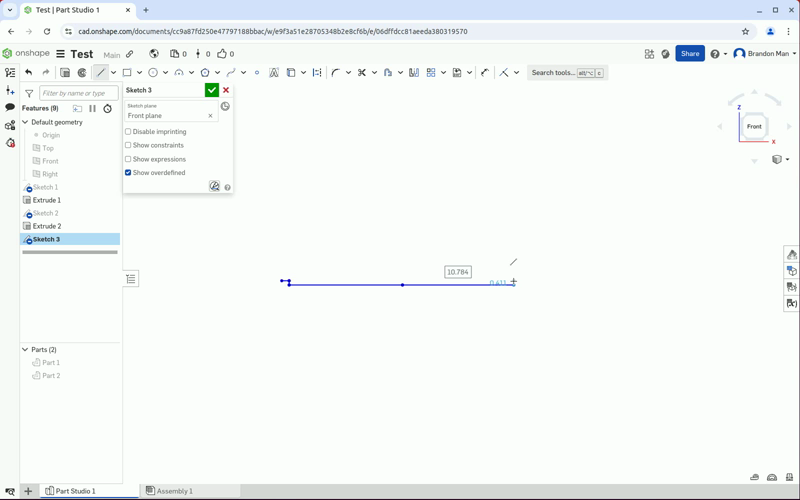
scroll(6)
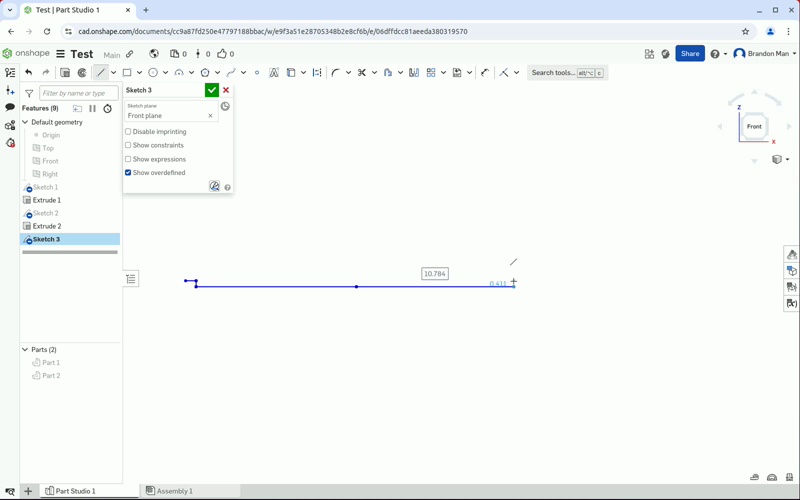
scroll(6)
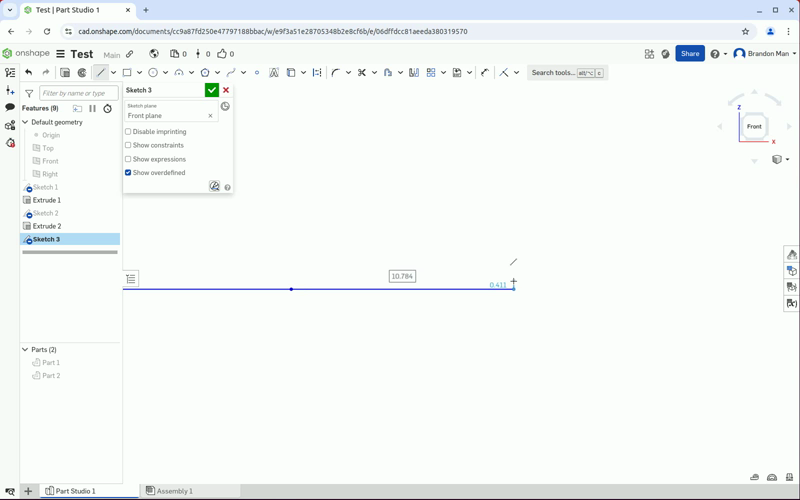
scroll(6)
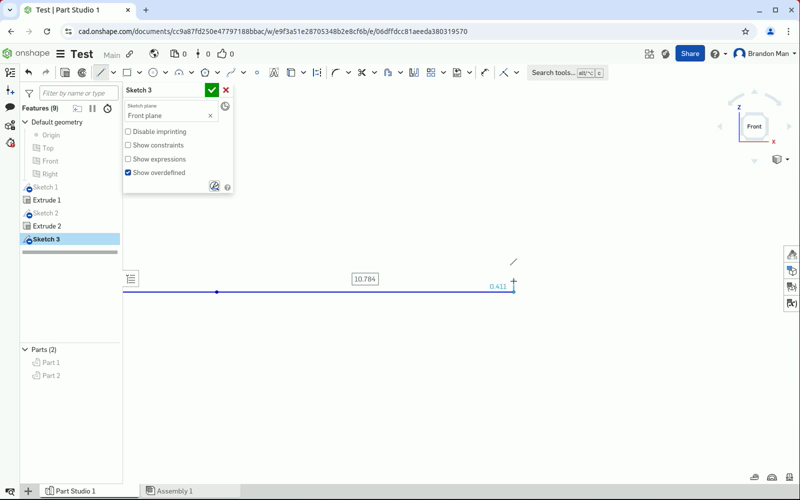
scroll(6)
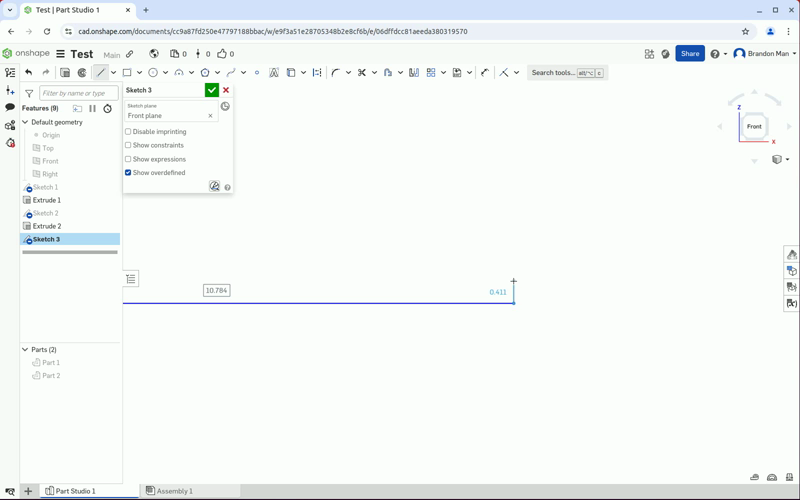
click(513, 280)
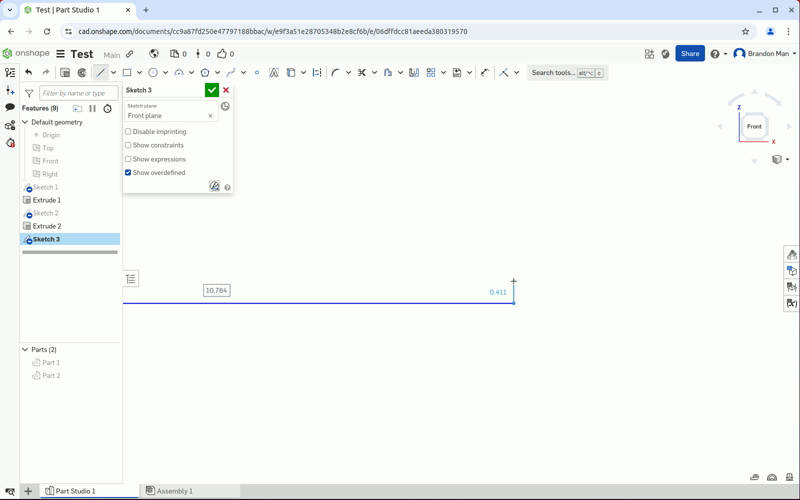
scroll(-6)
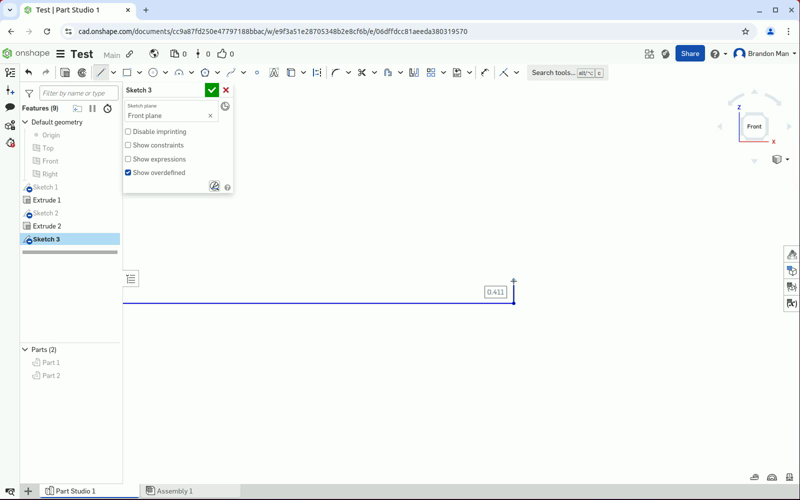
scroll(-6)
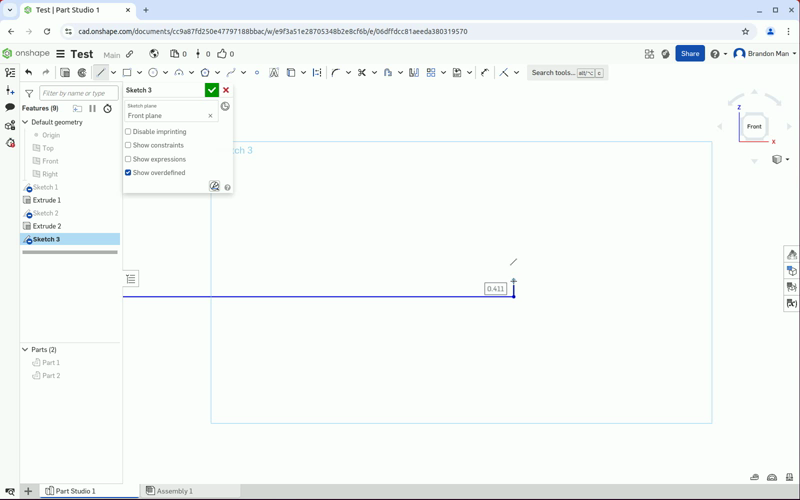
scroll(-6)
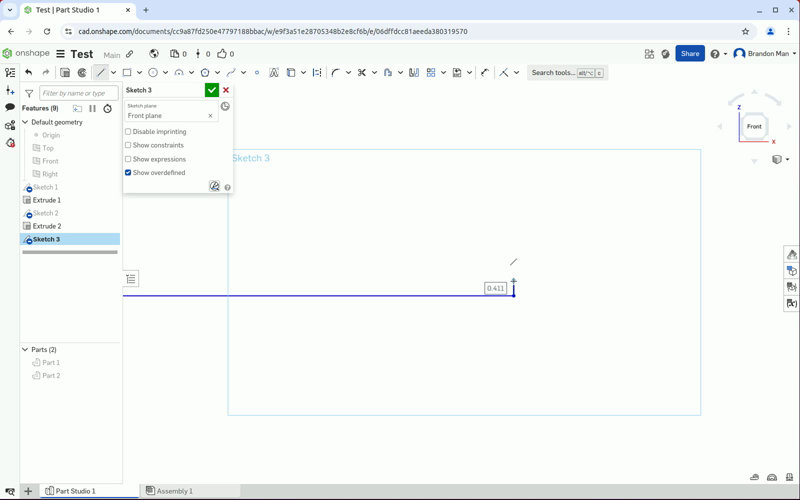
scroll(-6)
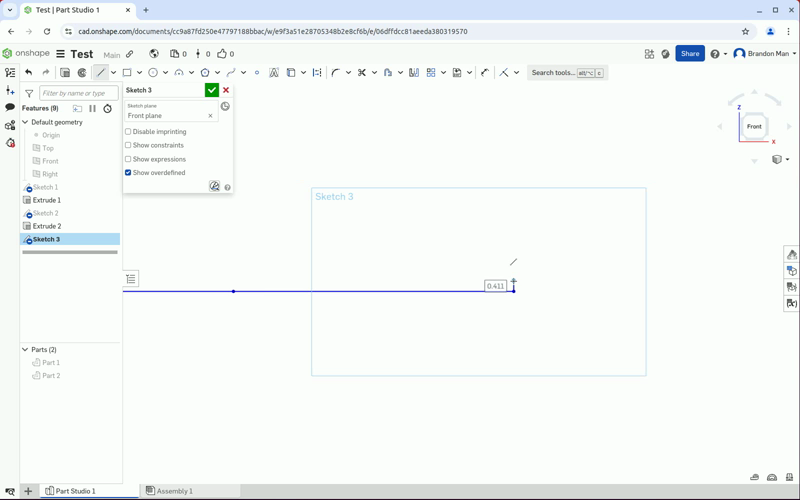
scroll(-6)
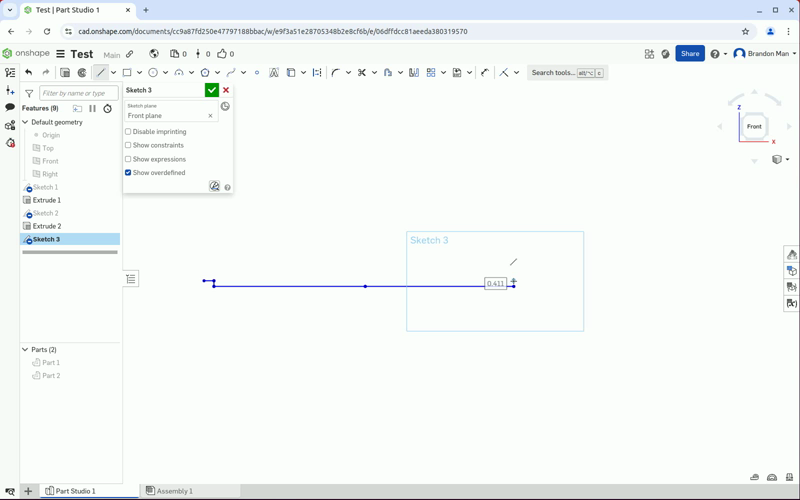
scroll(-6)
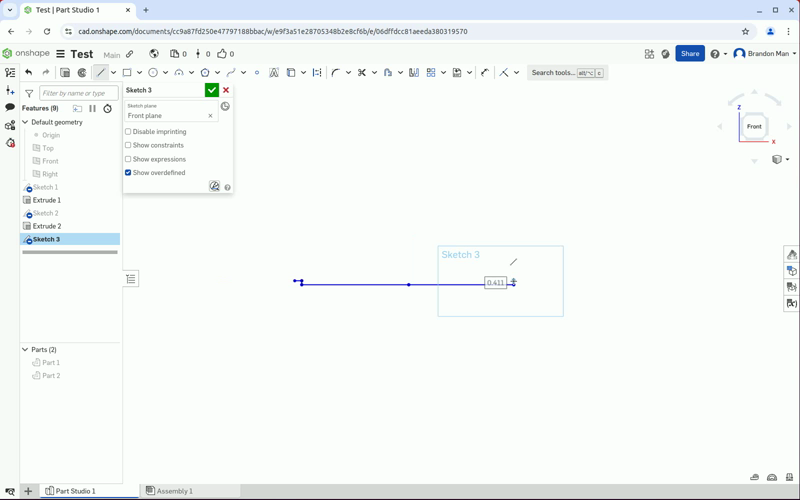
scroll(-6)
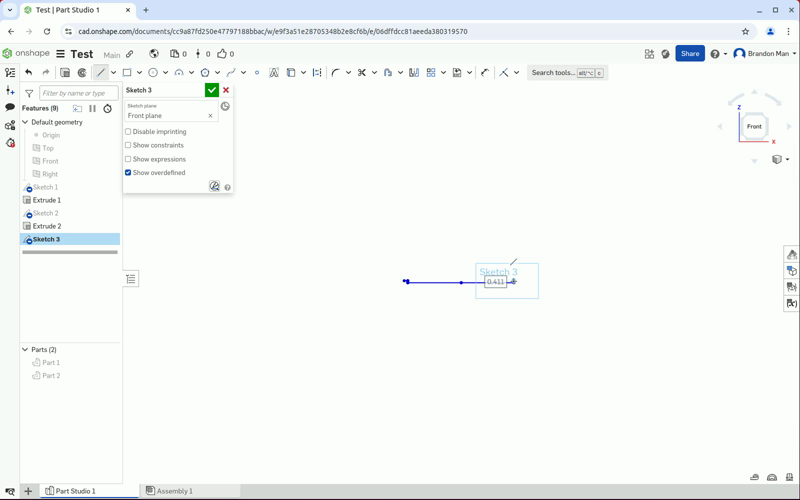
key_up(shift)
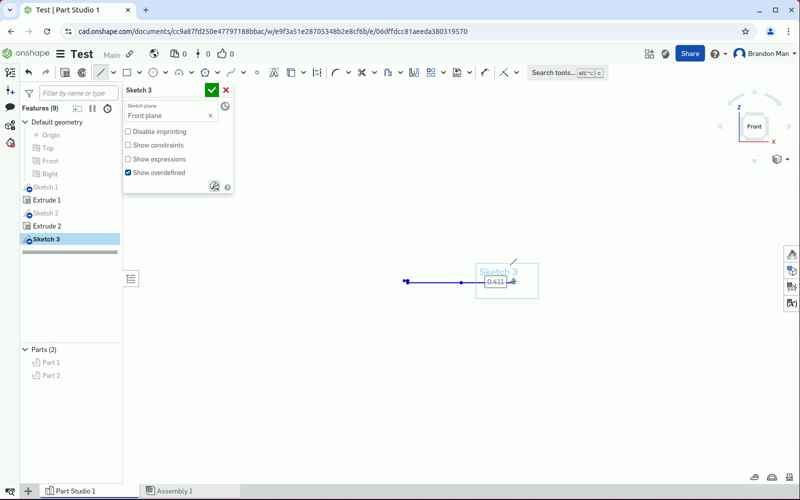
key_down(shift)
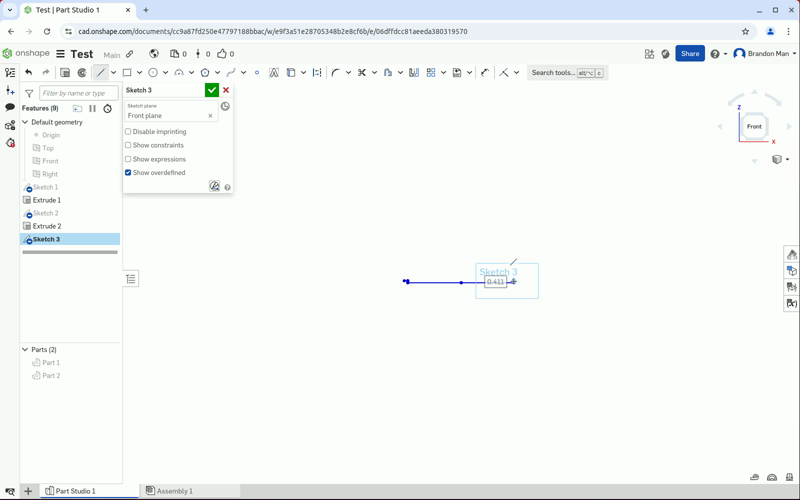
mouse_move(543, 280)
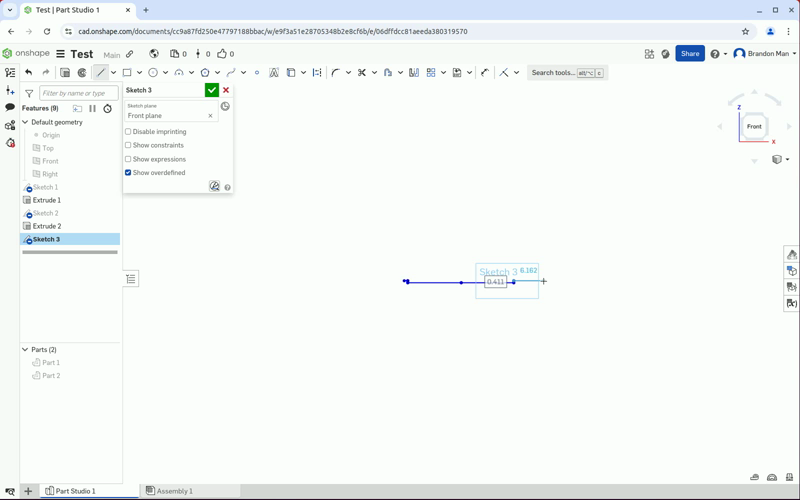
mouse_move(516, 280)
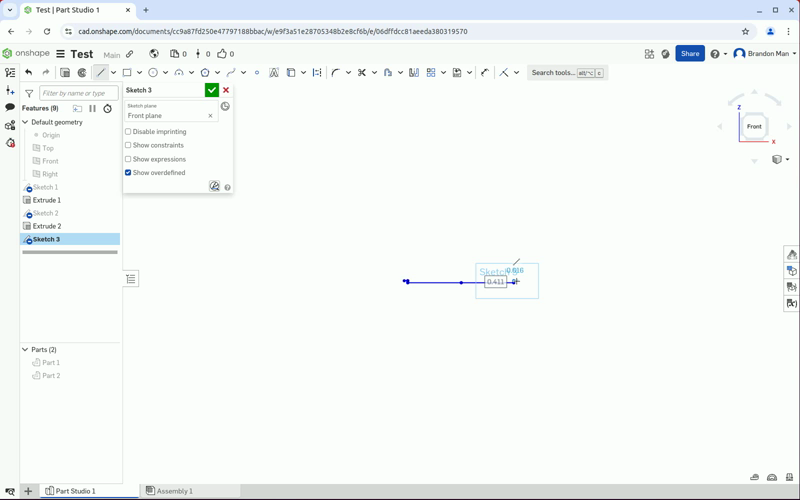
scroll(6)
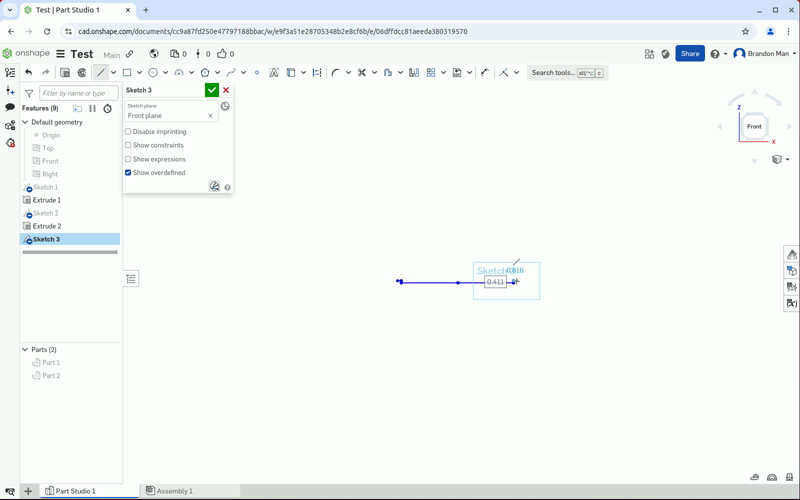
scroll(6)
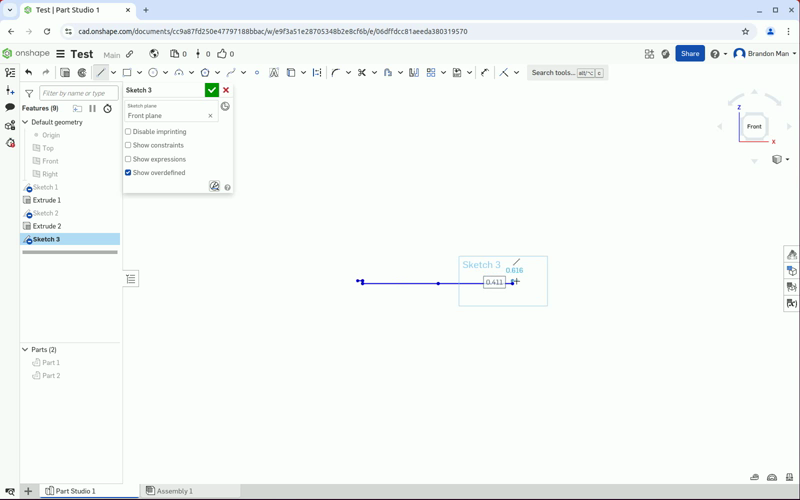
scroll(6)
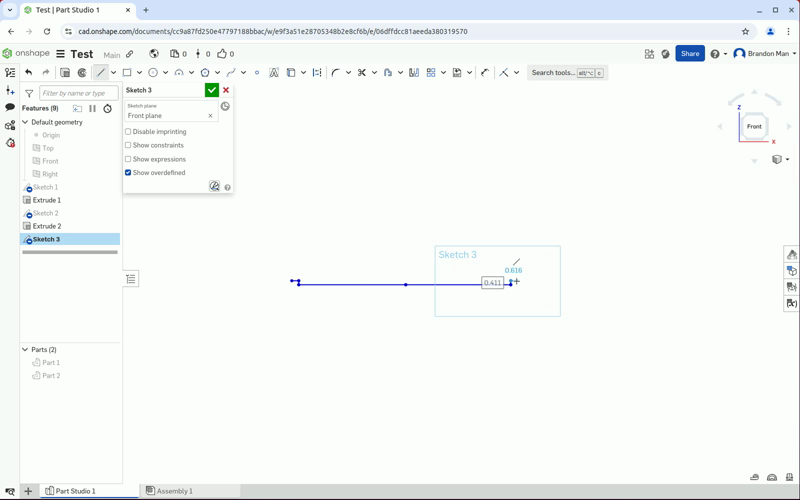
scroll(6)
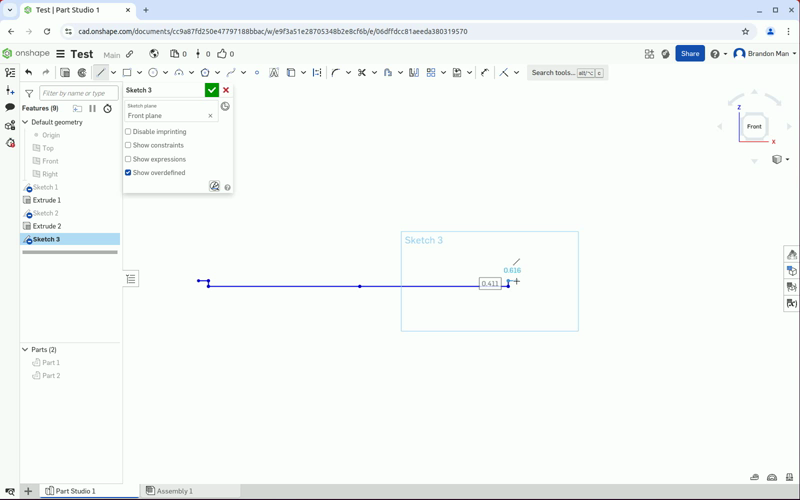
scroll(6)
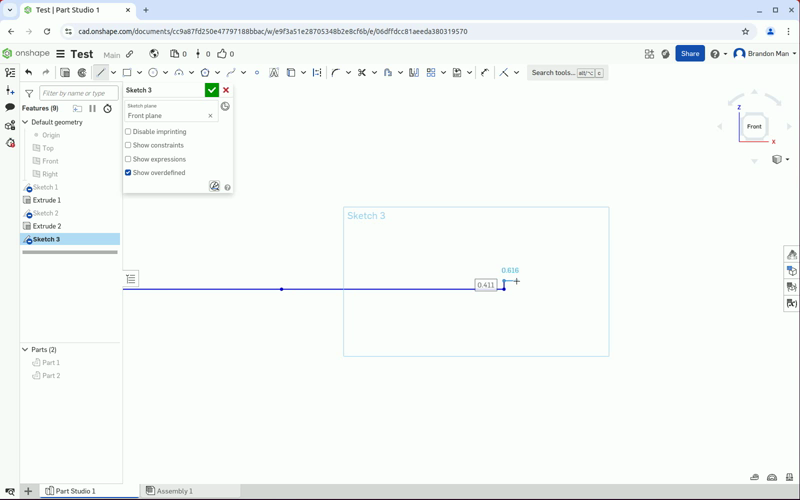
scroll(6)
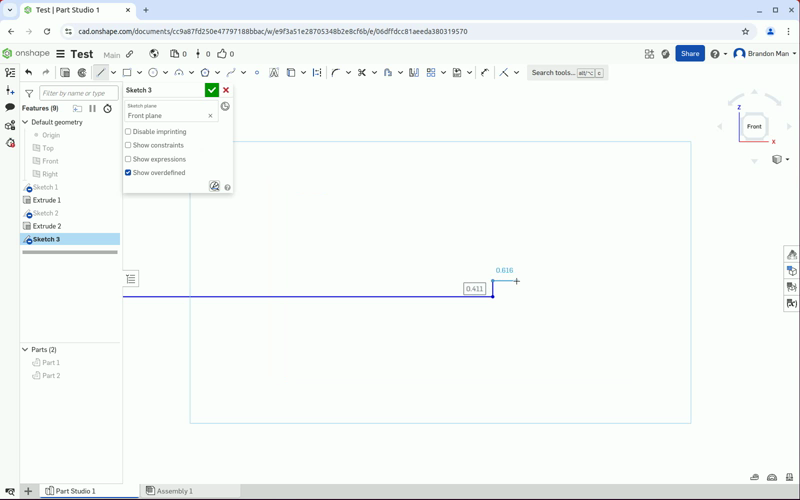
scroll(6)
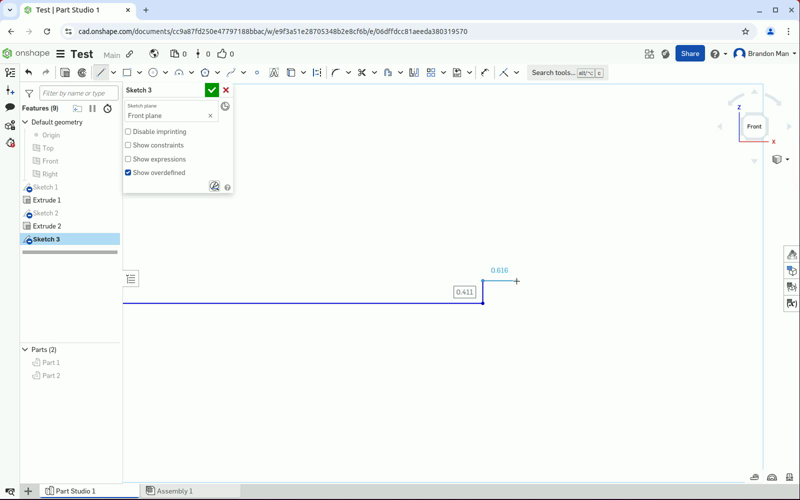
click(516, 280)
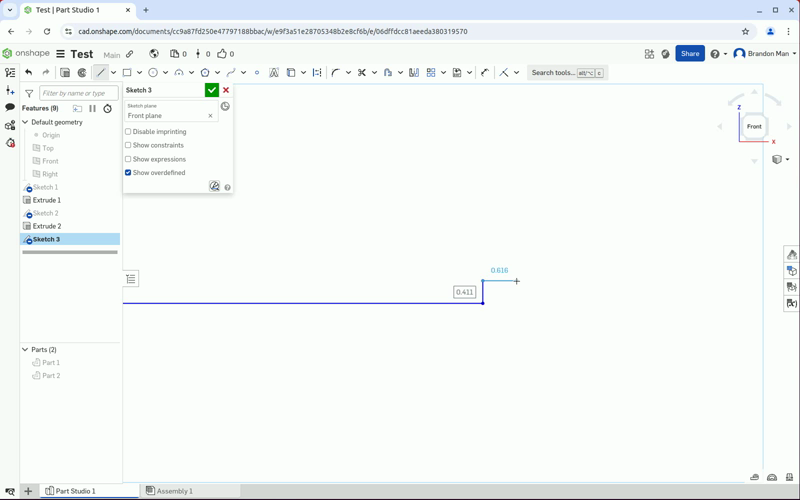
scroll(-6)
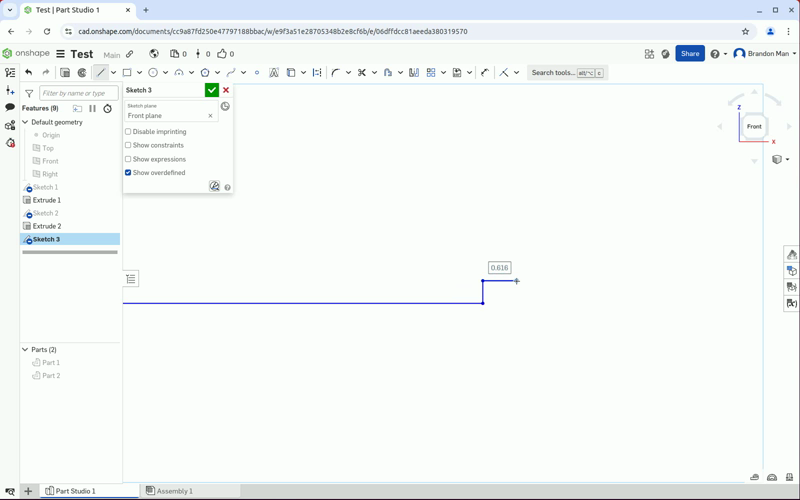
scroll(-6)
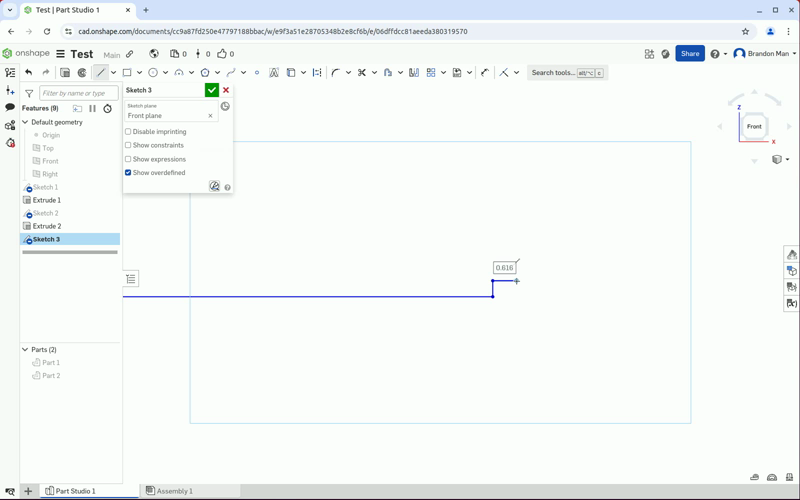
scroll(-6)
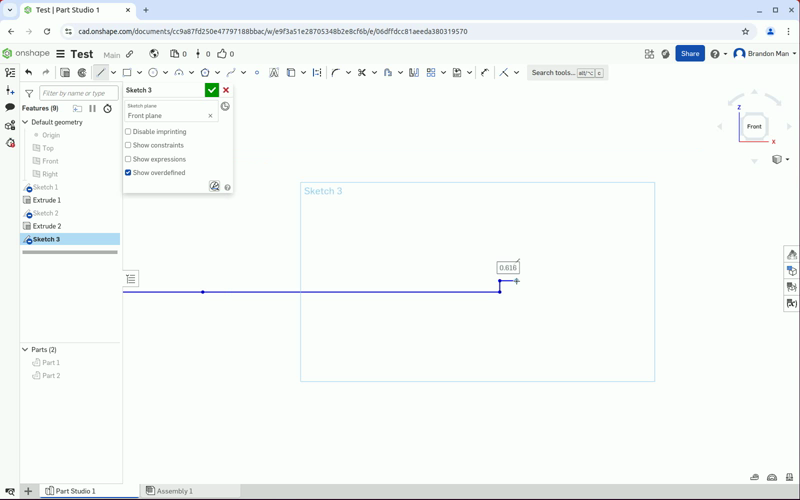
scroll(-6)
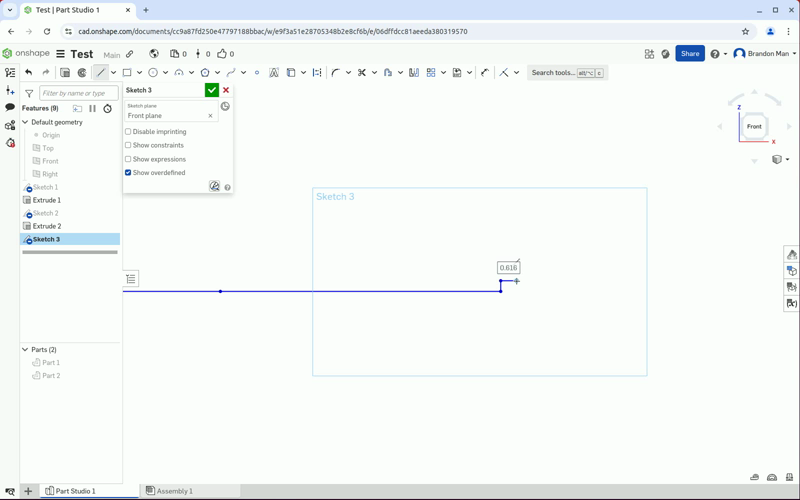
scroll(-6)
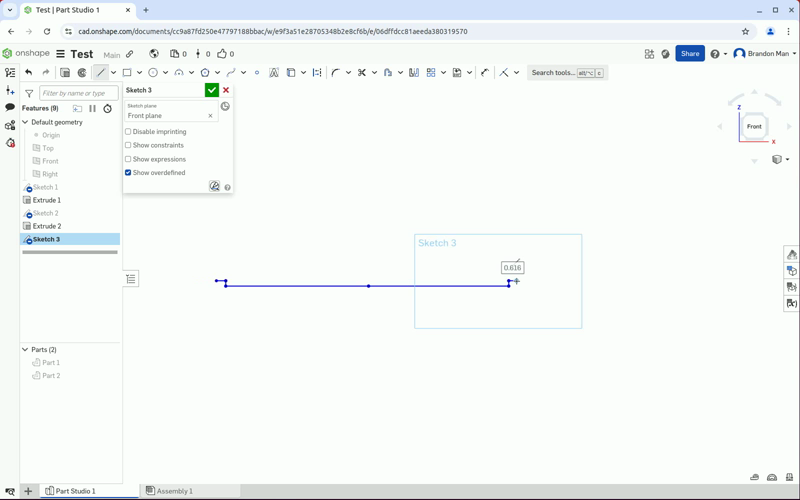
scroll(-6)
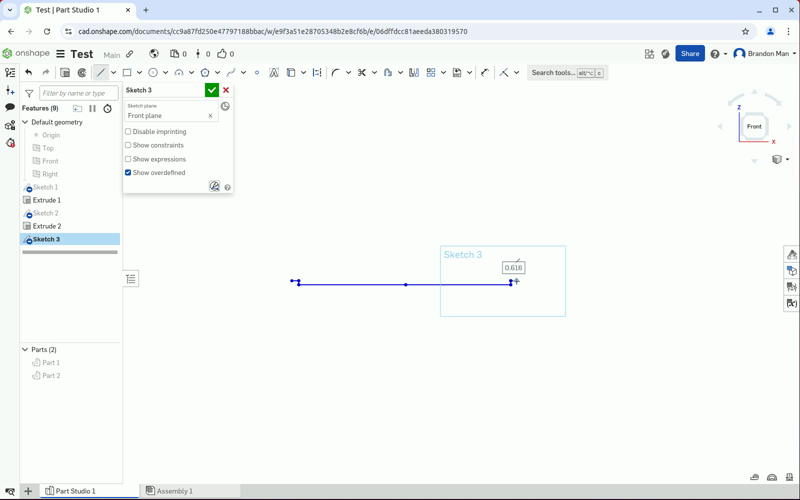
scroll(-6)
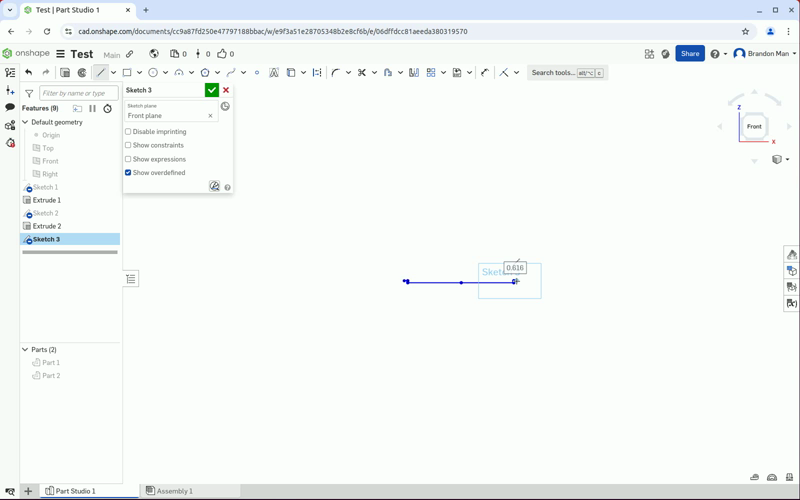
key_up(shift)
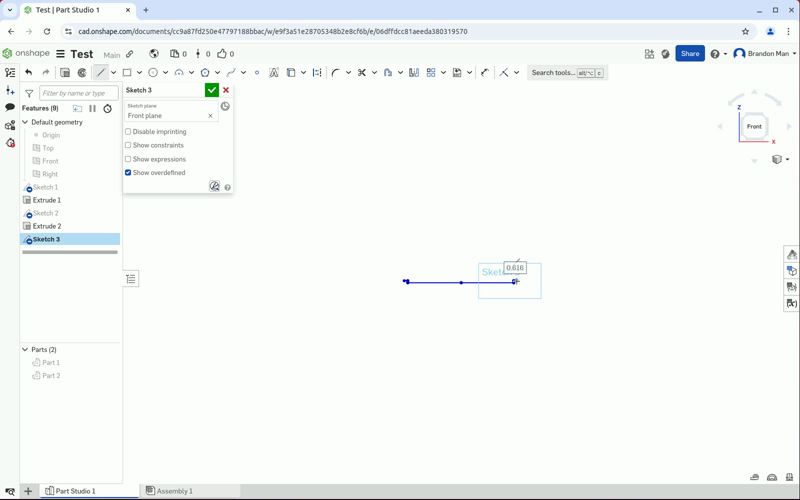
key_down(shift)
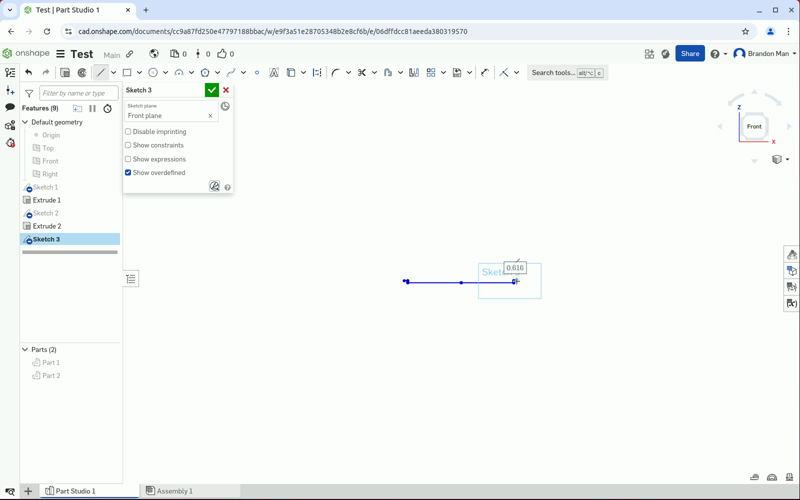
mouse_move(546, 280)
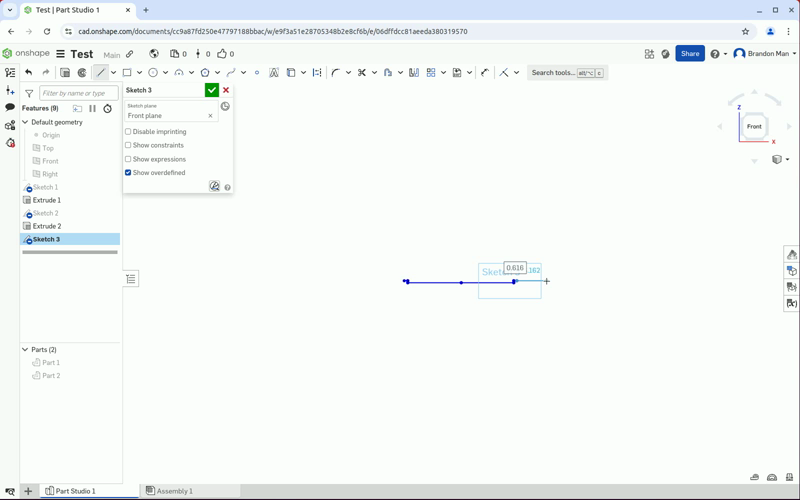
mouse_move(516, 278)
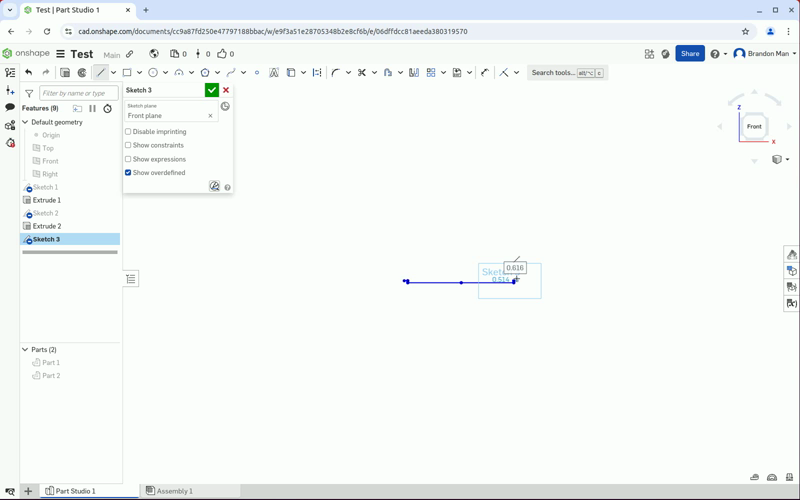
scroll(6)
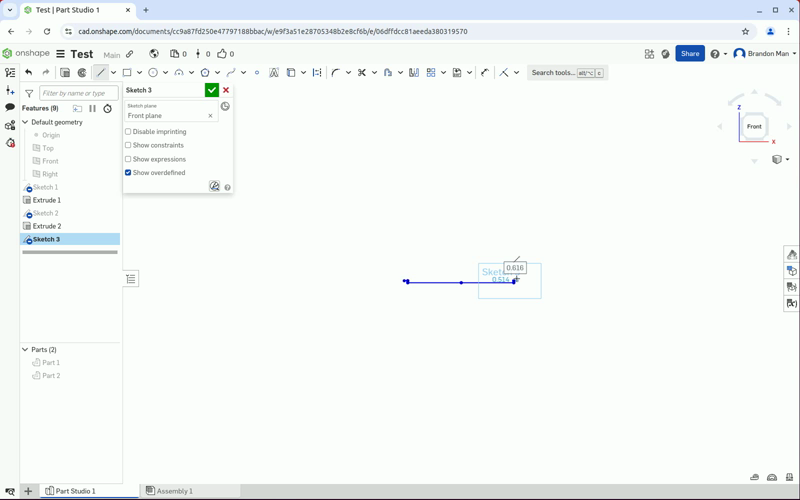
scroll(6)
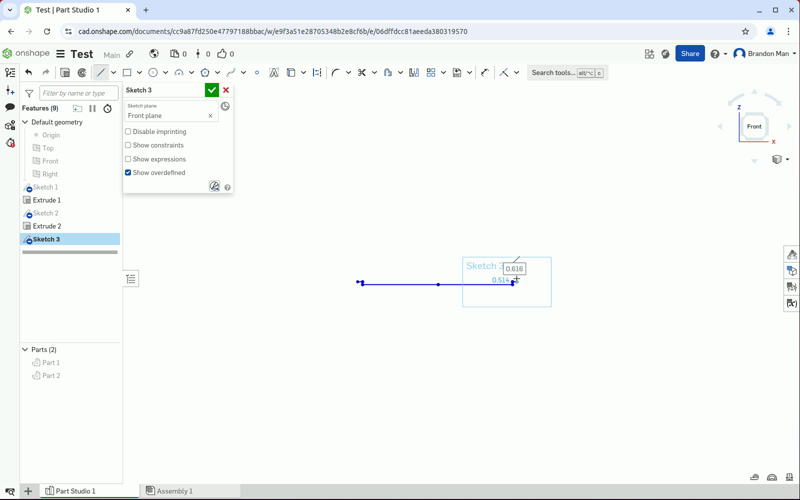
scroll(6)
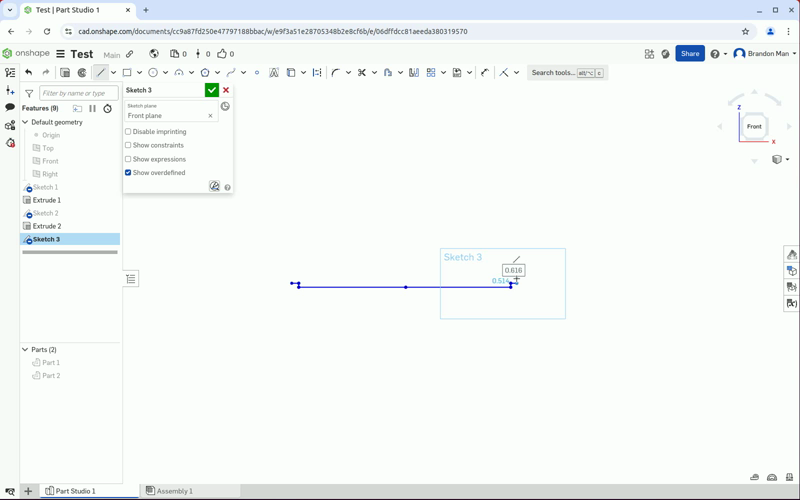
scroll(6)
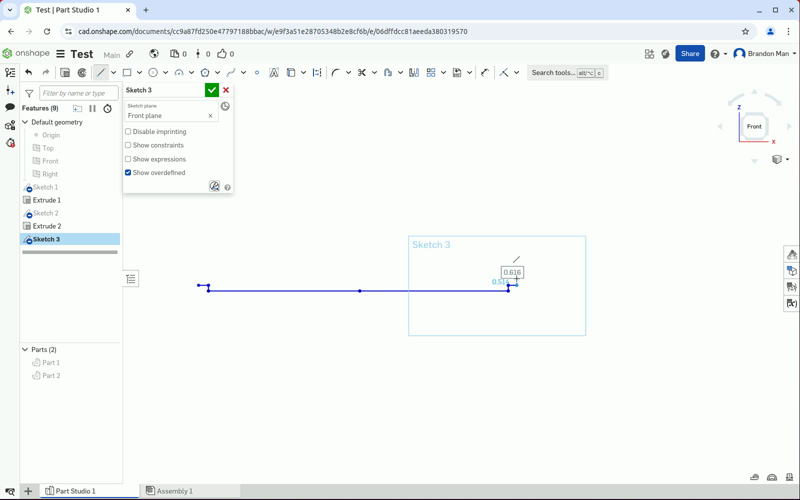
scroll(6)
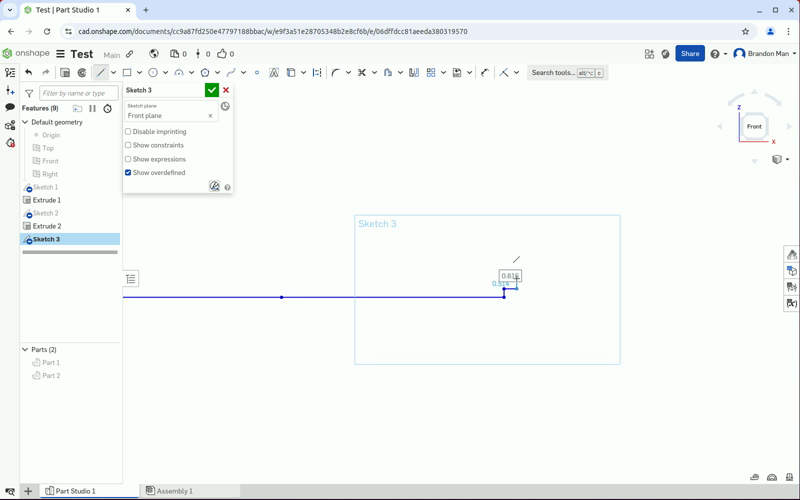
scroll(6)
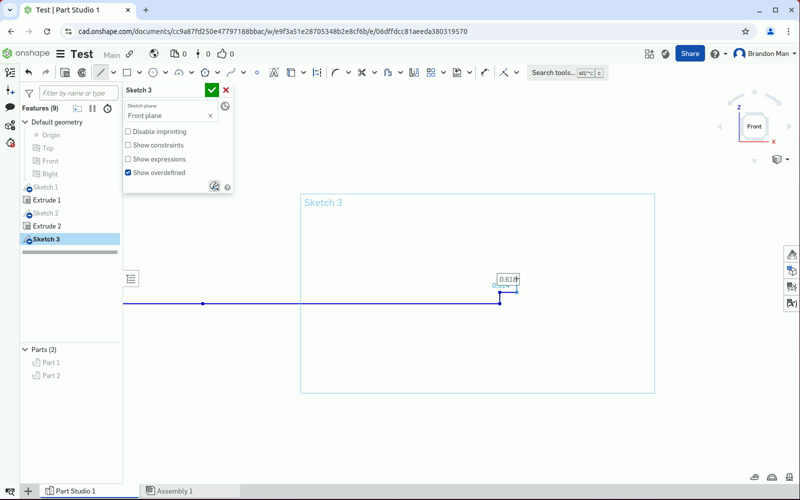
scroll(6)
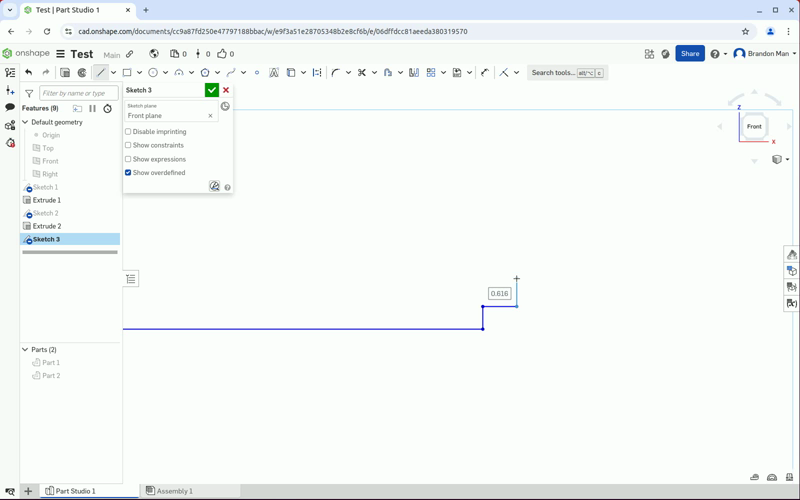
click(516, 278)
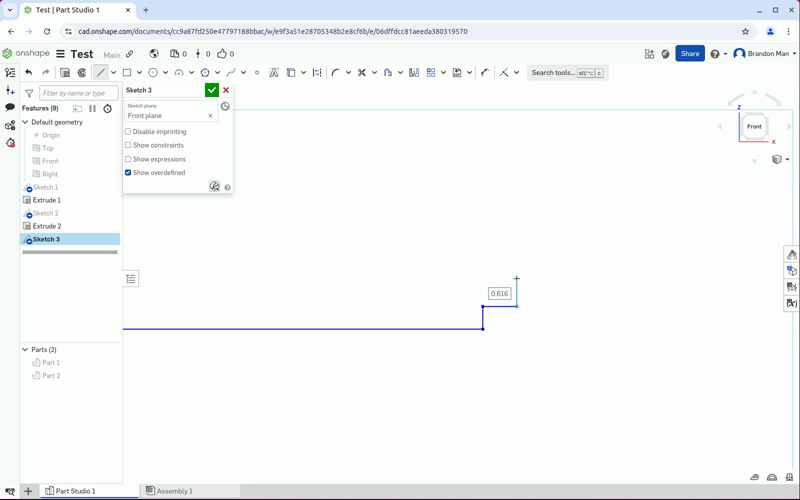
scroll(-6)
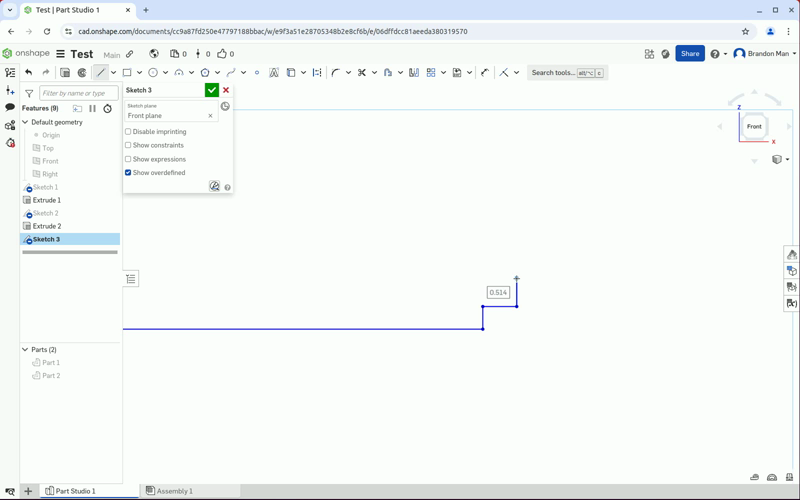
scroll(-6)
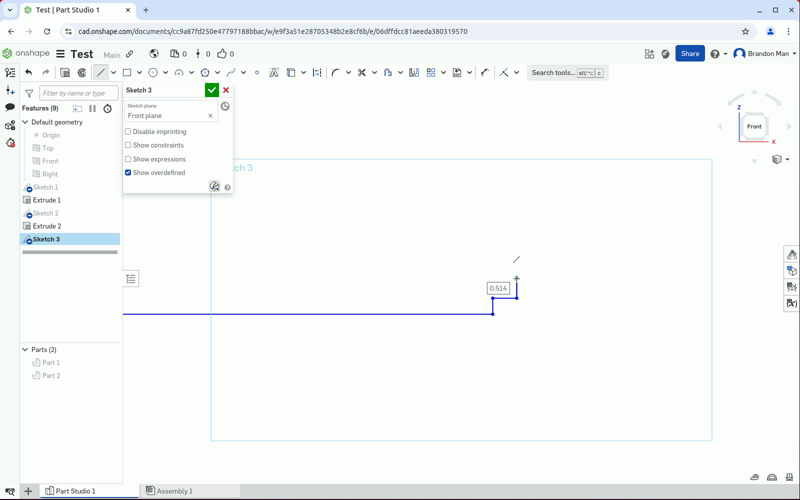
scroll(-6)
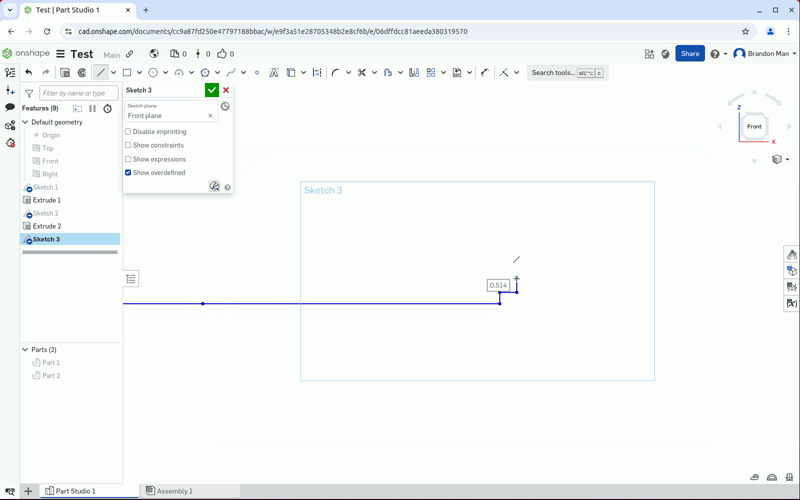
scroll(-6)
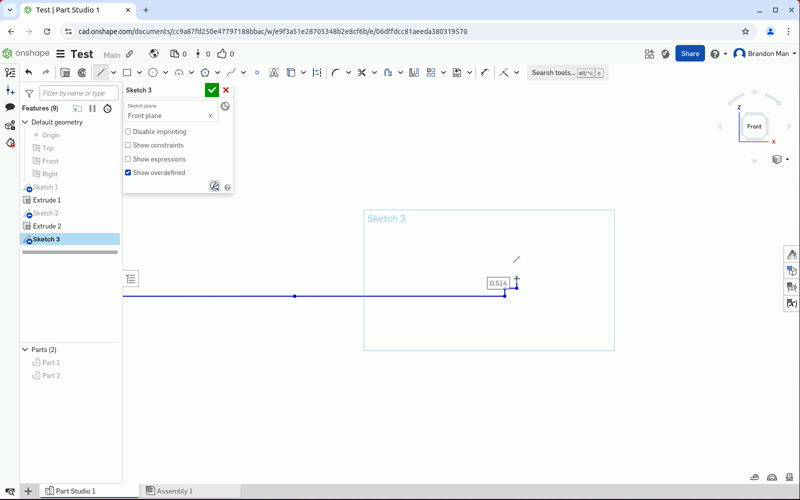
scroll(-6)
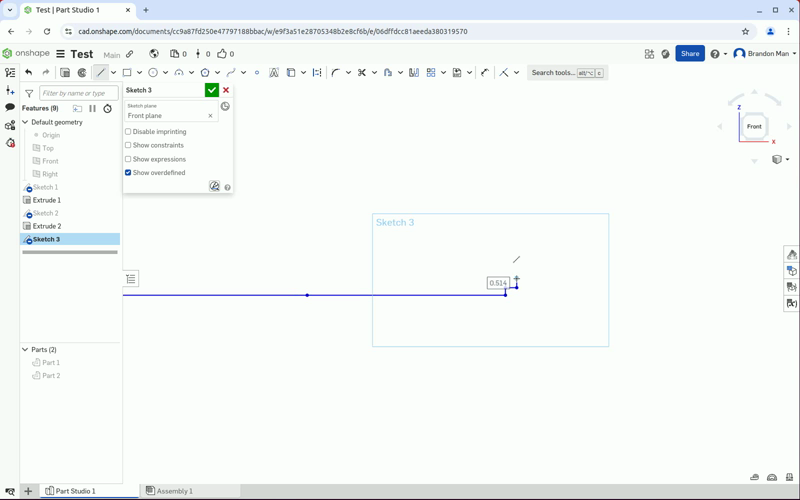
scroll(-6)
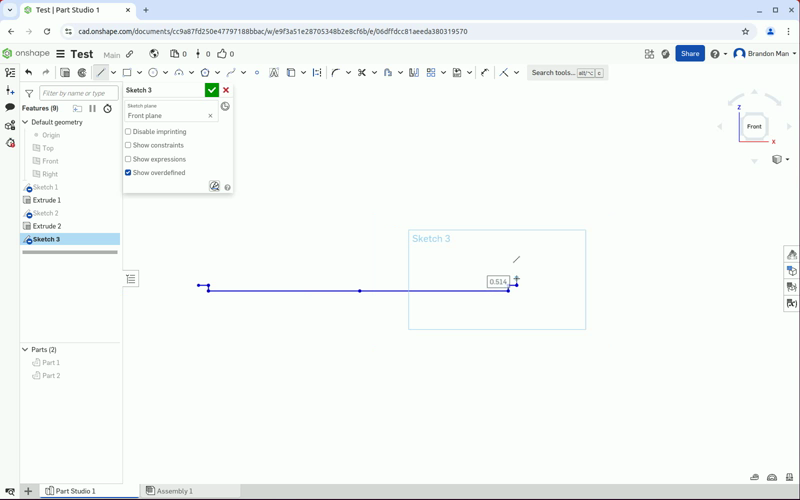
scroll(-6)
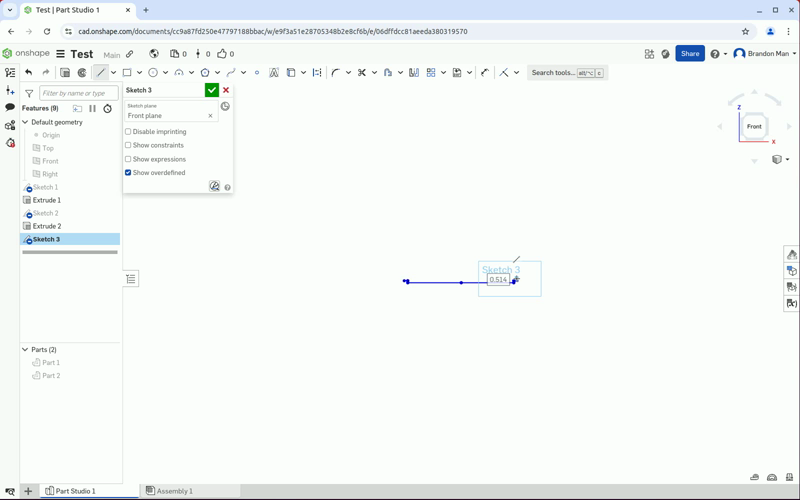
key_up(shift)
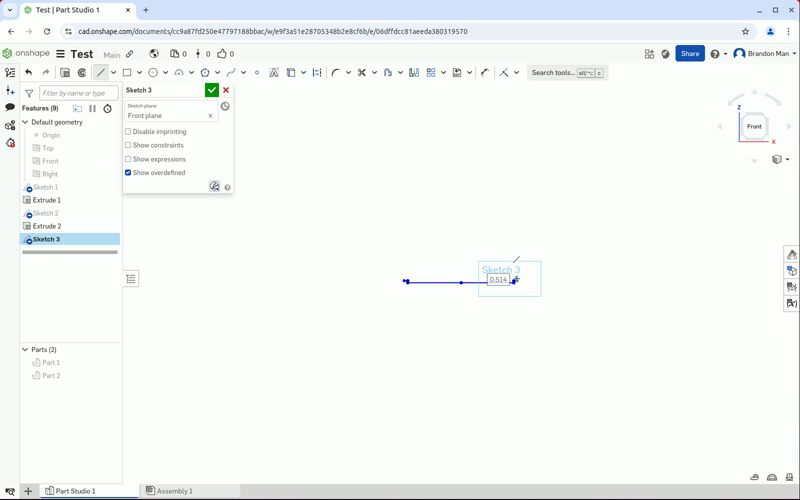
key_down(shift)
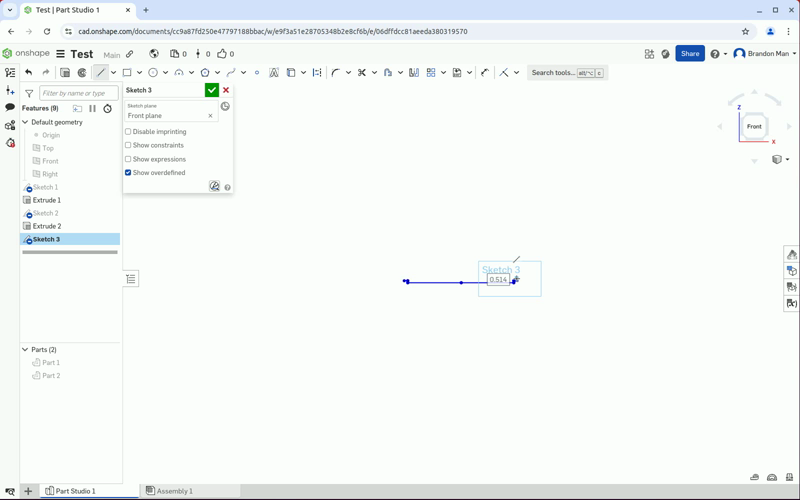
mouse_move(546, 278)
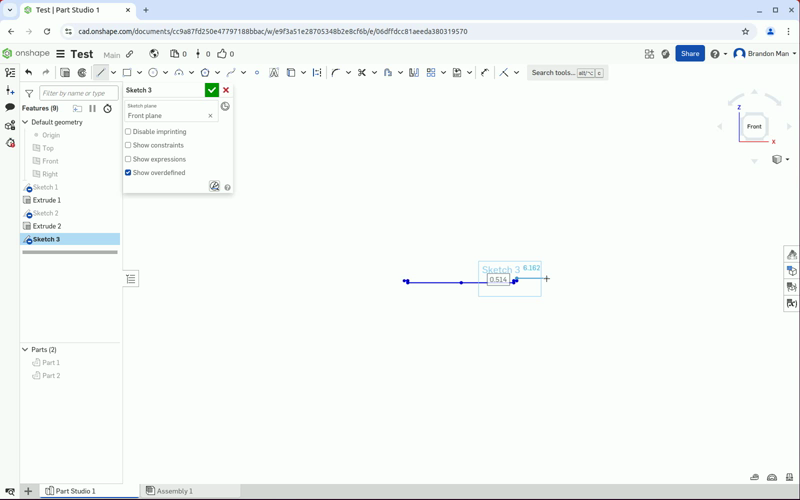
mouse_move(513, 278)
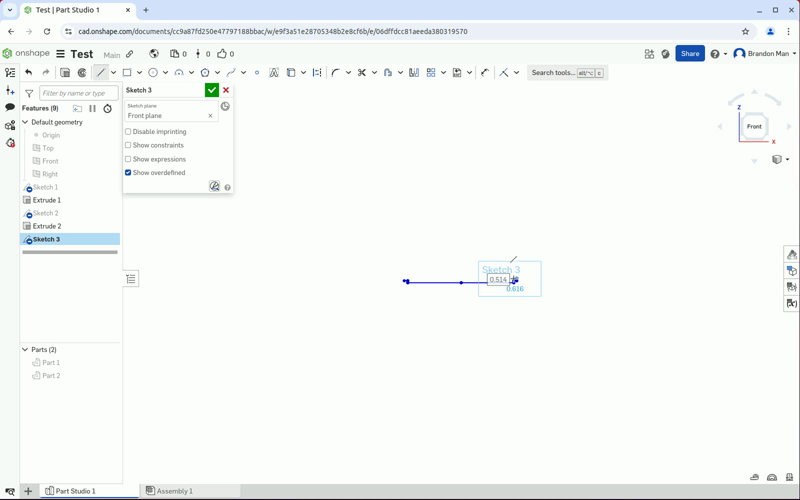
scroll(6)
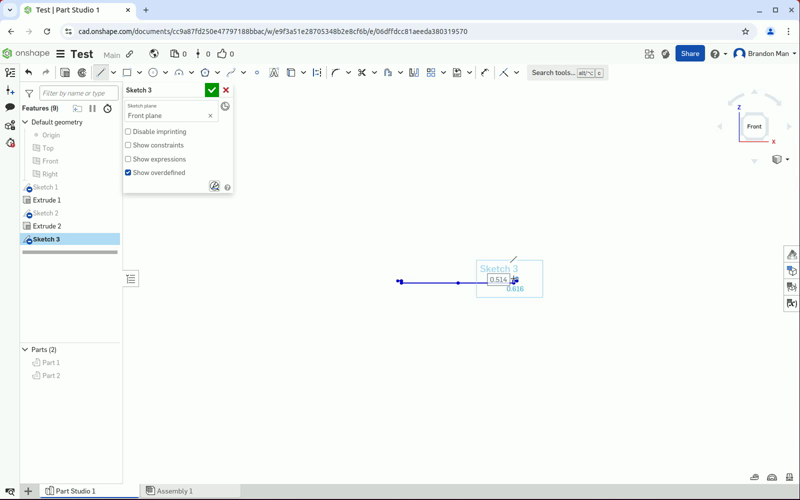
scroll(6)
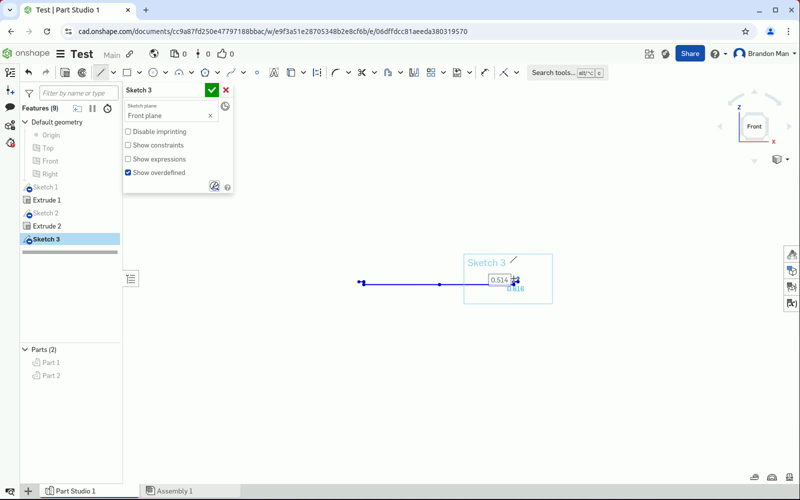
scroll(6)
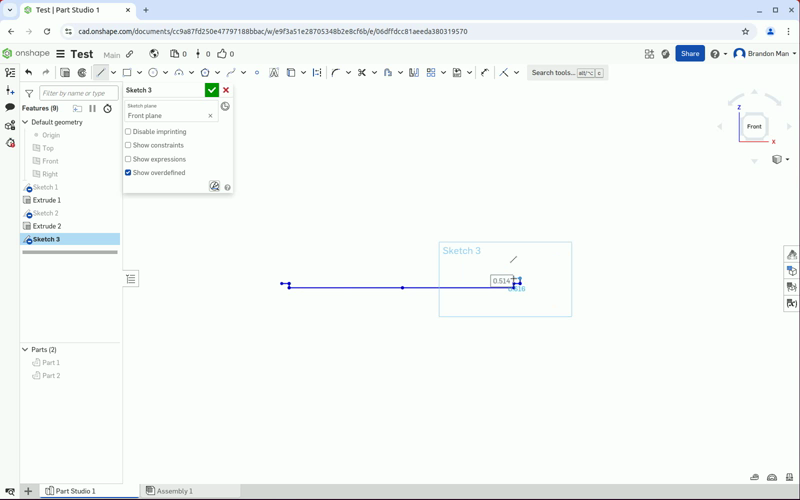
scroll(6)
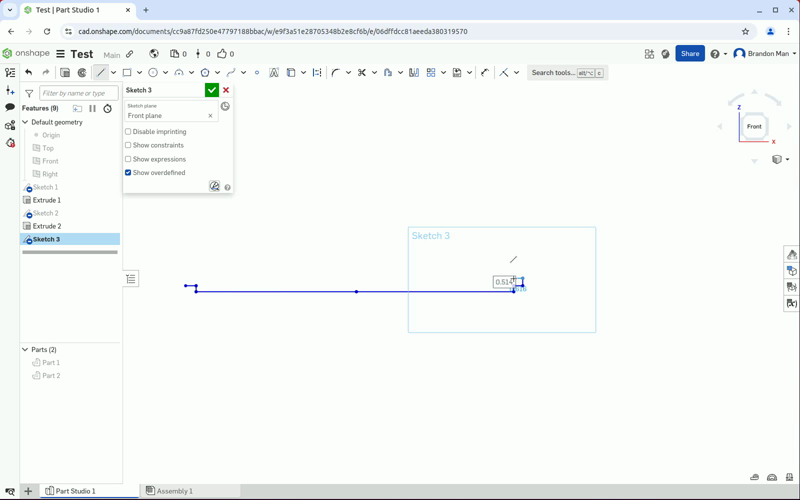
scroll(6)
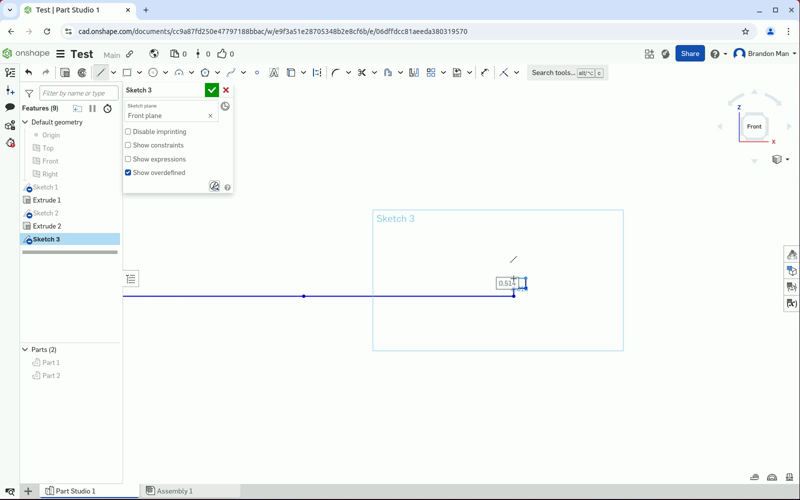
scroll(6)
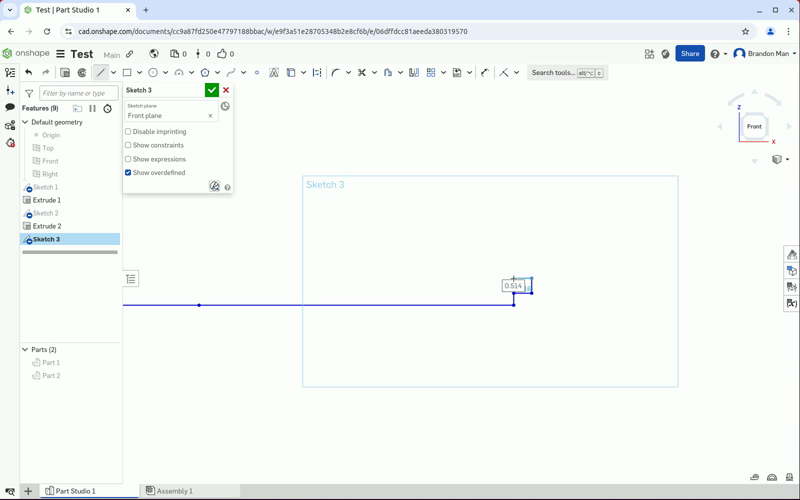
scroll(6)
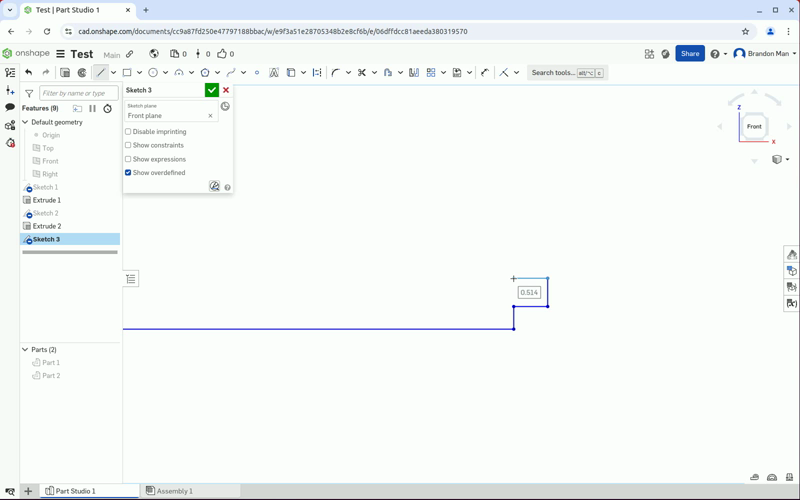
click(513, 278)
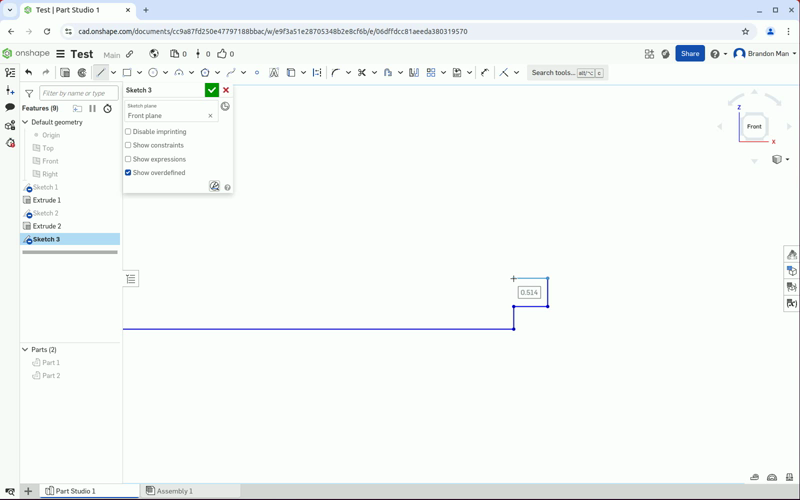
scroll(-6)
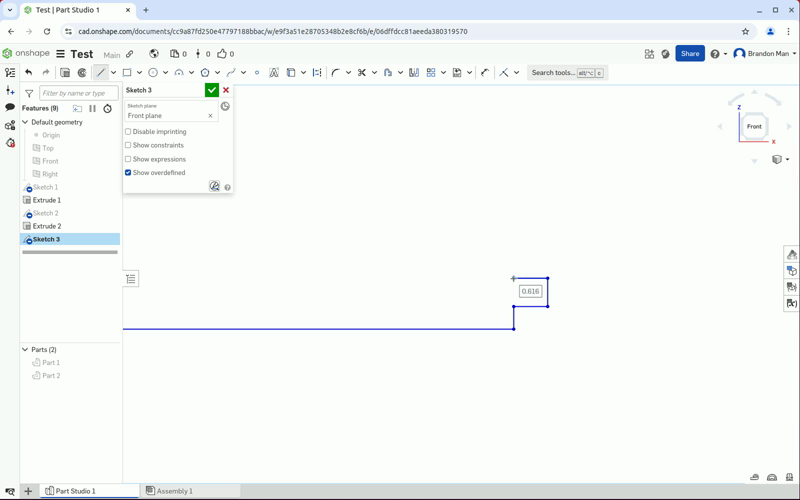
scroll(-6)
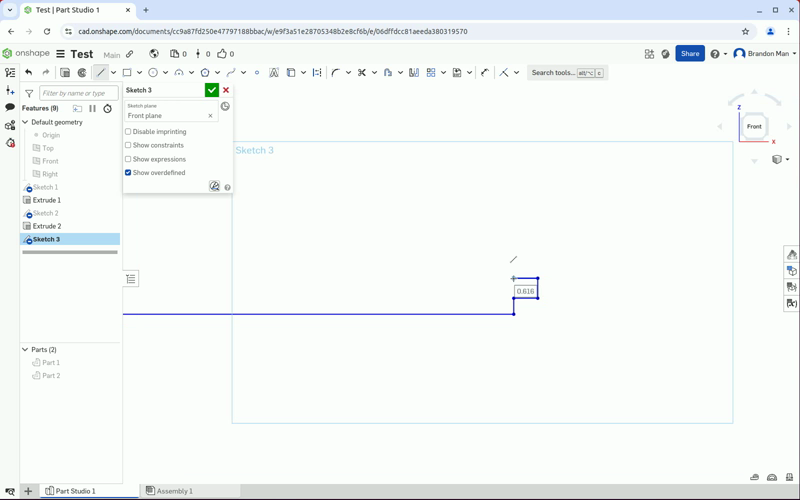
scroll(-6)
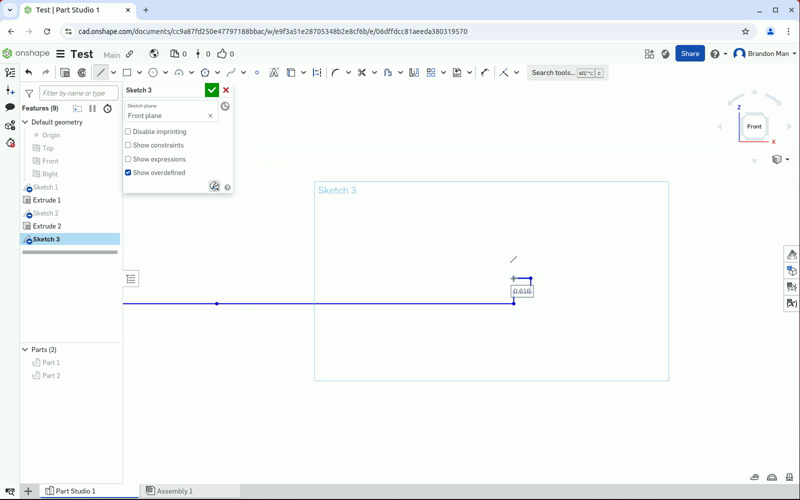
scroll(-6)
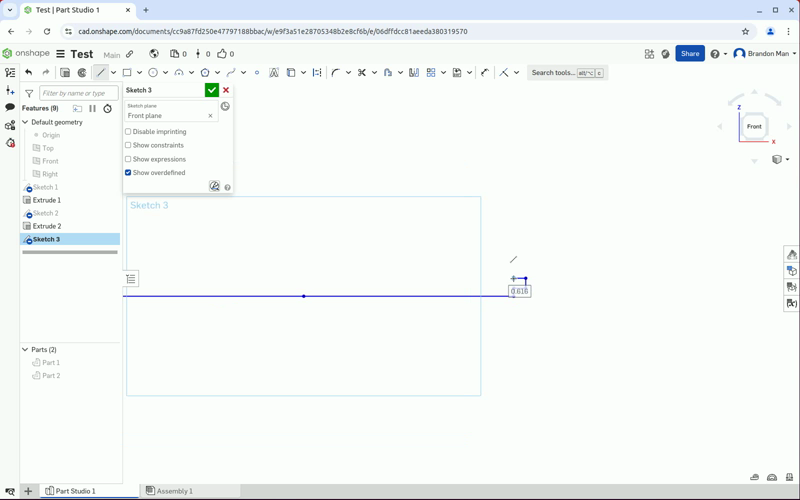
scroll(-6)
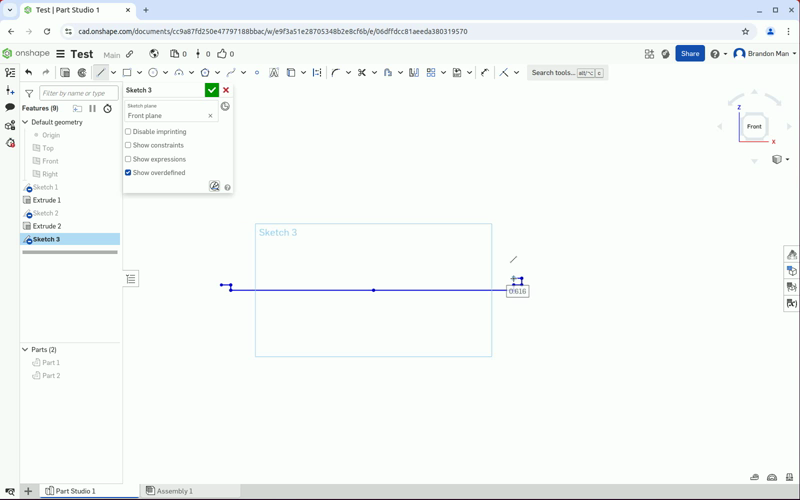
scroll(-6)
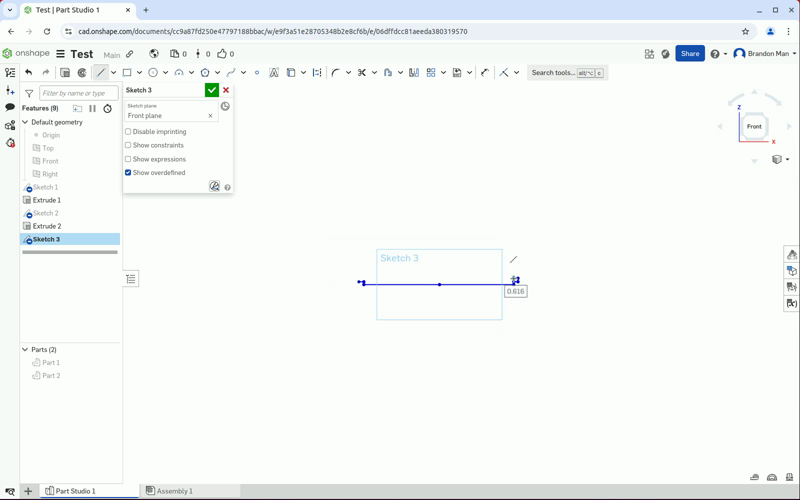
scroll(-6)
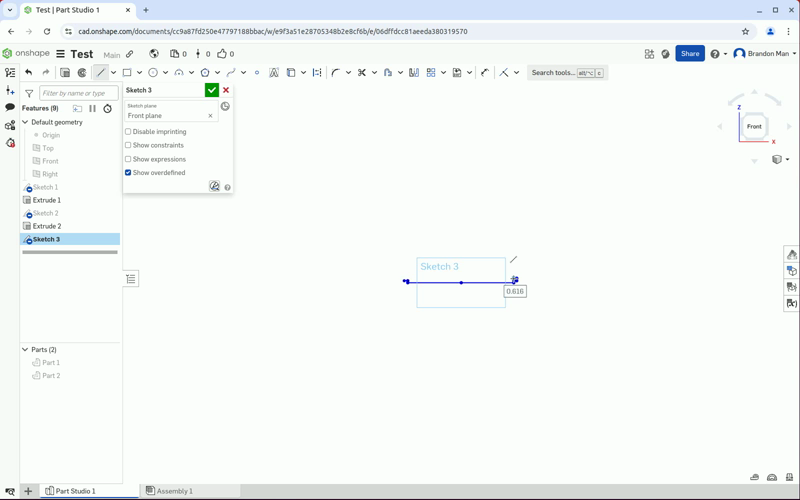
key_up(shift)
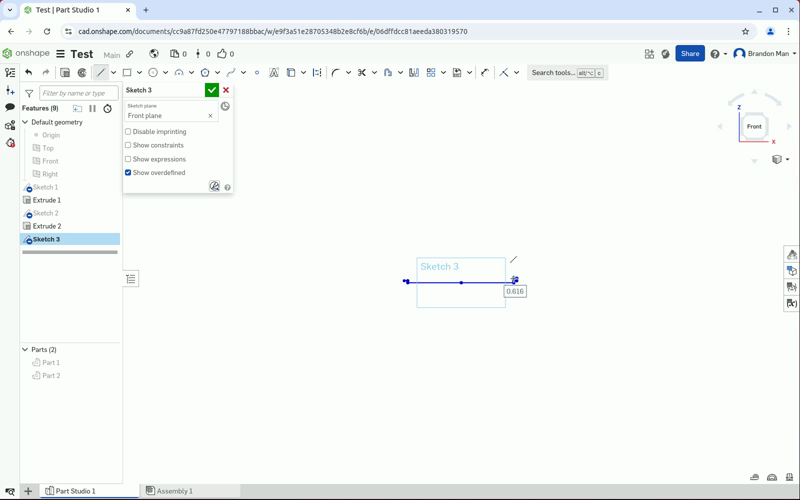
key_down(shift)
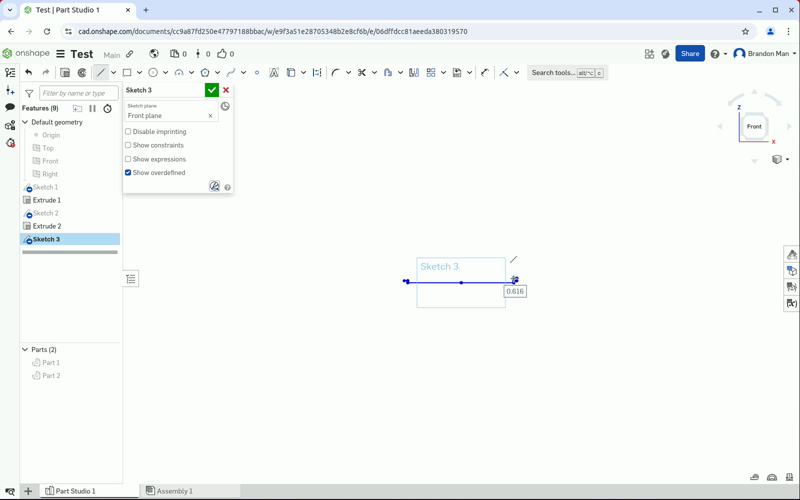
mouse_move(543, 278)
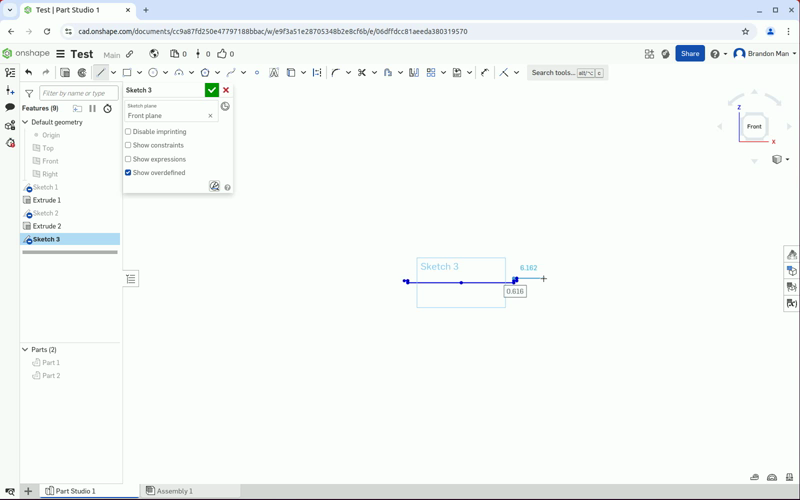
mouse_move(513, 274)
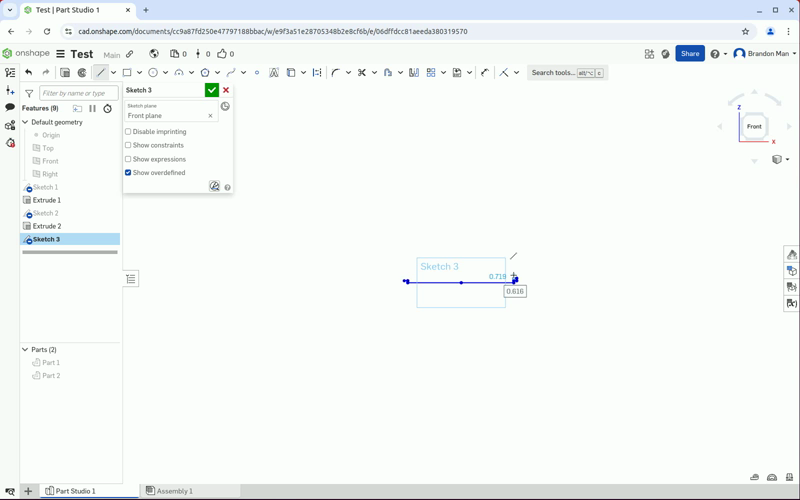
scroll(6)
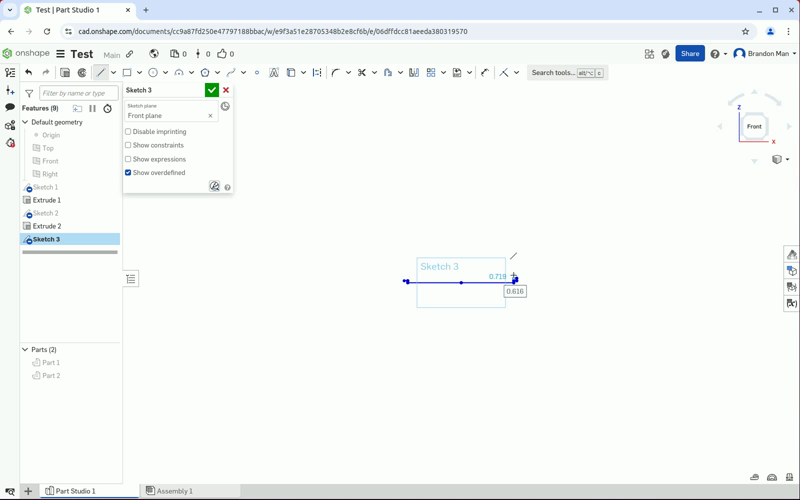
scroll(6)
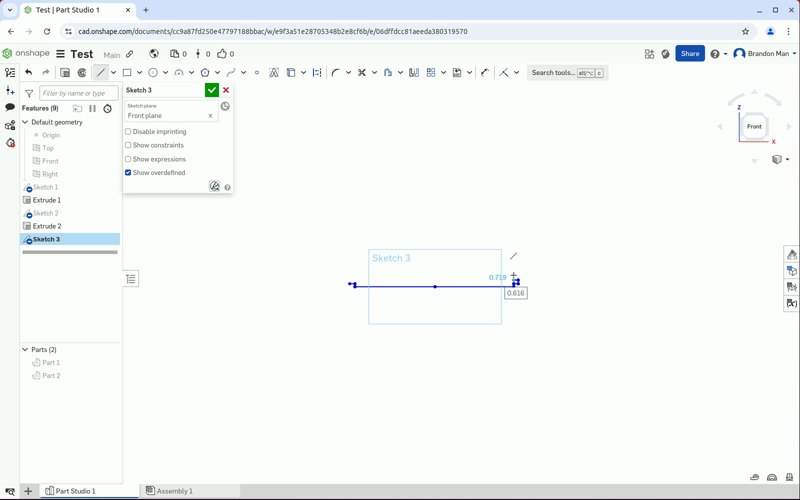
scroll(6)
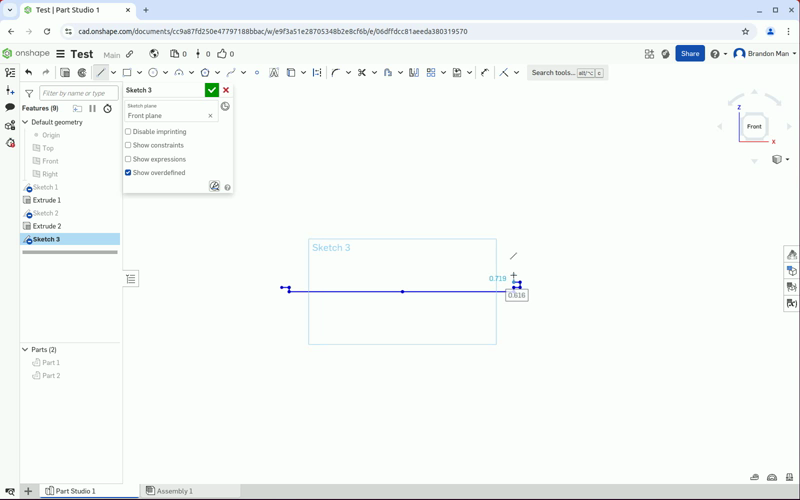
scroll(6)
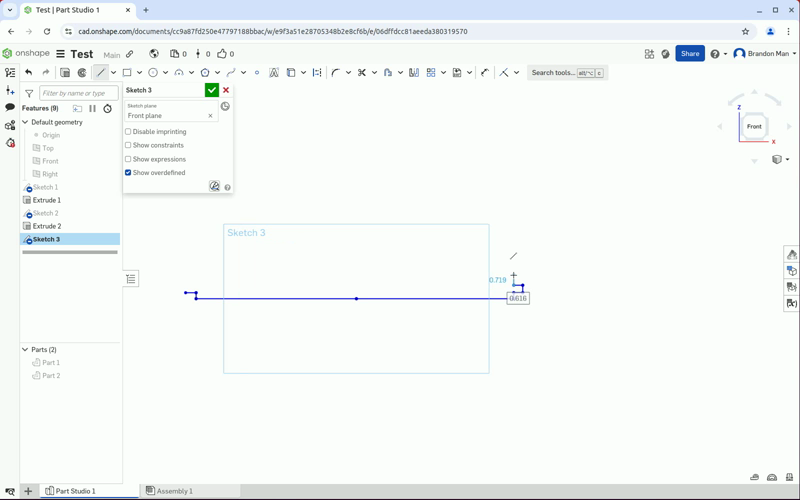
scroll(6)
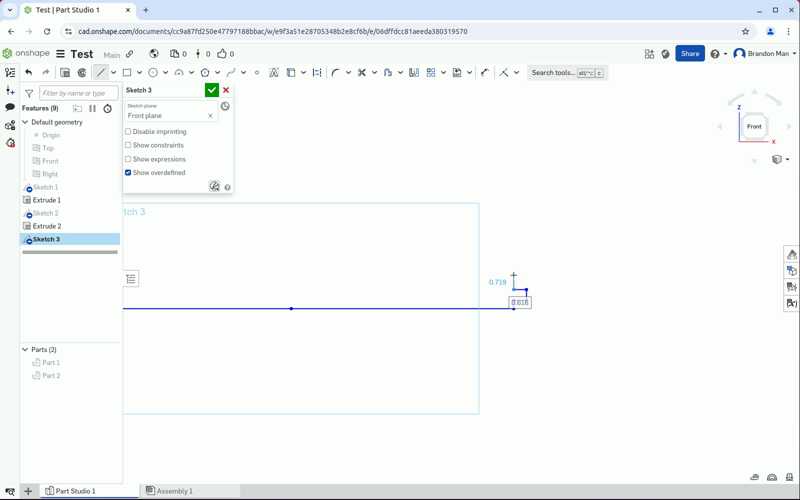
scroll(6)
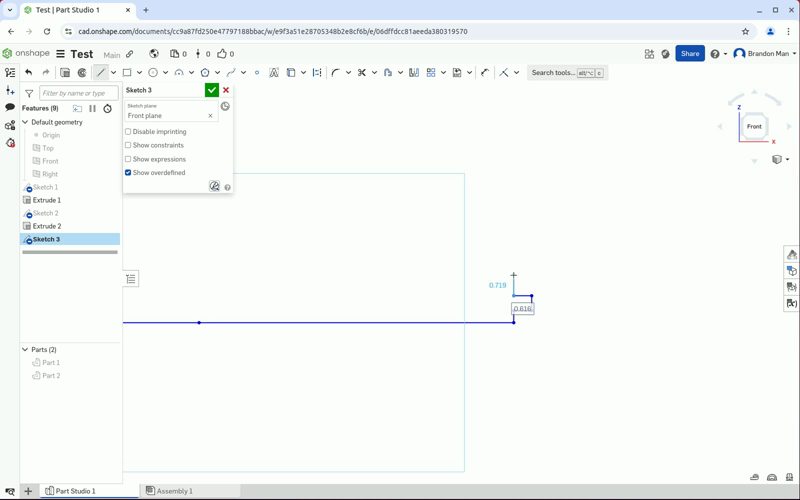
scroll(6)
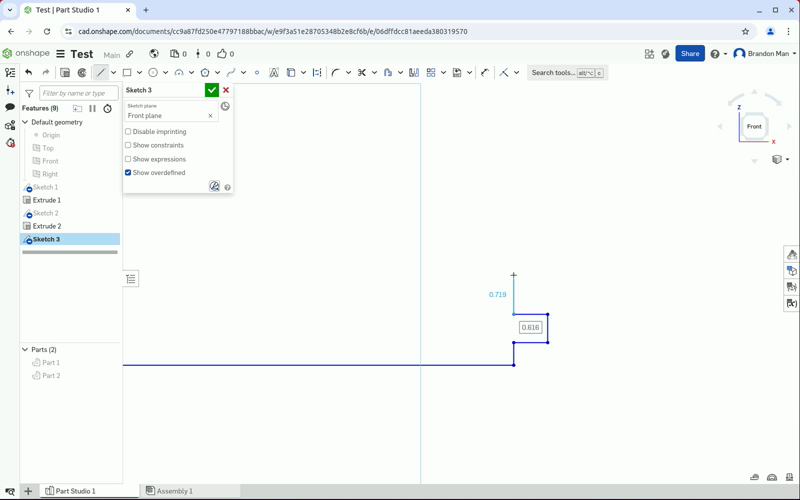
click(513, 274)
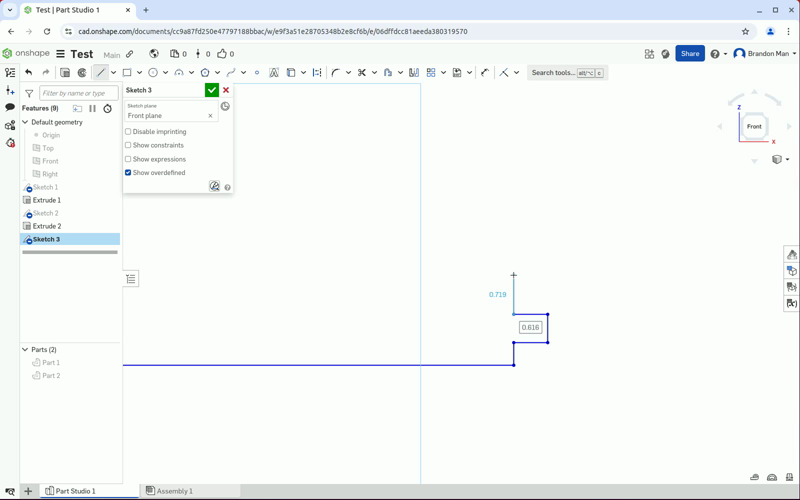
scroll(-6)
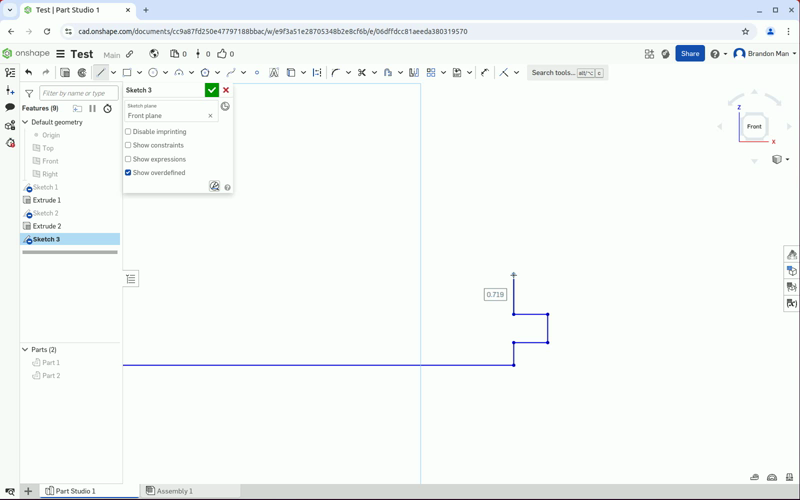
scroll(-6)
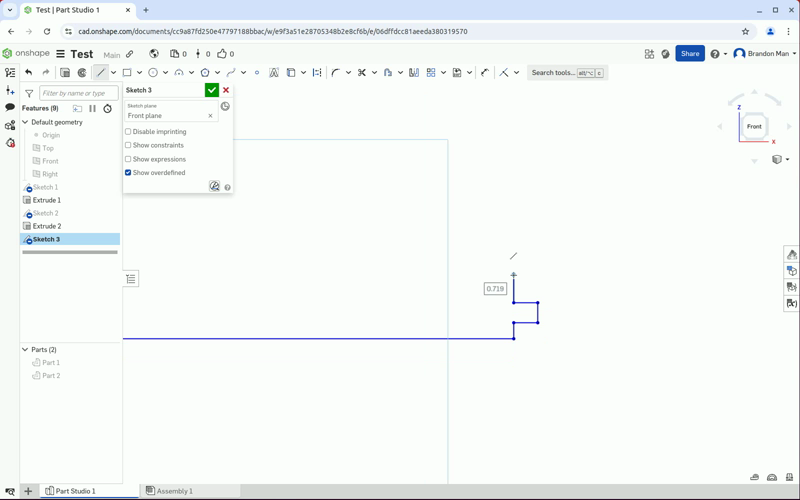
scroll(-6)
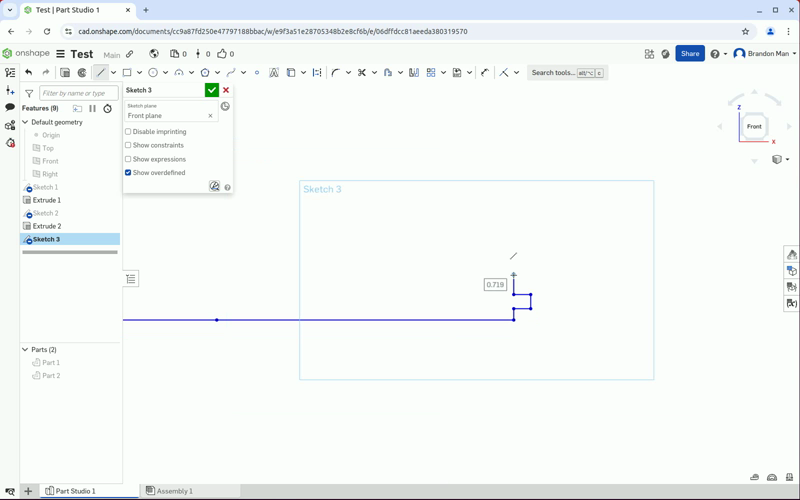
scroll(-6)
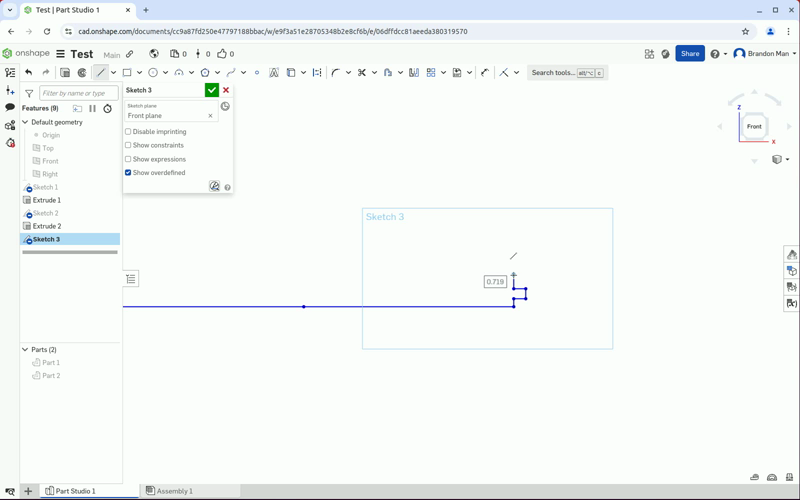
scroll(-6)
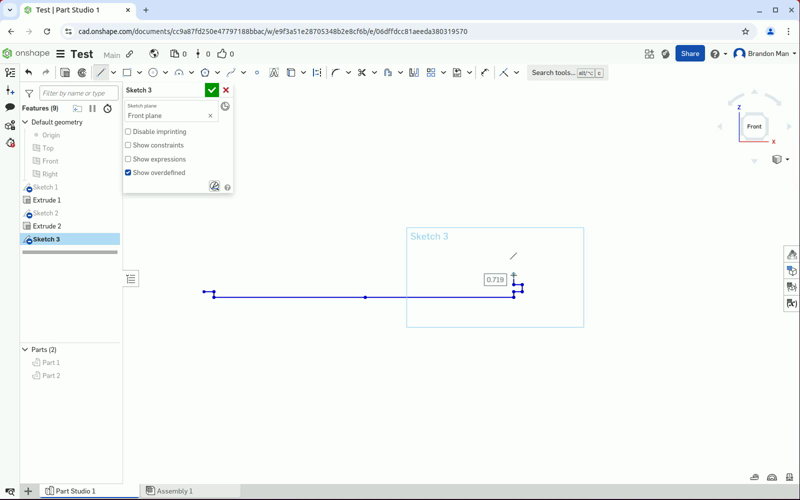
scroll(-6)
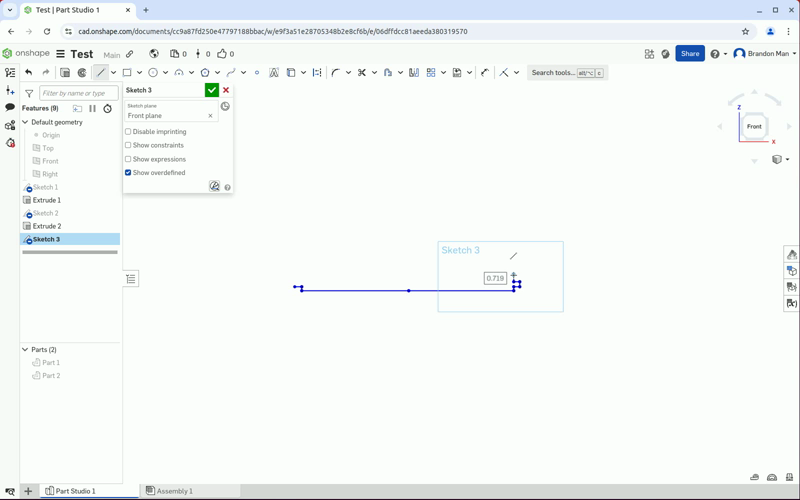
scroll(-6)
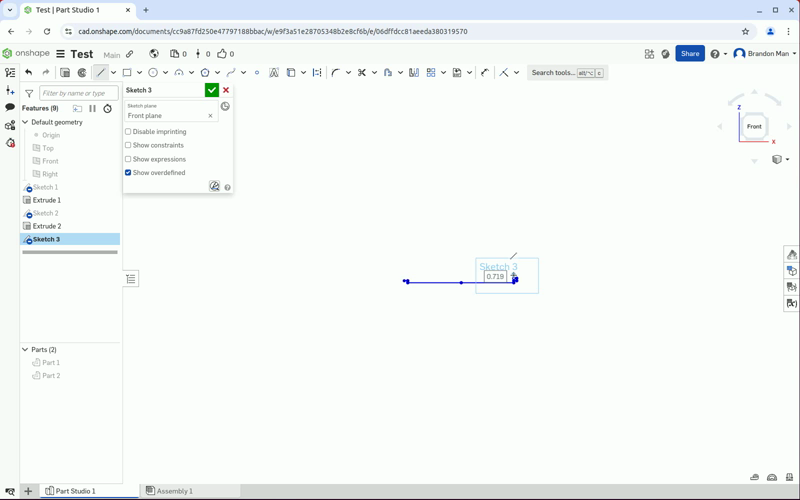
key_up(shift)
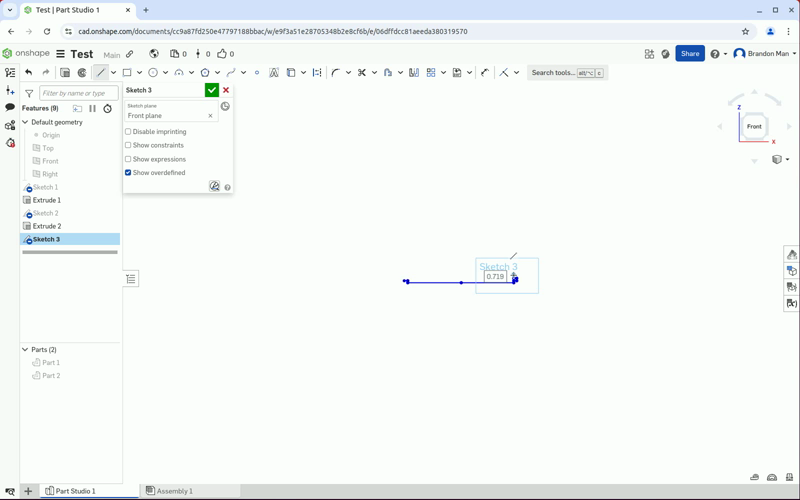
key_down(shift)
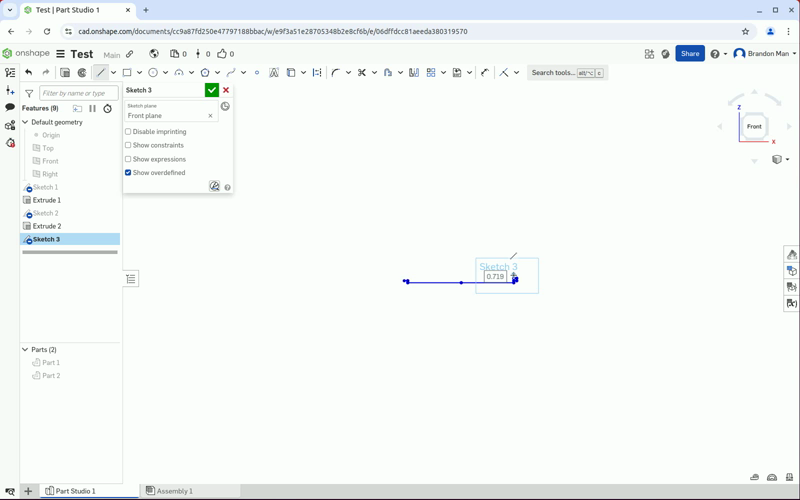
mouse_move(543, 274)
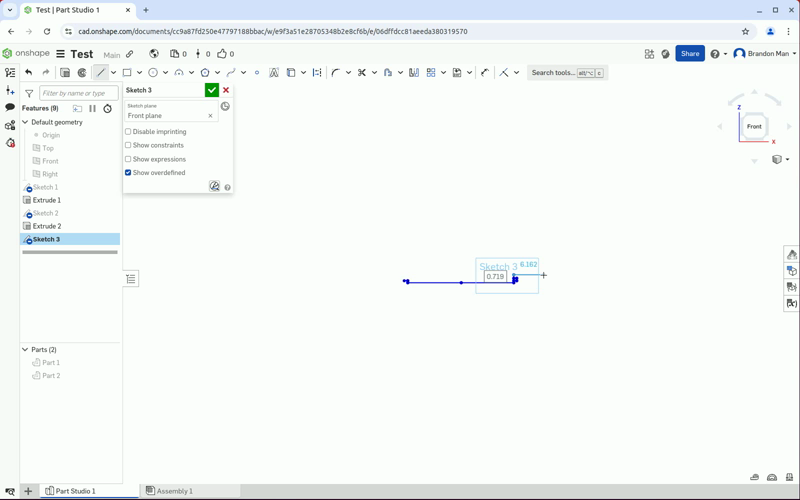
mouse_move(461, 274)
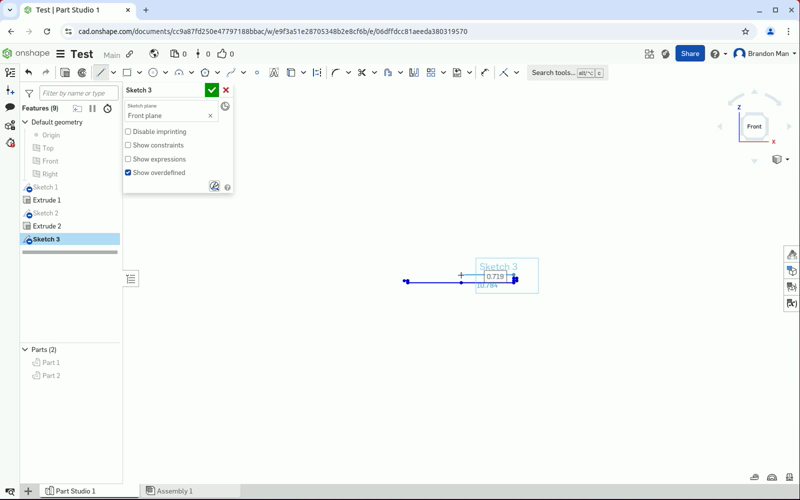
click(461, 274)
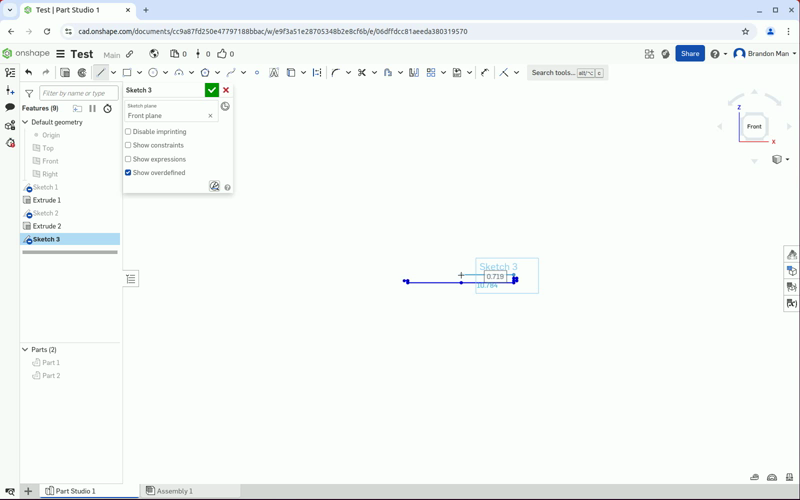
key_up(shift)
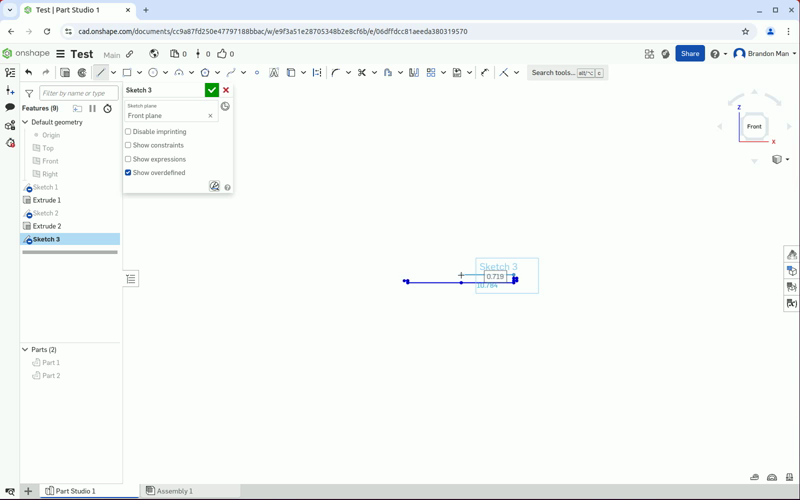
key_down(shift)
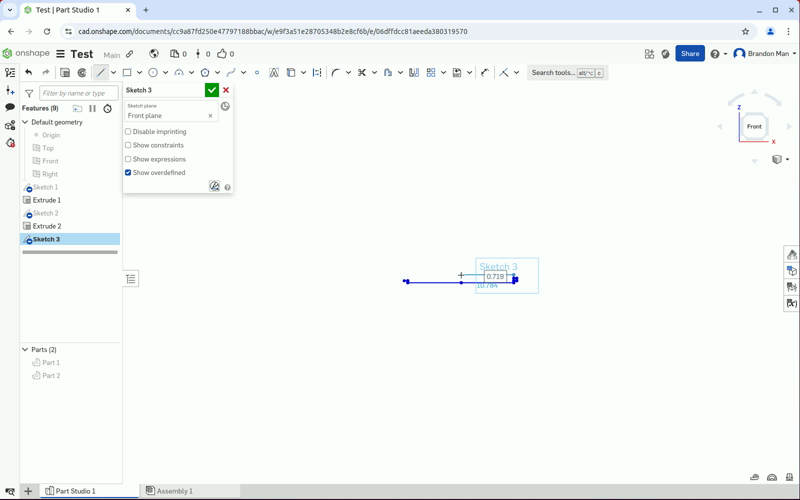
mouse_move(491, 274)
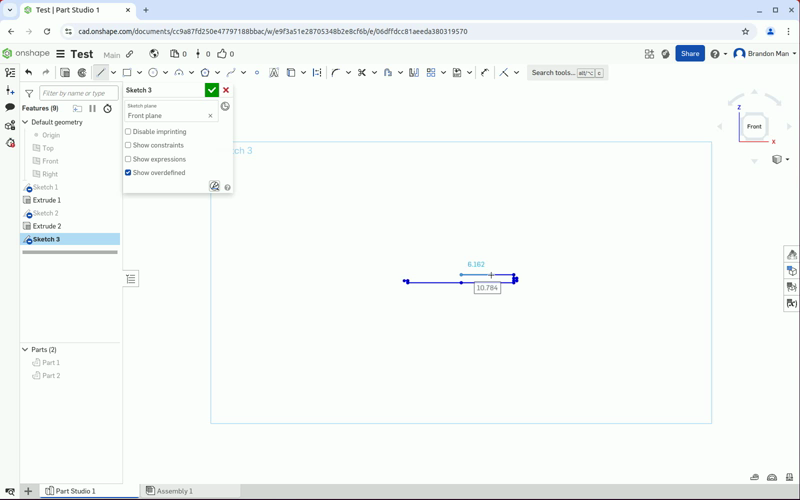
mouse_move(407, 274)
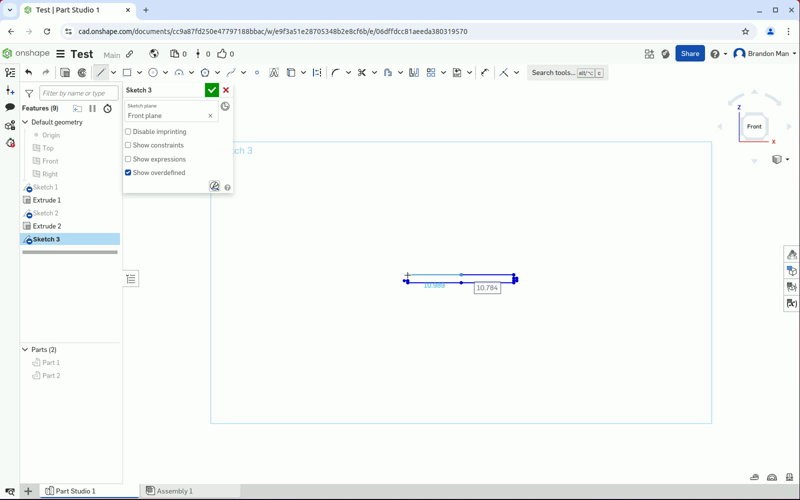
click(407, 274)
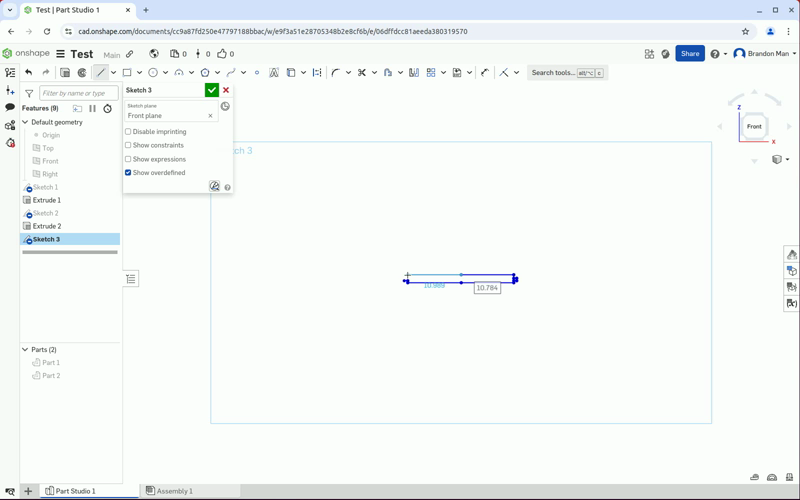
key_up(shift)
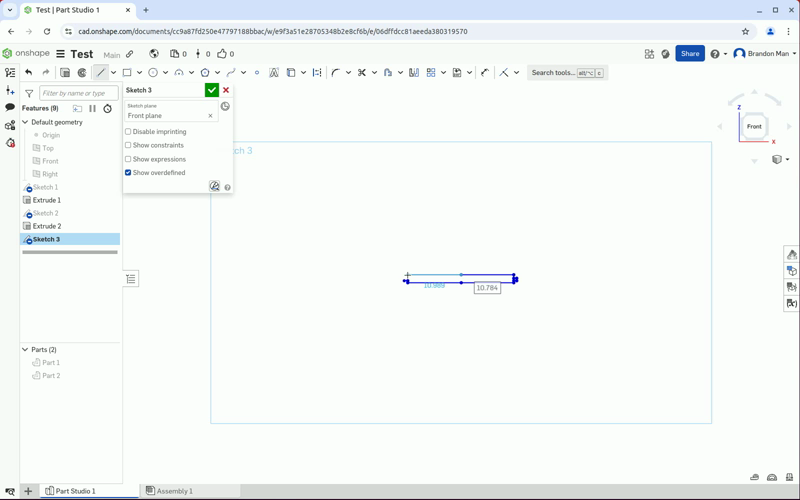
key_down(shift)
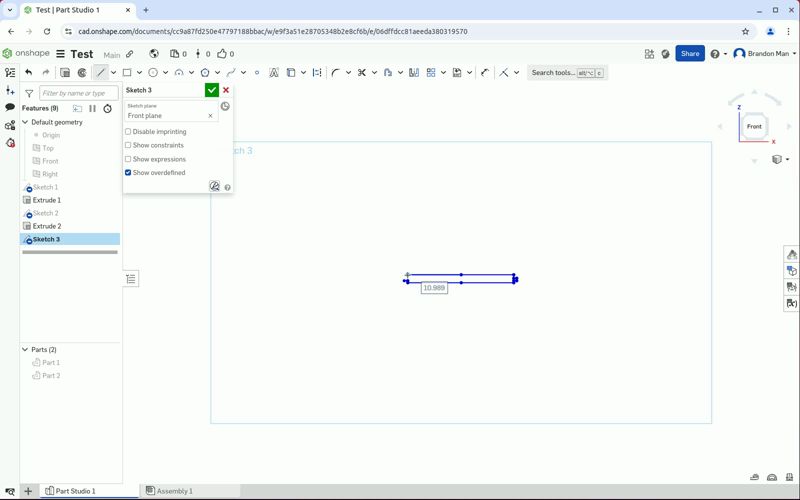
mouse_move(437, 274)
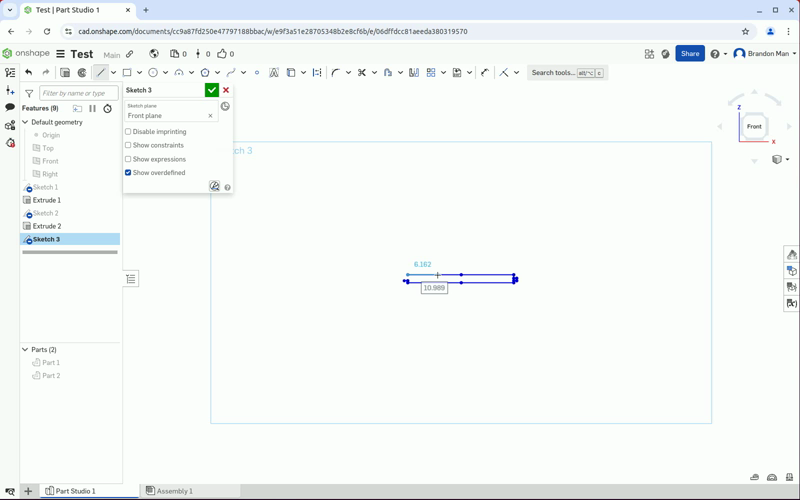
mouse_move(407, 278)
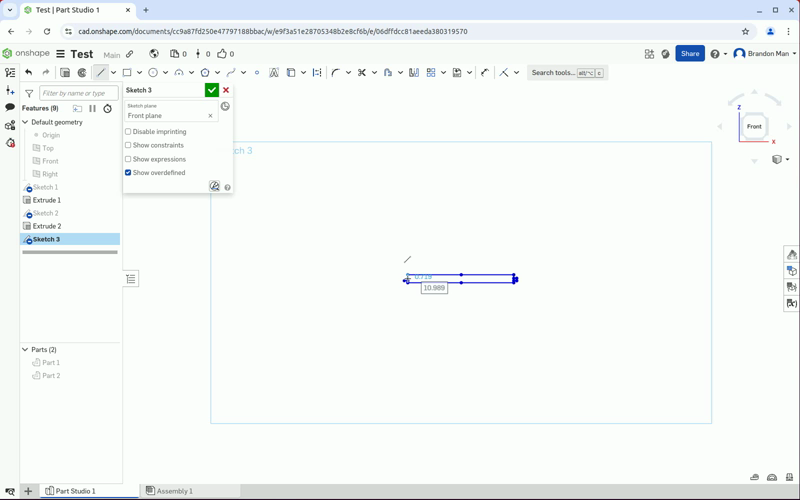
scroll(6)
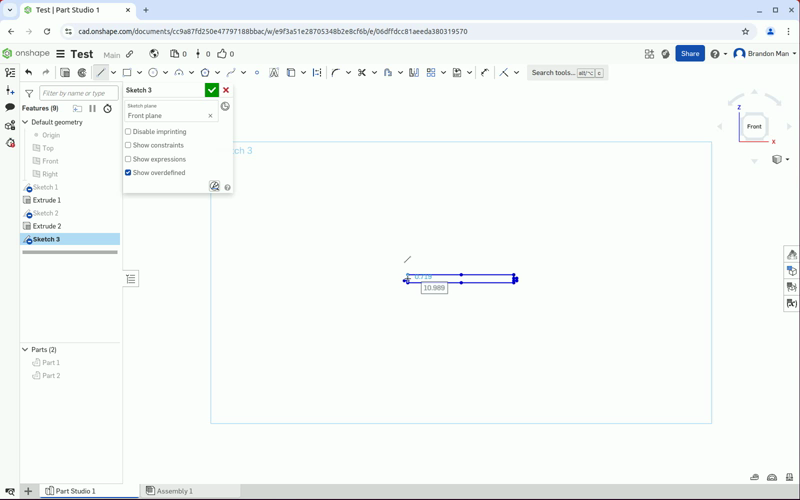
scroll(6)
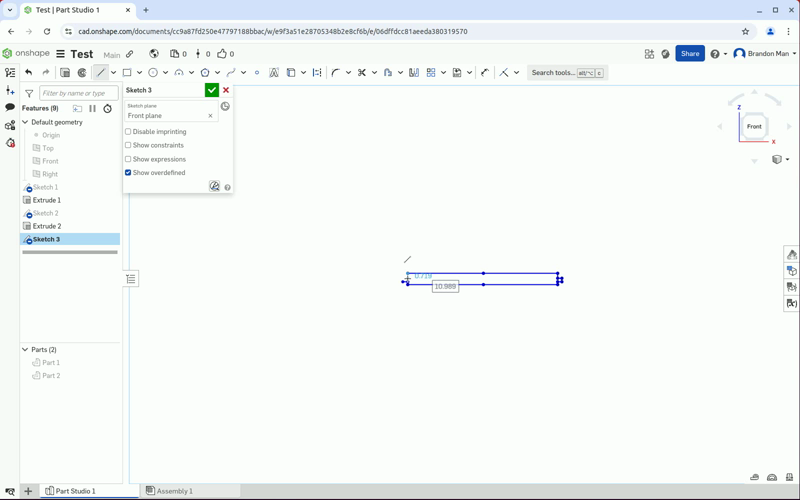
scroll(6)
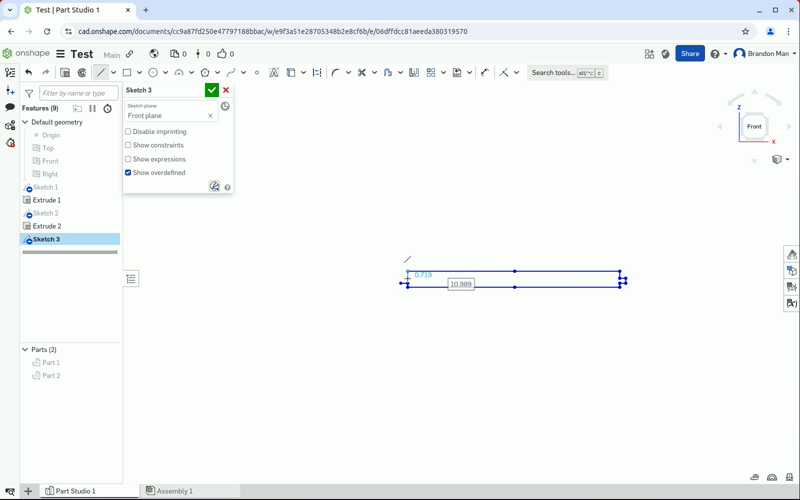
scroll(6)
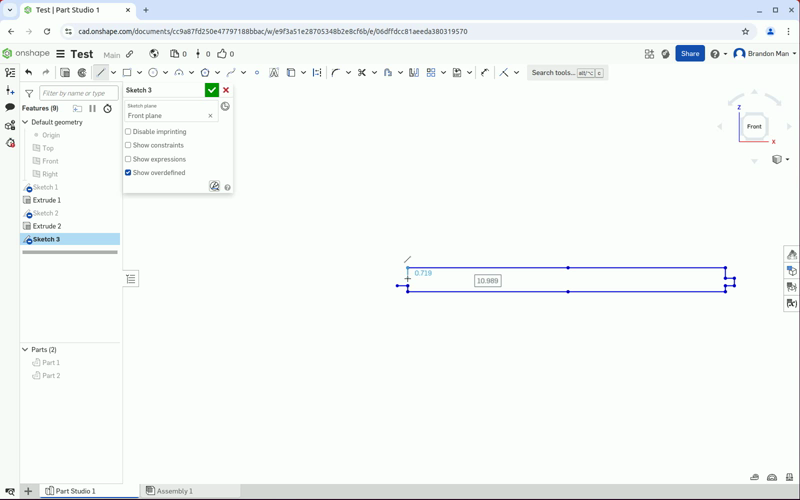
scroll(6)
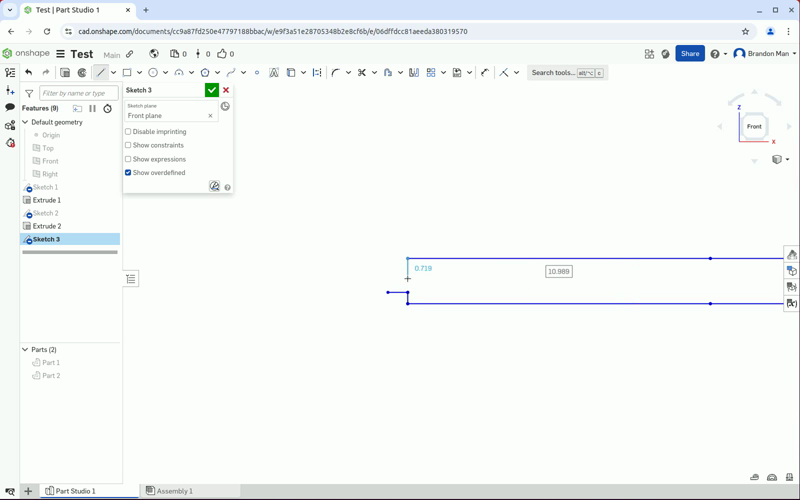
scroll(6)
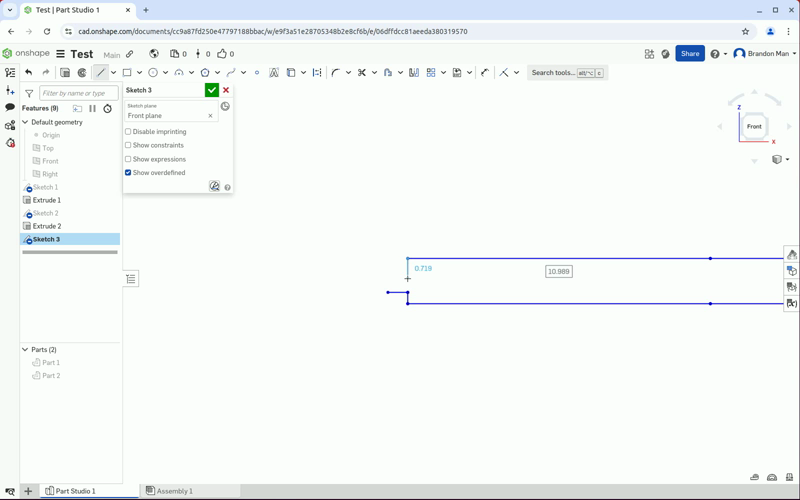
scroll(6)
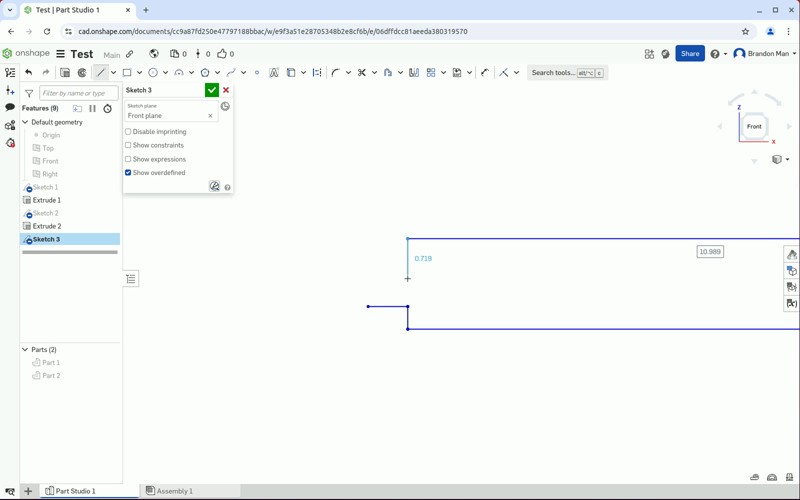
click(407, 278)
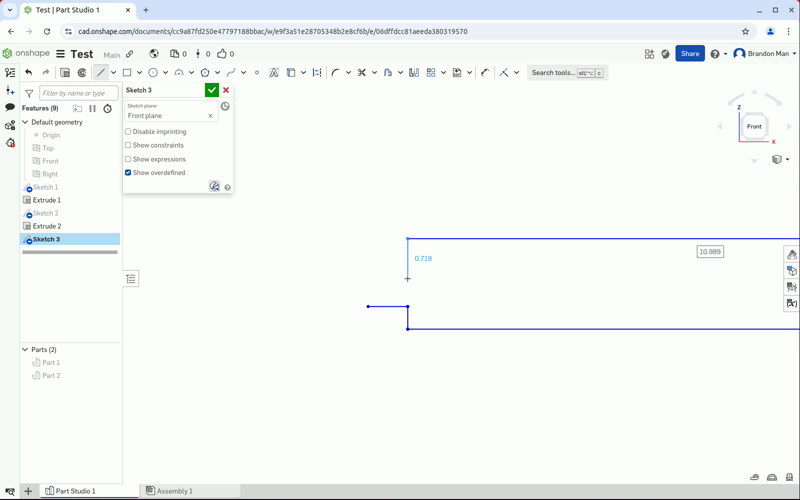
scroll(-6)
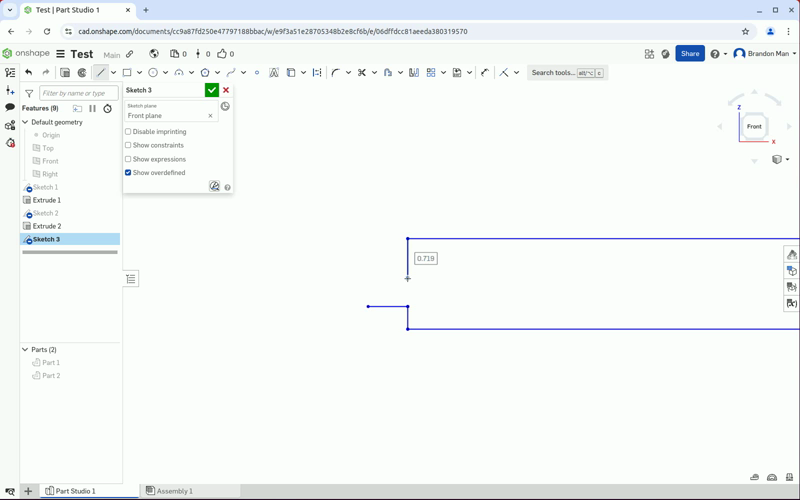
scroll(-6)
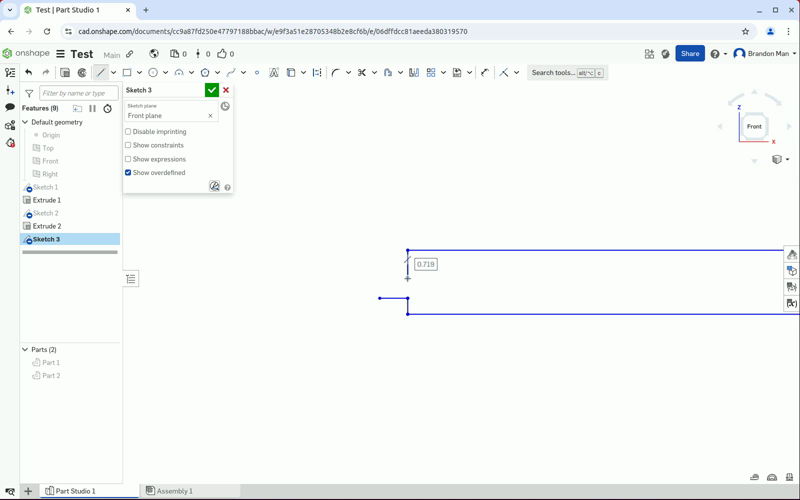
scroll(-6)
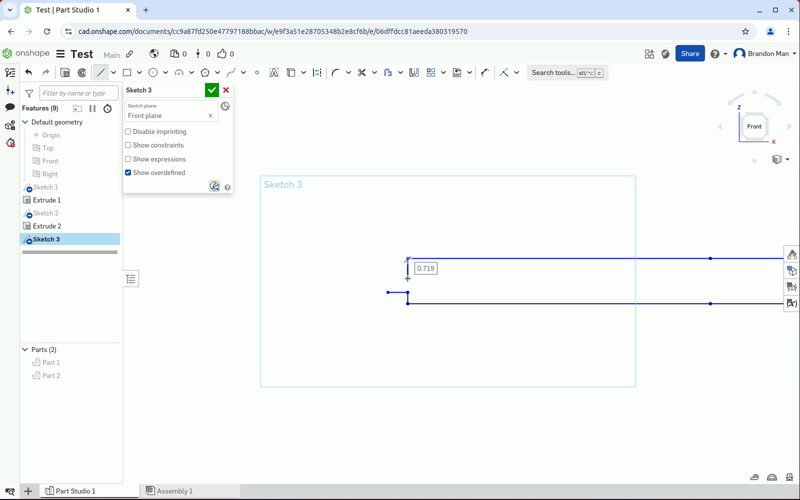
scroll(-6)
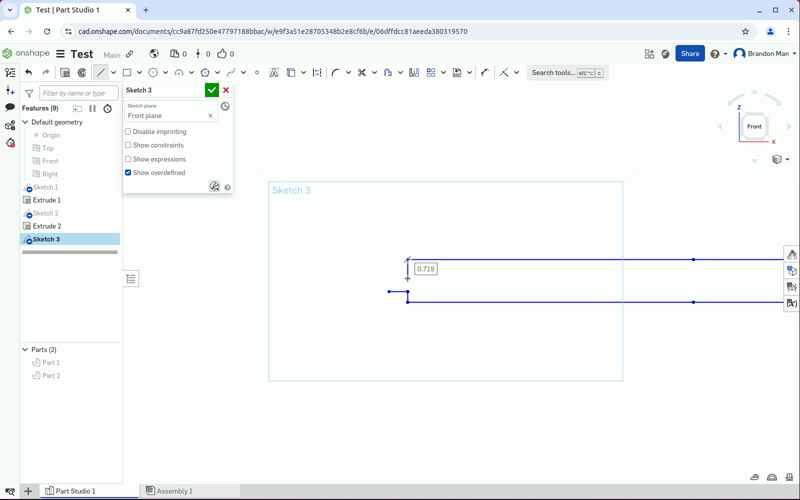
scroll(-6)
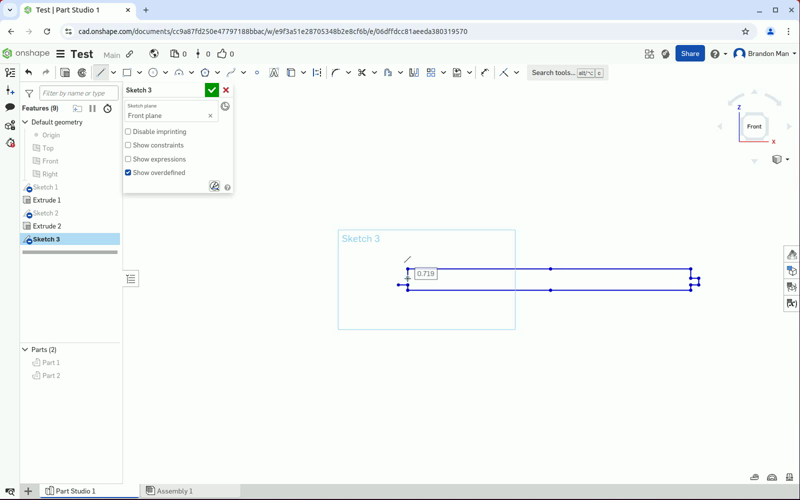
scroll(-6)
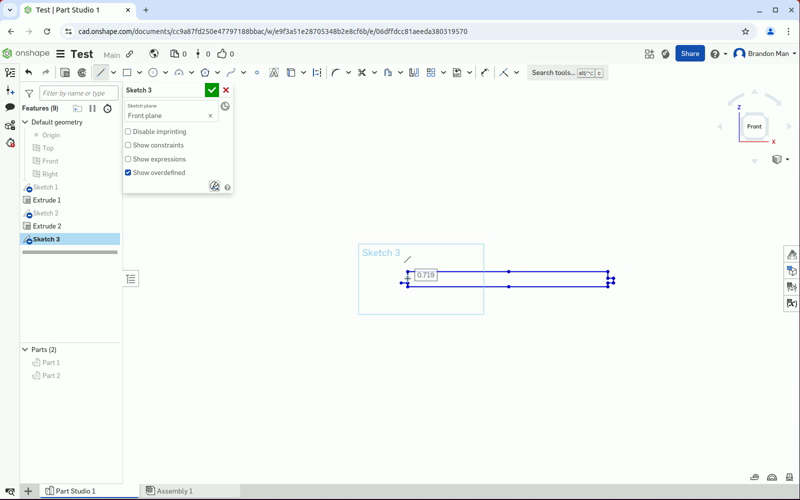
scroll(-6)
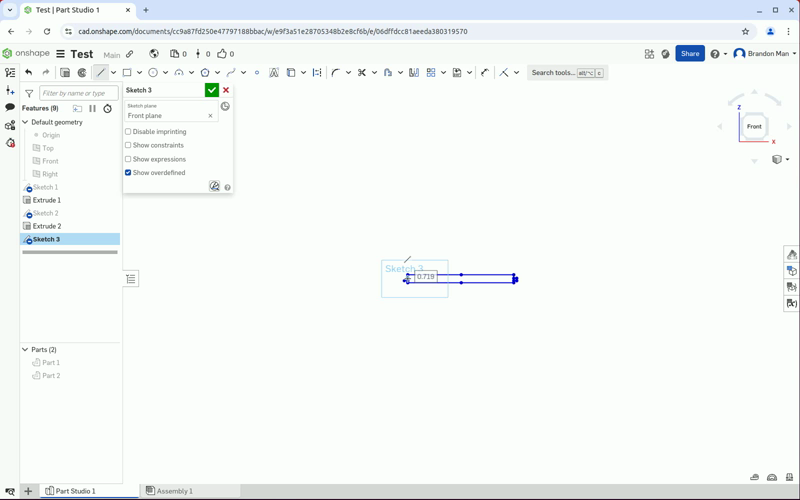
key_up(shift)
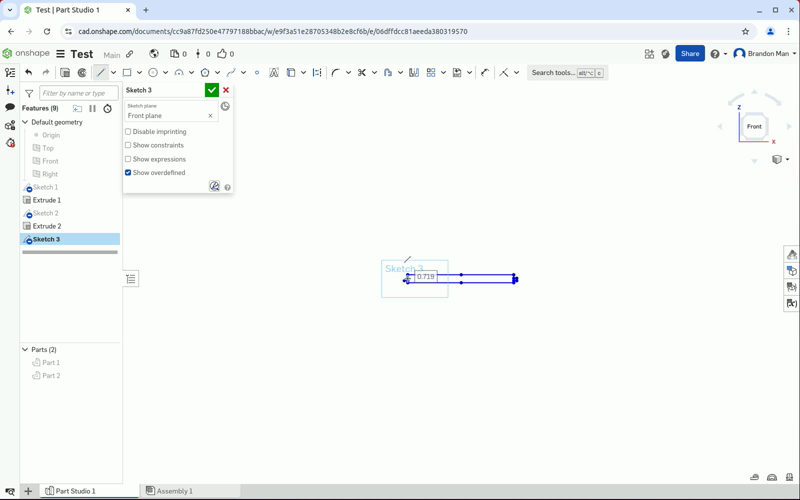
key_down(shift)
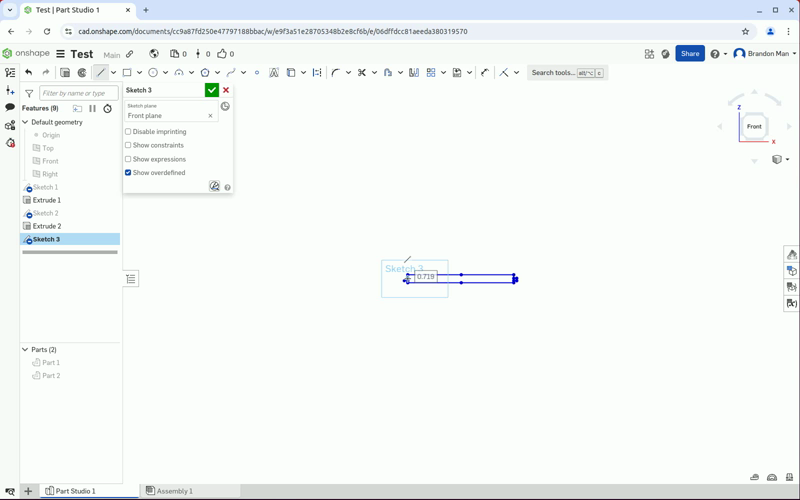
mouse_move(437, 278)
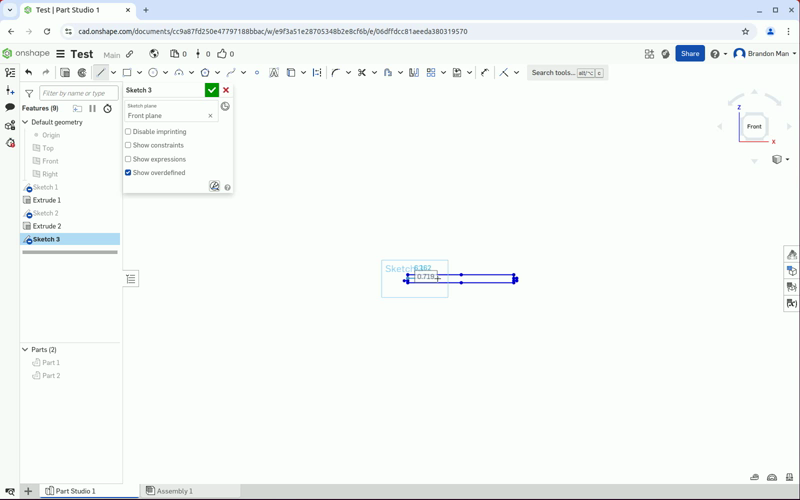
mouse_move(404, 278)
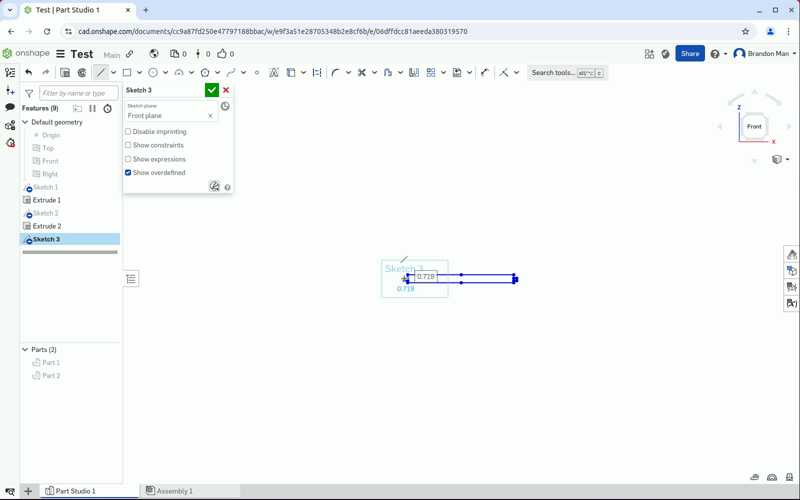
scroll(6)
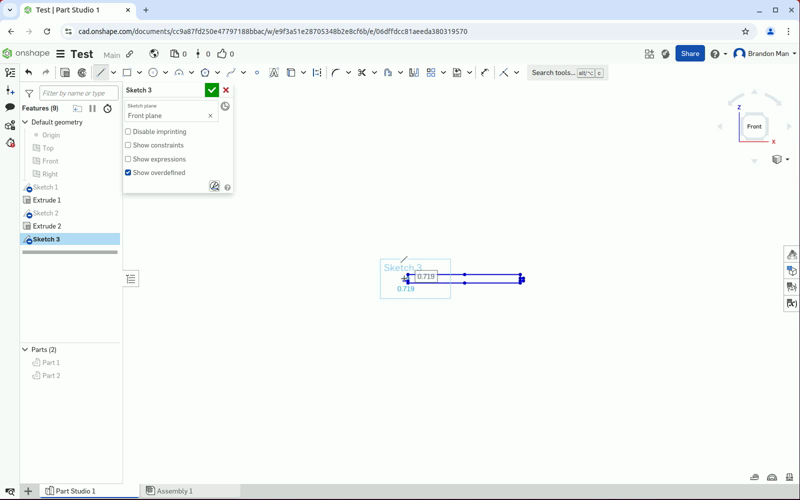
scroll(6)
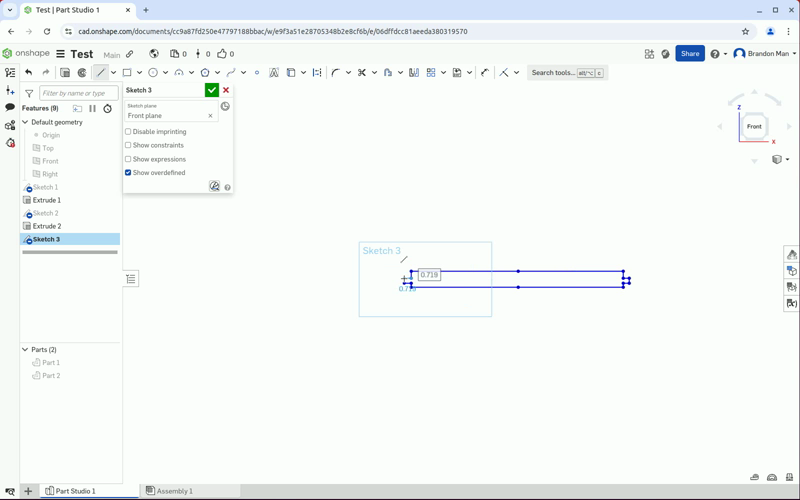
scroll(6)
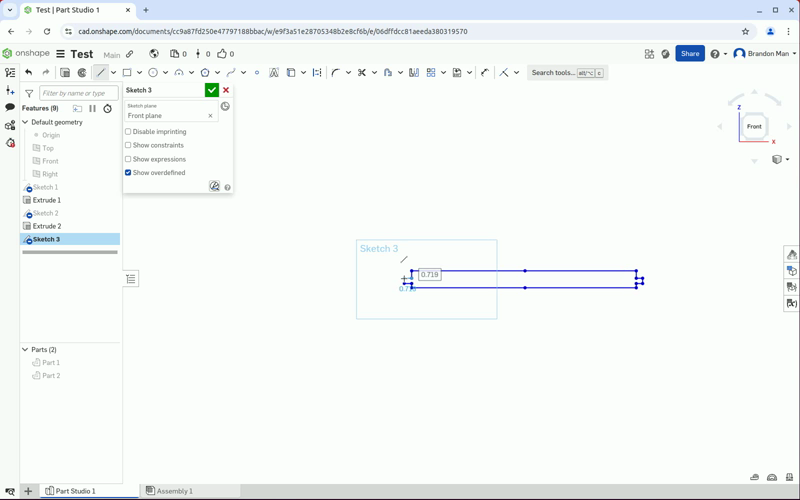
scroll(6)
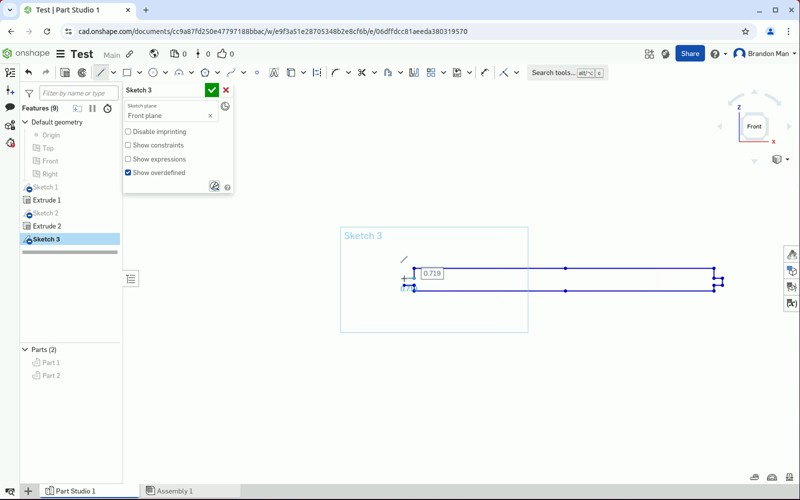
scroll(6)
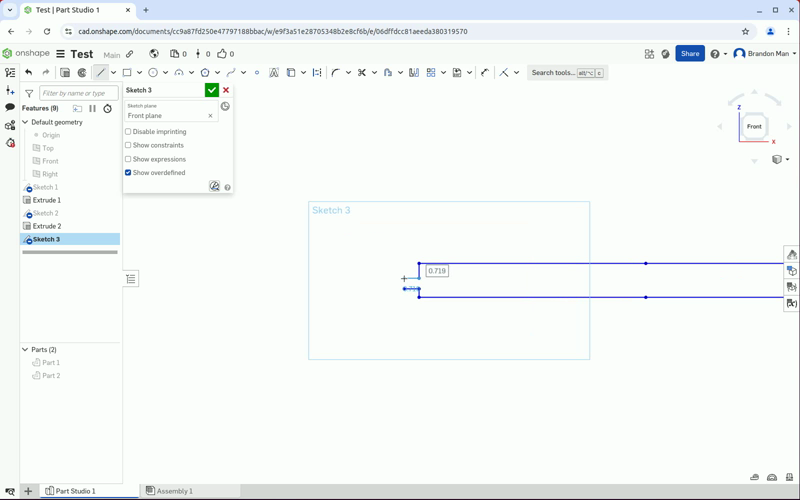
scroll(6)
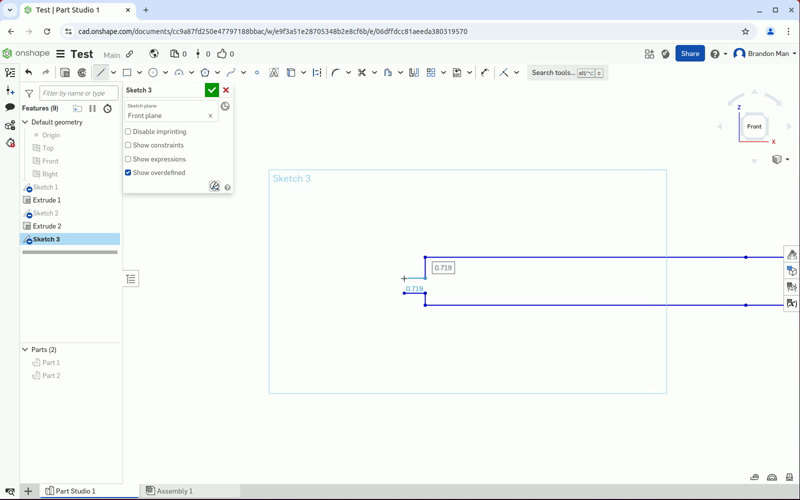
scroll(6)
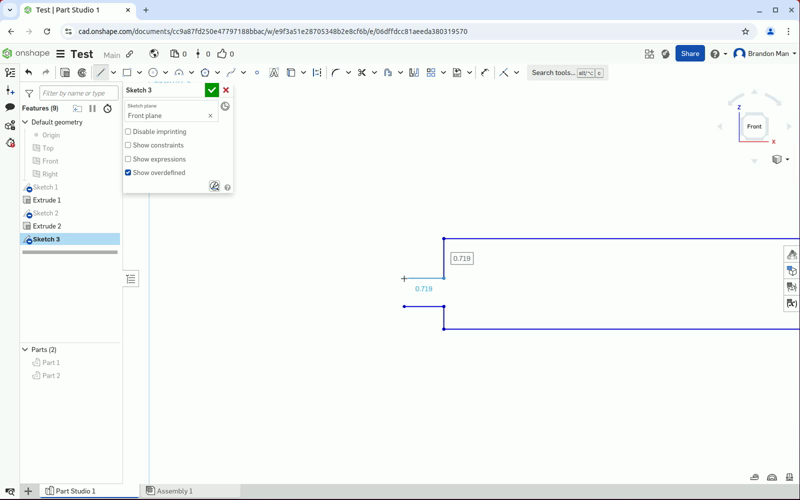
click(404, 278)
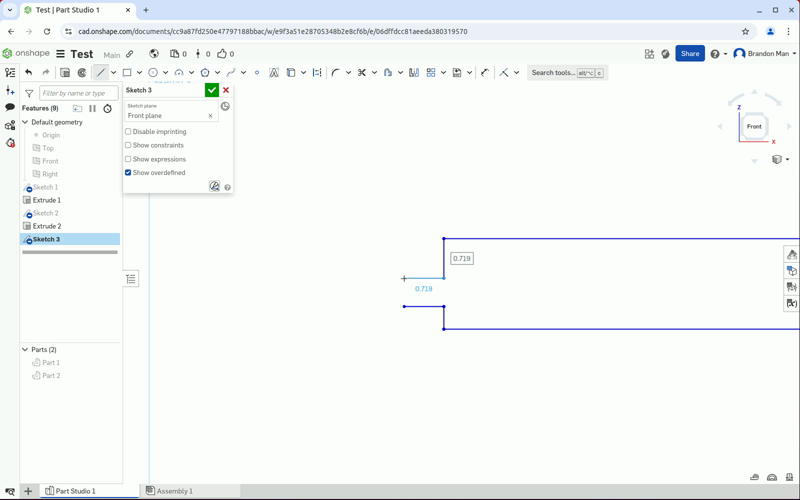
scroll(-6)
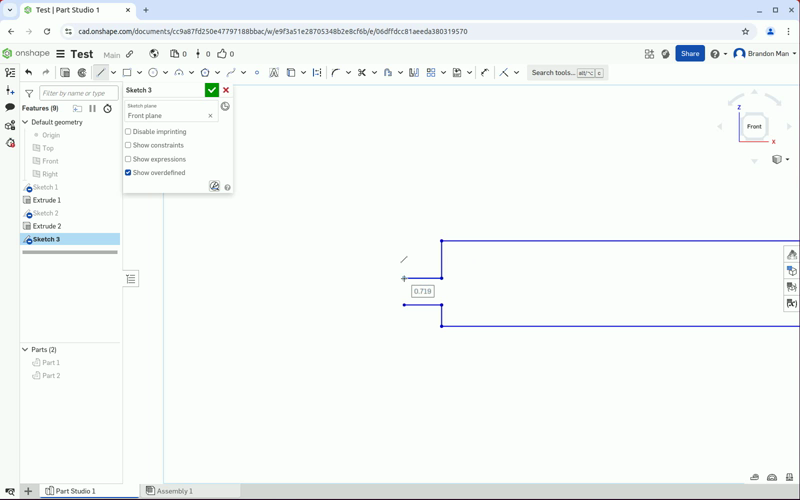
scroll(-6)
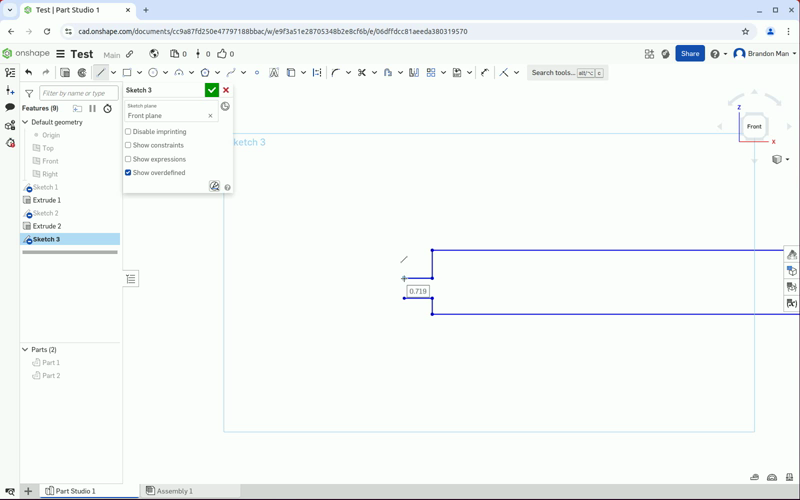
scroll(-6)
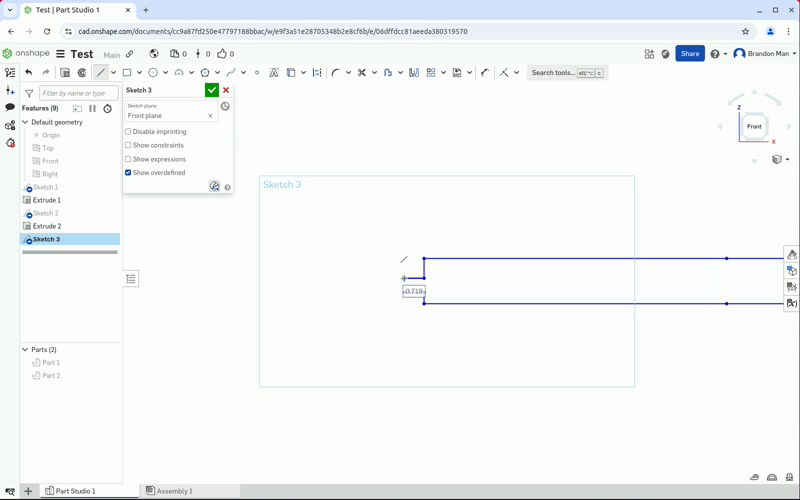
scroll(-6)
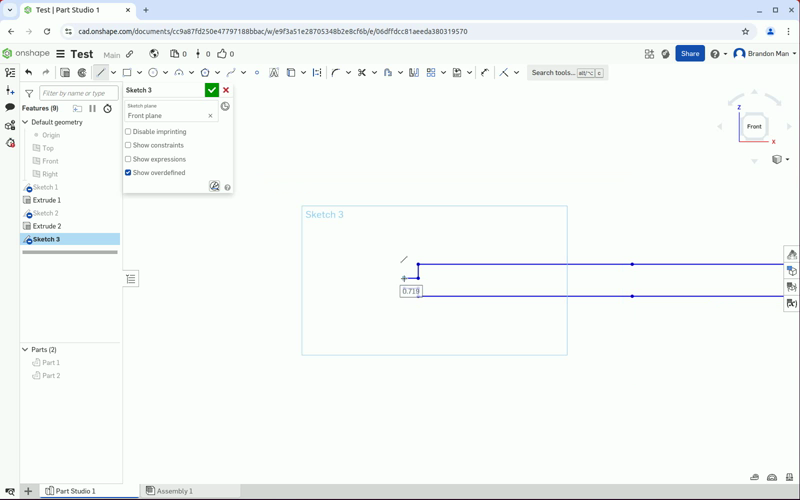
scroll(-6)
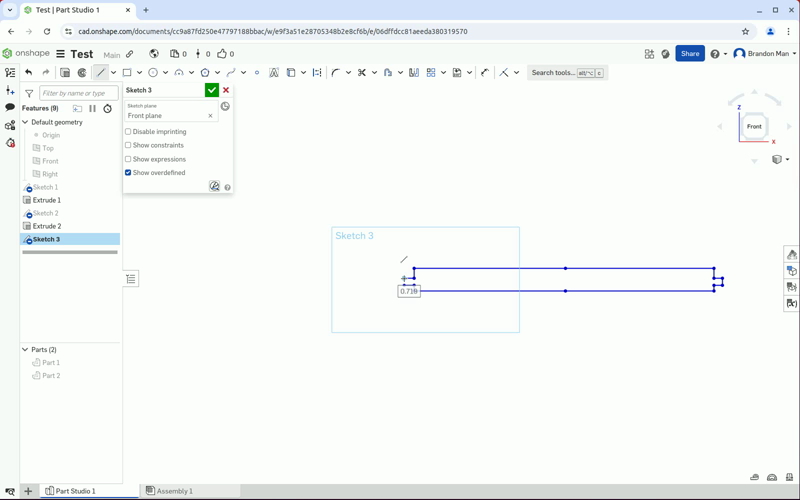
scroll(-6)
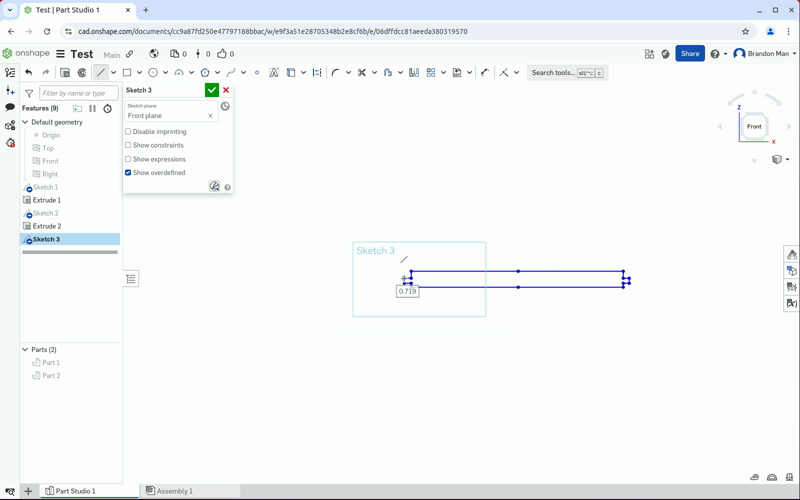
scroll(-6)
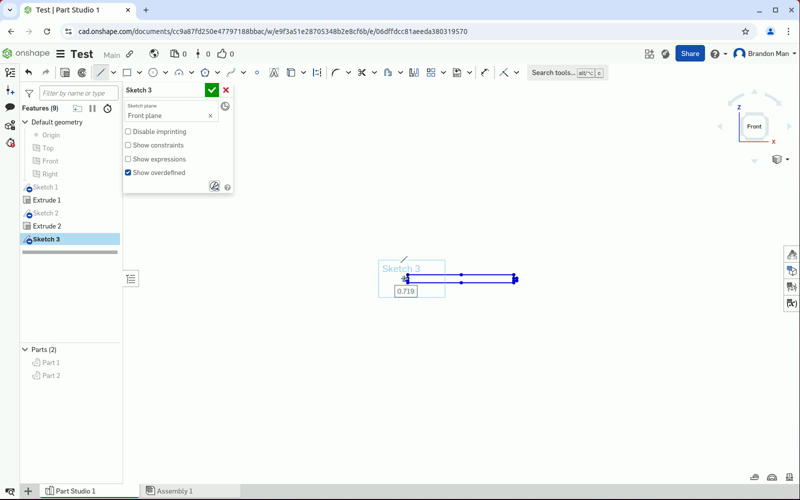
key_up(shift)
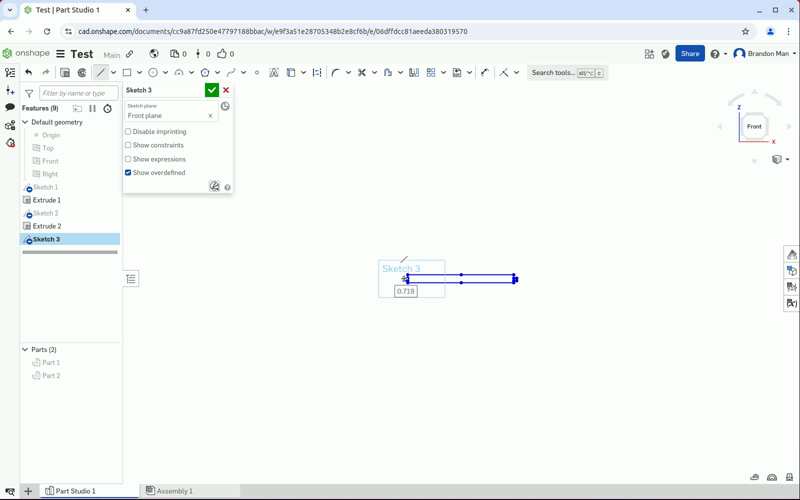
mouse_move(434, 278)
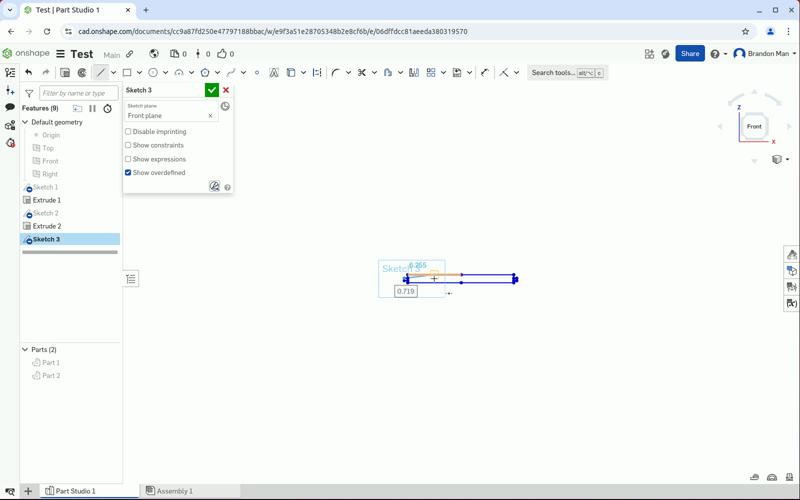
key_down(shift)
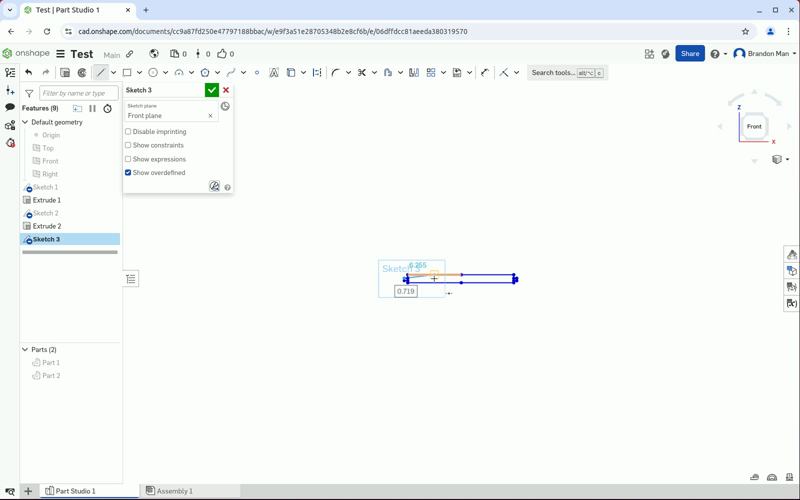
mouse_move(404, 280)
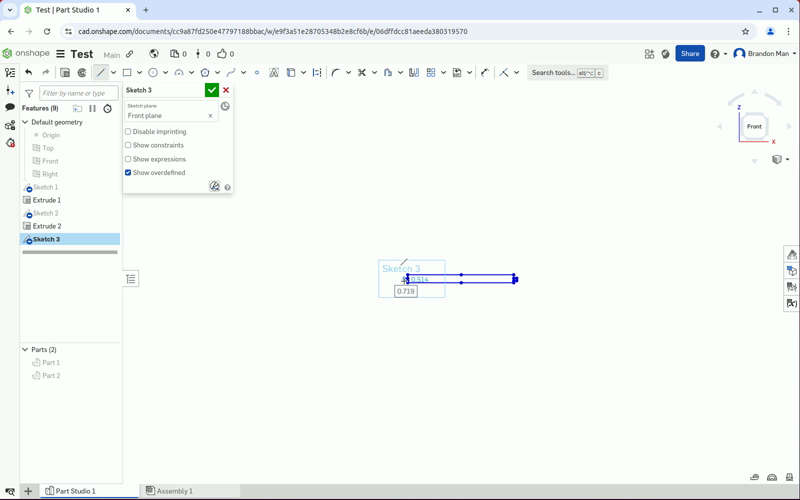
scroll(6)
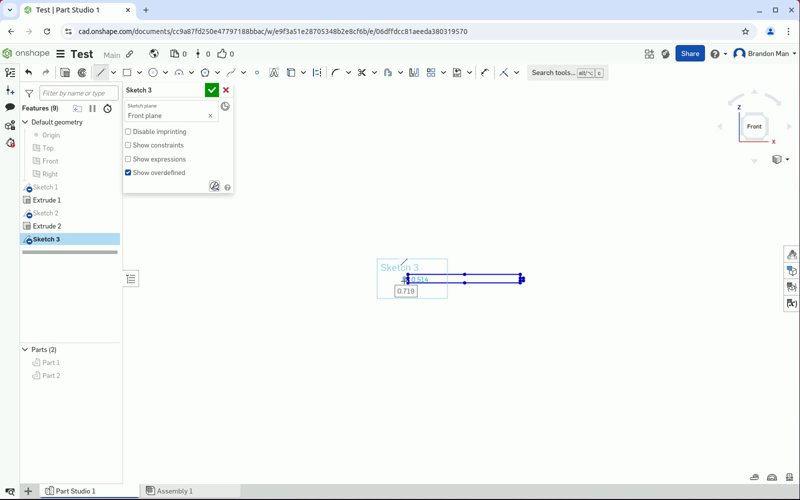
scroll(6)
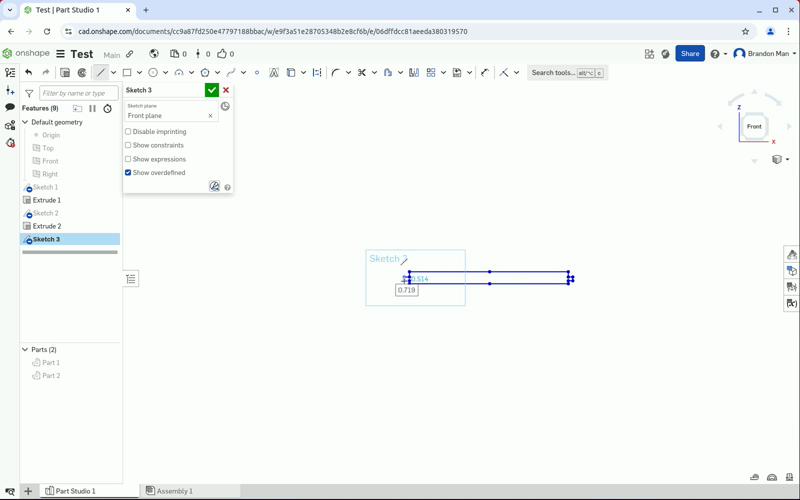
scroll(6)
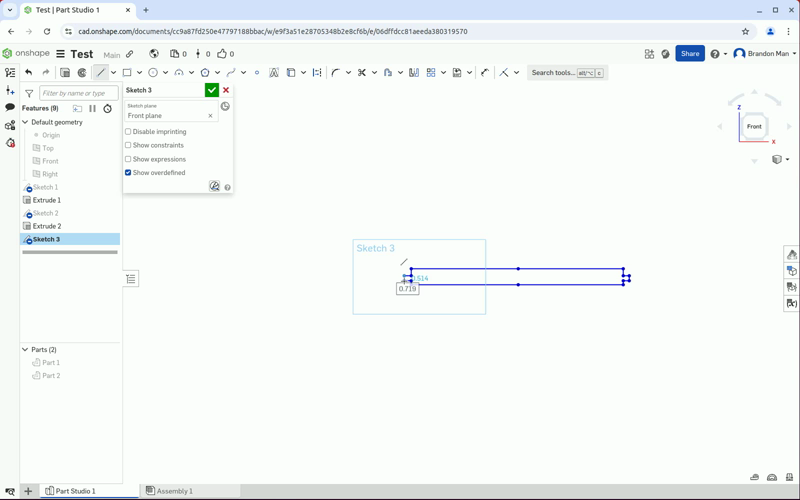
scroll(6)
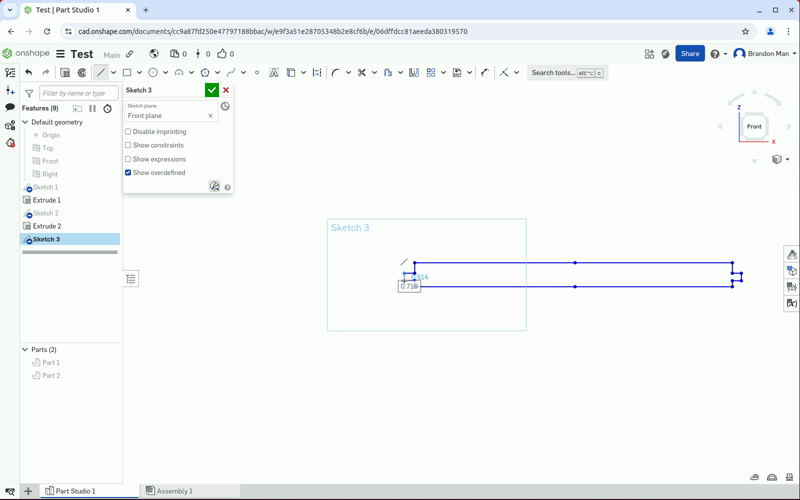
scroll(6)
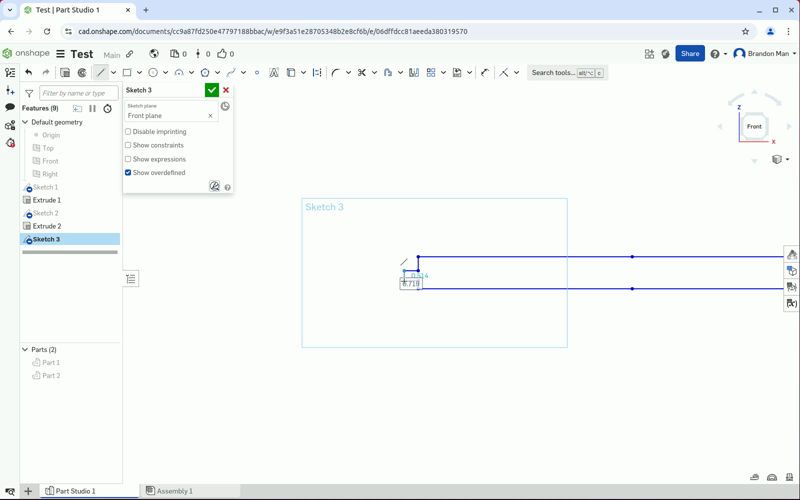
scroll(6)
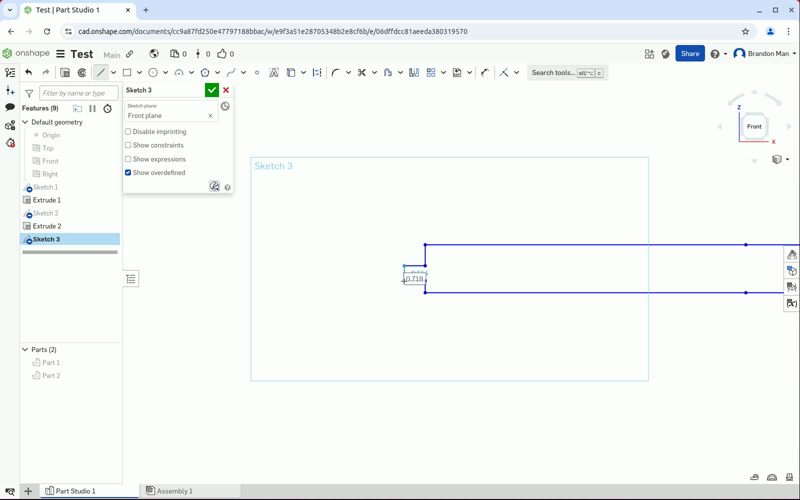
scroll(6)
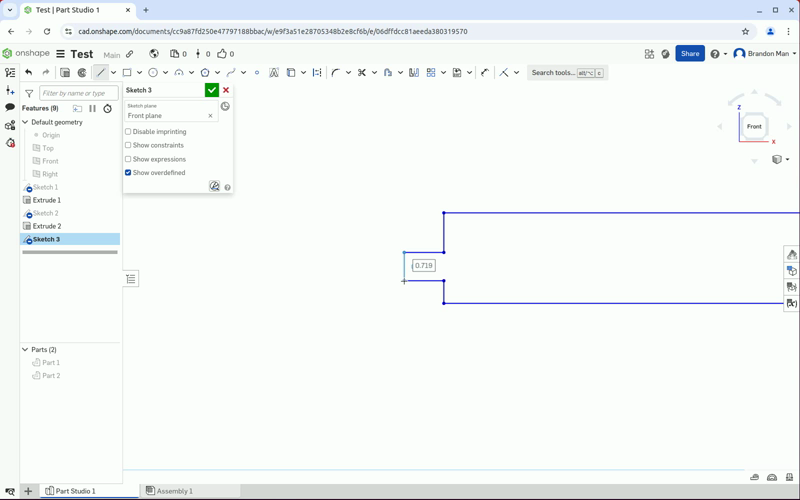
key_up(shift)
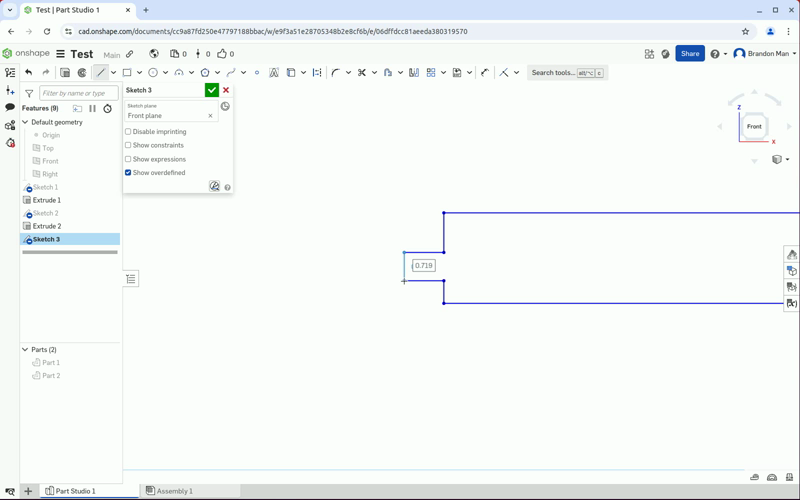
click(404, 280)
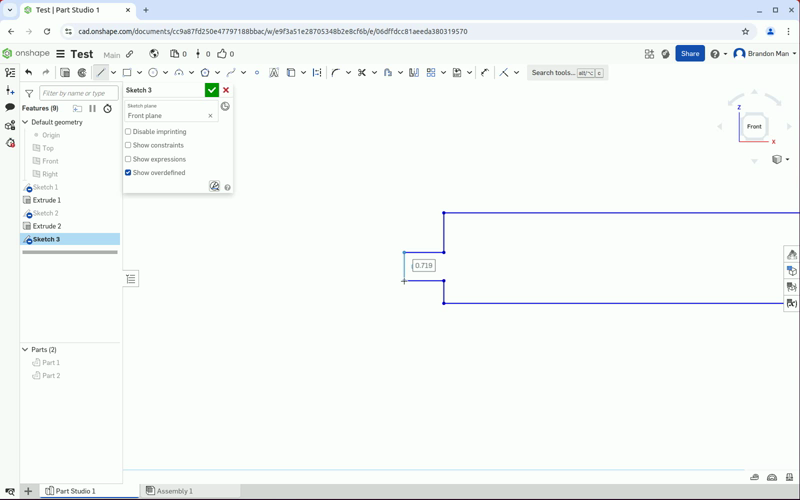
scroll(-6)
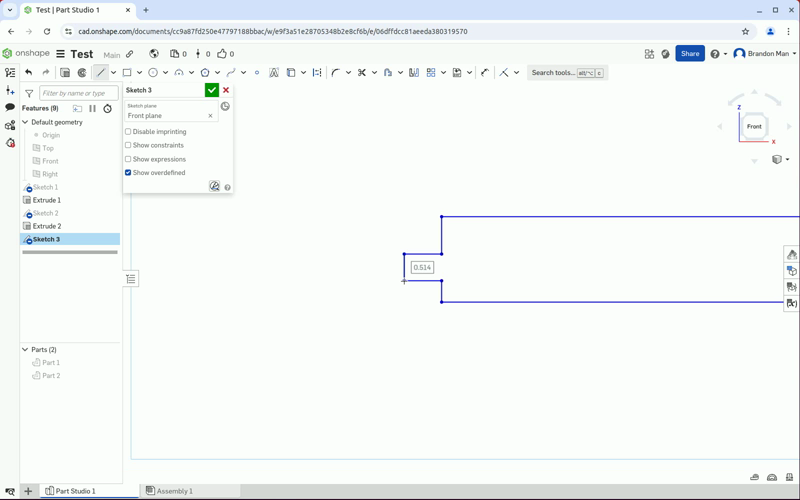
scroll(-6)
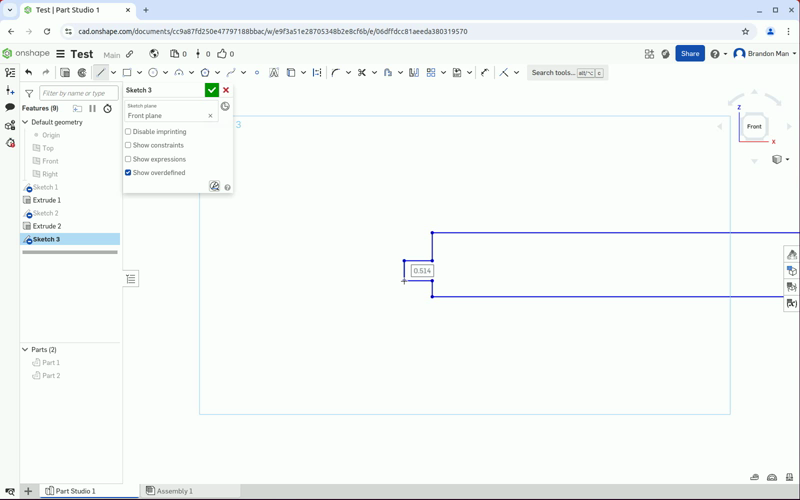
scroll(-6)
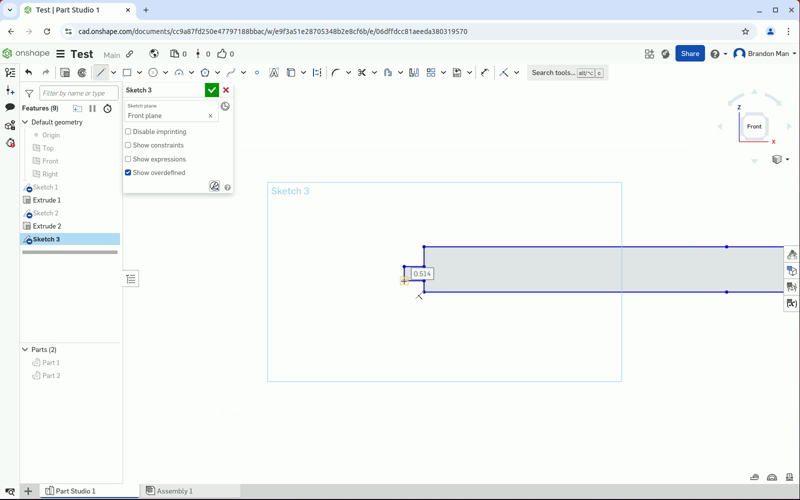
scroll(-6)
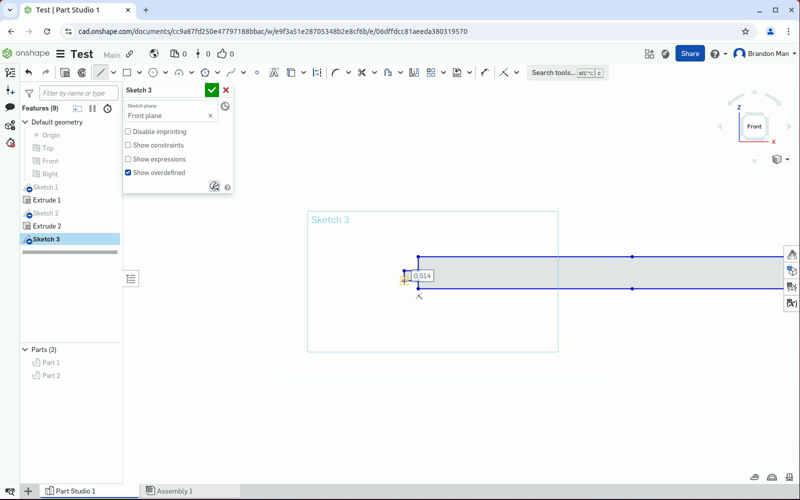
scroll(-6)
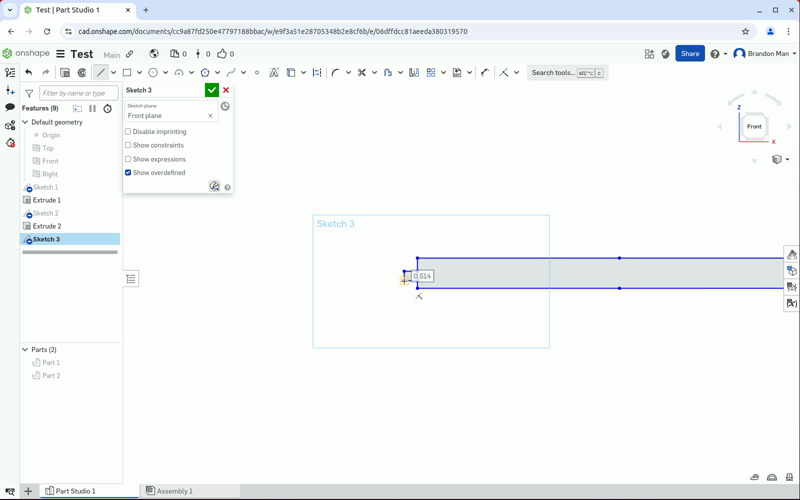
scroll(-6)
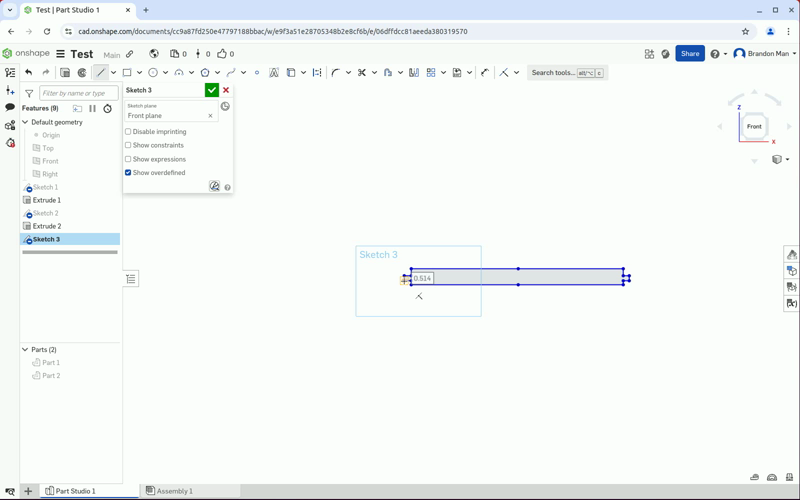
scroll(-6)
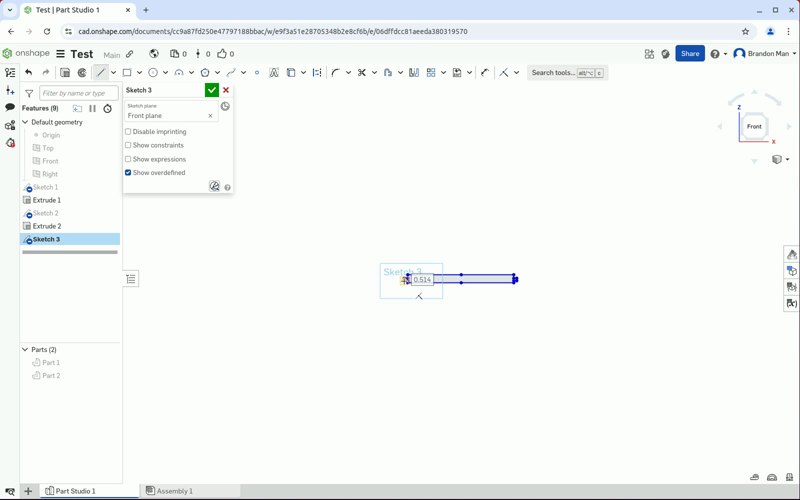
key(esc)
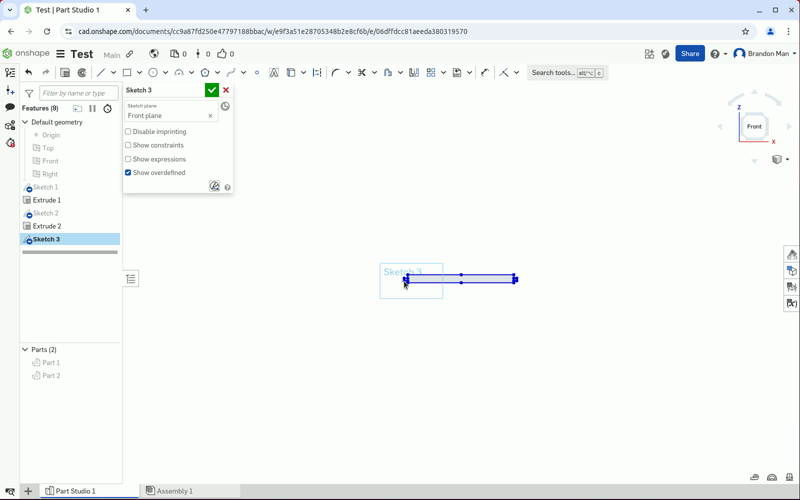
mouse_move(465, 278)
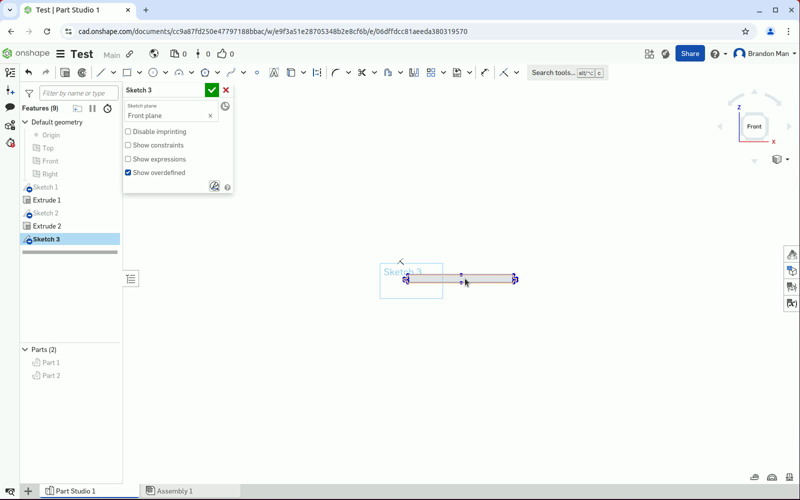
scroll(6)
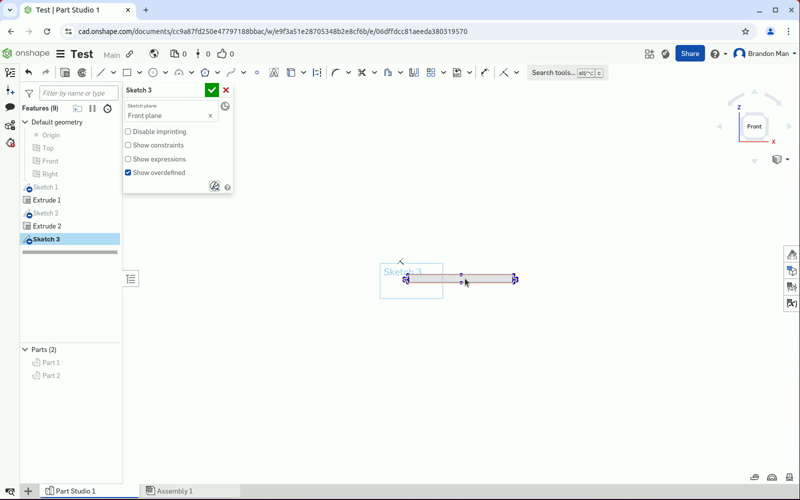
scroll(6)
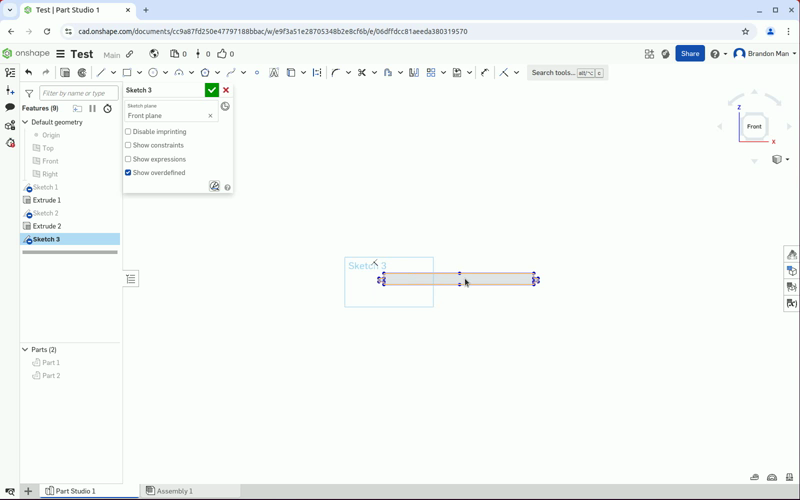
scroll(6)
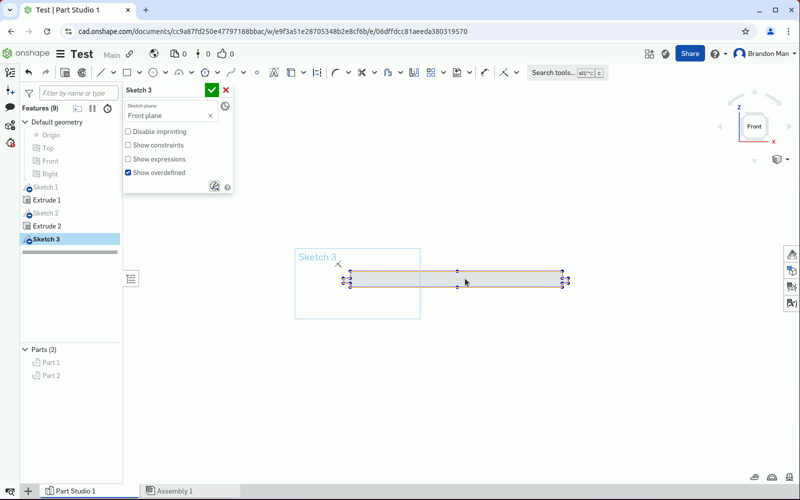
scroll(6)
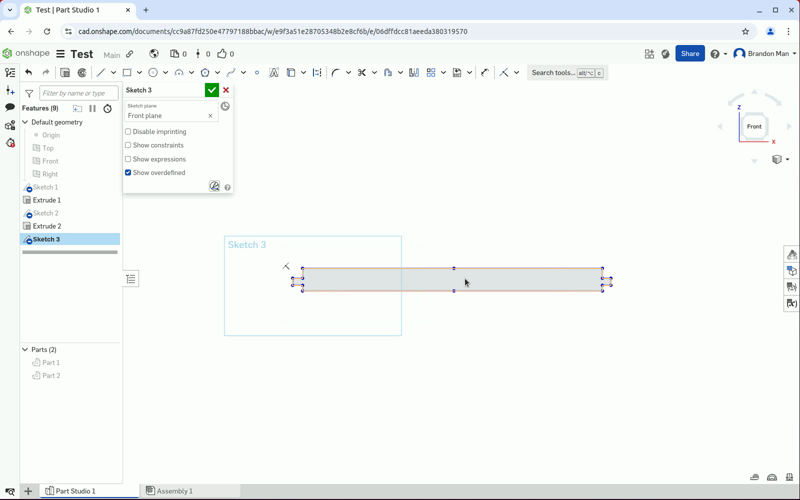
scroll(6)
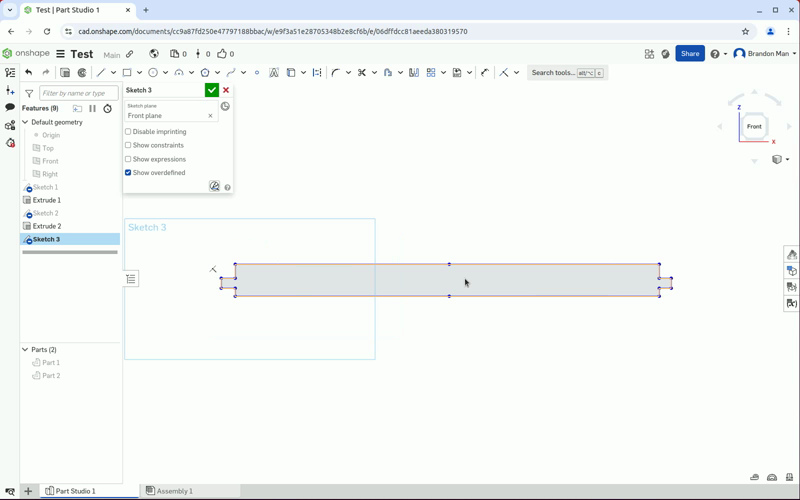
scroll(6)
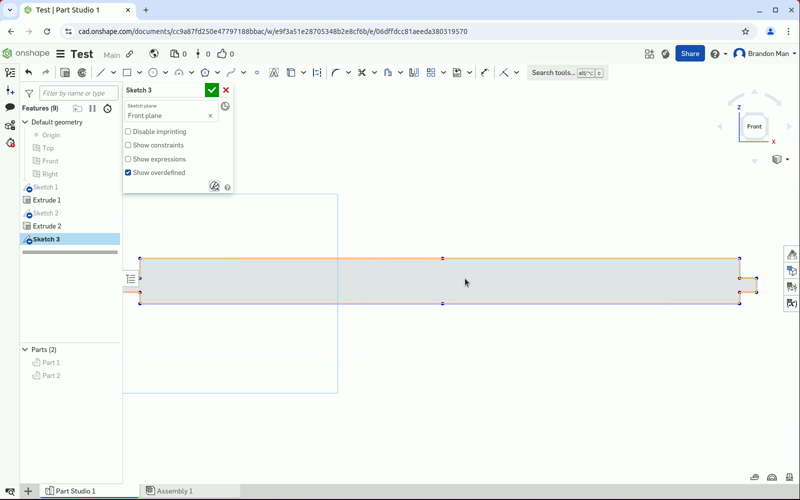
scroll(6)
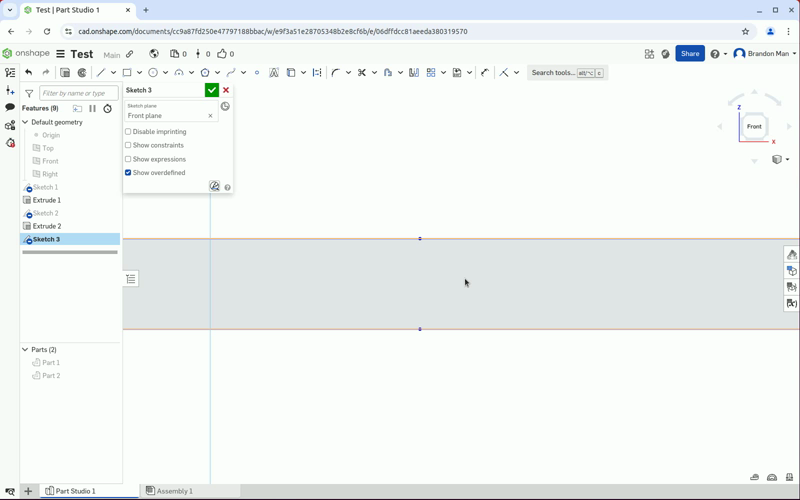
click(465, 278)
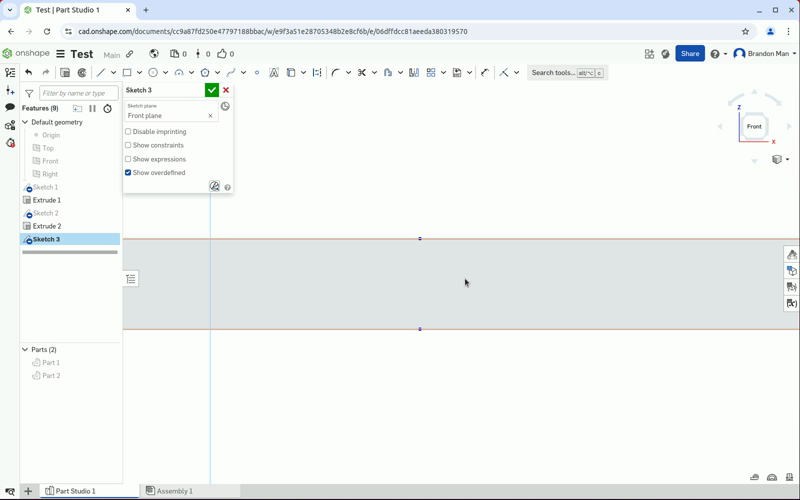
scroll(-6)
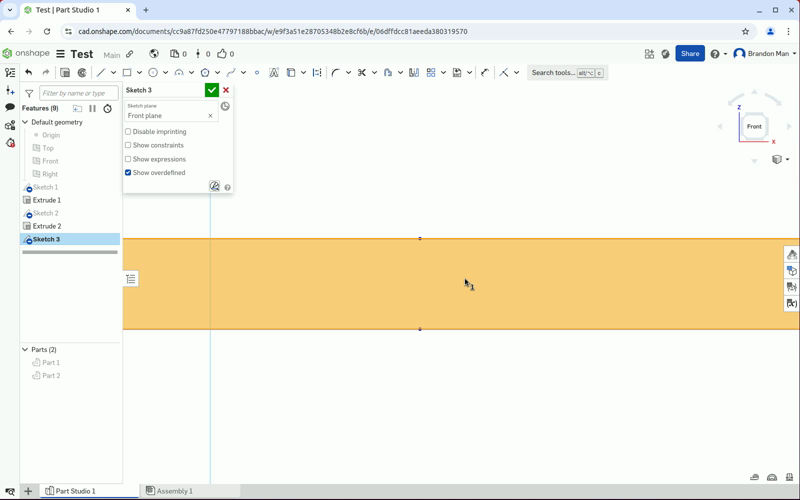
scroll(-6)
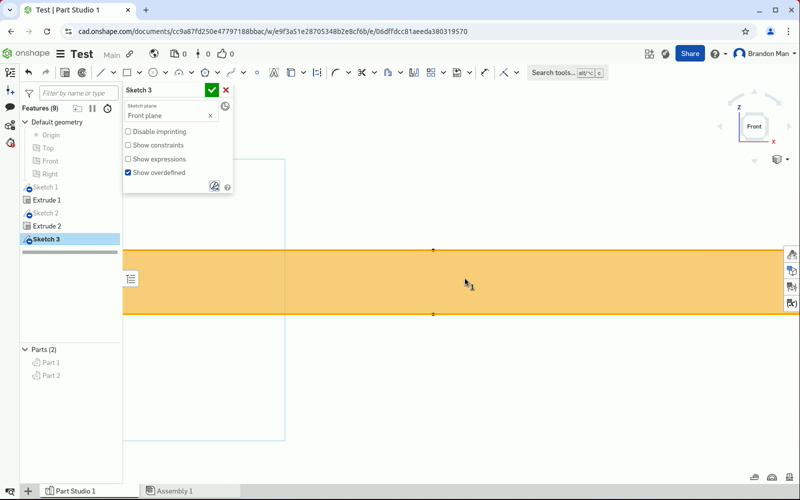
scroll(-6)
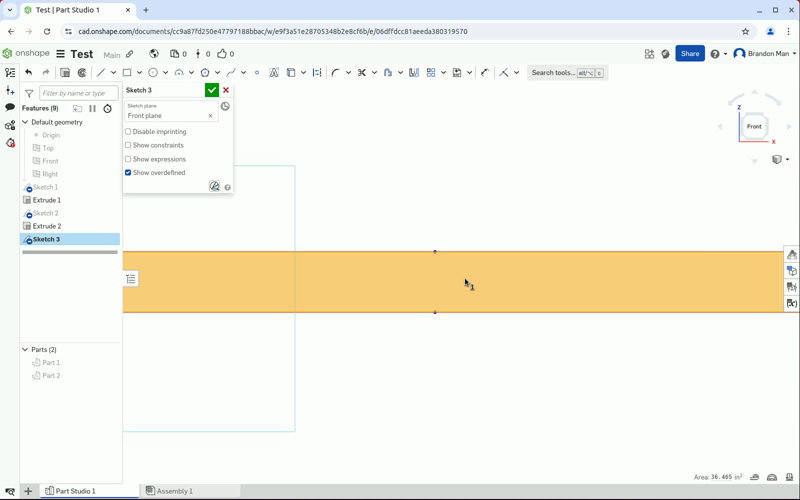
scroll(-6)
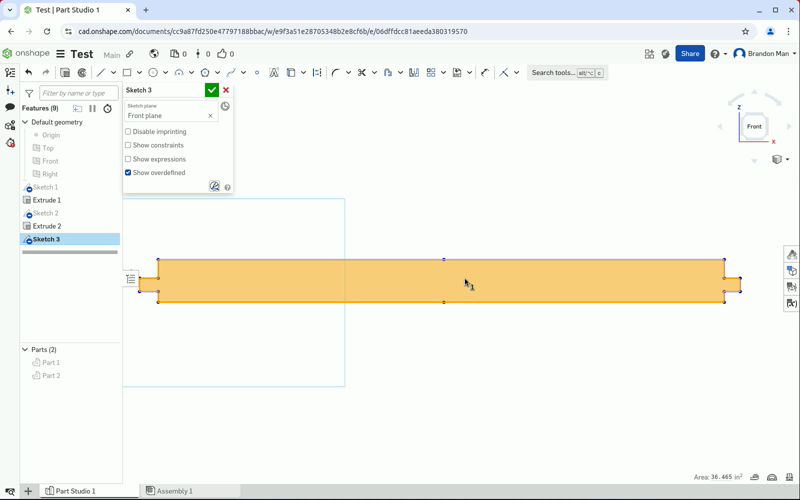
scroll(-6)
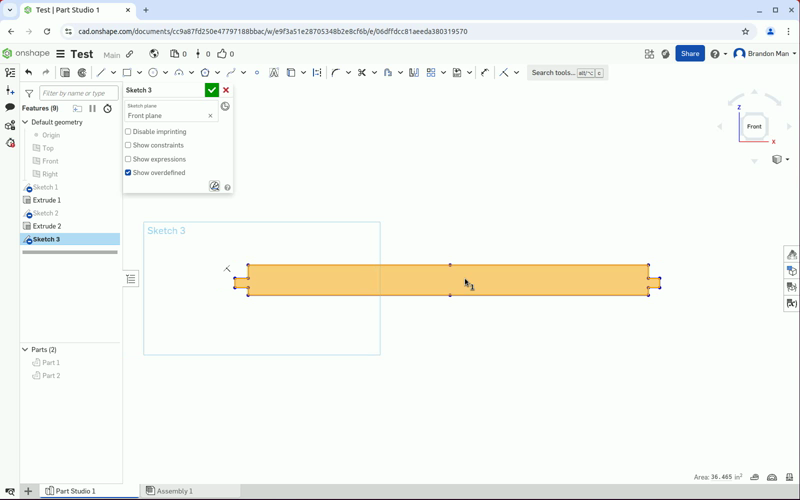
scroll(-6)
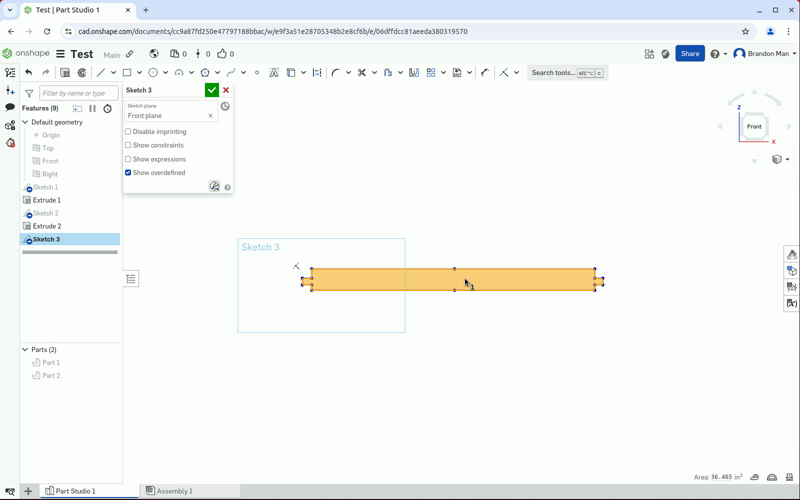
scroll(-6)
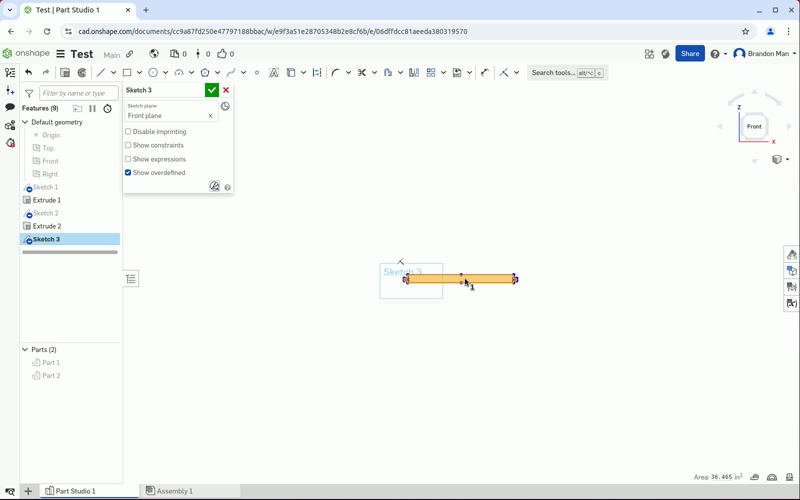
mouse_move(73, 352)
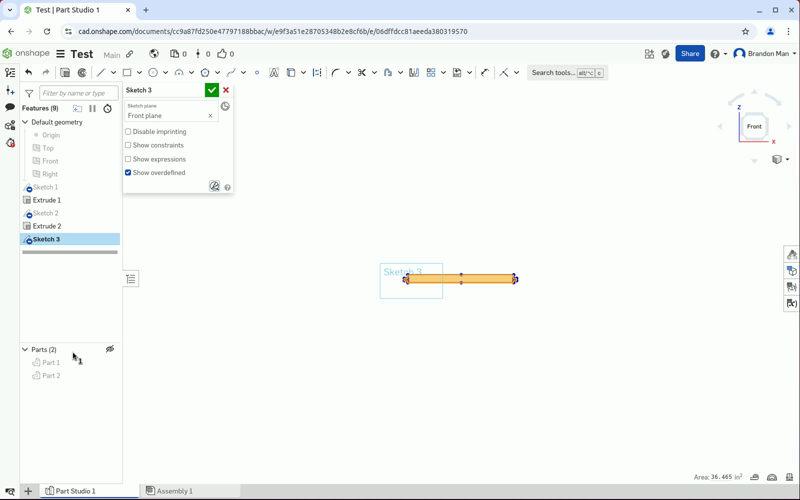
key(shift+y)
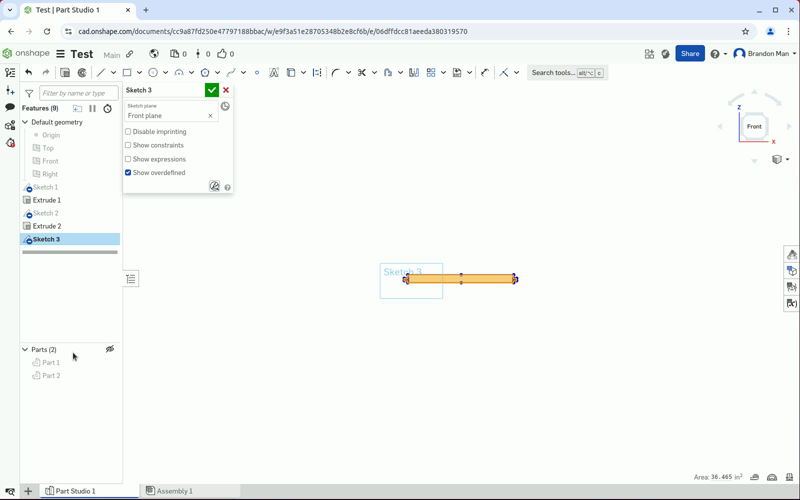
key(shift+e)
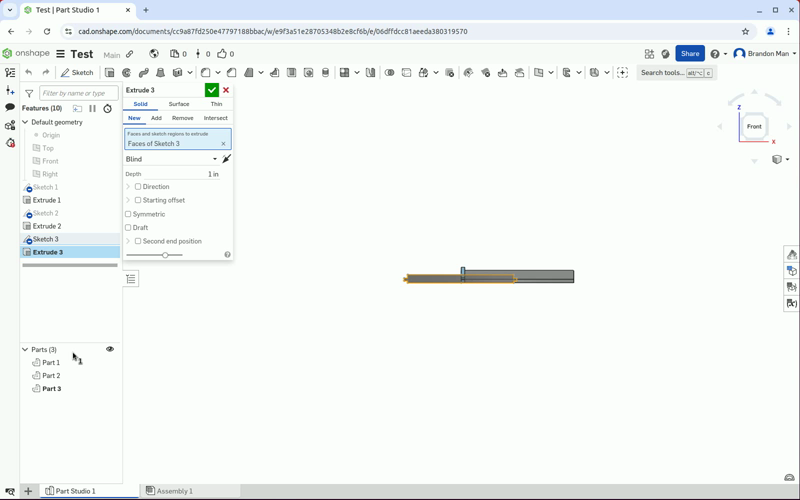
mouse_move(143, 106)
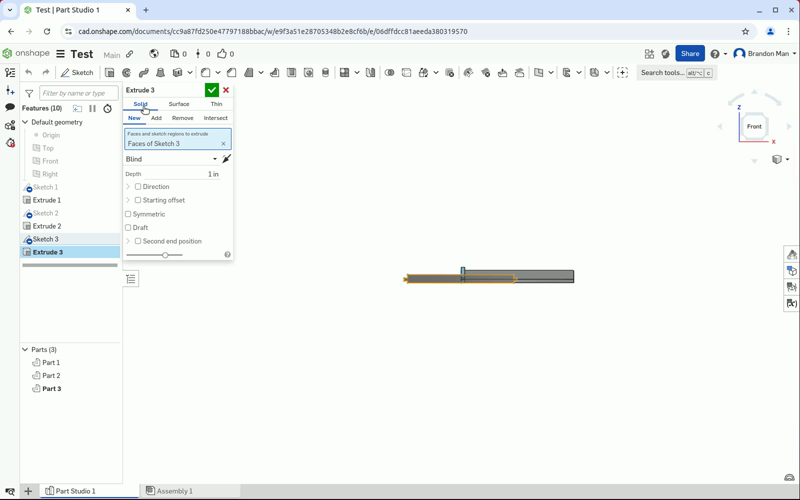
click(143, 106)
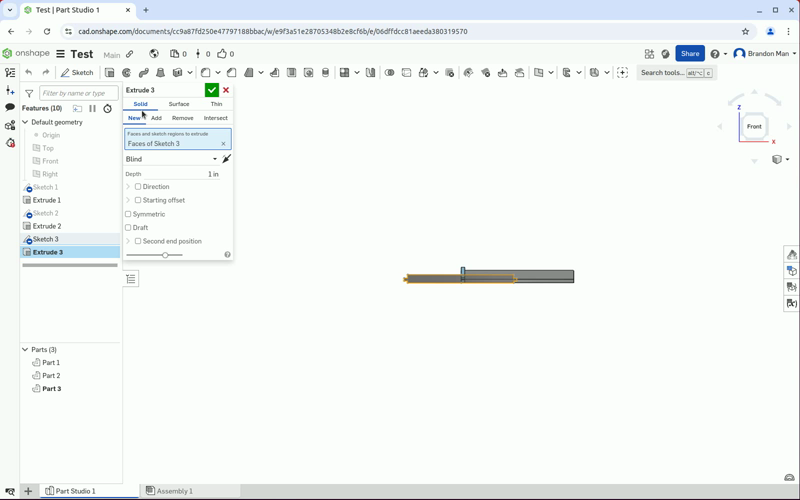
mouse_move(137, 120)
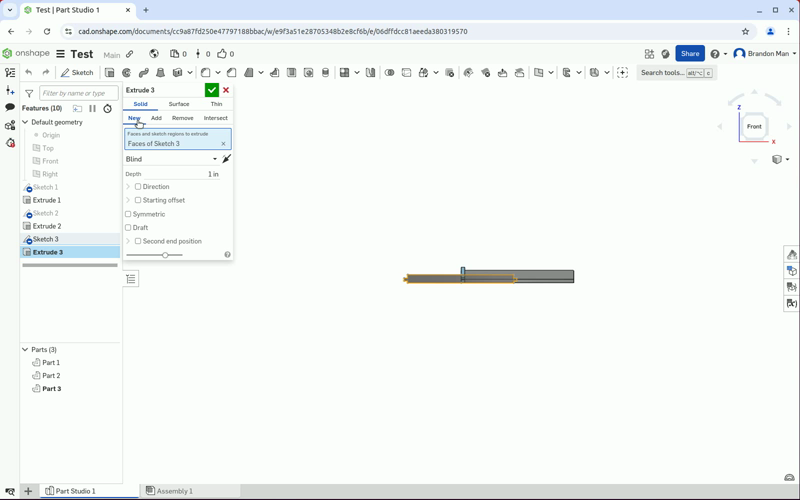
click(137, 120)
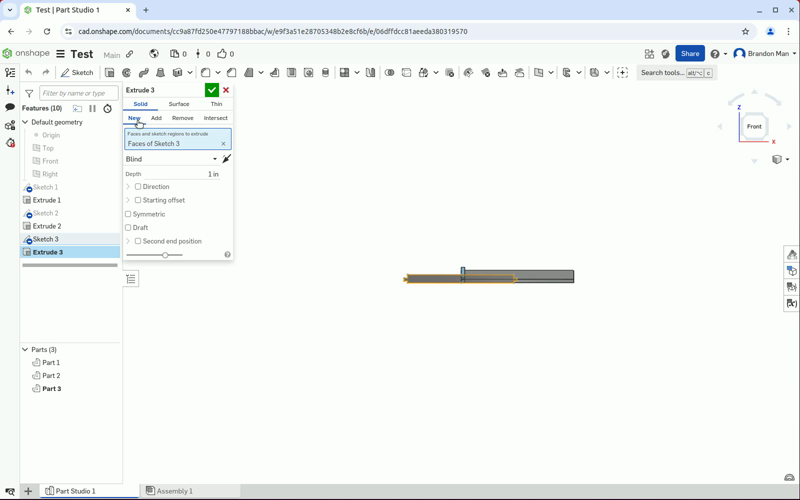
key(tab, 4)
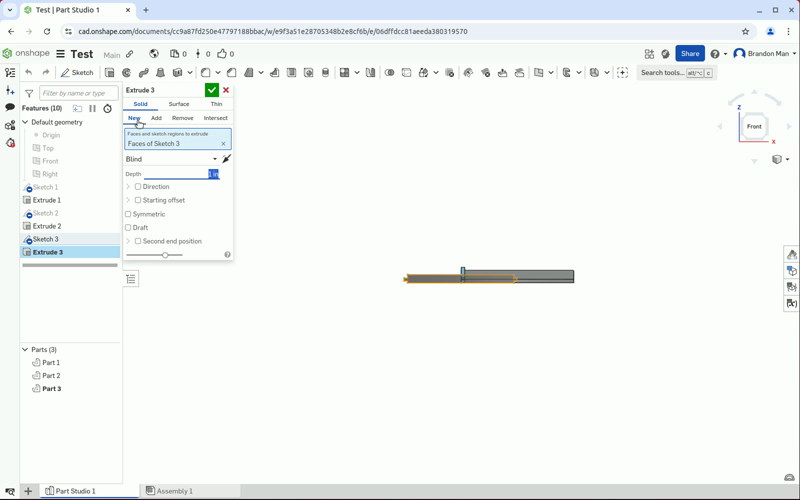
text(0.722)
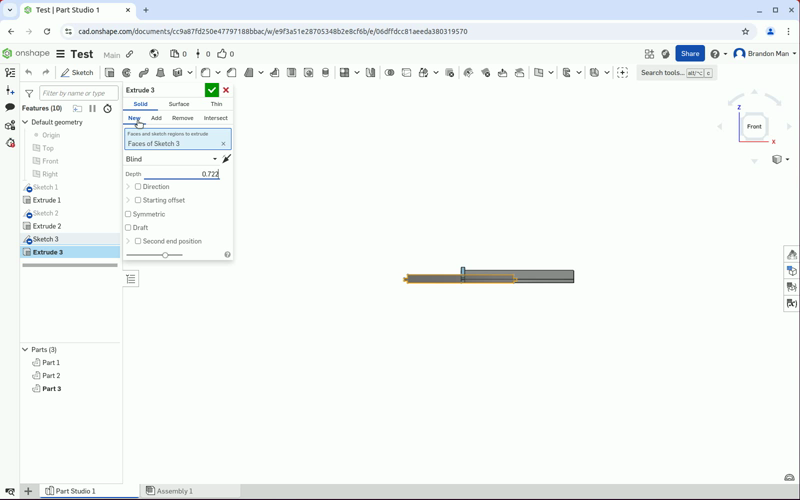
key(enter)
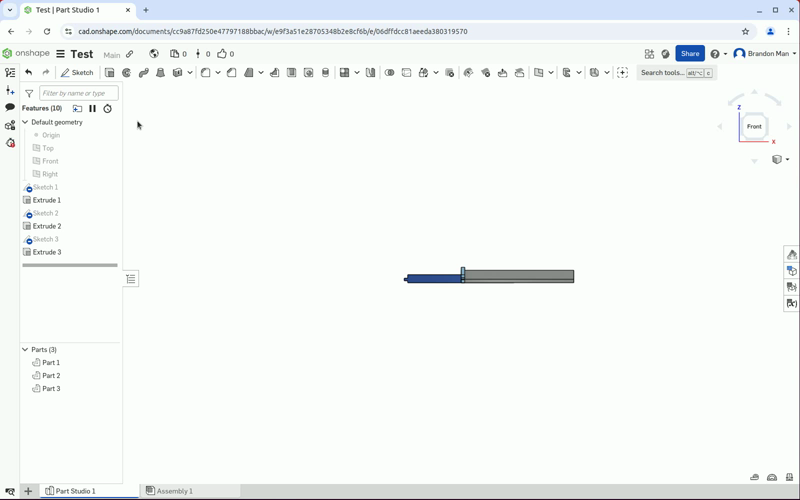
key(shift+h)
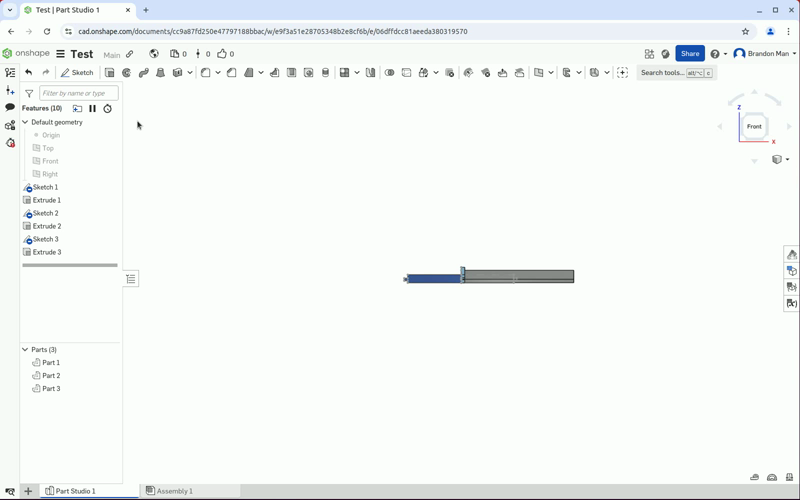
key(shift+h)
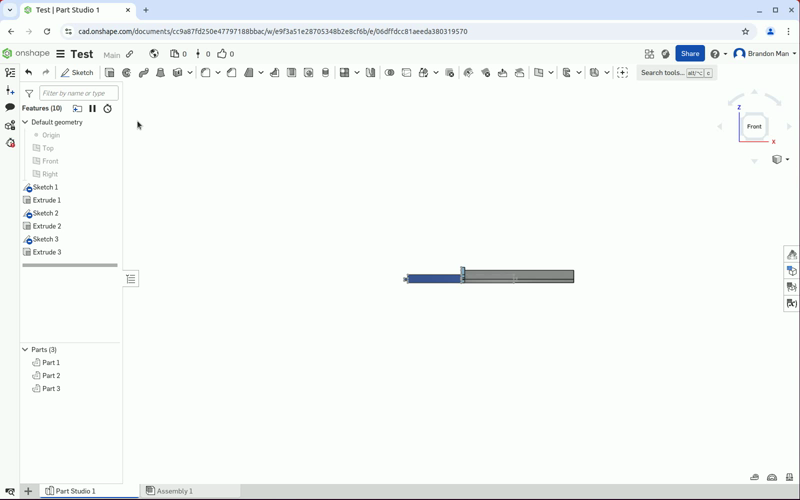
key(shift+7)
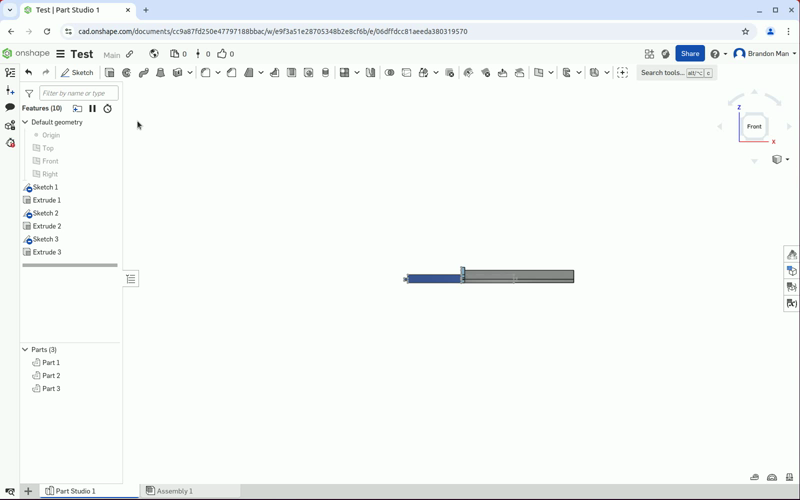
key(left, 2)
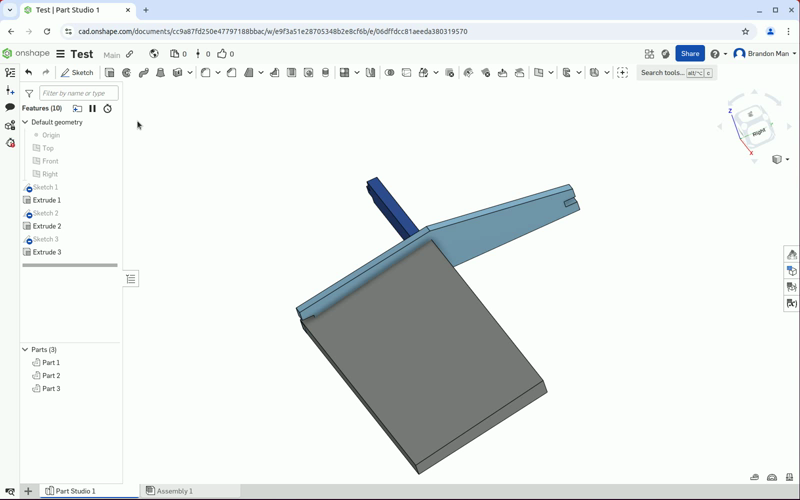
key(down, 2)
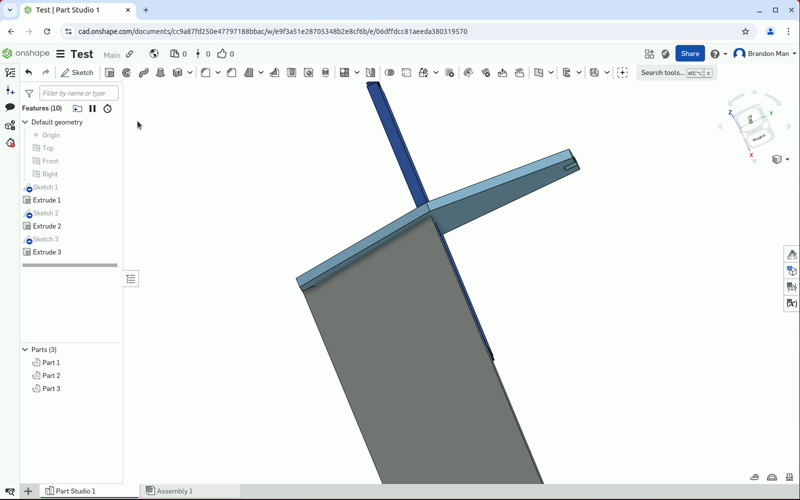
key(up, 2)
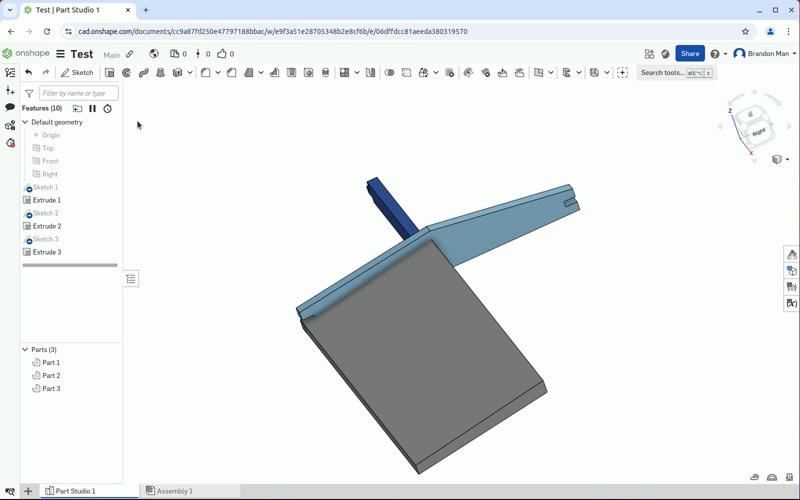
key(right, 2)
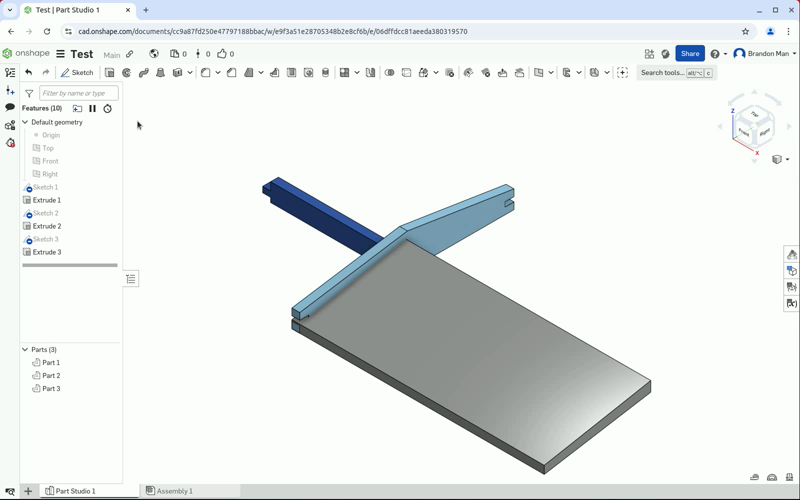
mouse_move(73, 189)
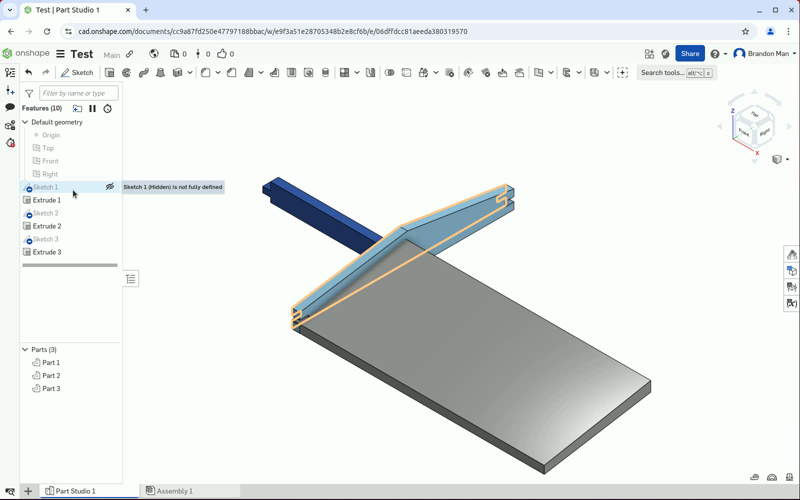
click(73, 189)